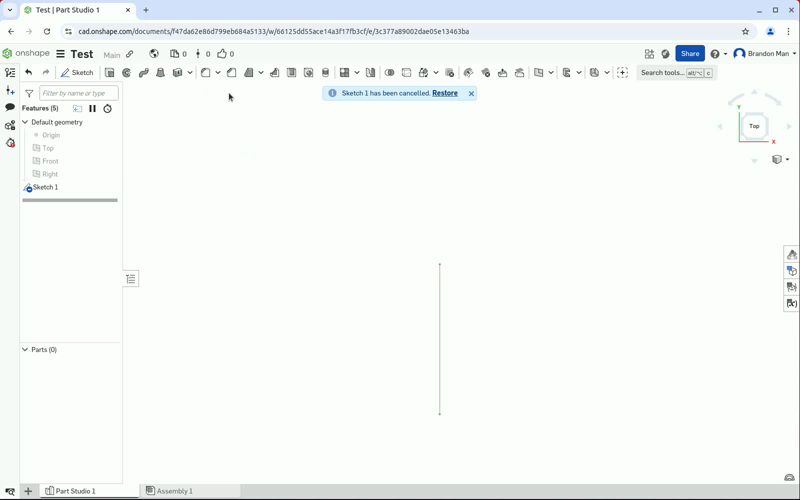
key(shift+h)
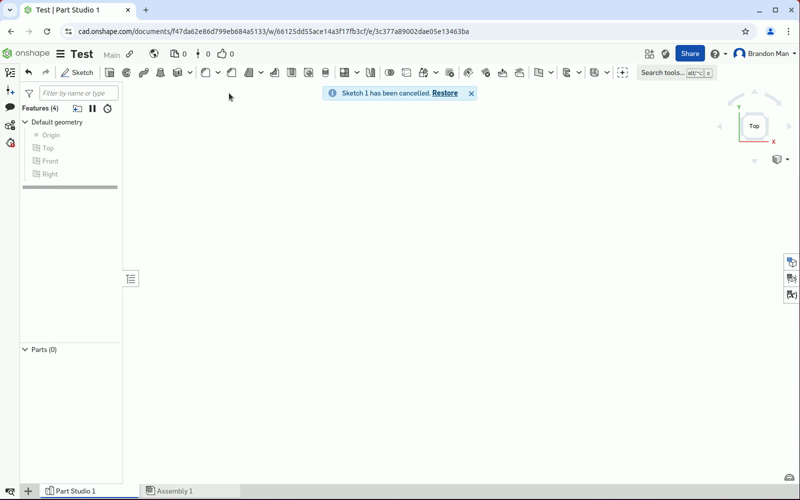
mouse_move(73, 352)
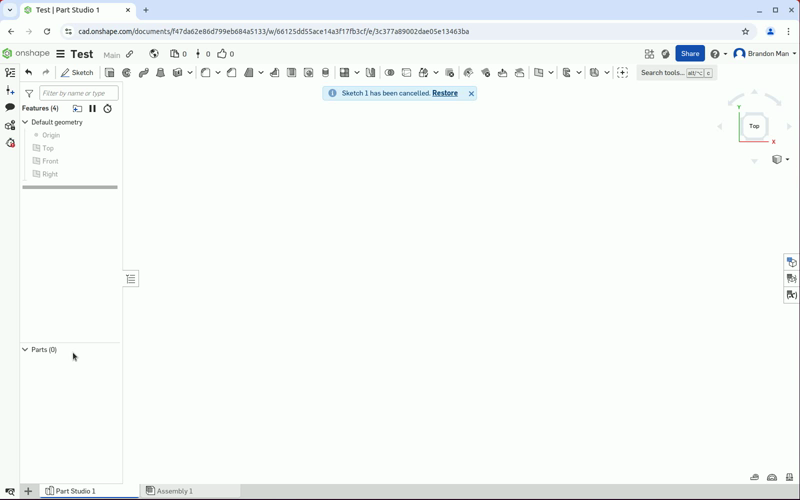
key(y)
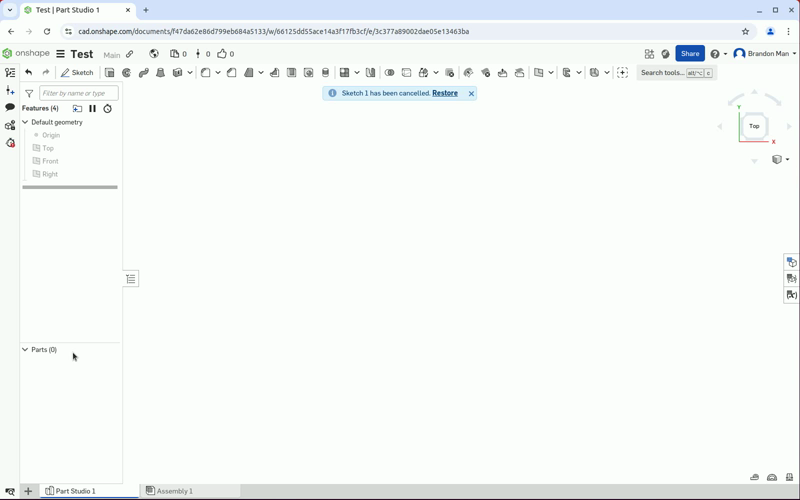
key(shift+p)
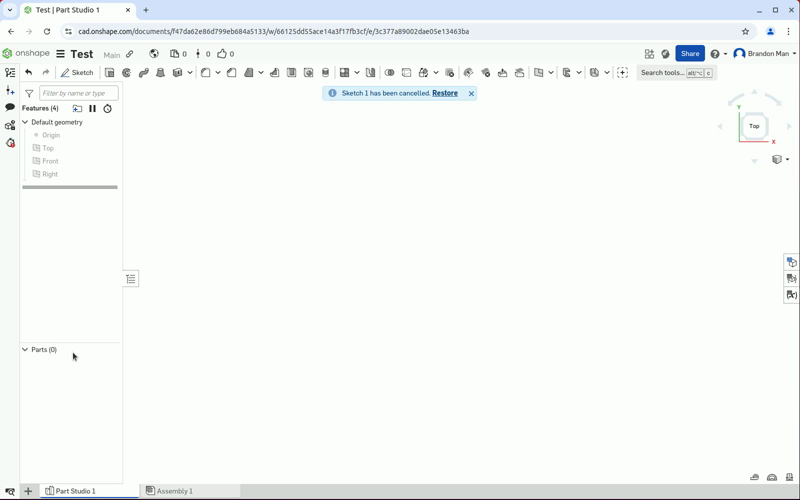
key(space)
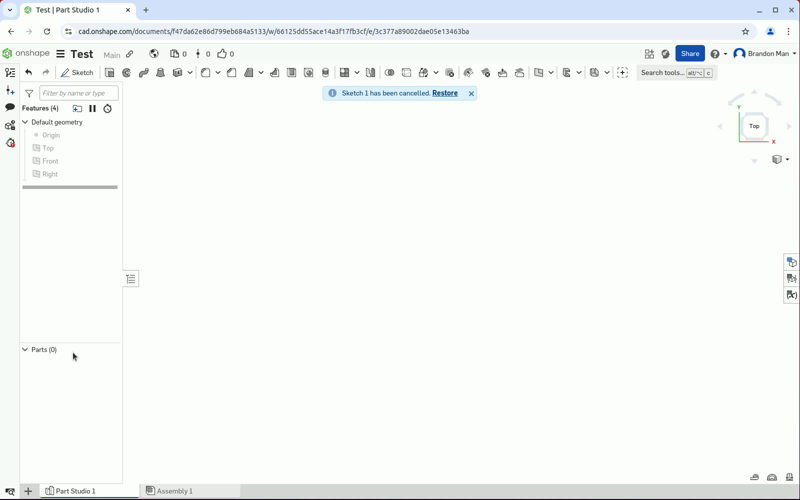
key_down(shift)
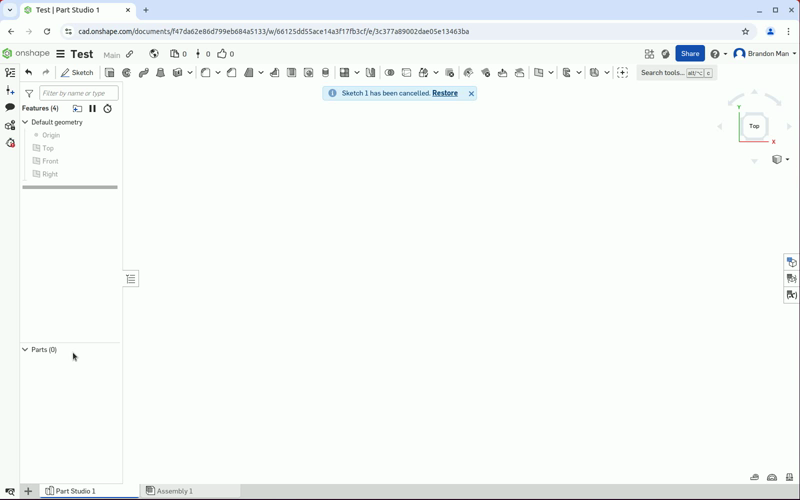
key(up)
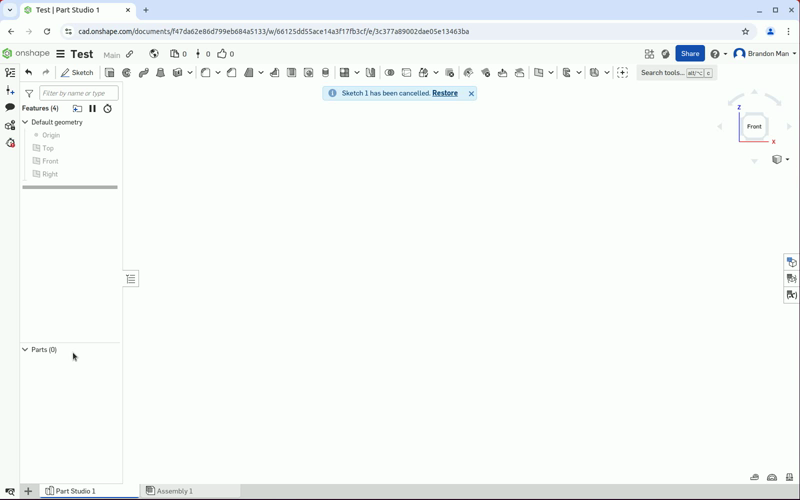
key_up(shift)
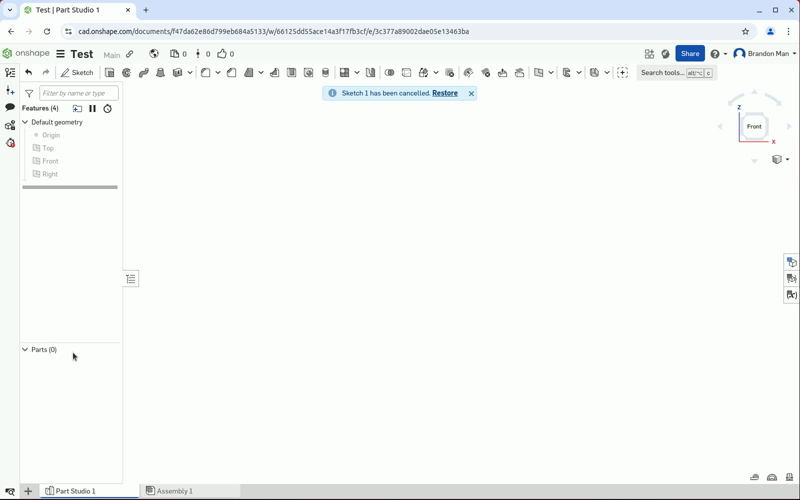
mouse_move(73, 352)
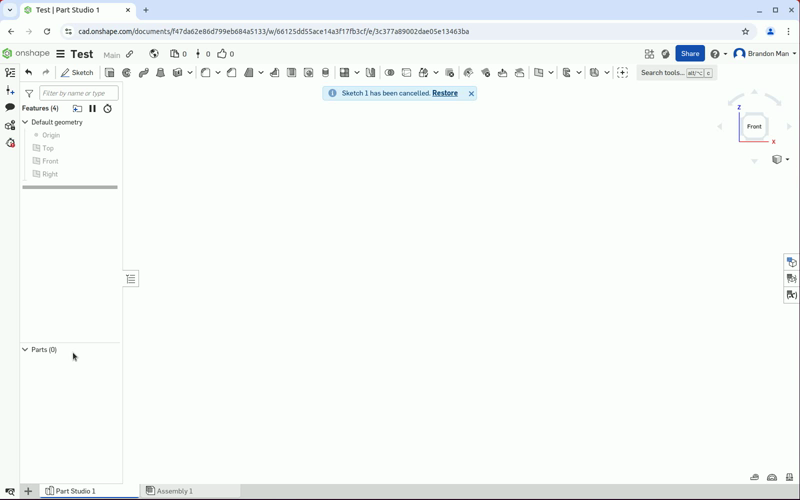
key(shift+y)
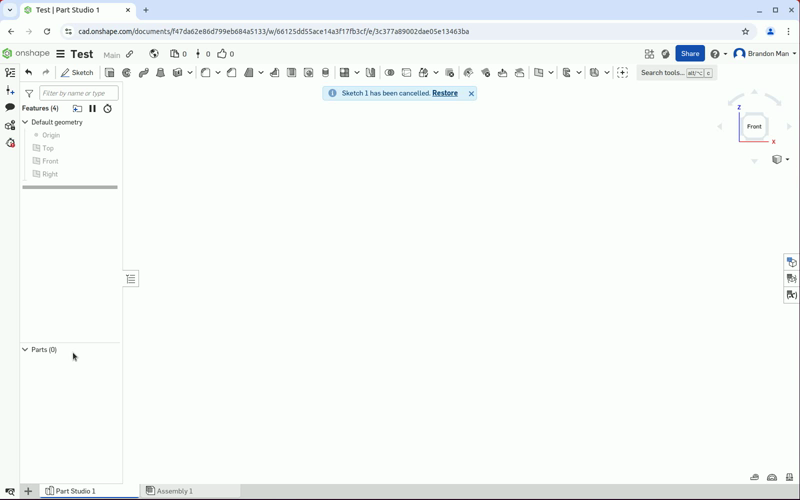
key(shift+s)
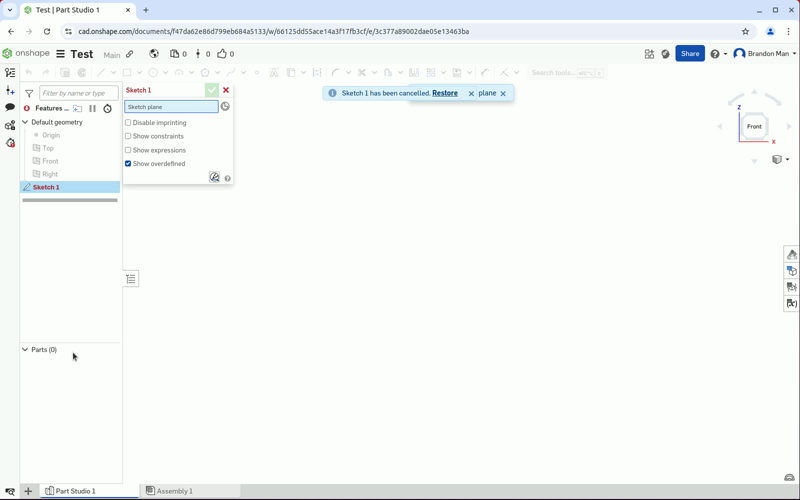
mouse_move(73, 163)
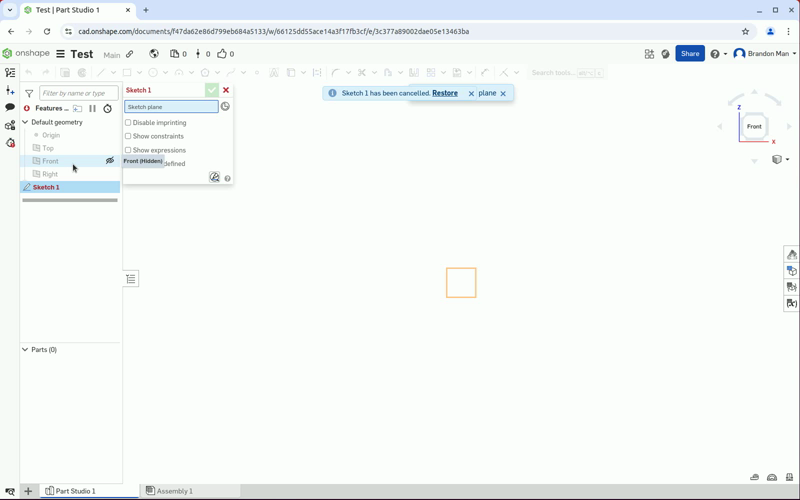
click(73, 163)
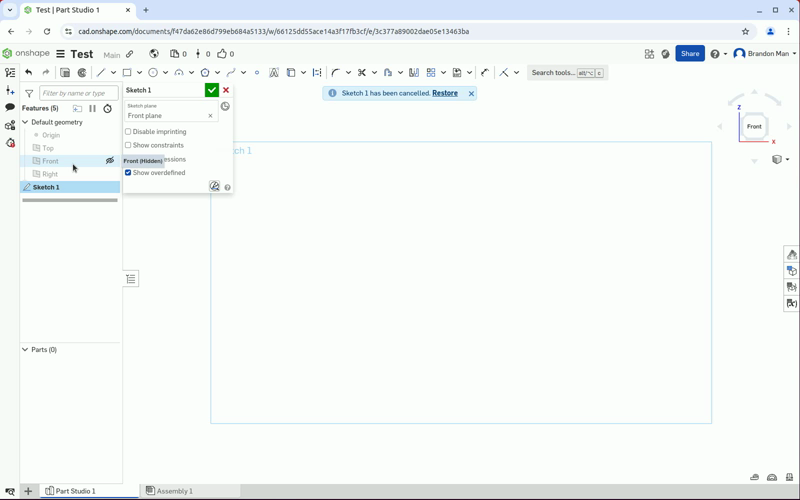
mouse_move(73, 352)
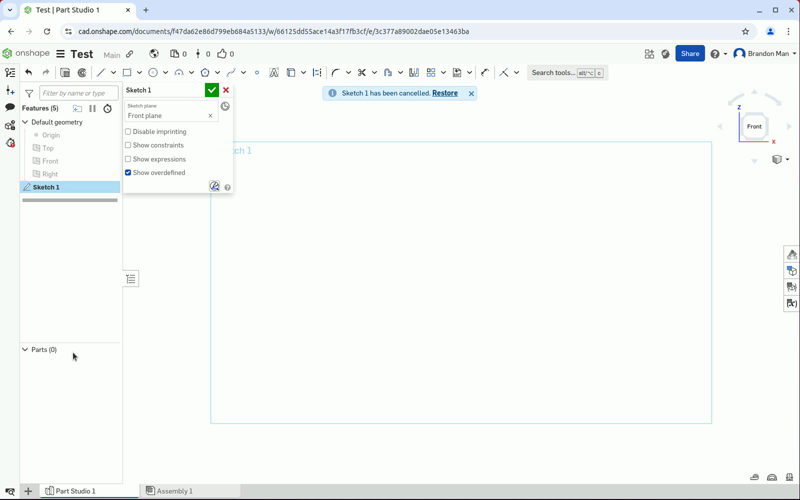
key(y)
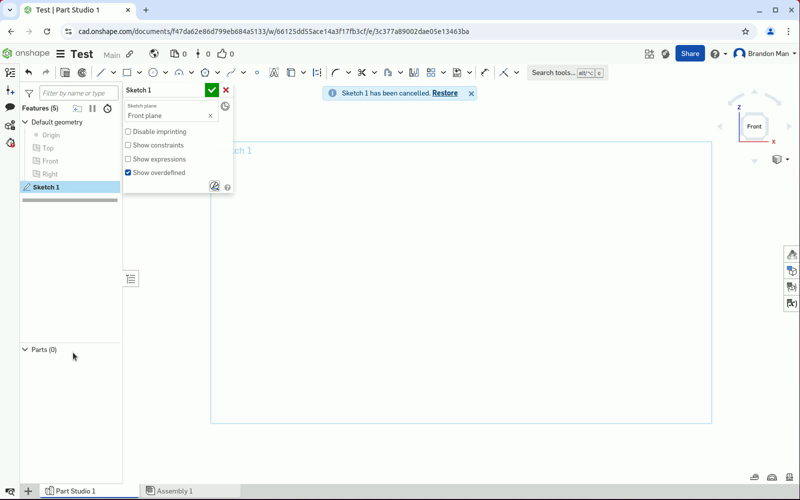
key(c)
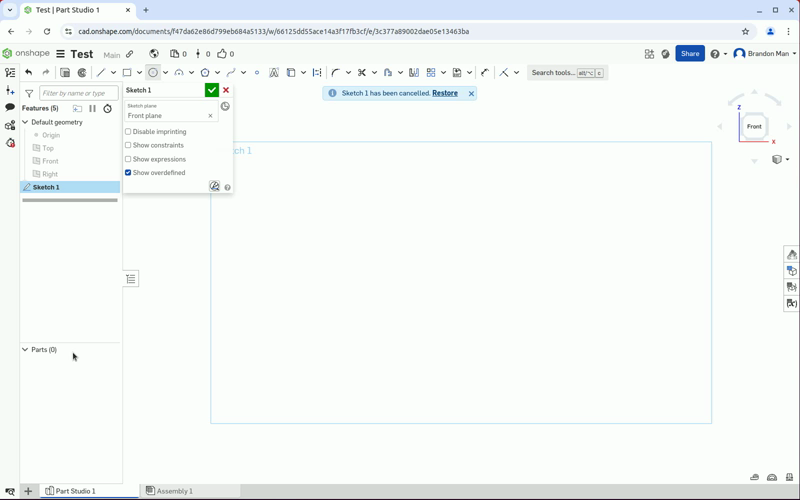
key_down(shift)
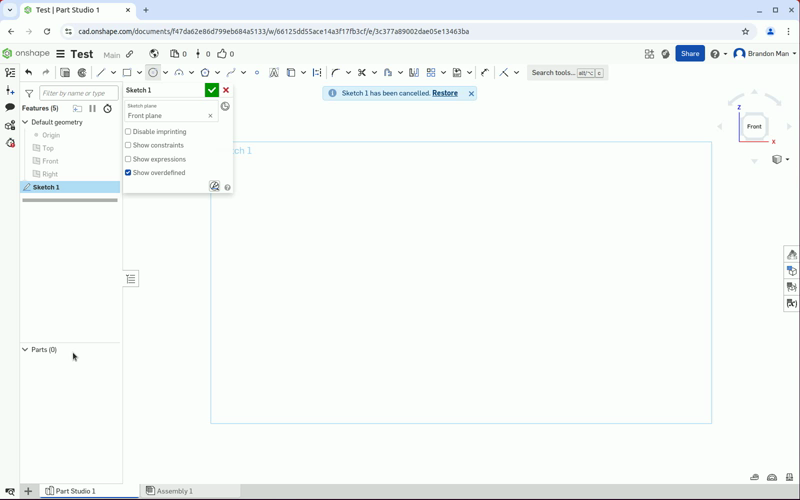
mouse_move(461, 282)
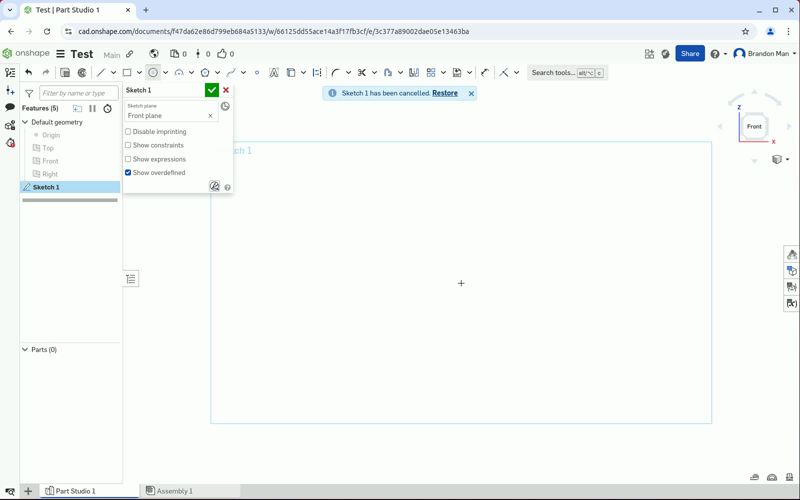
click(461, 282)
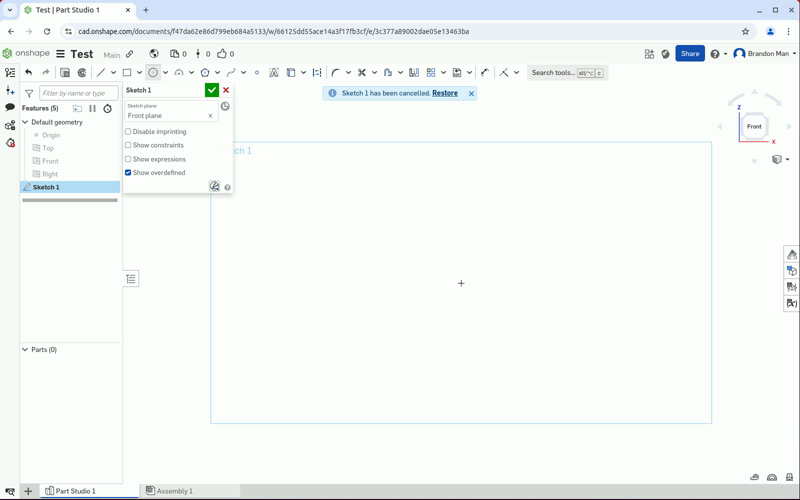
key_up(shift)
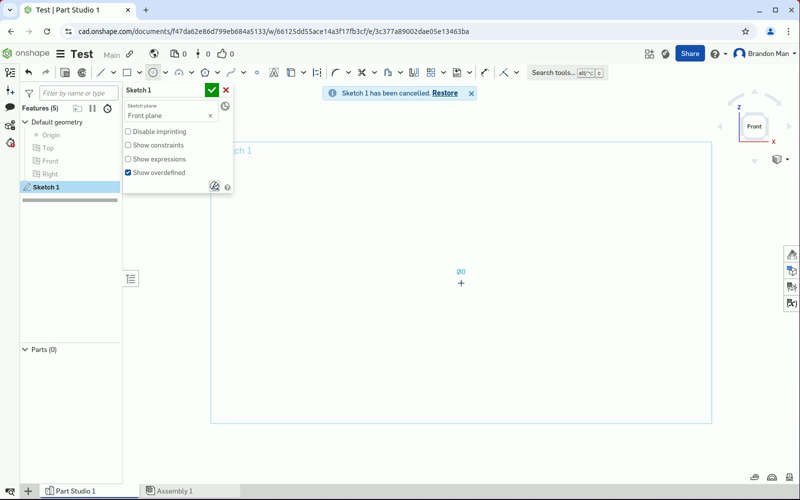
mouse_move(504, 282)
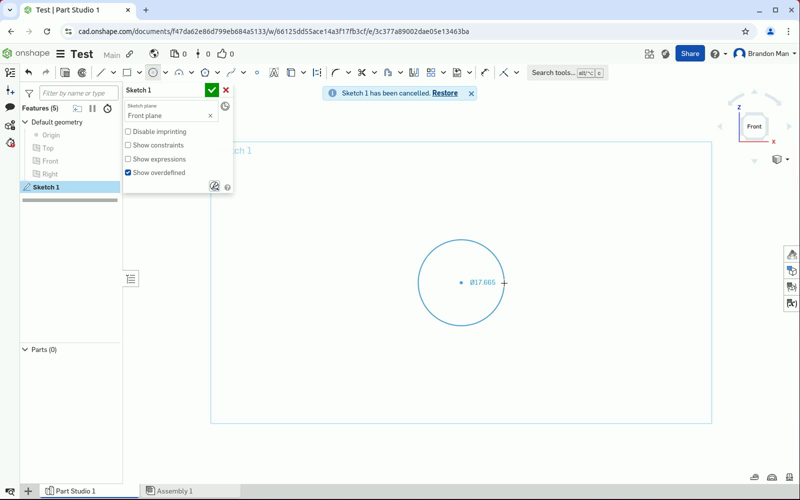
click(504, 282)
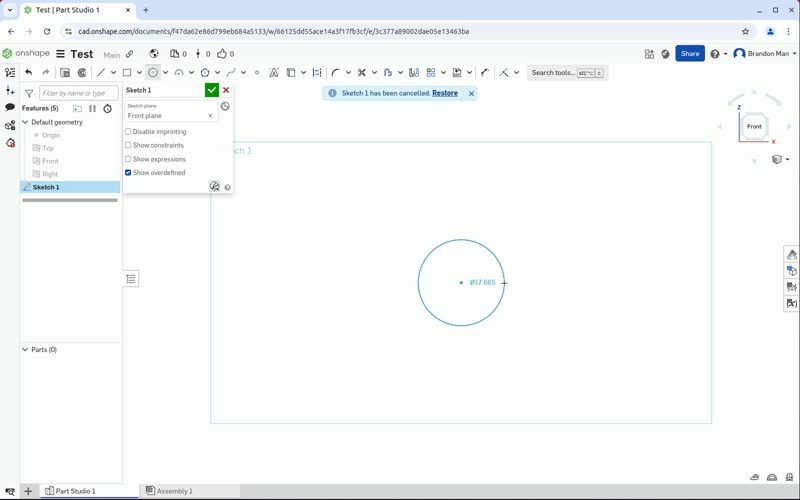
key(esc)
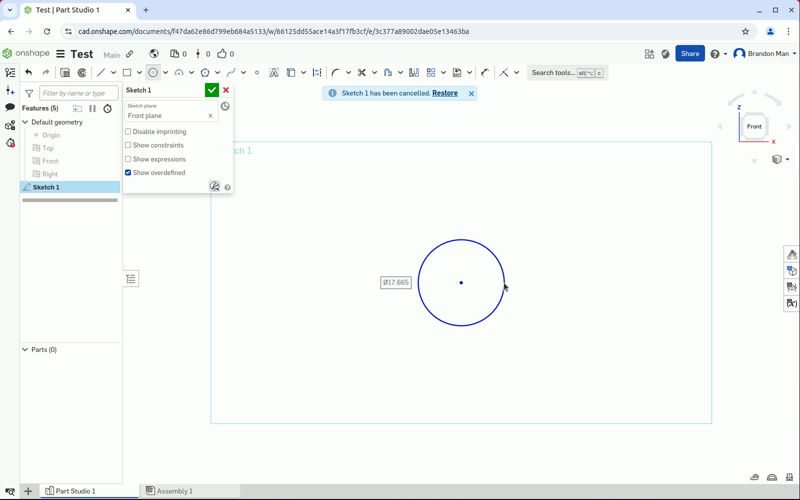
key(c)
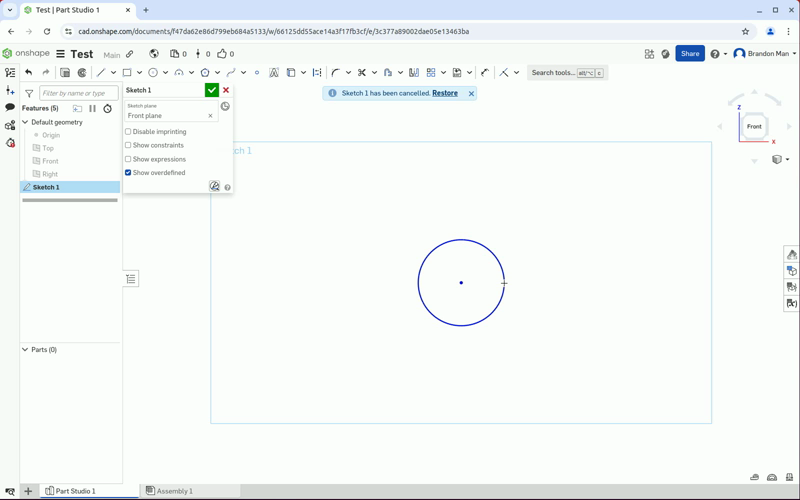
key_down(shift)
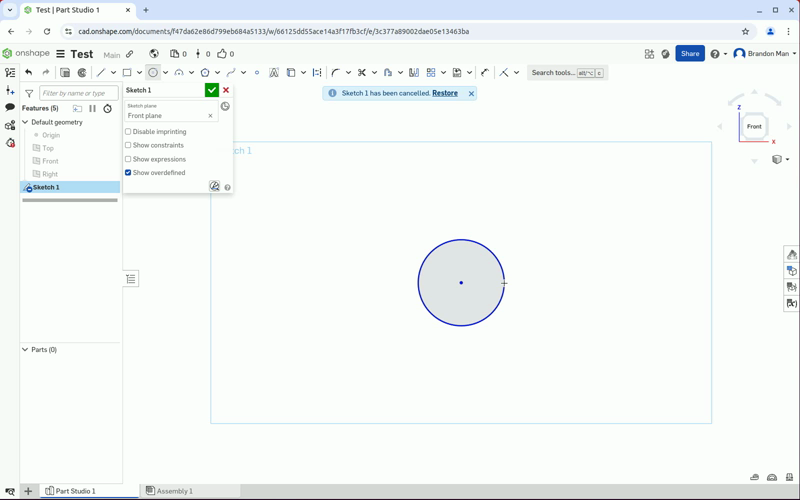
mouse_move(461, 282)
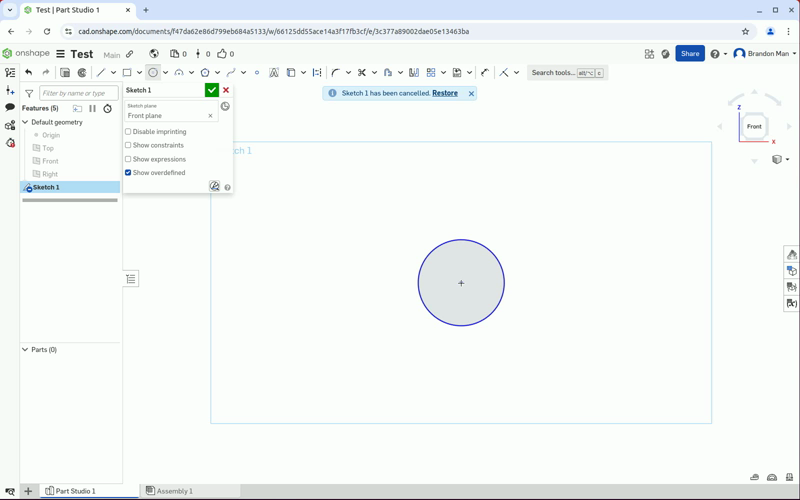
click(461, 282)
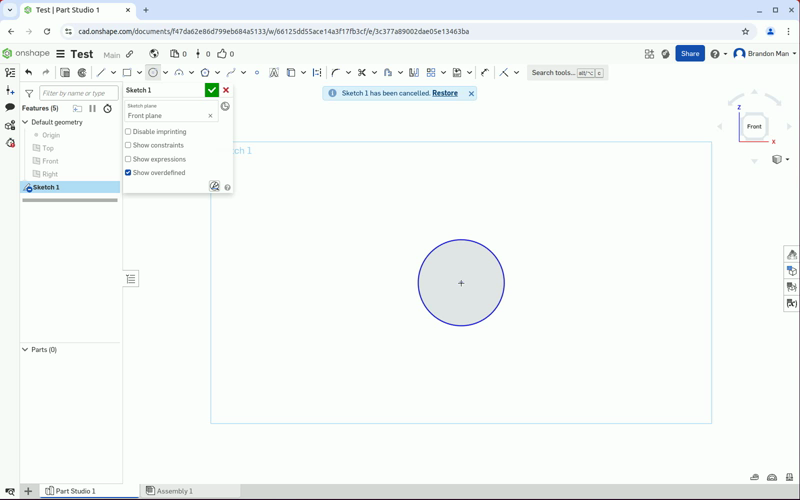
key_up(shift)
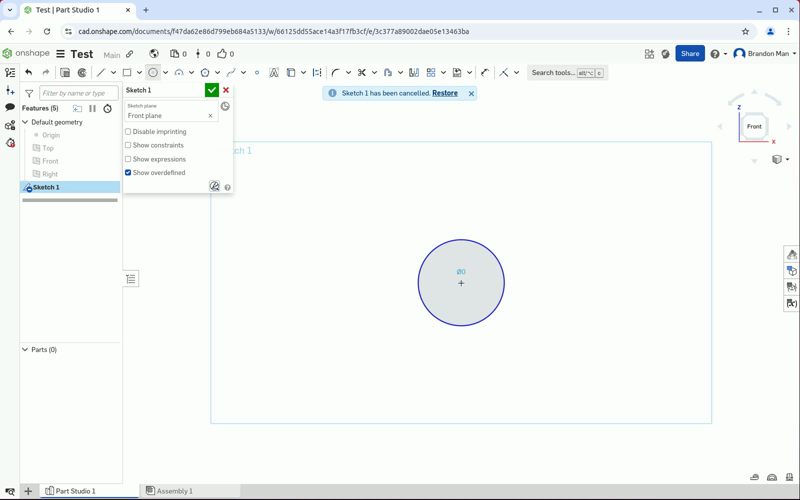
mouse_move(499, 282)
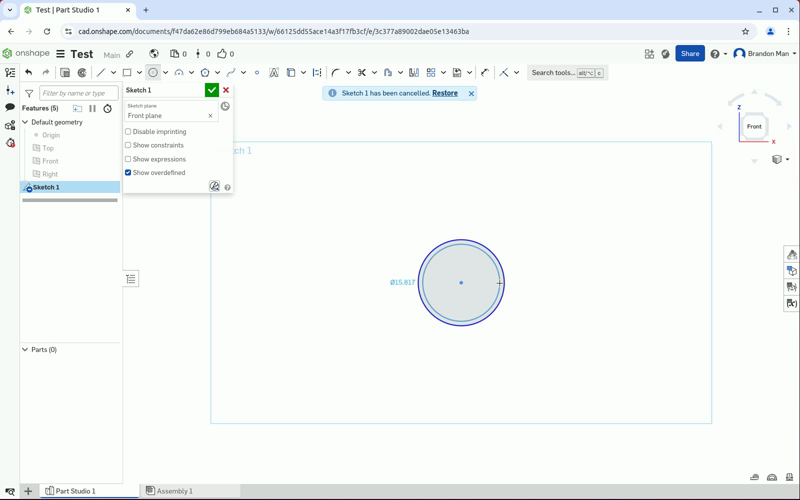
click(499, 282)
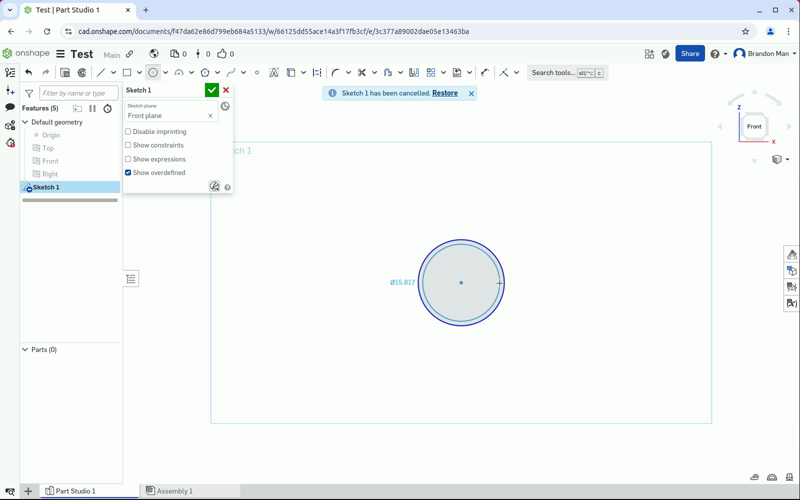
key(esc)
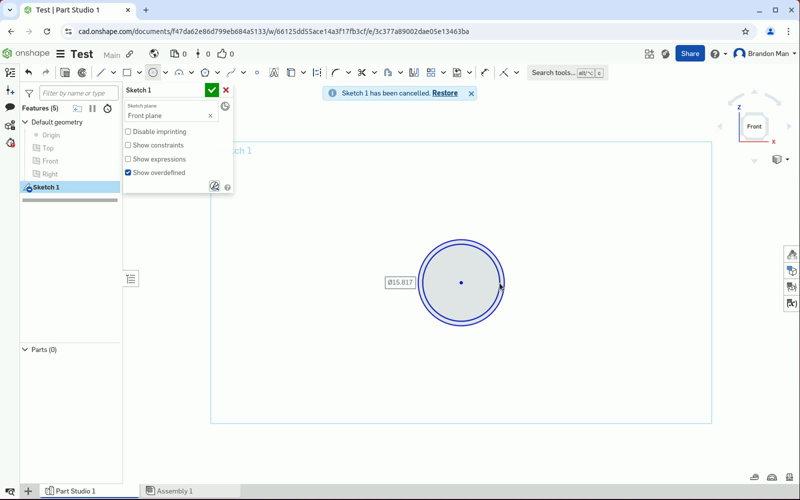
mouse_move(432, 312)
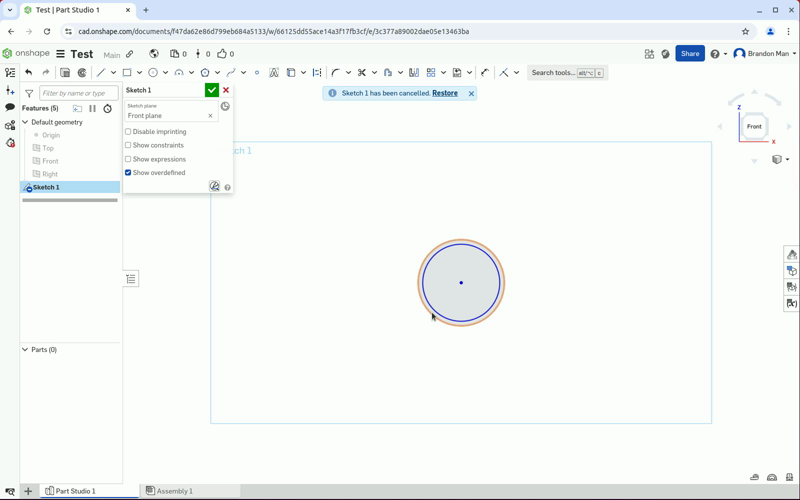
scroll(6)
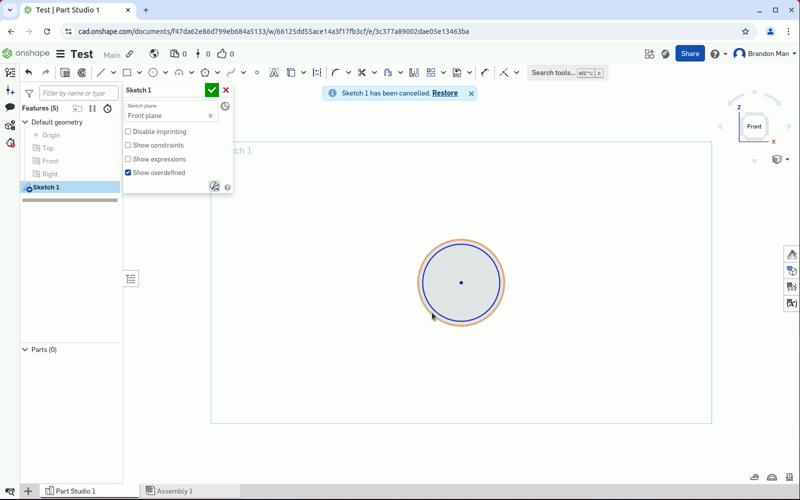
scroll(6)
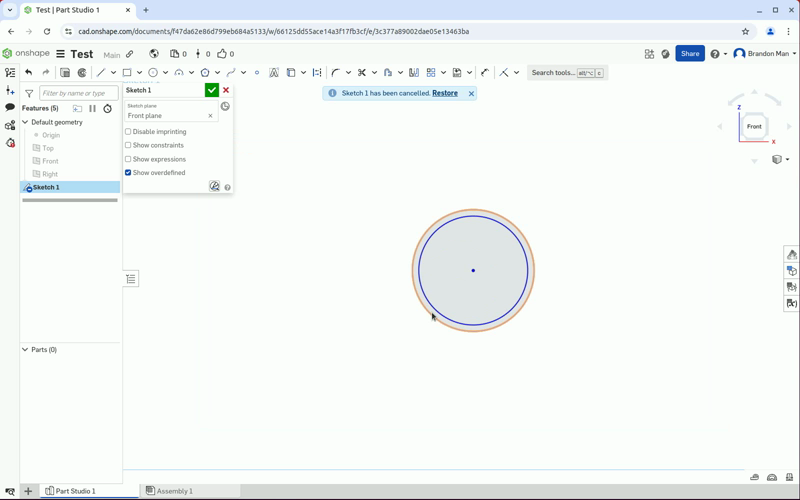
scroll(6)
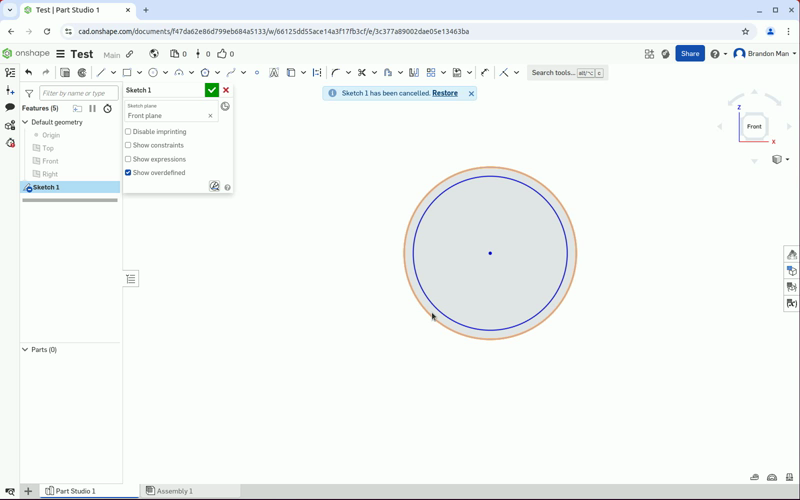
scroll(6)
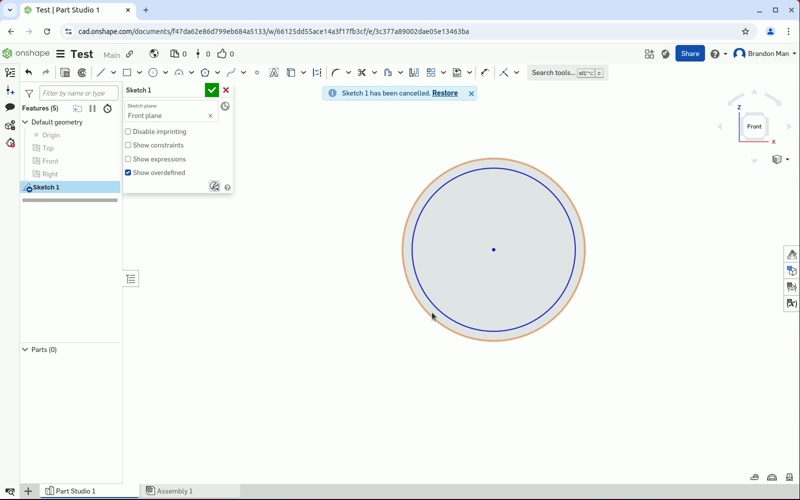
scroll(6)
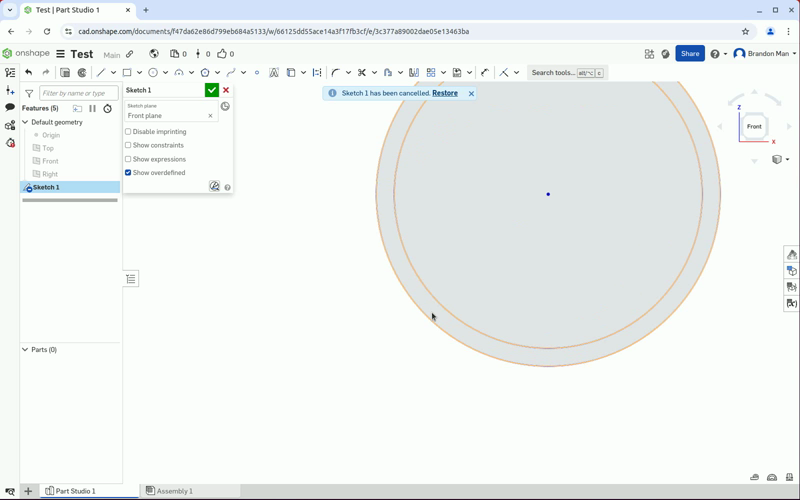
scroll(6)
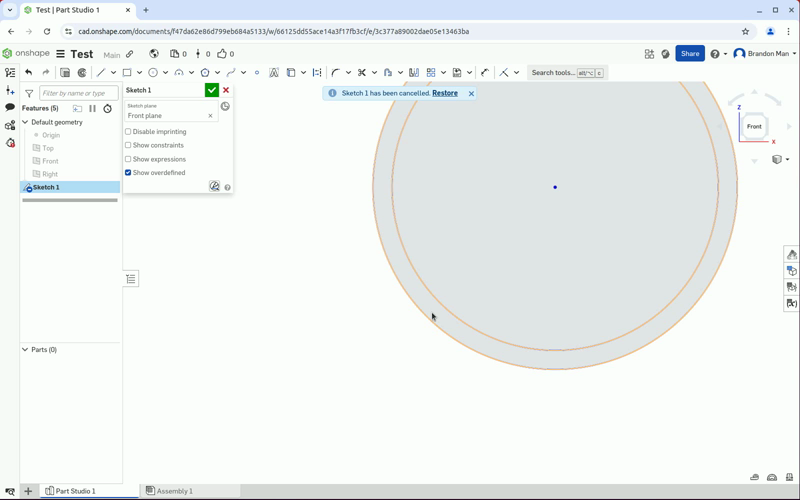
scroll(6)
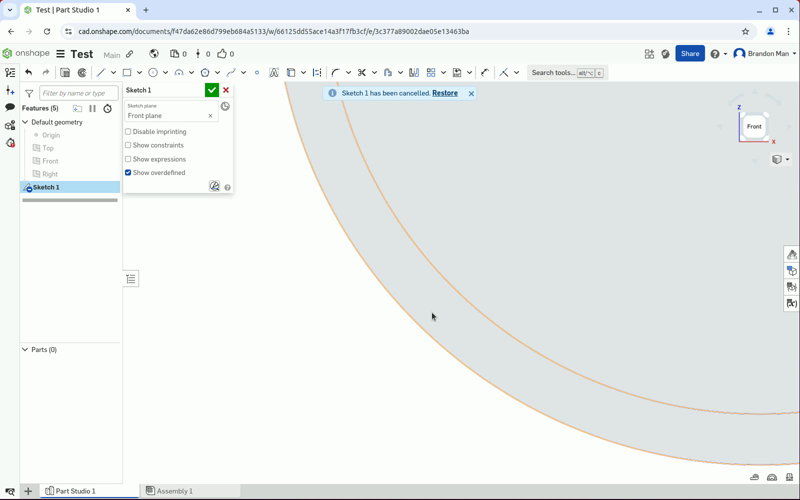
click(432, 312)
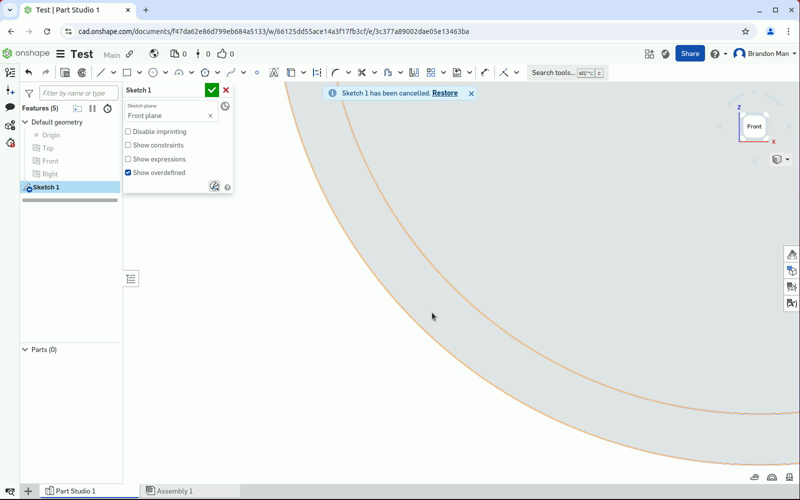
scroll(-6)
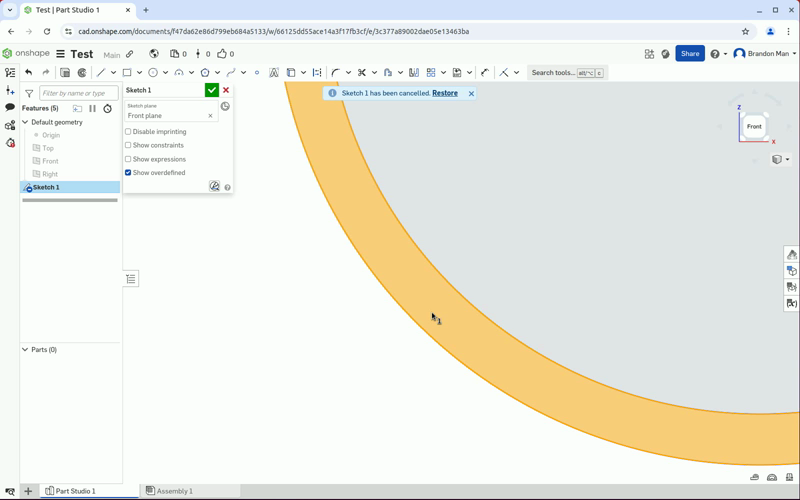
scroll(-6)
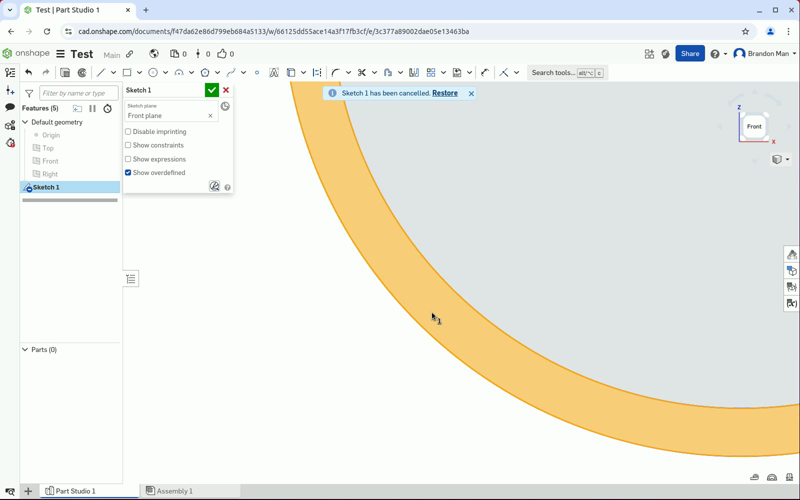
scroll(-6)
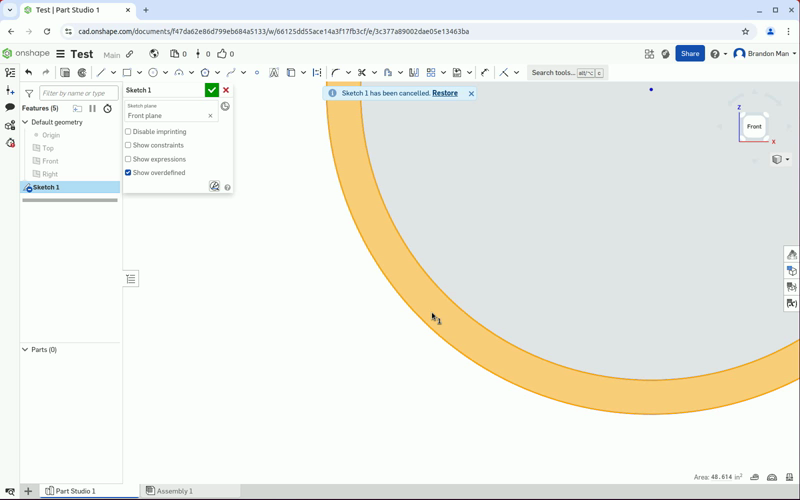
scroll(-6)
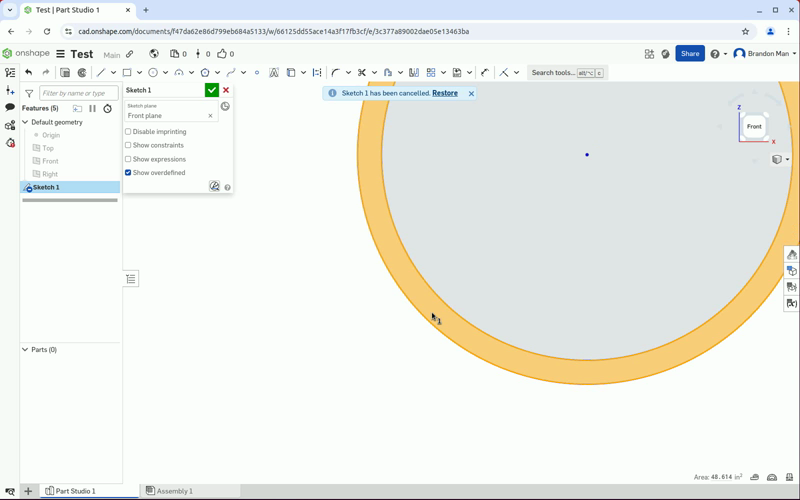
scroll(-6)
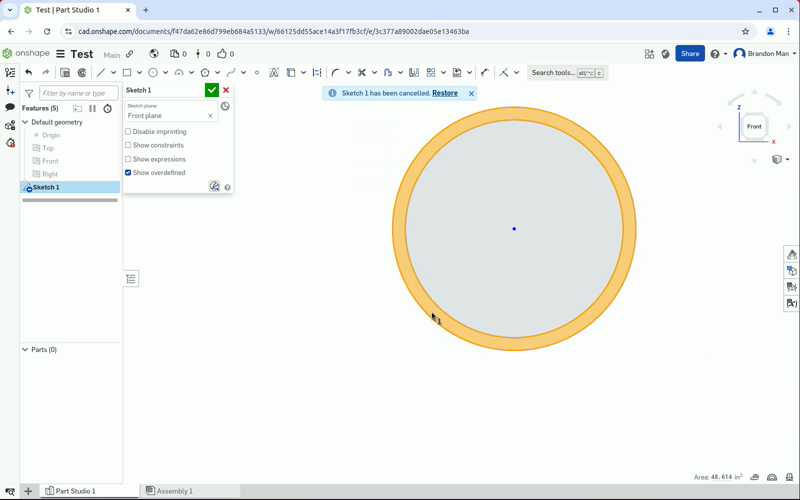
scroll(-6)
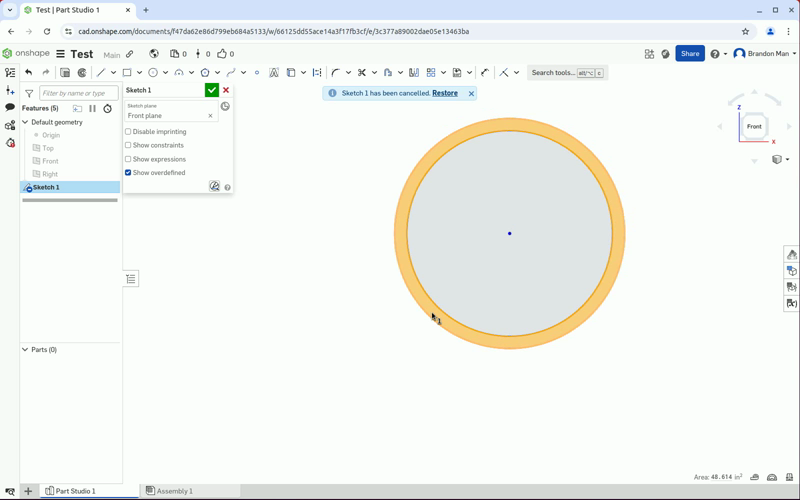
scroll(-6)
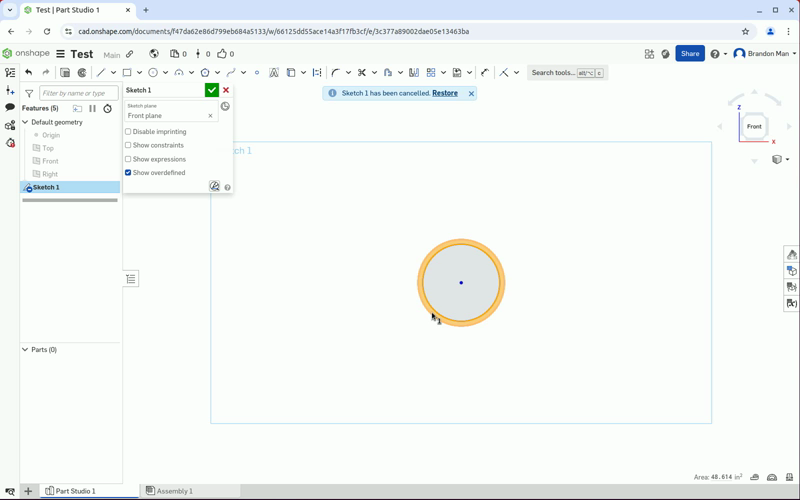
mouse_move(73, 352)
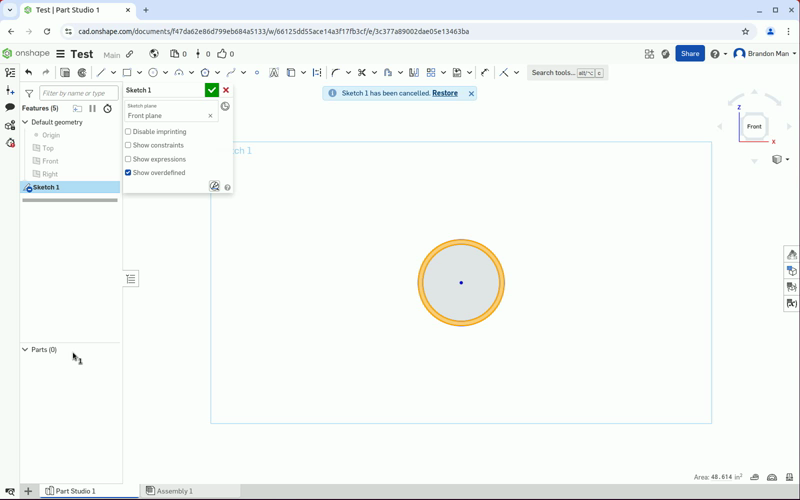
key(shift+y)
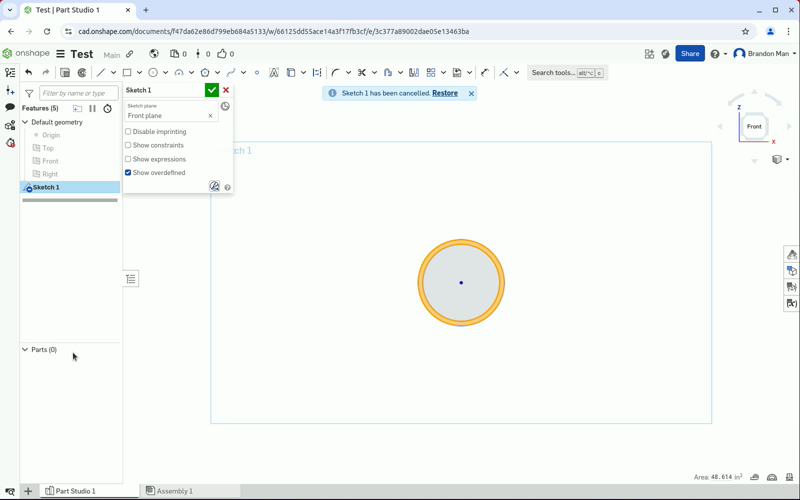
key(shift+e)
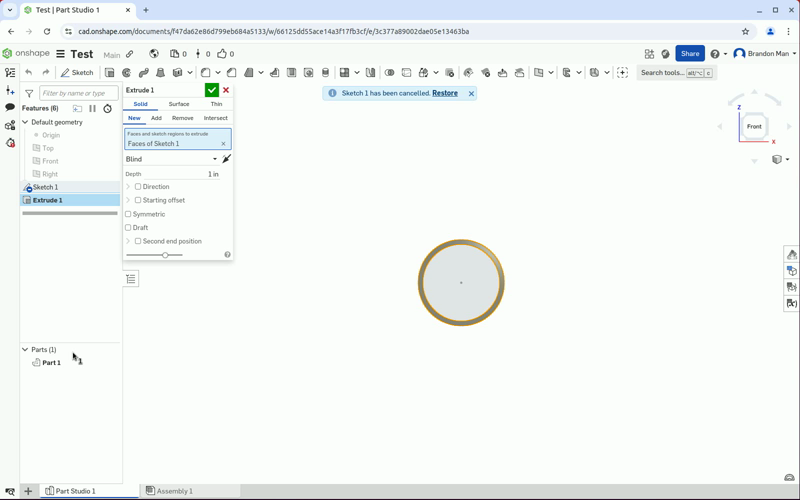
mouse_move(143, 106)
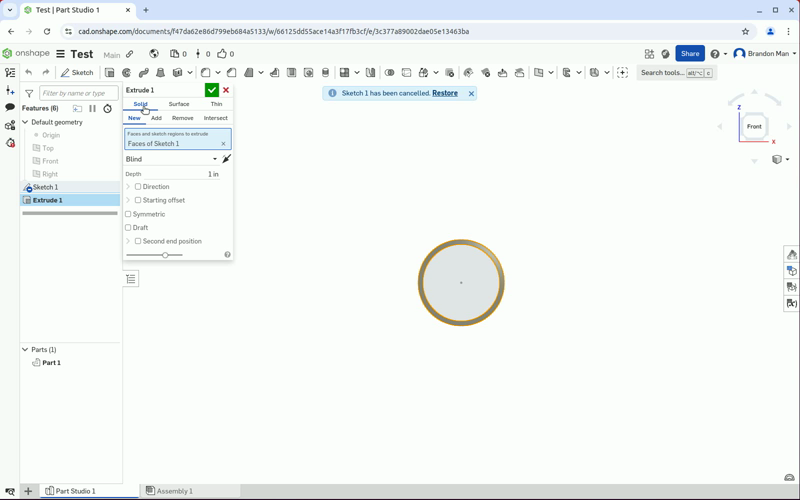
click(143, 106)
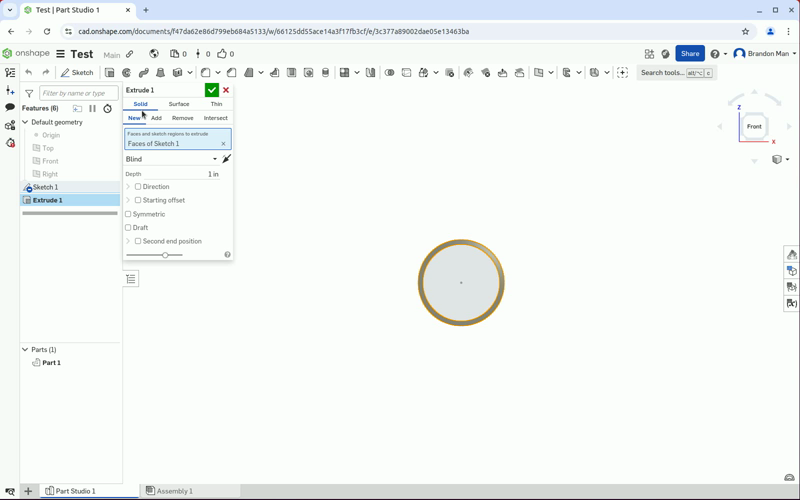
mouse_move(137, 120)
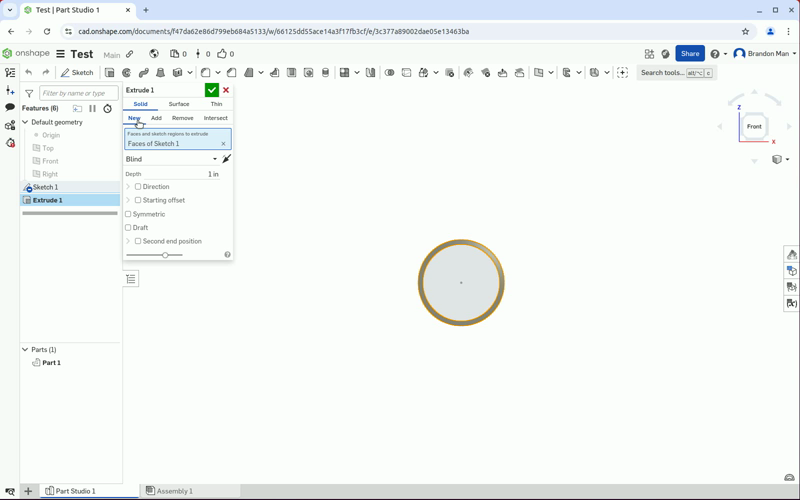
click(137, 120)
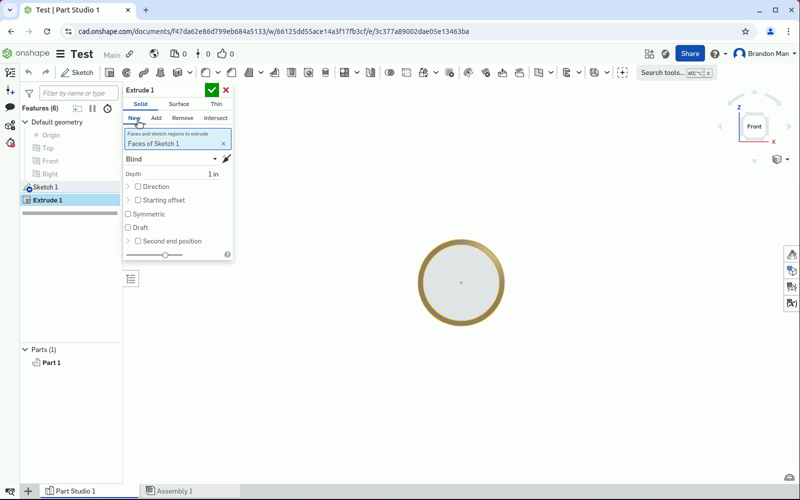
key(tab, 4)
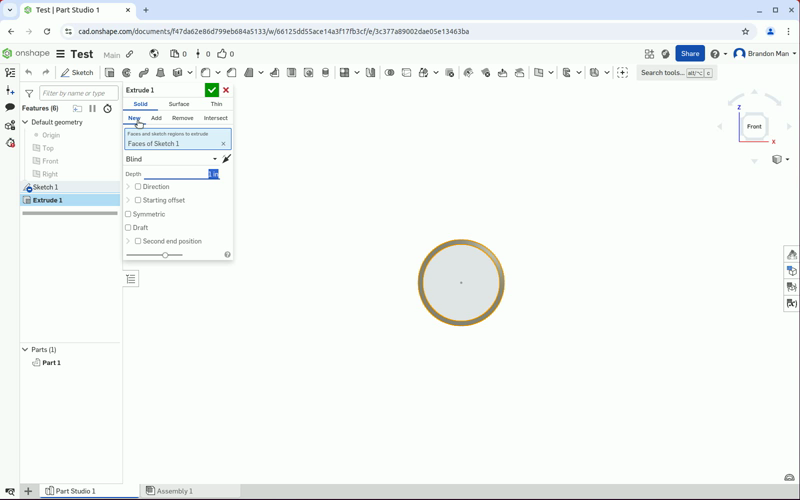
text(23.108)
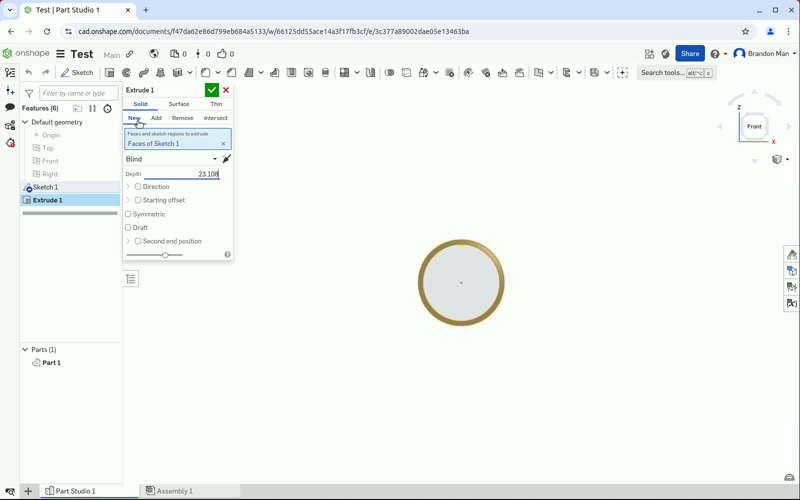
key(enter)
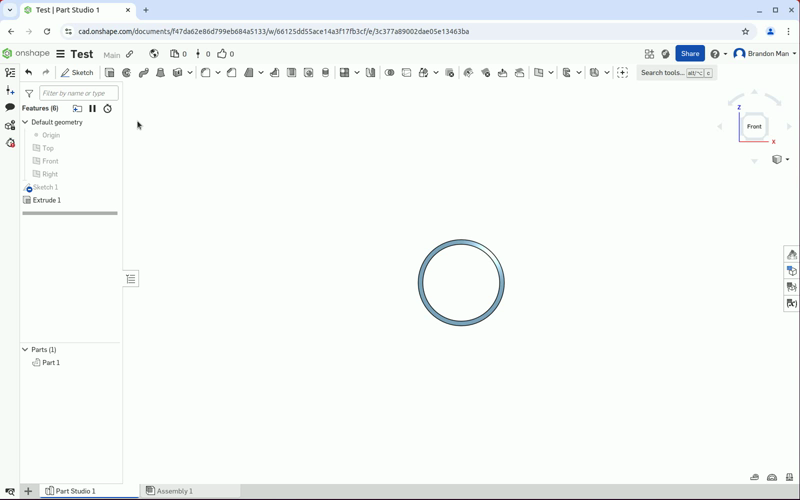
key(shift+h)
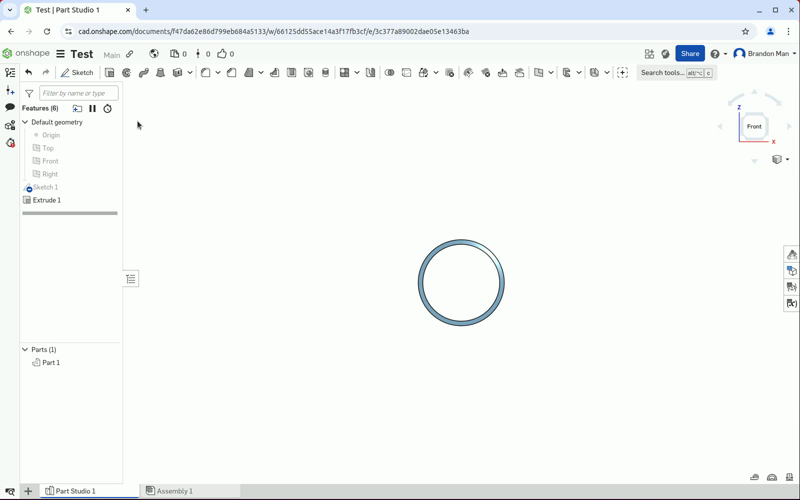
key(shift+h)
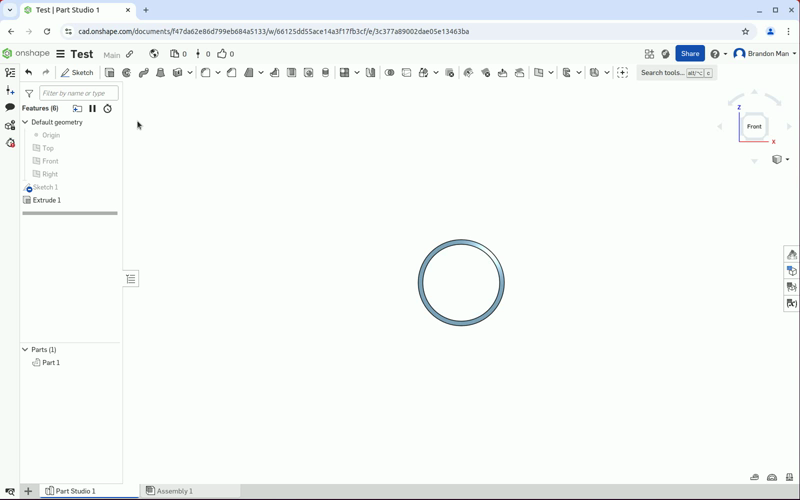
mouse_move(73, 189)
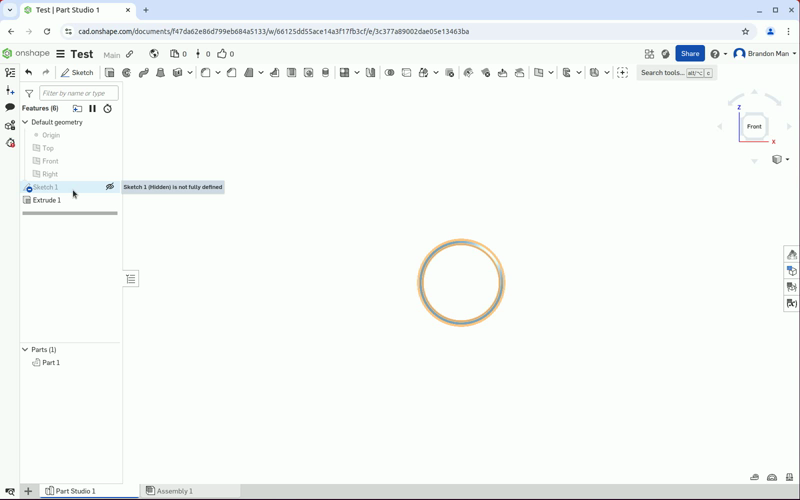
click(73, 189)
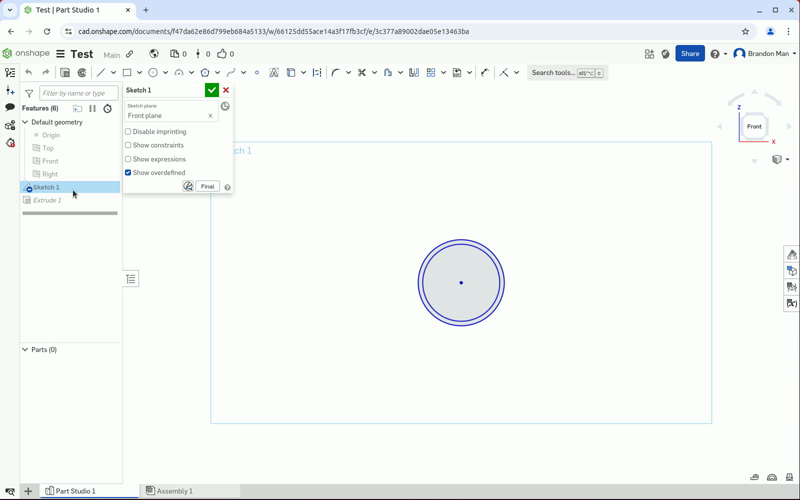
mouse_move(229, 92)
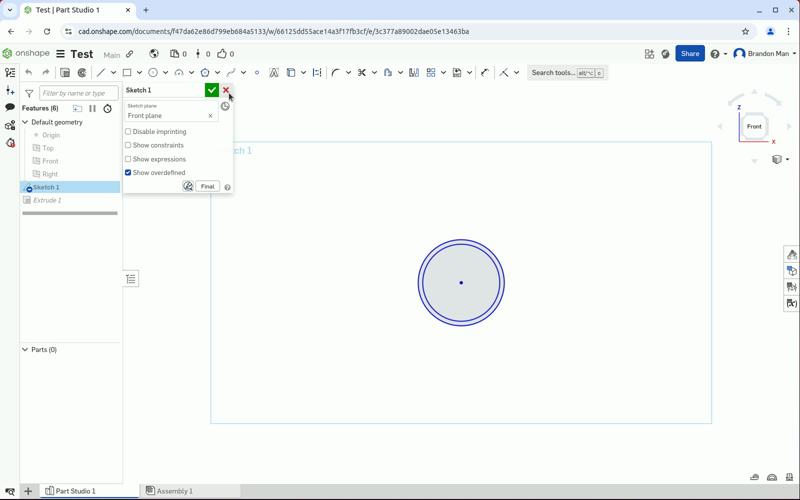
click(229, 92)
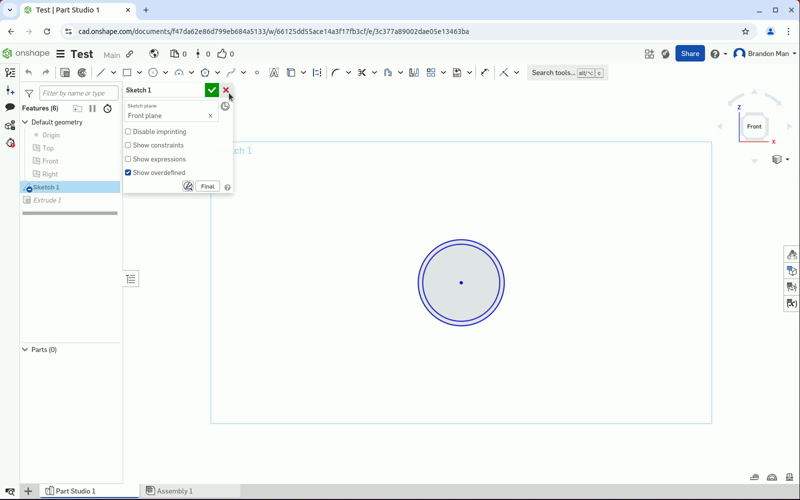
key(shift+s)
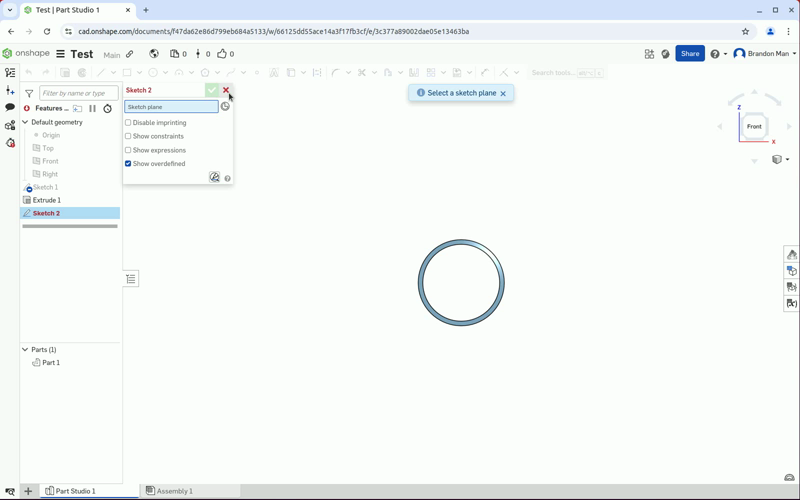
mouse_move(73, 163)
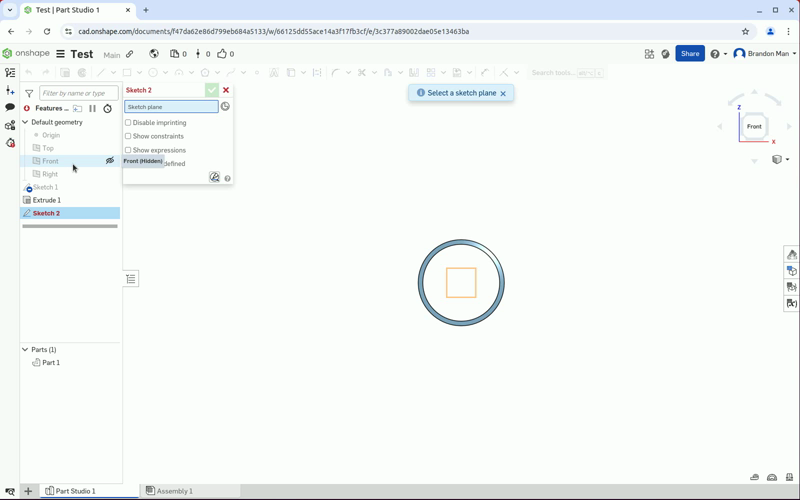
click(73, 163)
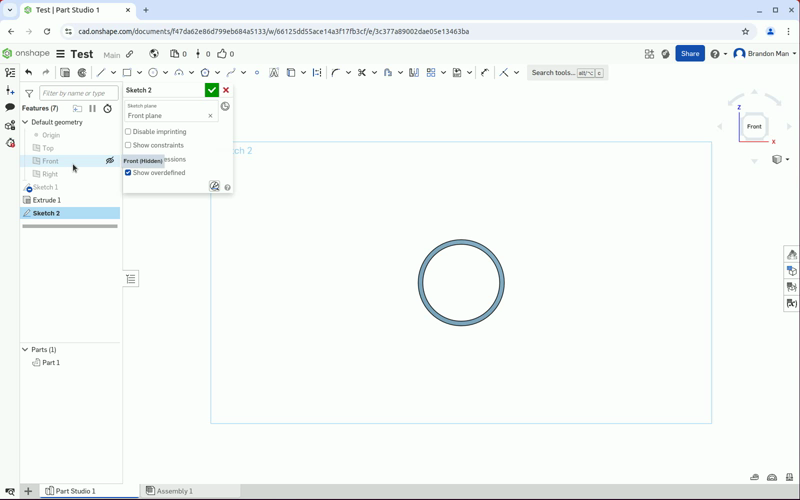
mouse_move(73, 352)
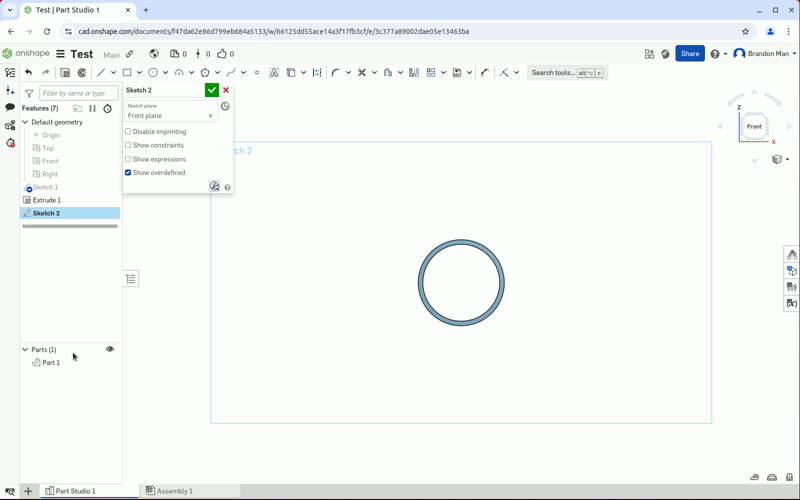
key(y)
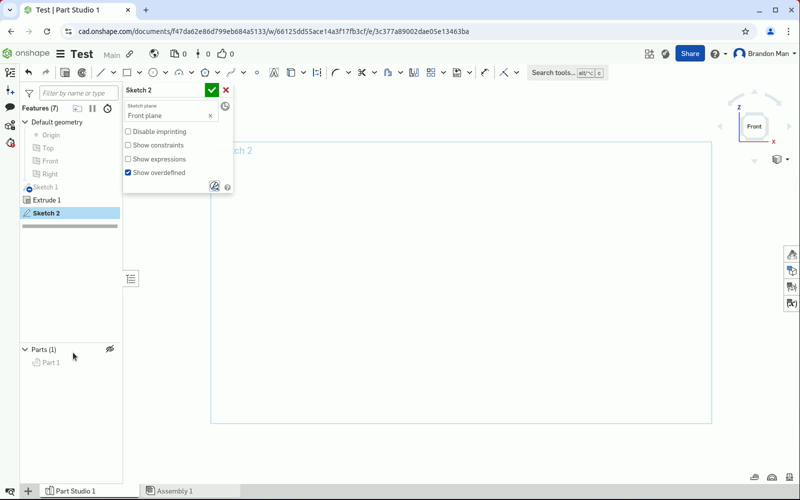
key(c)
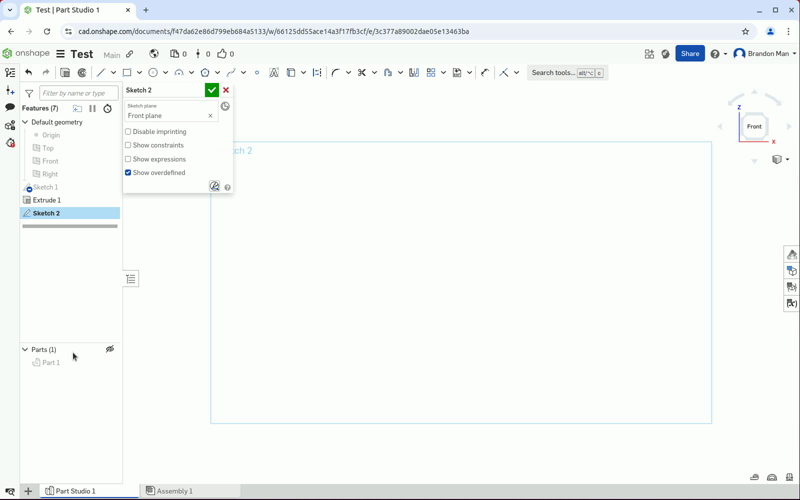
key_down(shift)
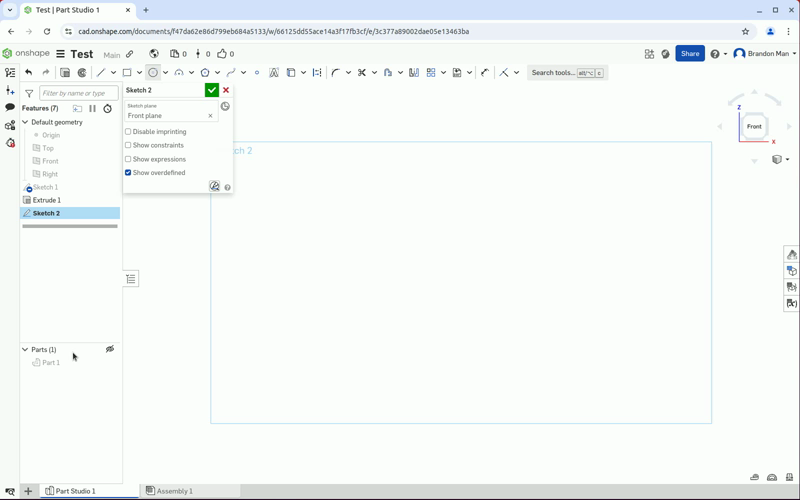
mouse_move(461, 282)
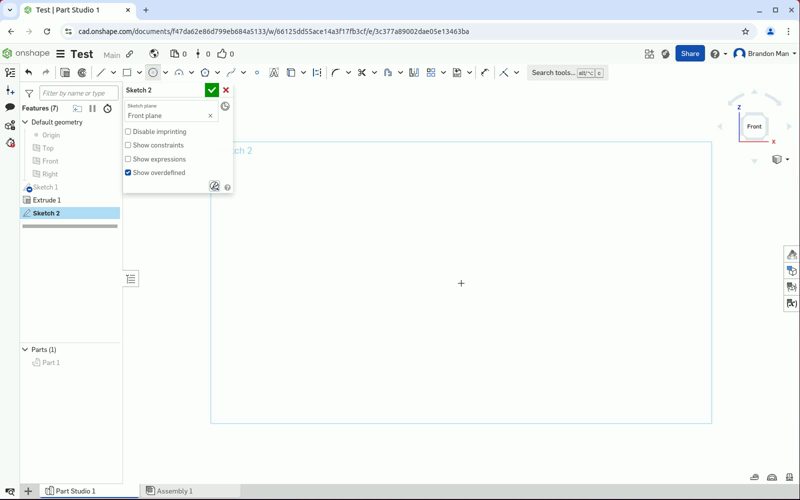
click(461, 282)
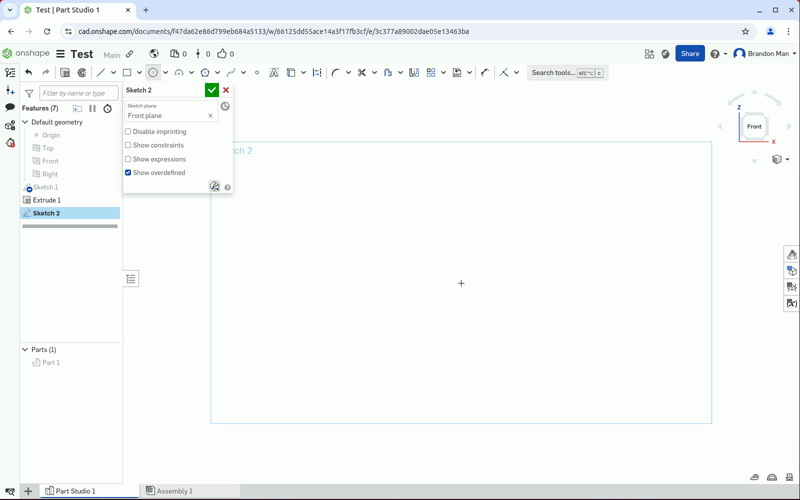
key_up(shift)
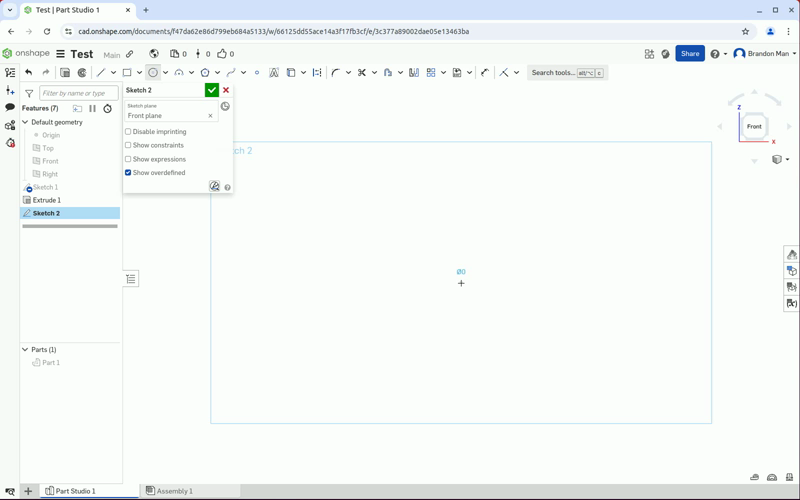
mouse_move(500, 282)
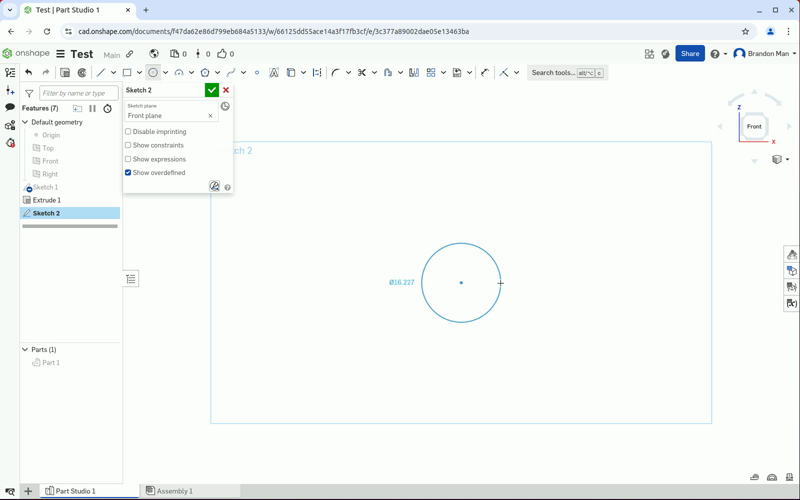
click(500, 282)
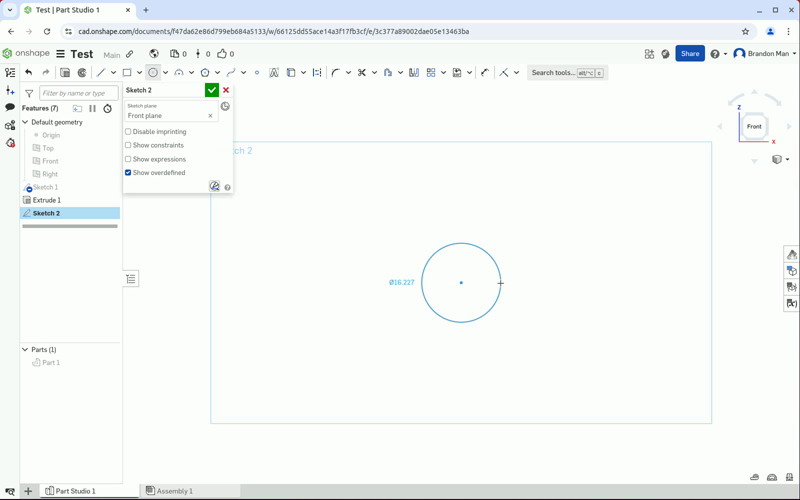
key(esc)
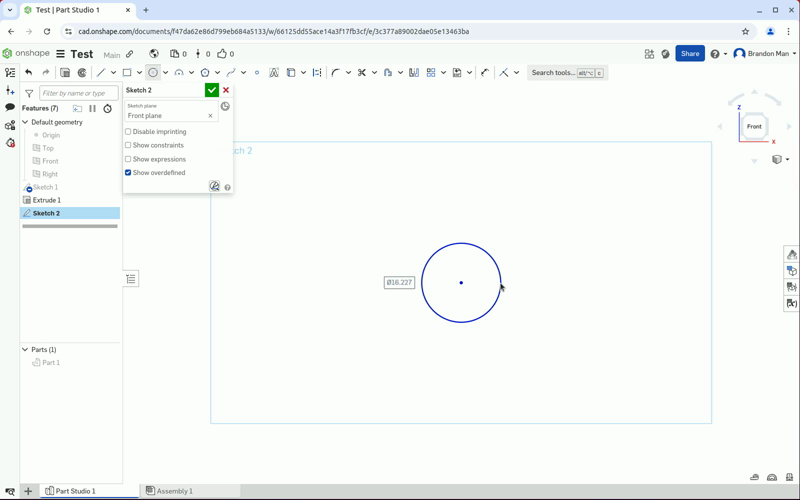
mouse_move(451, 283)
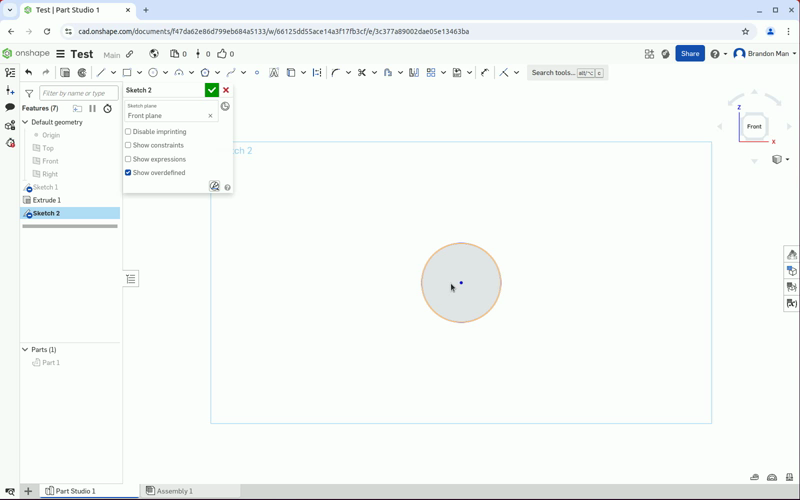
click(451, 283)
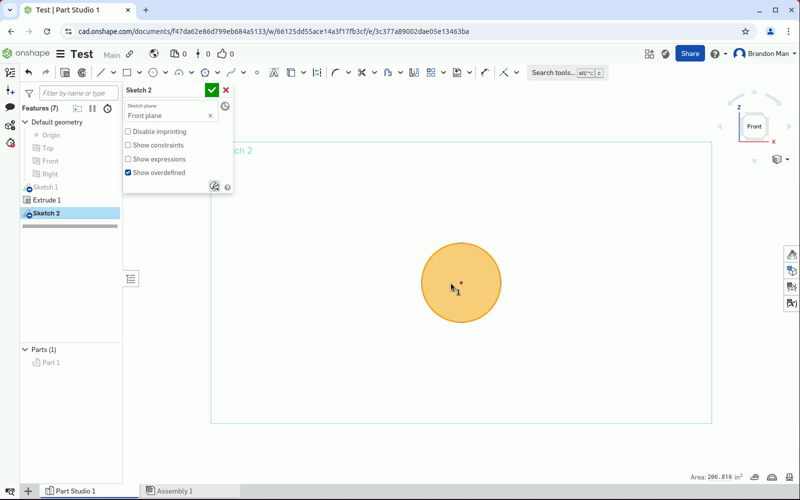
mouse_move(73, 352)
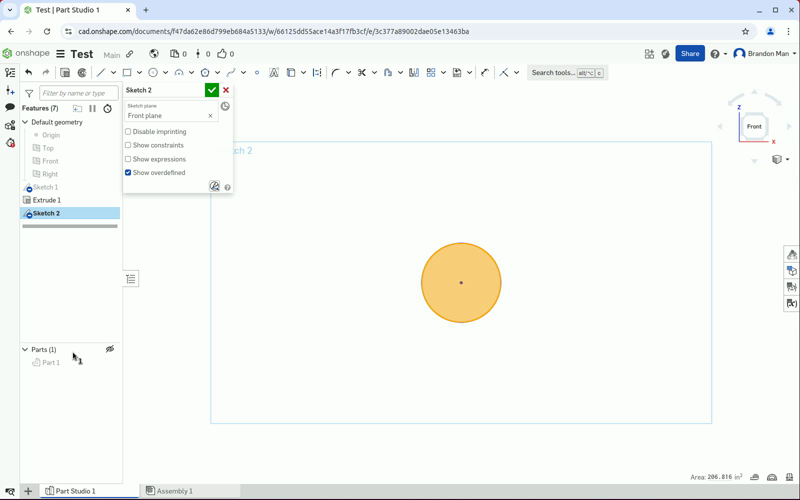
key(shift+y)
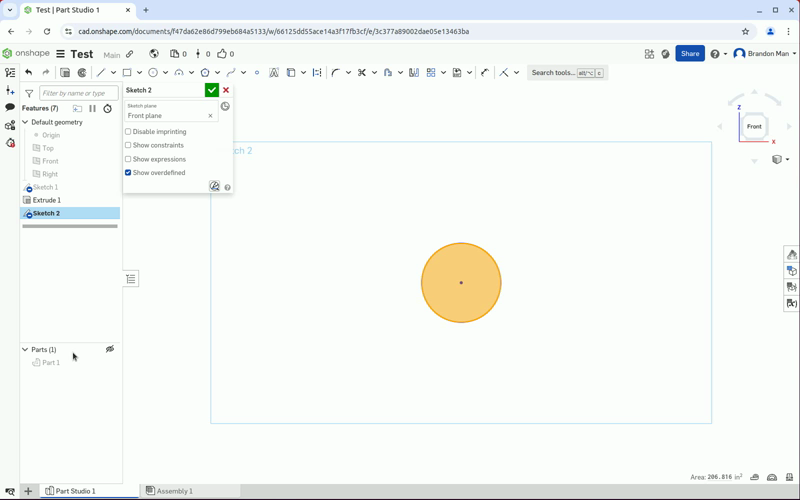
key(shift+e)
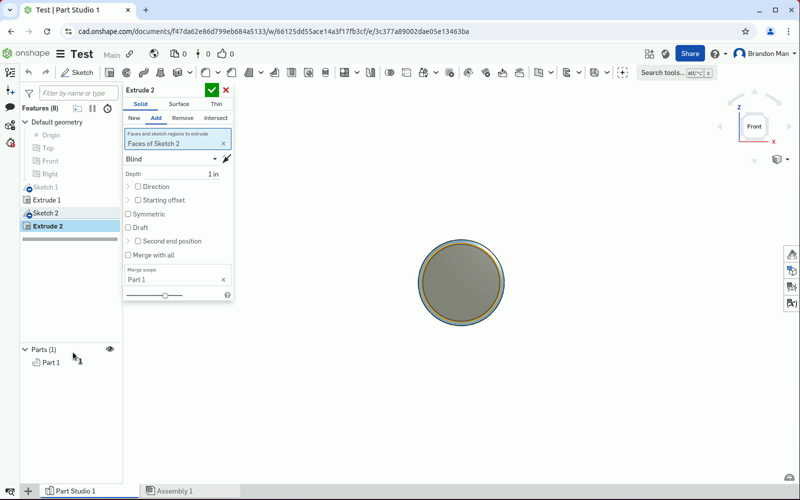
mouse_move(143, 106)
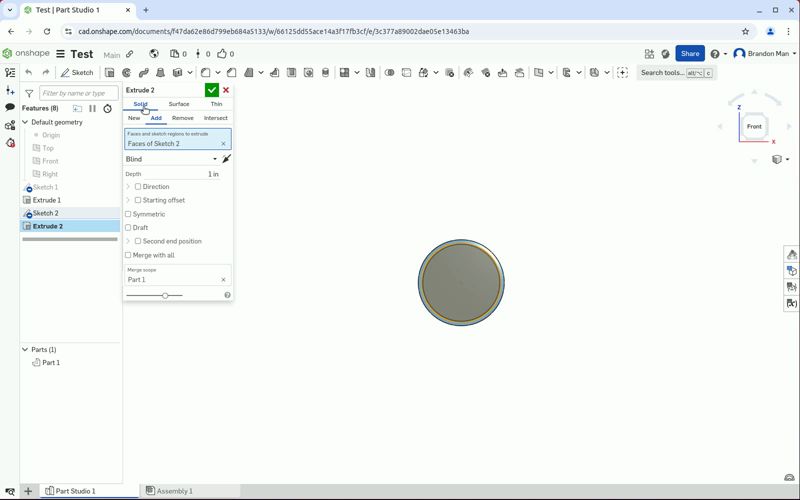
click(143, 106)
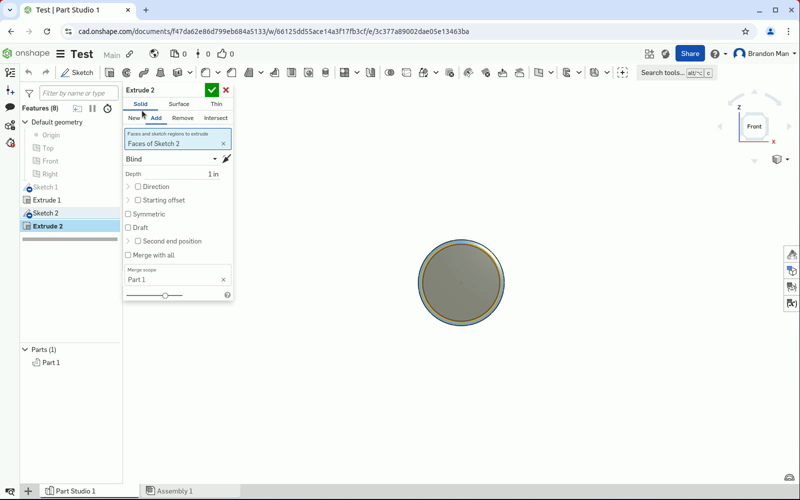
mouse_move(137, 120)
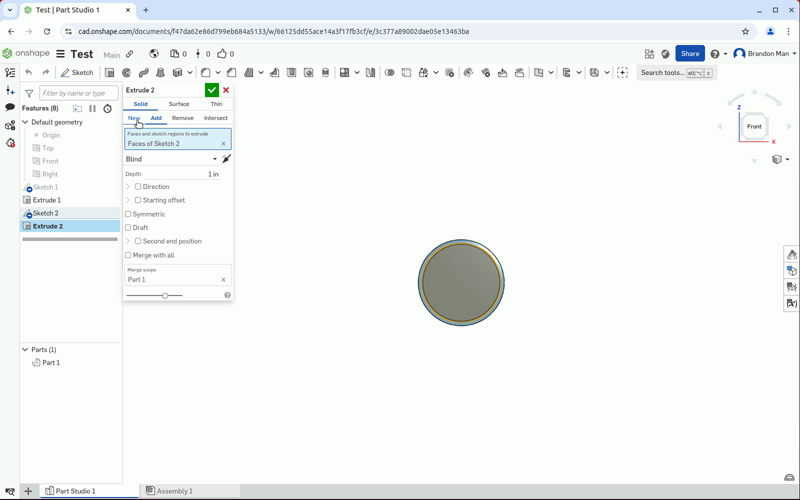
click(137, 120)
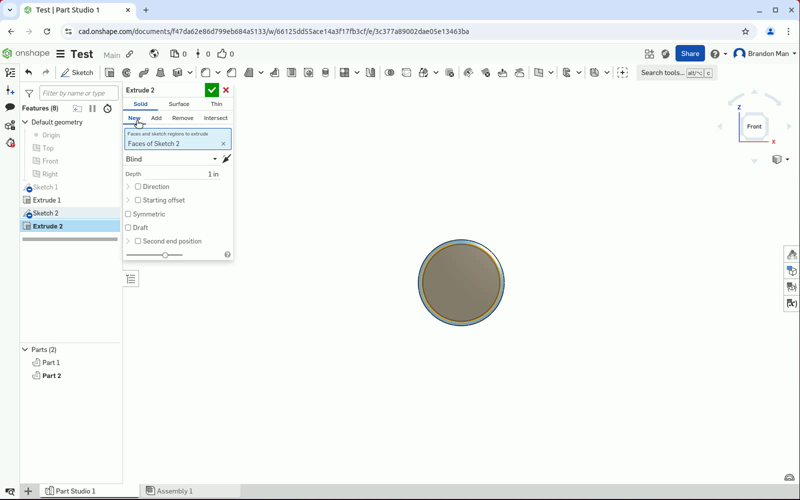
key(tab, 4)
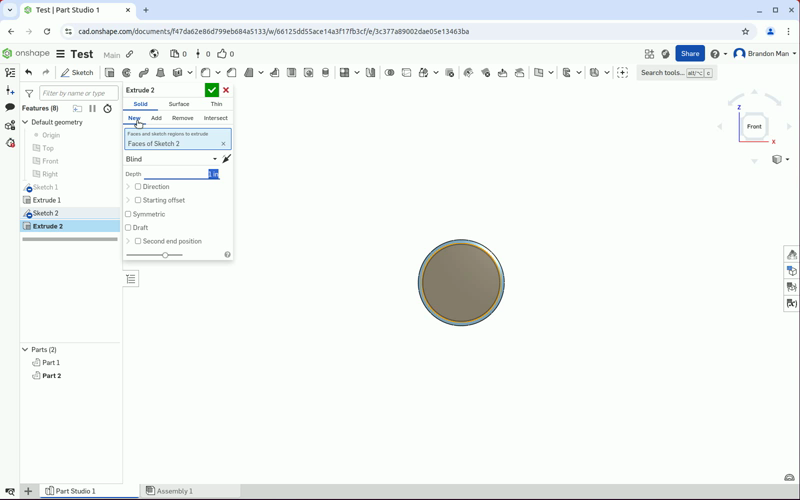
text(0.481)
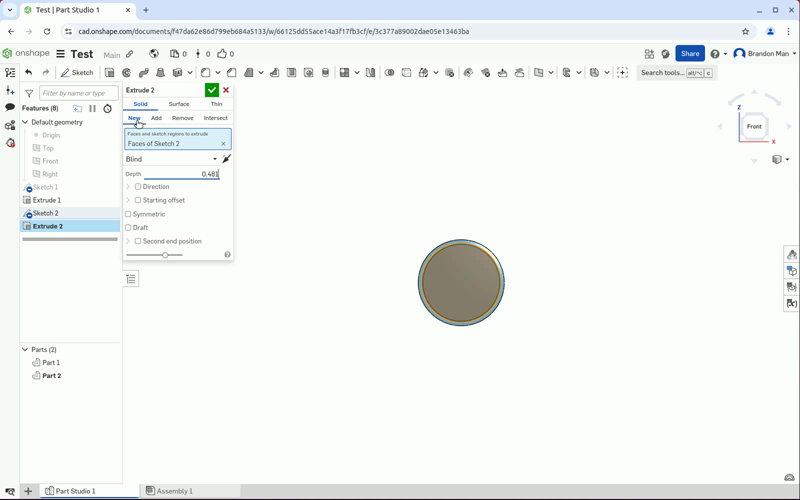
key(enter)
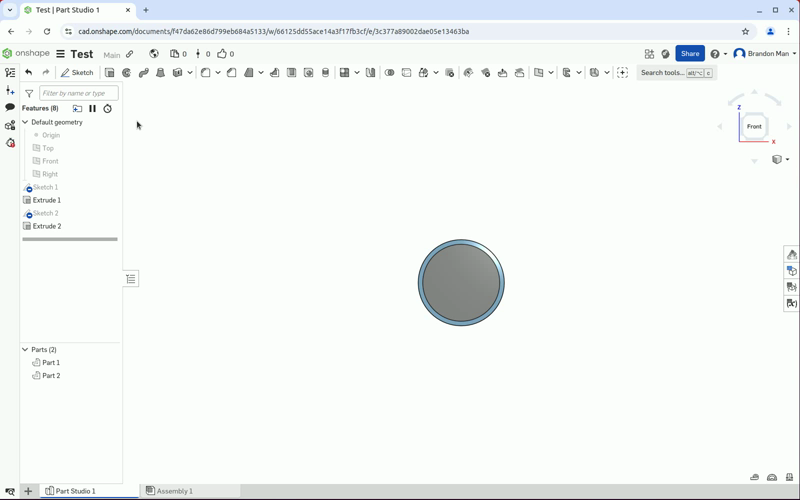
key(shift+h)
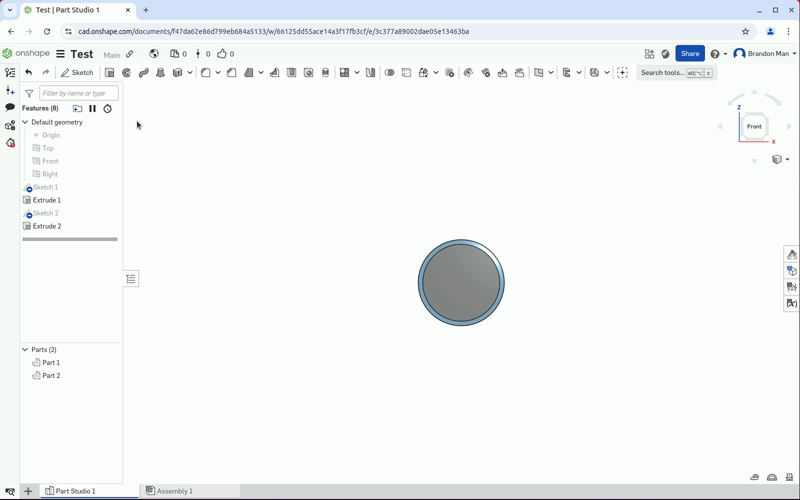
key(shift+h)
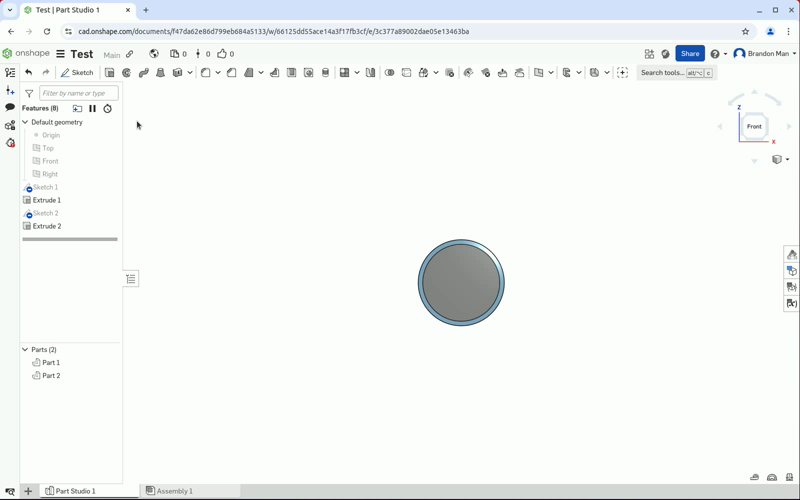
mouse_move(73, 189)
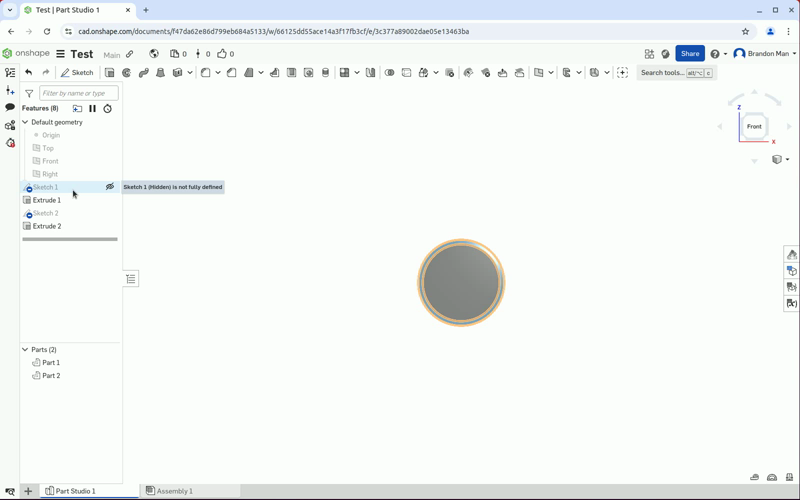
click(73, 189)
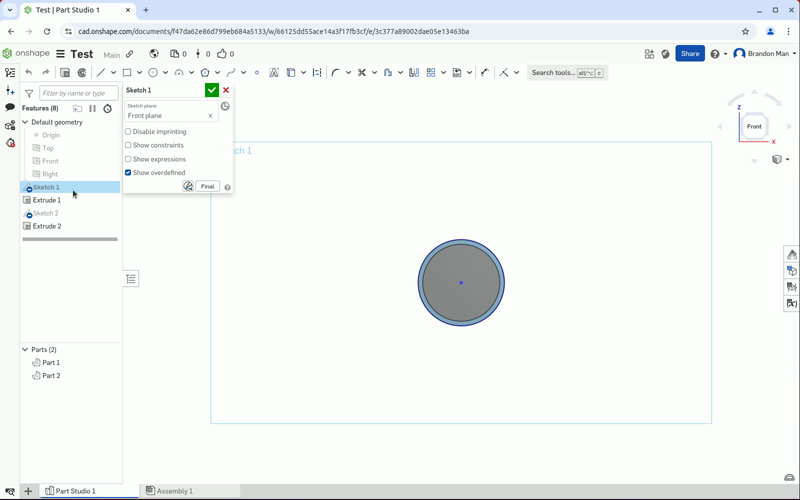
mouse_move(229, 92)
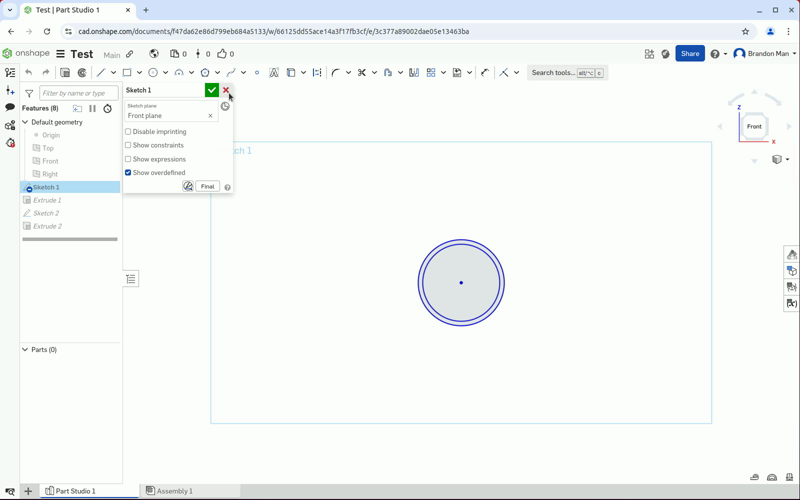
click(229, 92)
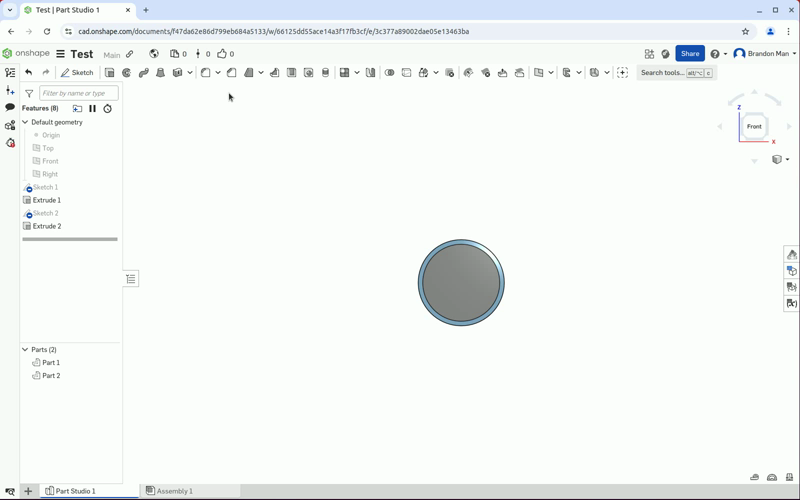
mouse_move(73, 352)
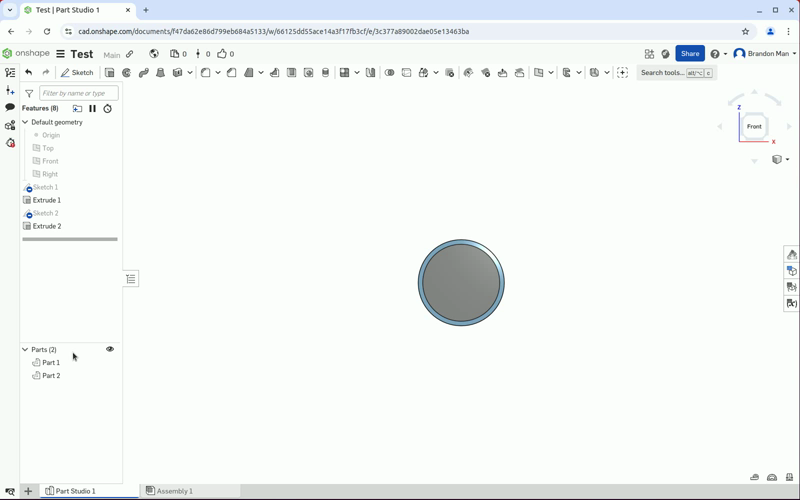
key(y)
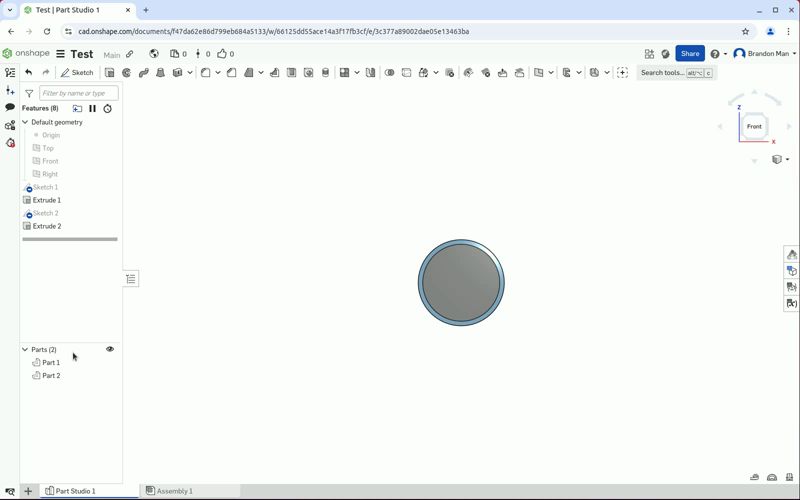
key(shift+p)
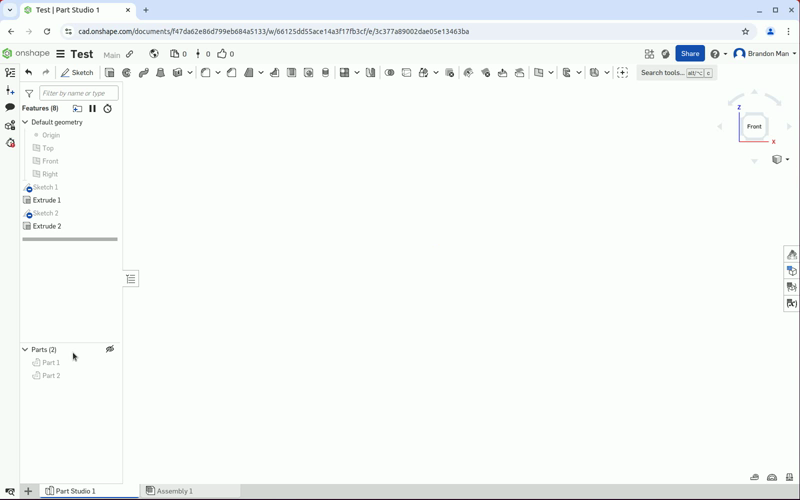
key(space)
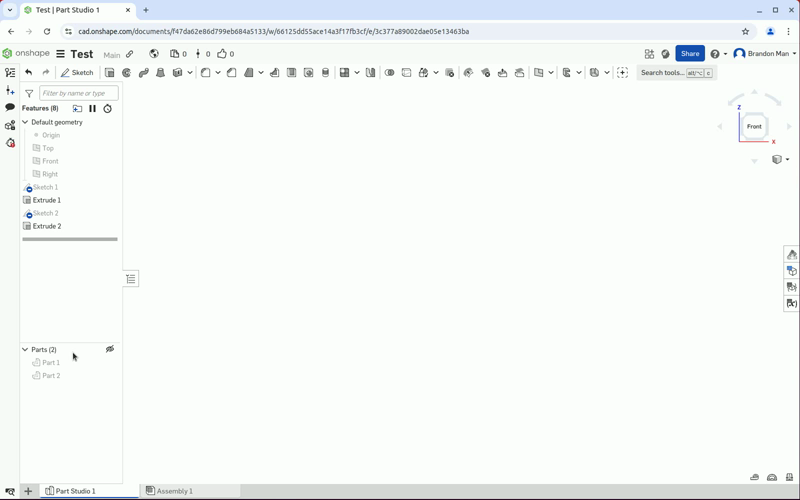
key_down(shift)
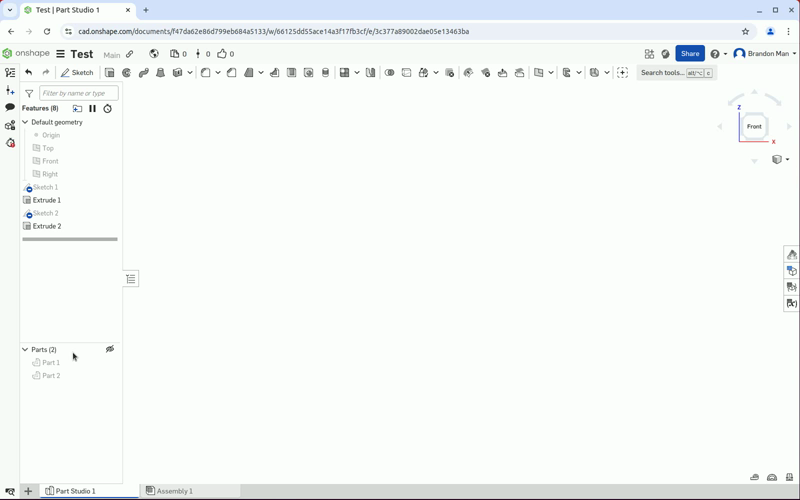
key(down)
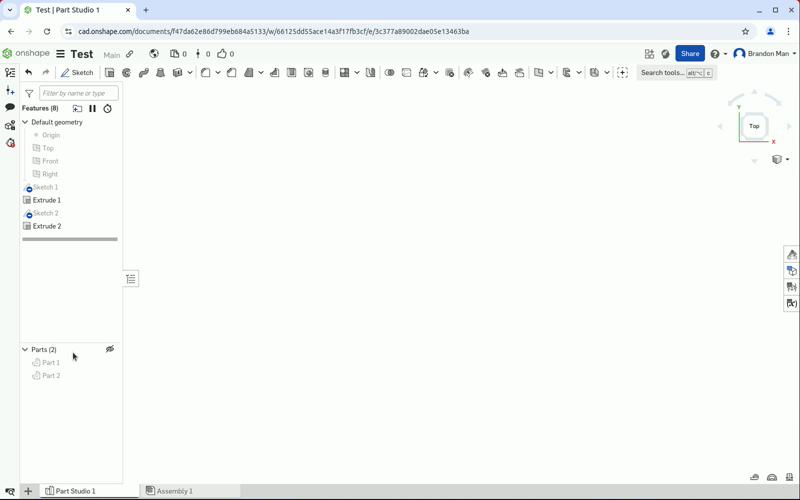
key_up(shift)
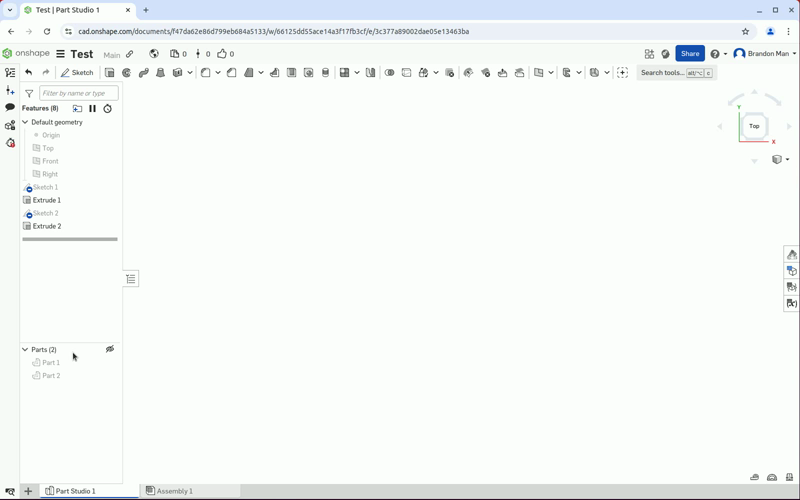
mouse_move(73, 352)
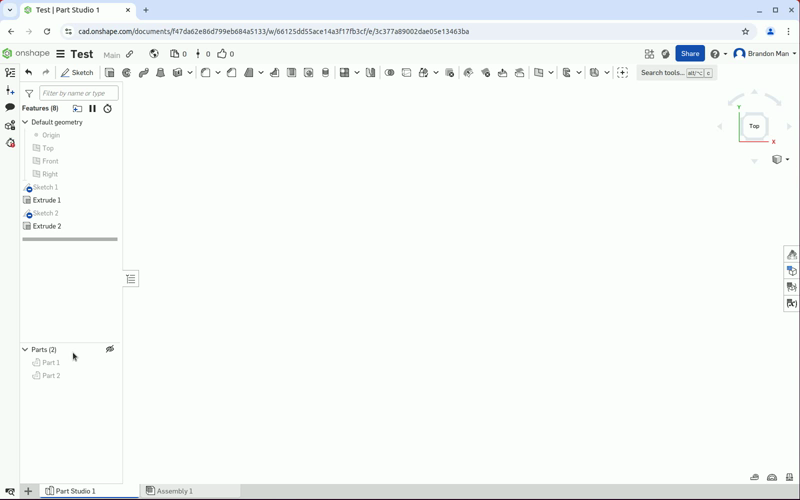
key(shift+y)
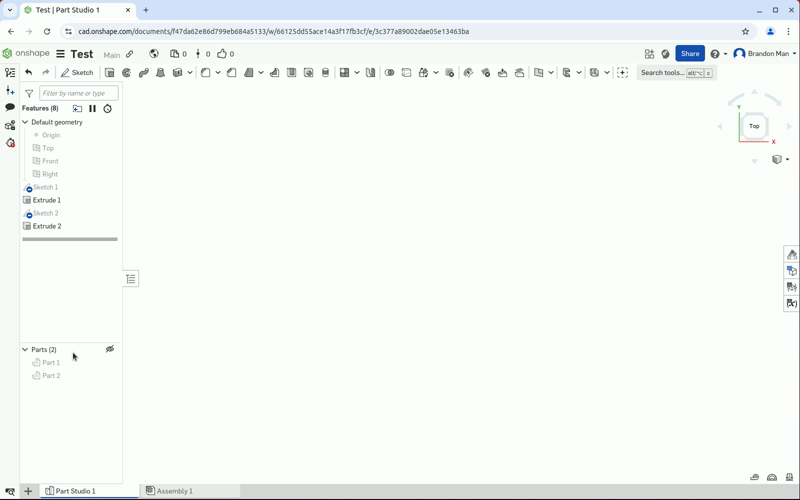
key(shift+s)
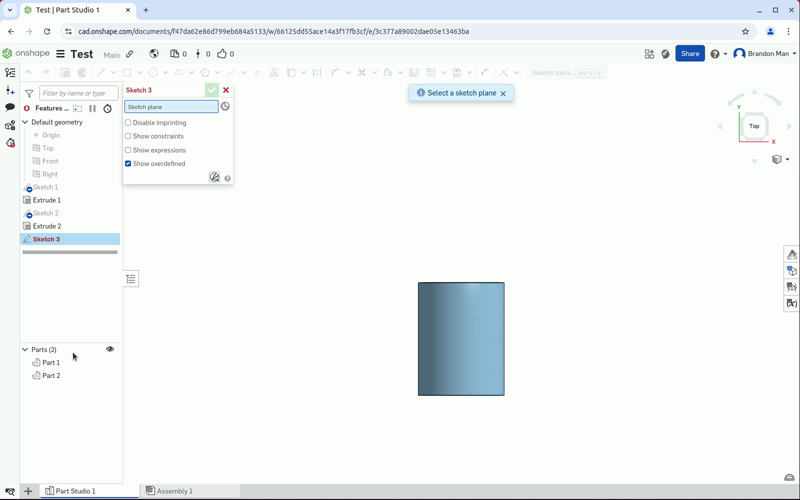
mouse_move(73, 150)
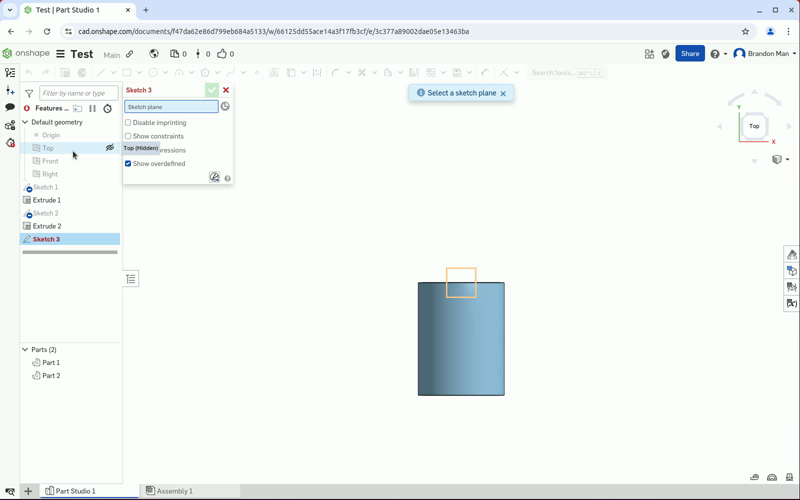
click(73, 150)
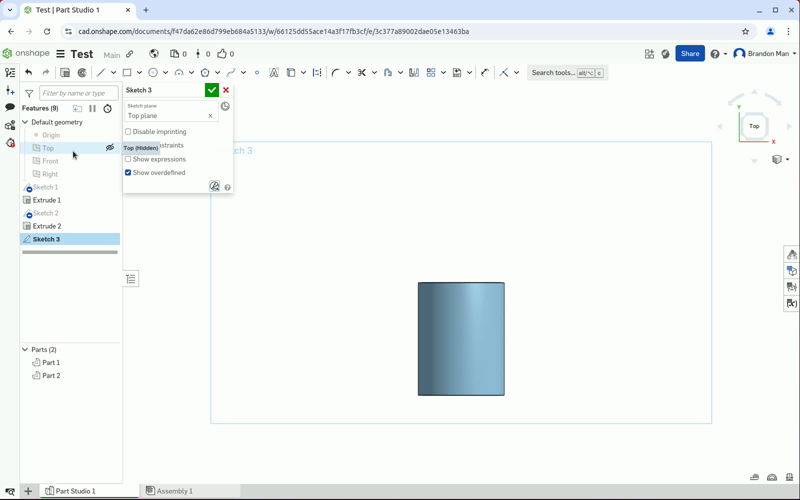
mouse_move(73, 352)
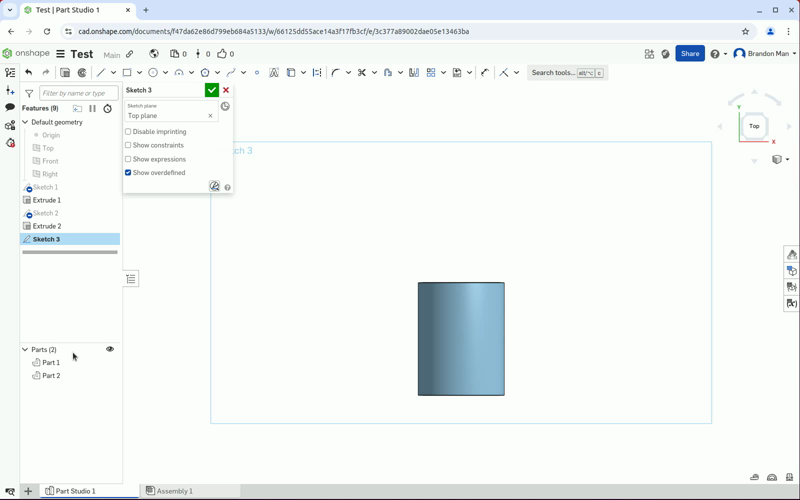
key(y)
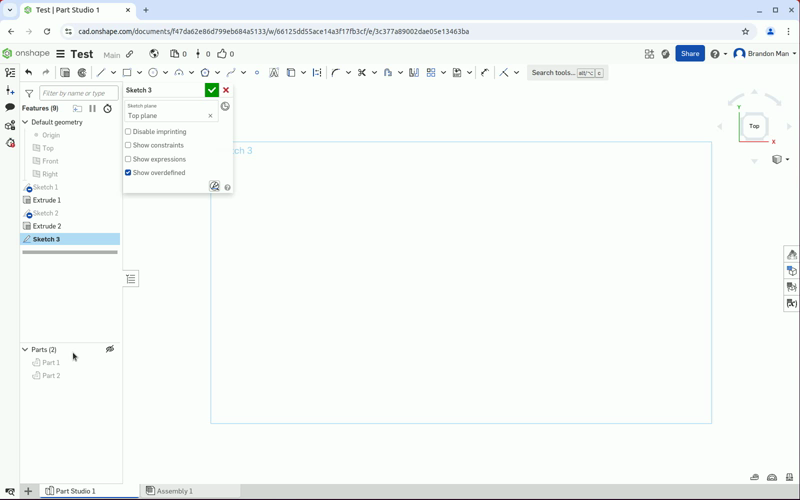
key(l)
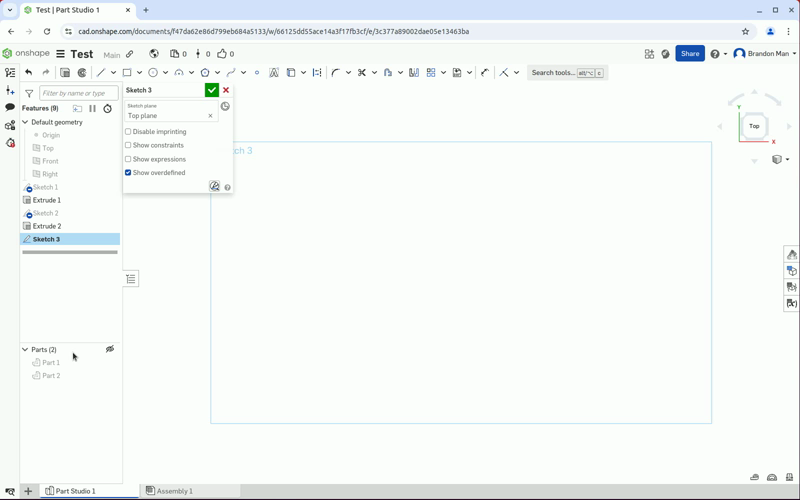
key_down(shift)
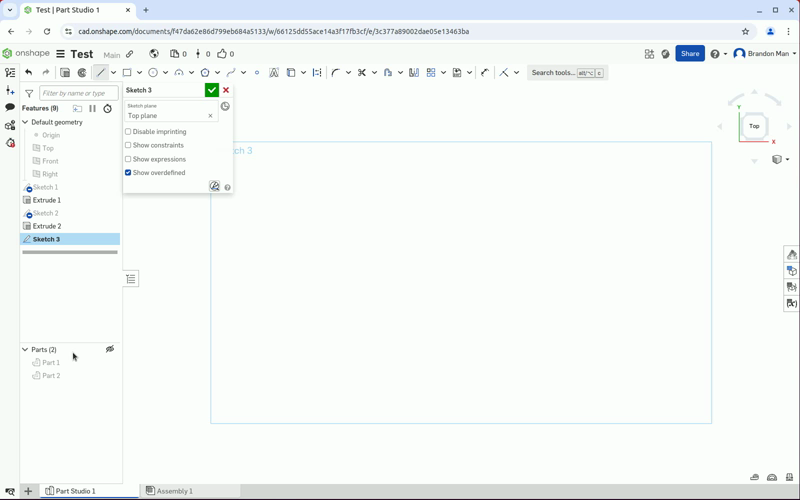
mouse_move(414, 339)
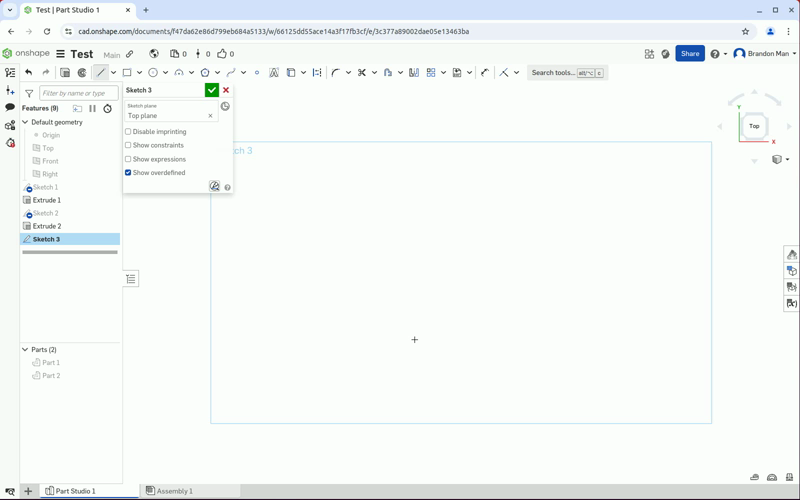
click(414, 339)
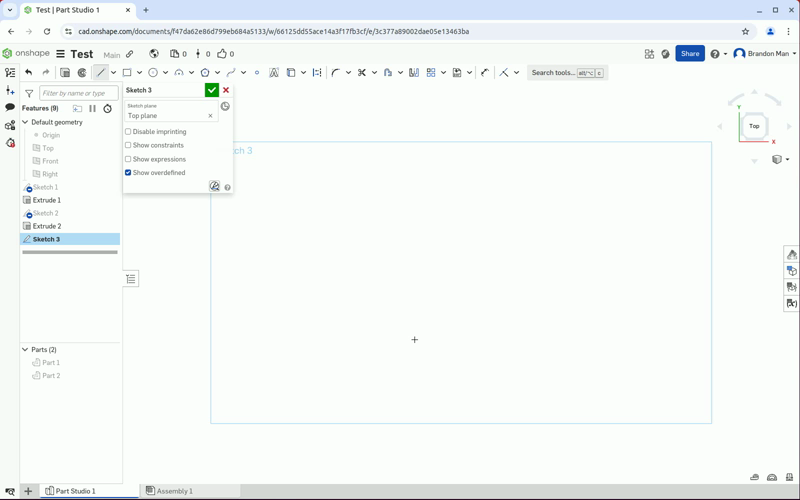
key_up(shift)
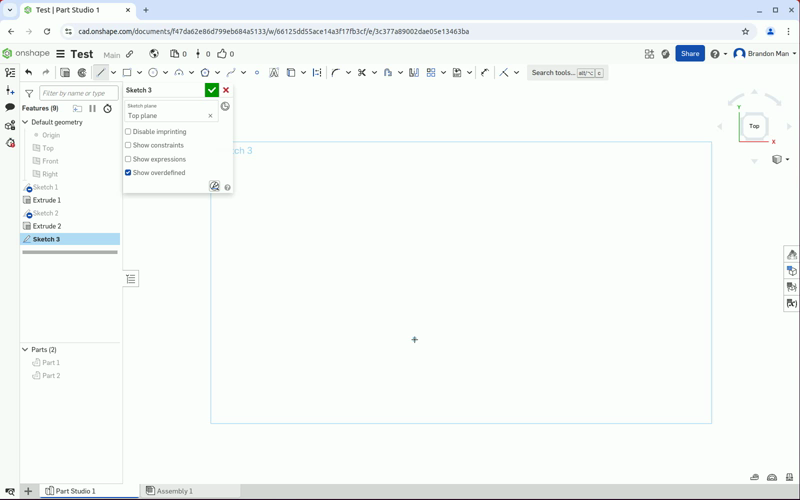
key_down(shift)
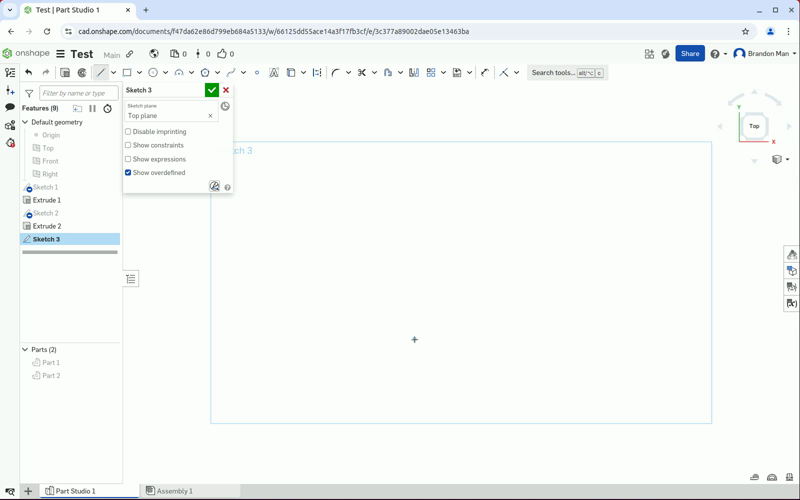
mouse_move(444, 339)
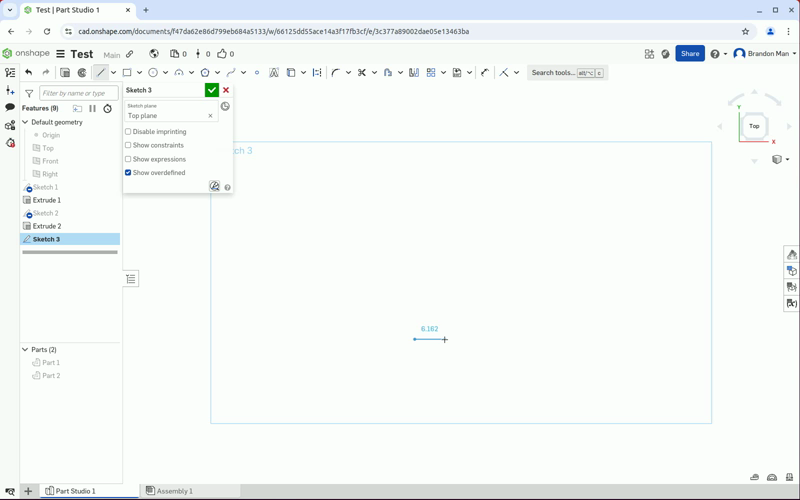
mouse_move(434, 339)
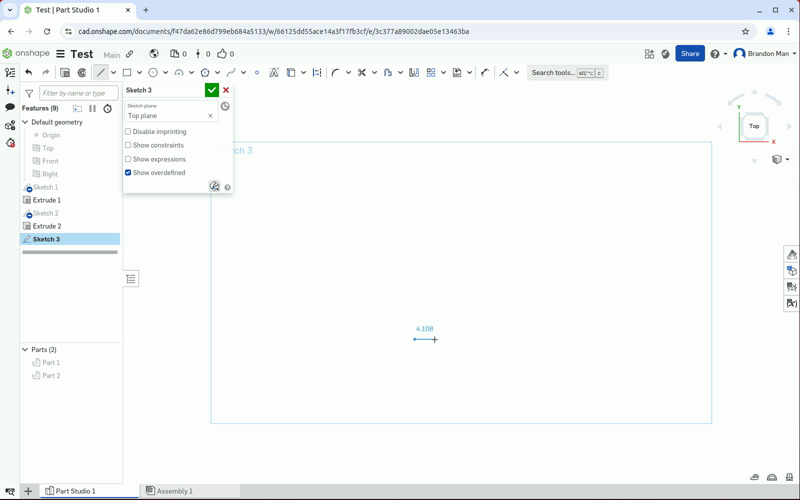
click(434, 339)
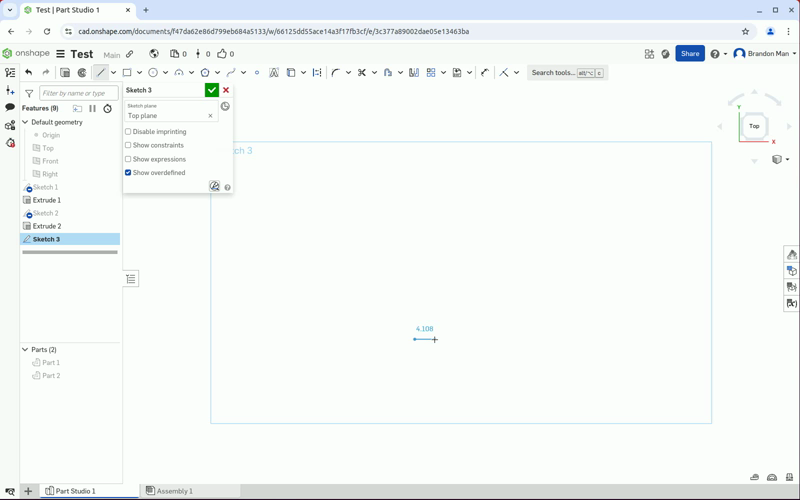
key_up(shift)
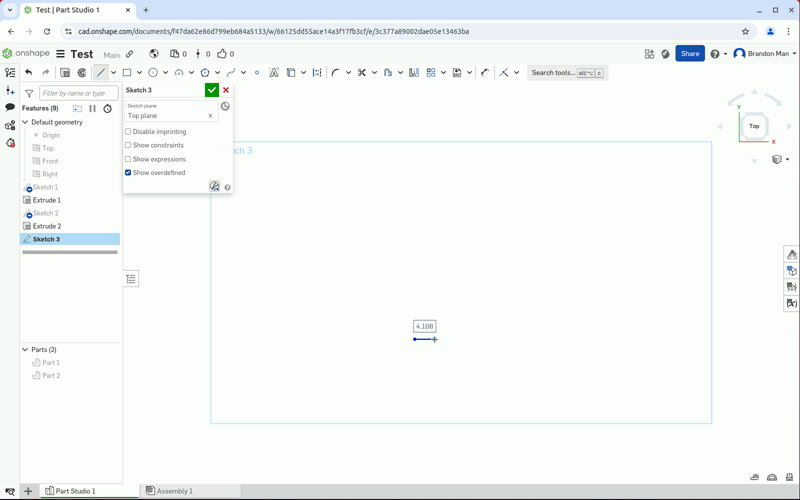
key_down(shift)
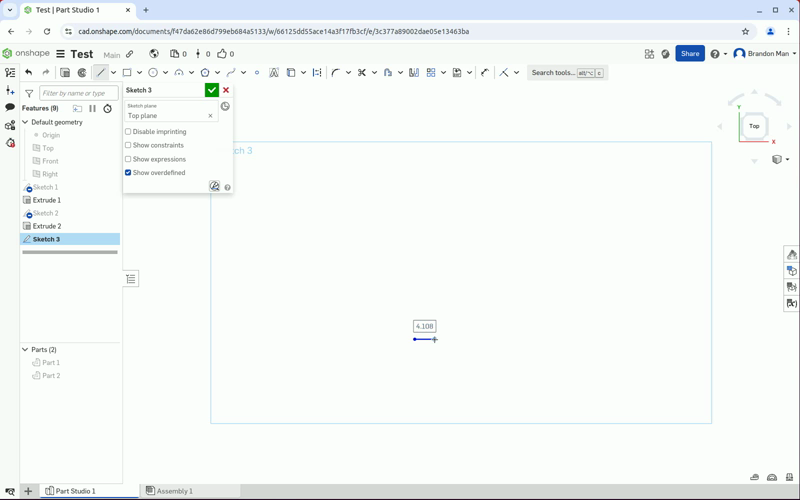
mouse_move(464, 339)
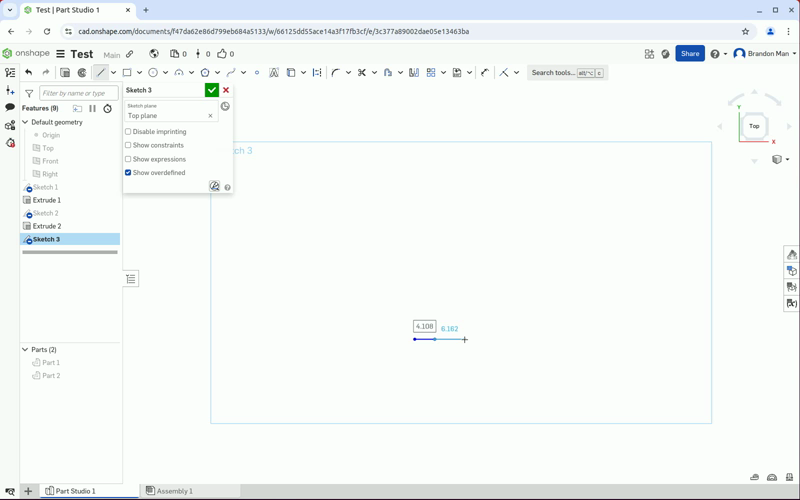
mouse_move(434, 312)
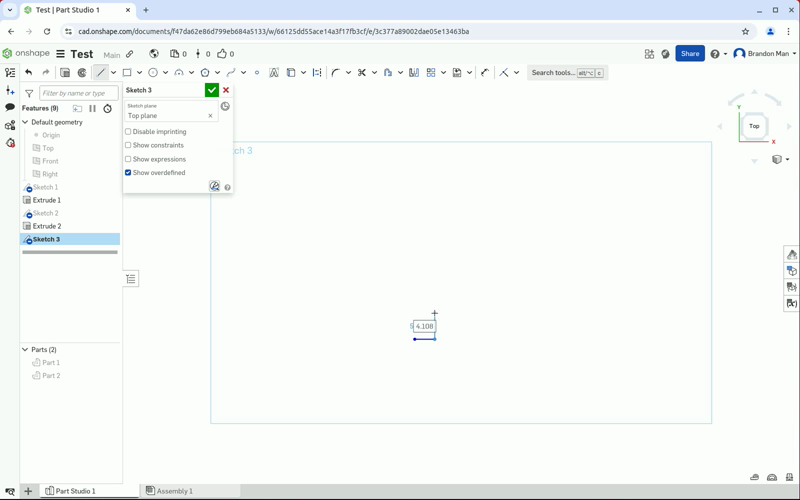
click(434, 312)
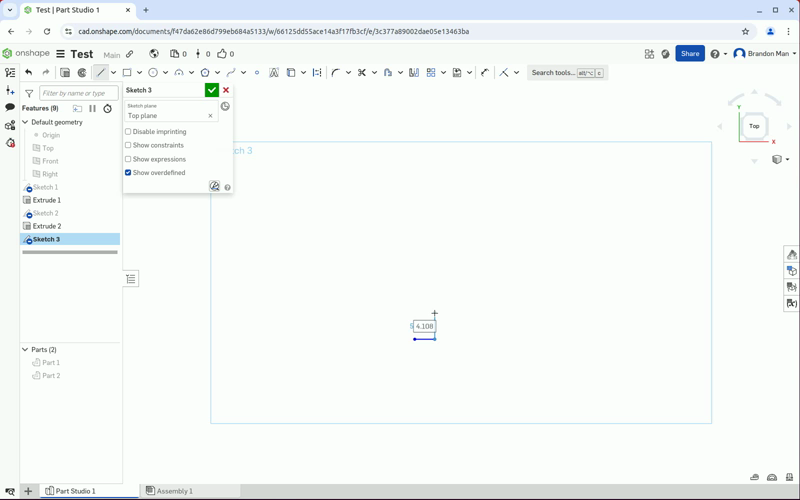
key_up(shift)
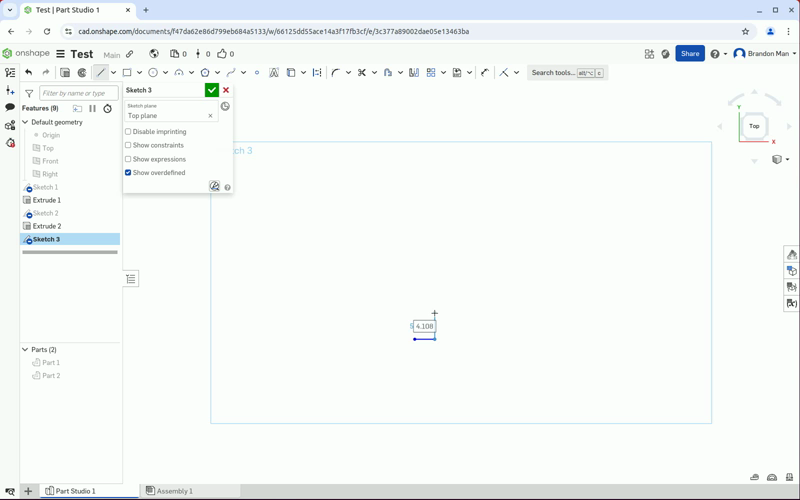
key_down(shift)
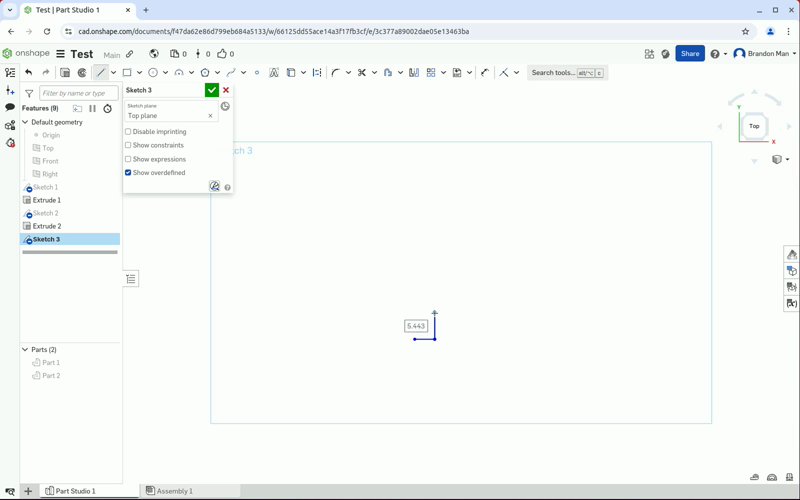
mouse_move(464, 312)
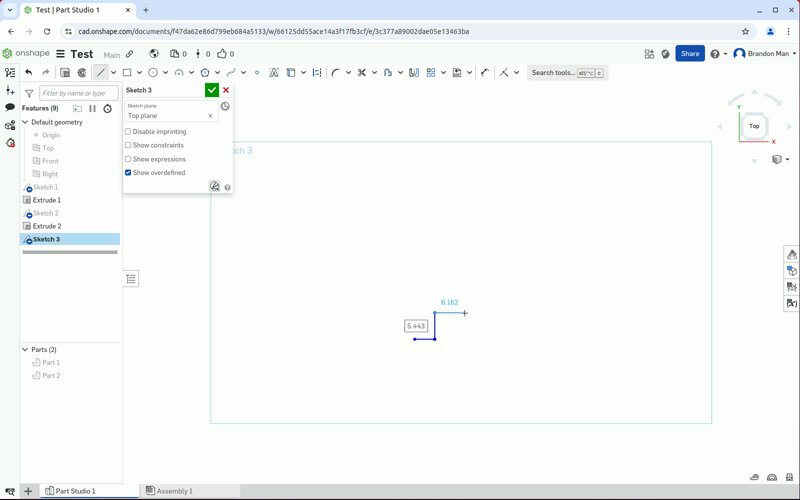
mouse_move(414, 312)
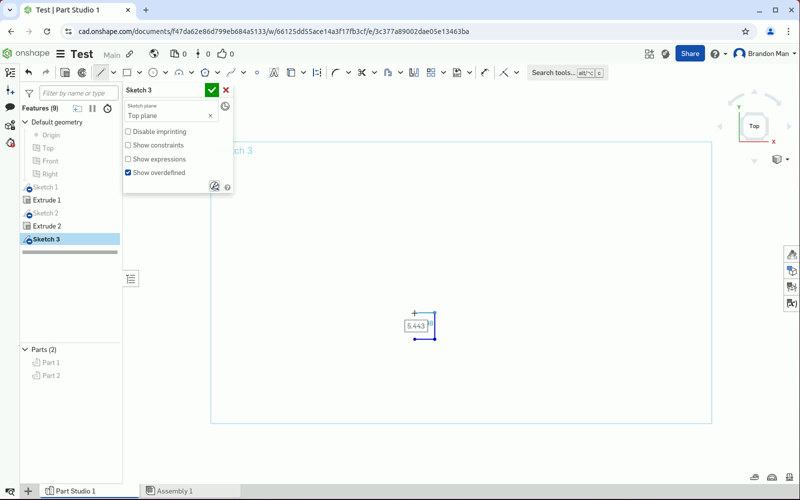
click(414, 312)
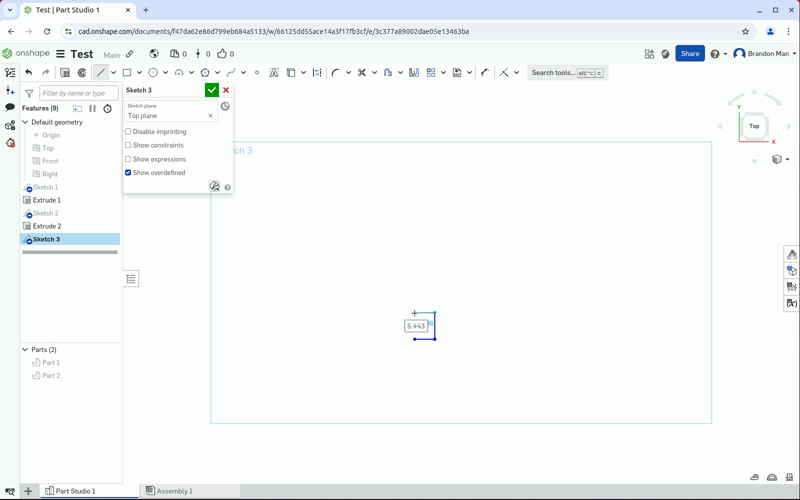
key_up(shift)
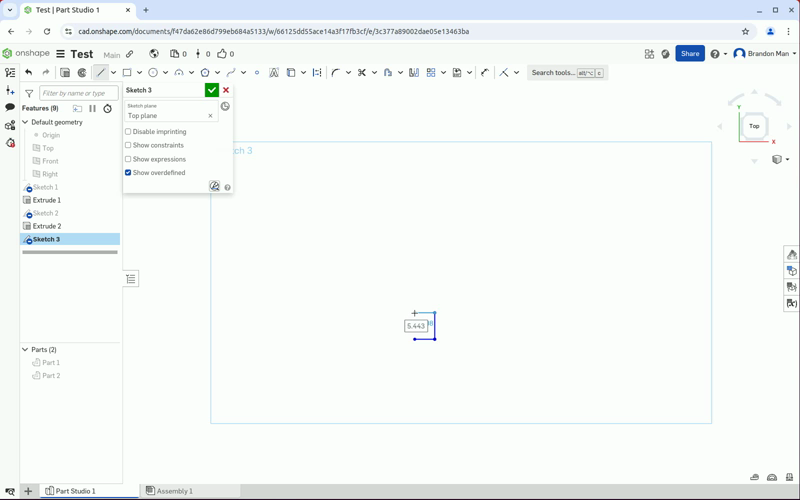
mouse_move(444, 312)
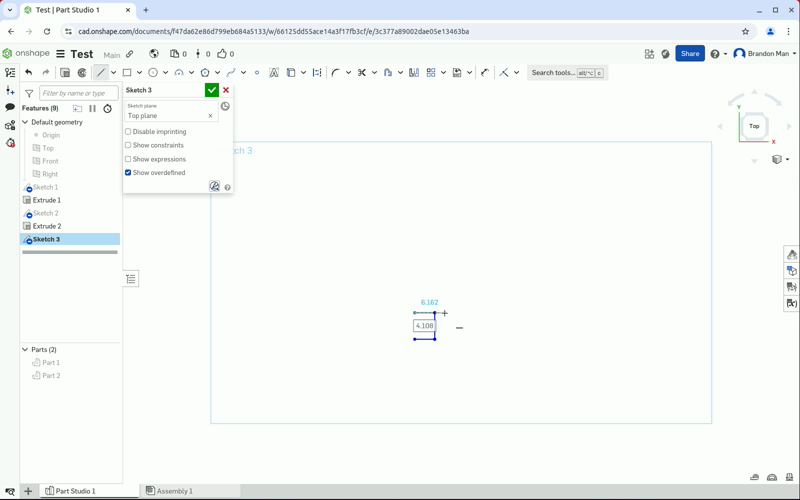
key_down(shift)
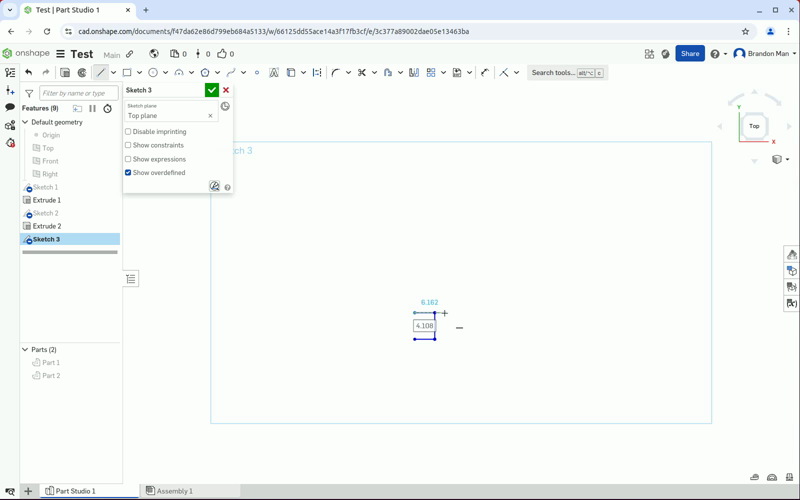
mouse_move(414, 339)
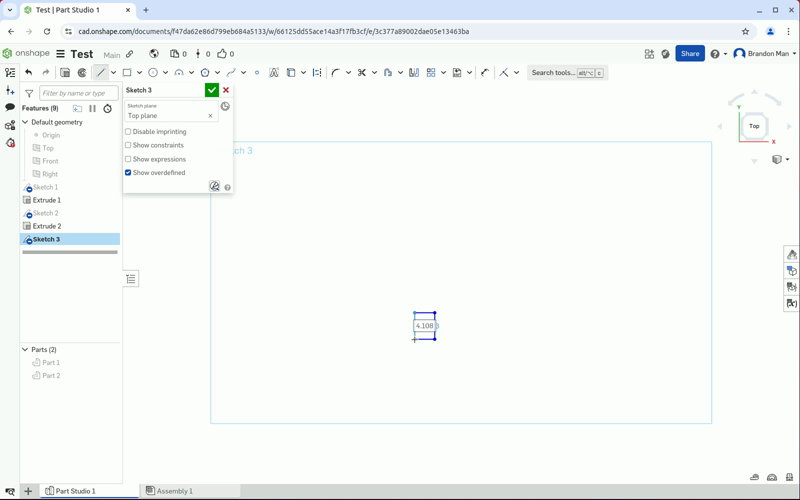
key_up(shift)
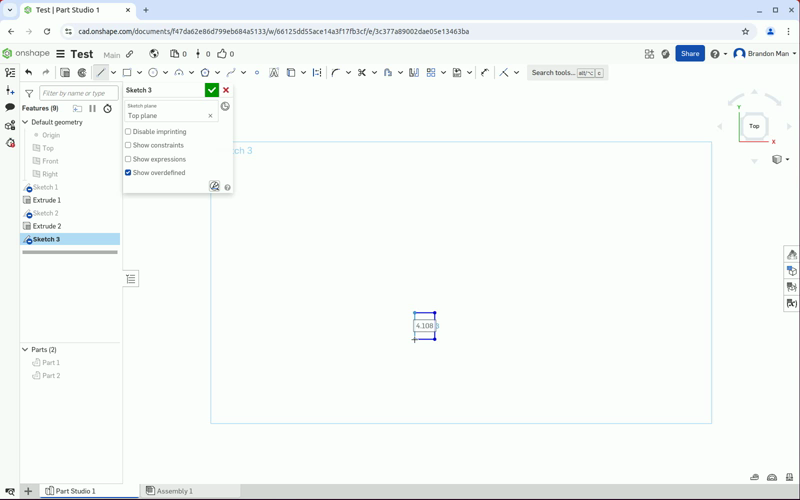
click(414, 339)
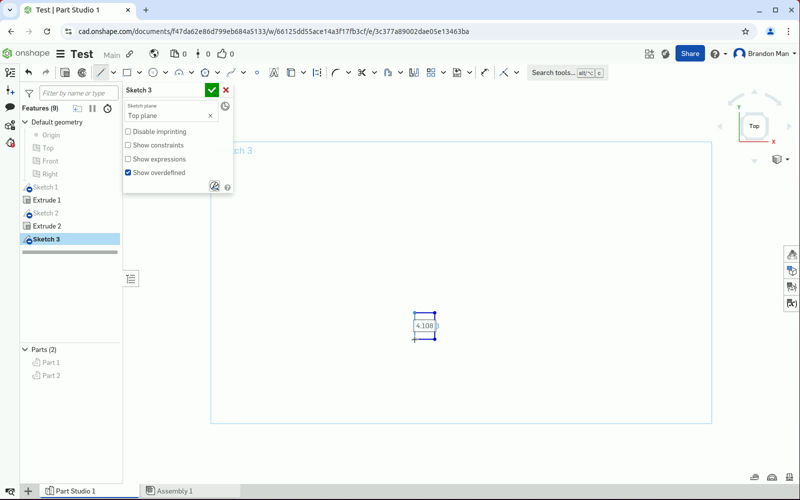
key(esc)
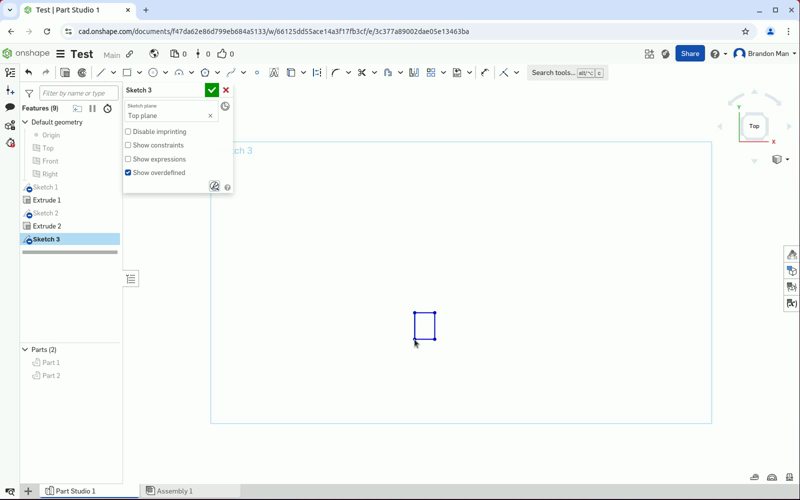
mouse_move(431, 315)
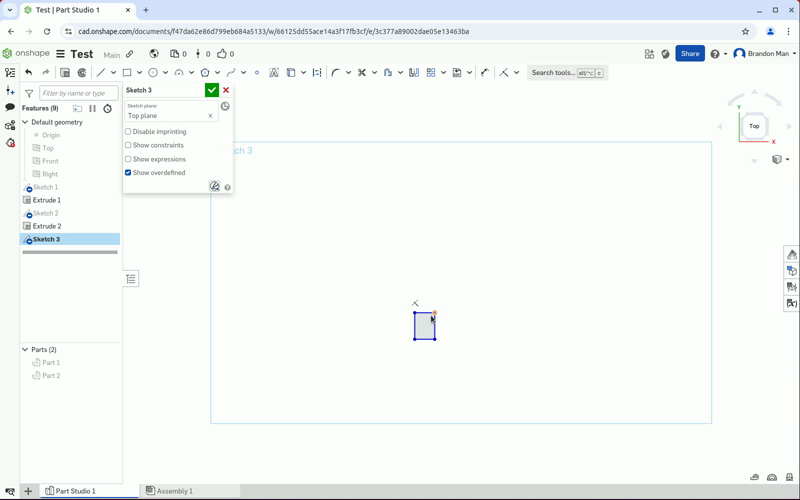
scroll(6)
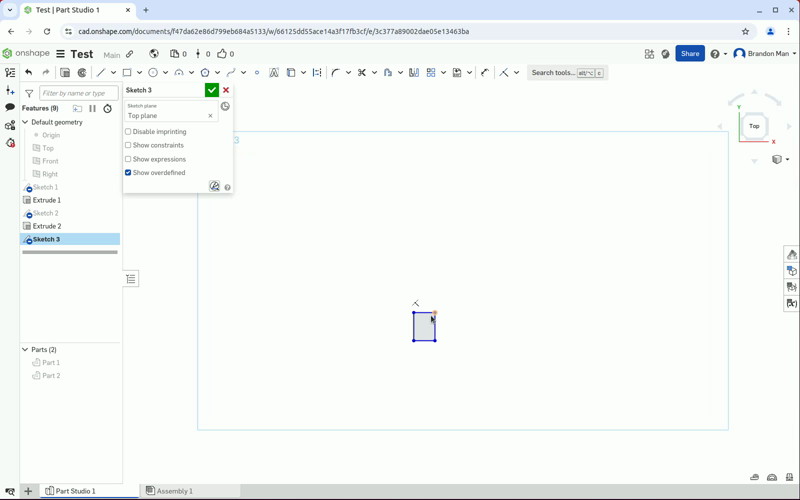
scroll(6)
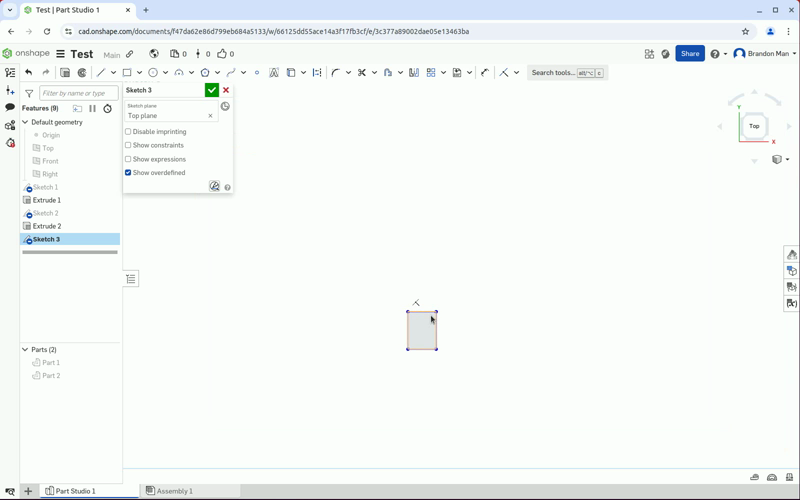
scroll(6)
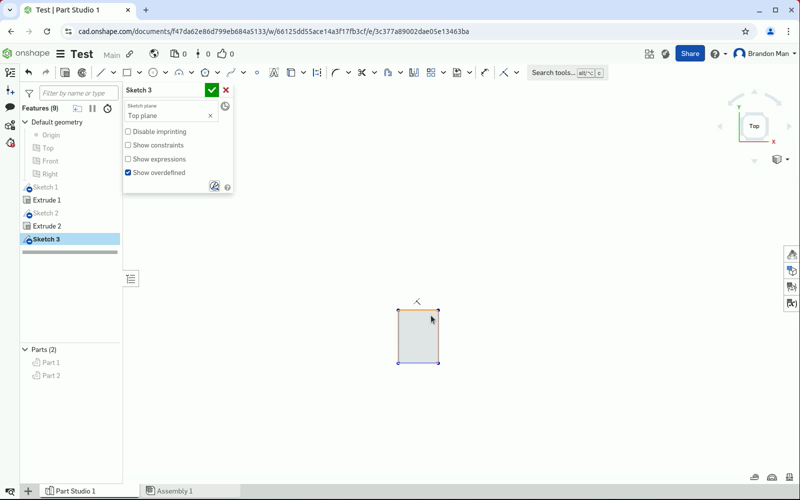
scroll(6)
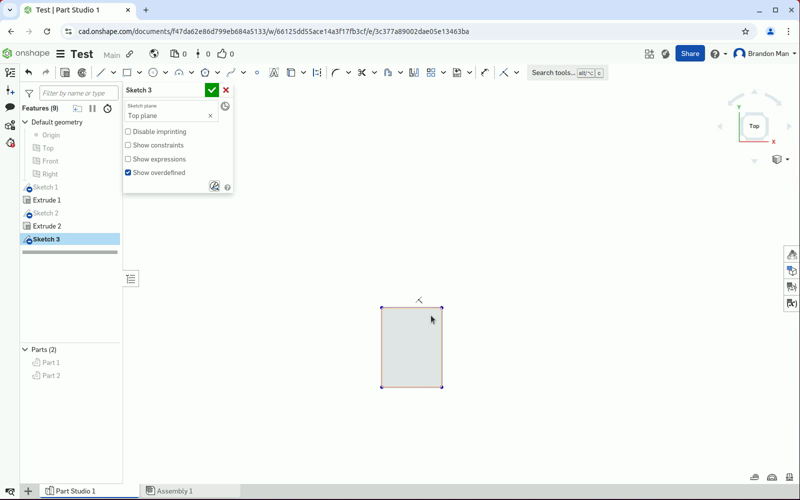
scroll(6)
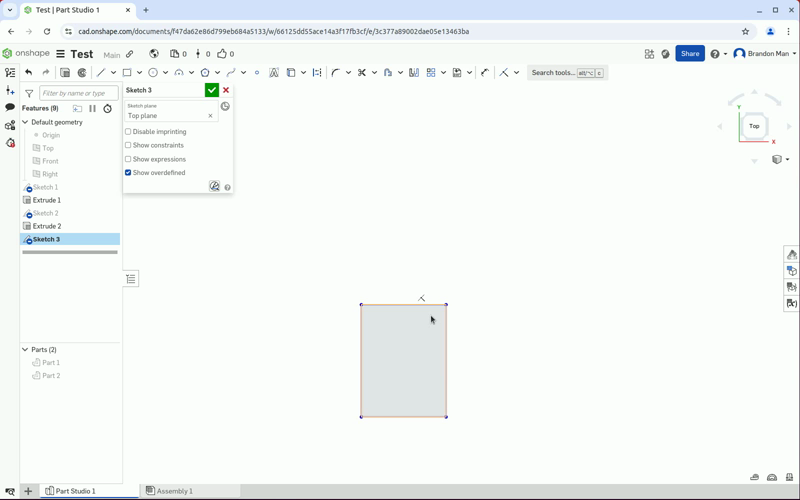
scroll(6)
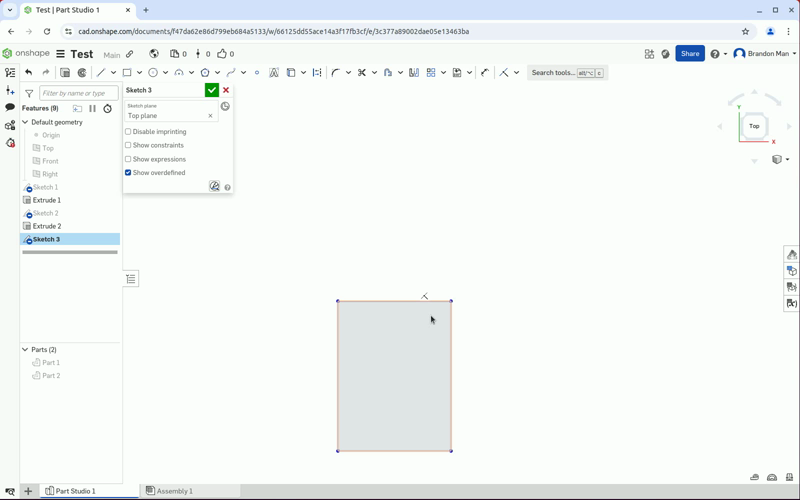
scroll(6)
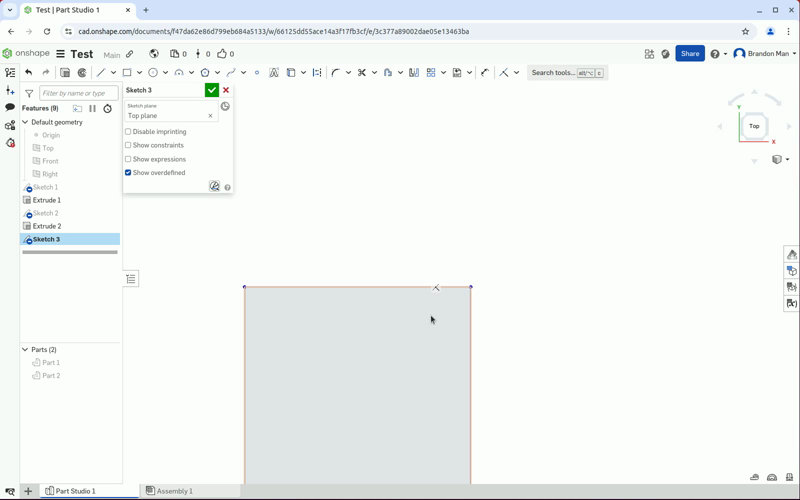
click(431, 315)
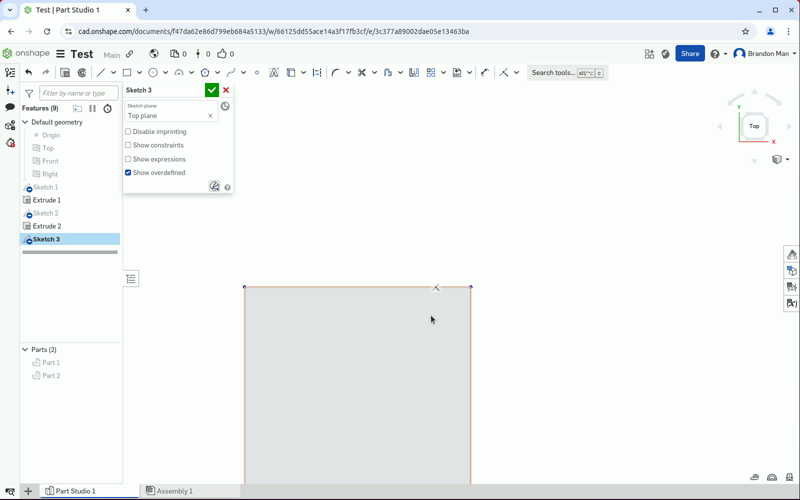
scroll(-6)
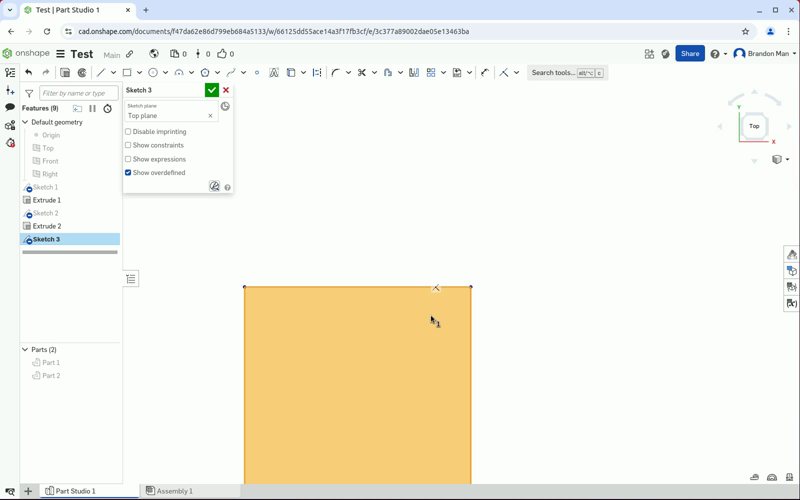
scroll(-6)
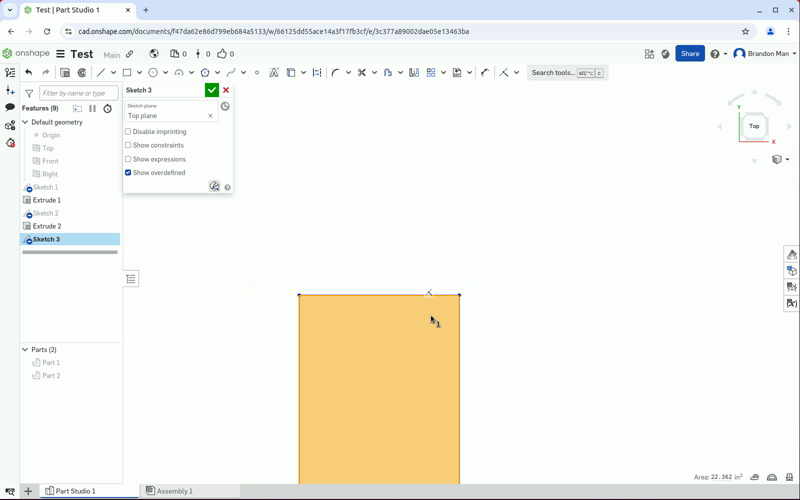
scroll(-6)
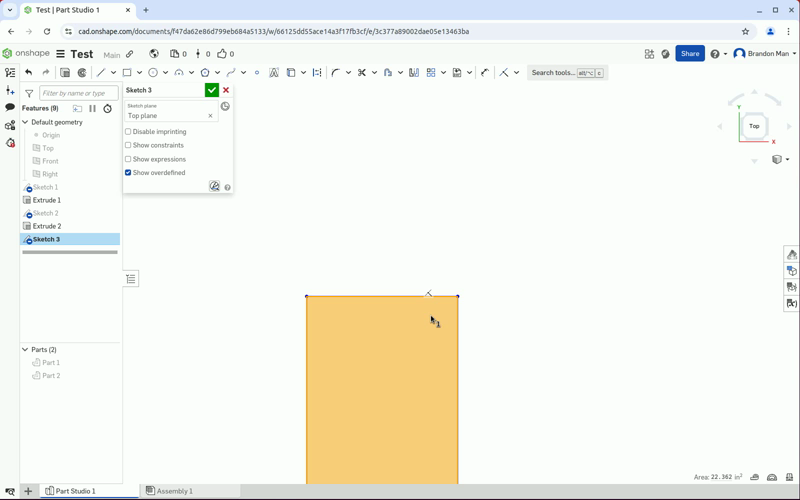
scroll(-6)
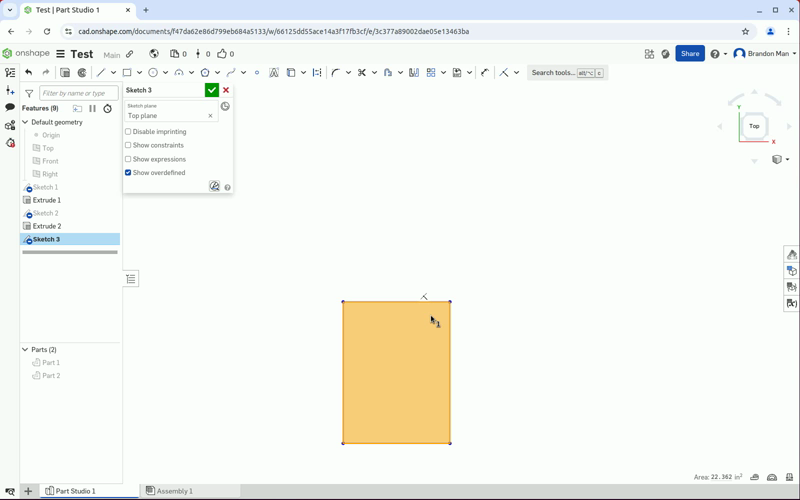
scroll(-6)
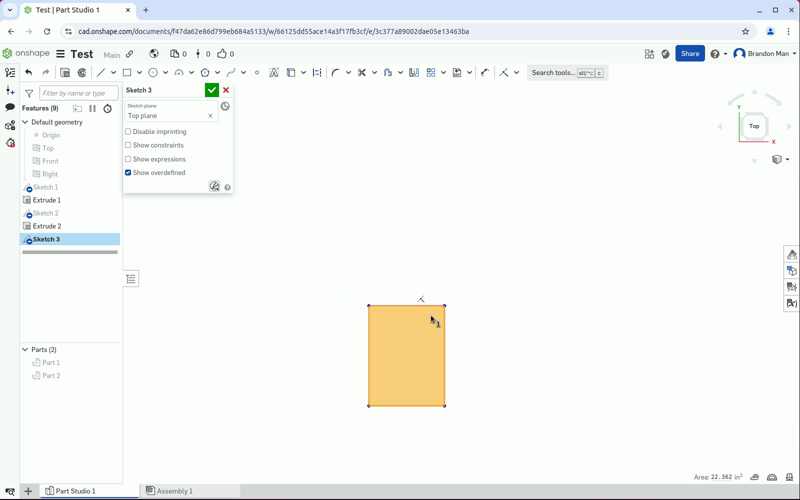
scroll(-6)
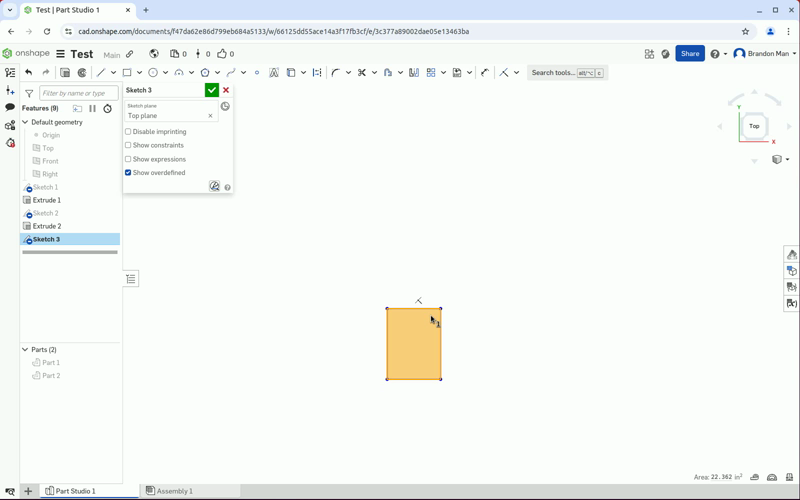
scroll(-6)
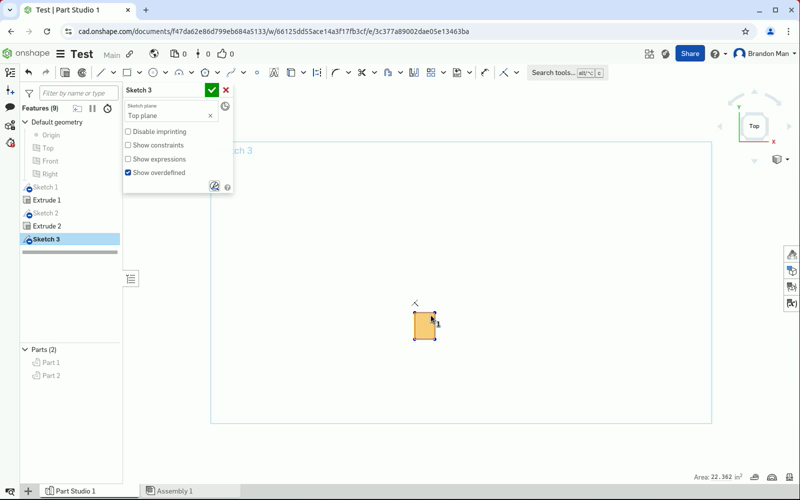
mouse_move(73, 352)
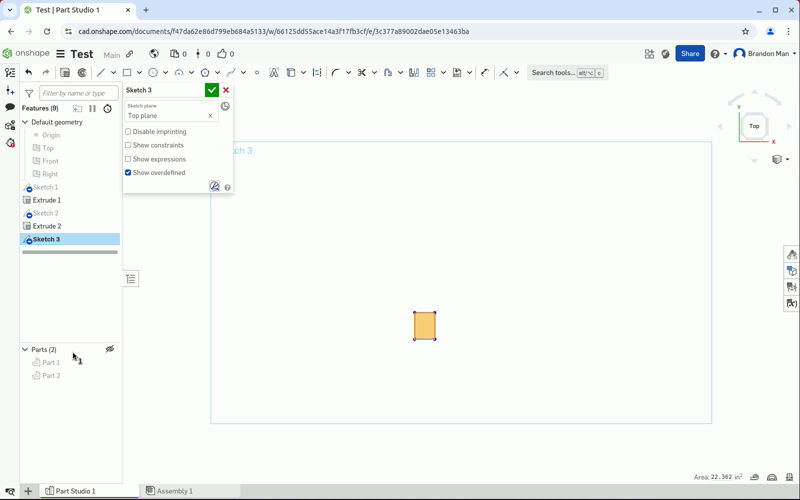
key(shift+y)
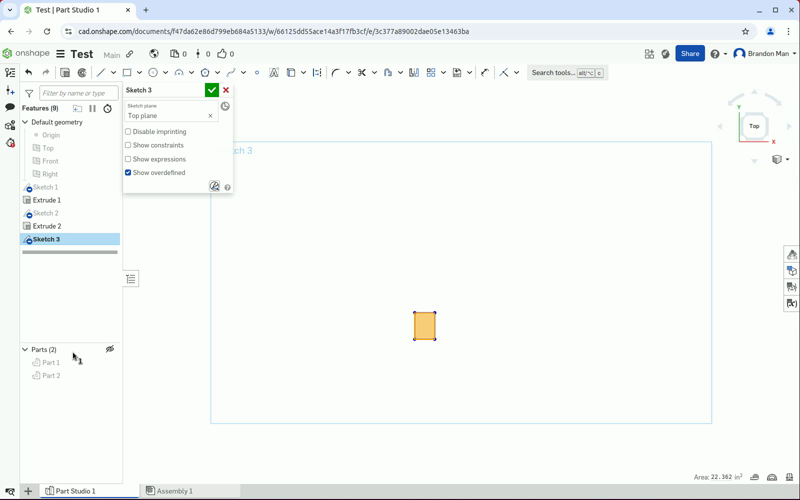
key(shift+e)
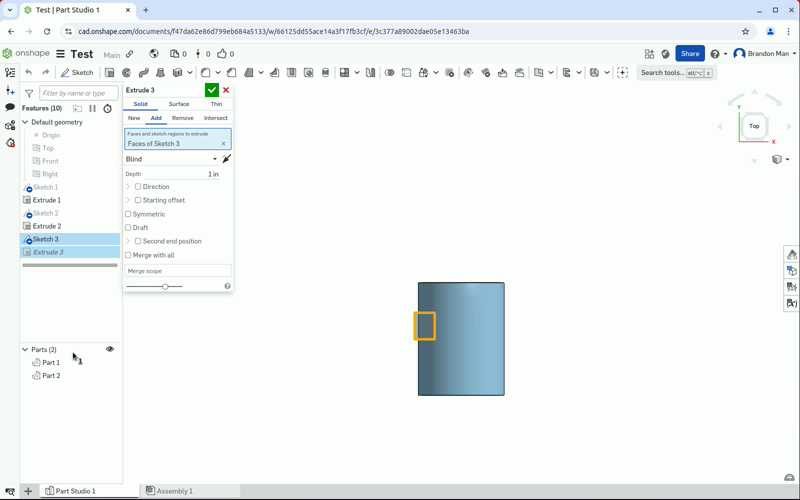
mouse_move(143, 106)
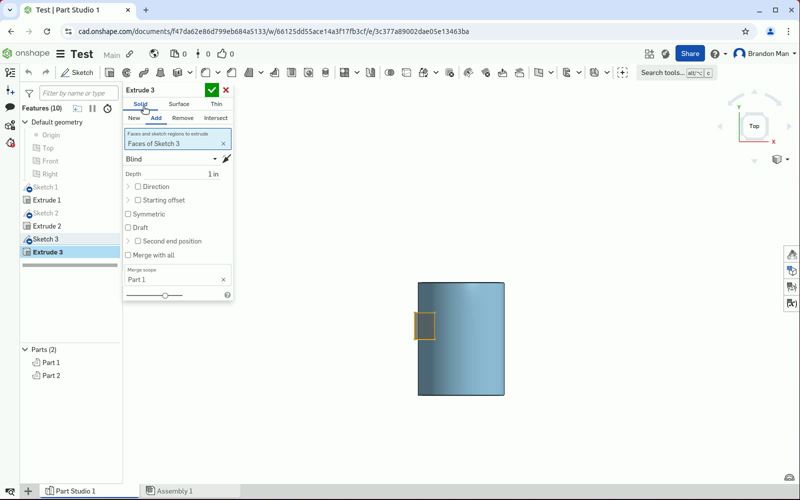
click(143, 106)
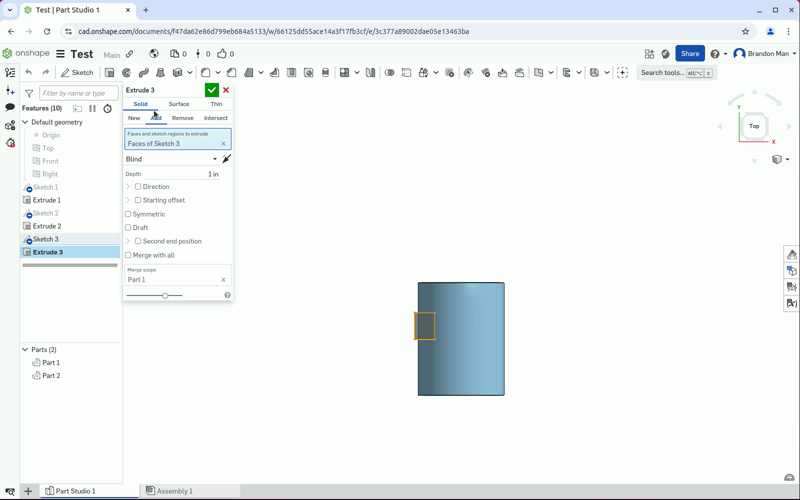
mouse_move(186, 120)
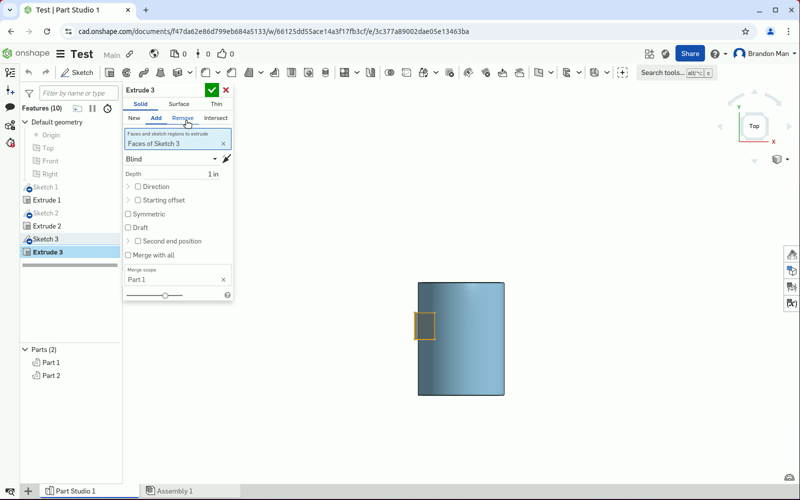
click(186, 120)
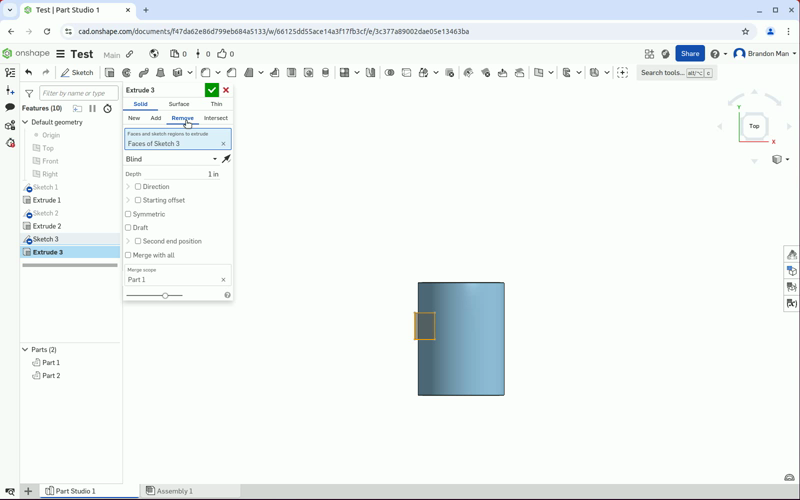
key(tab, 4)
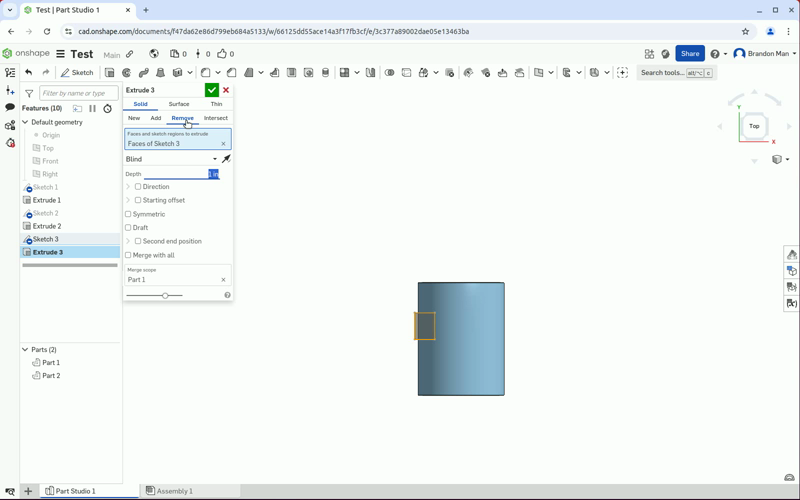
text(-1.685)
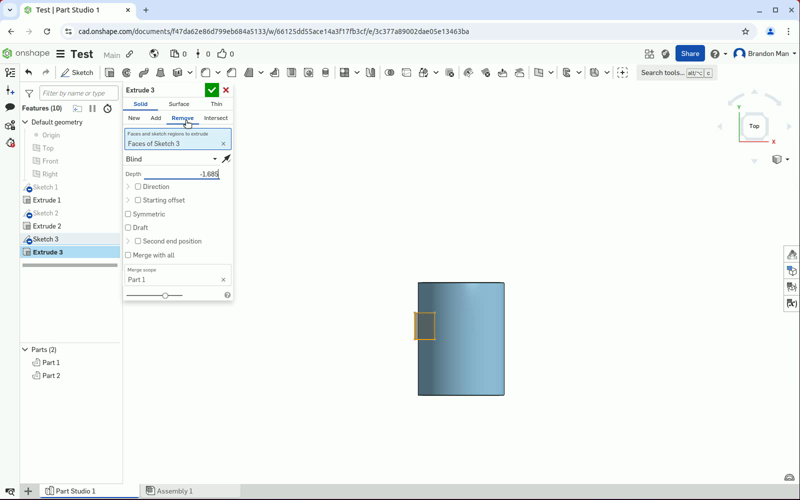
key(tab, 3)
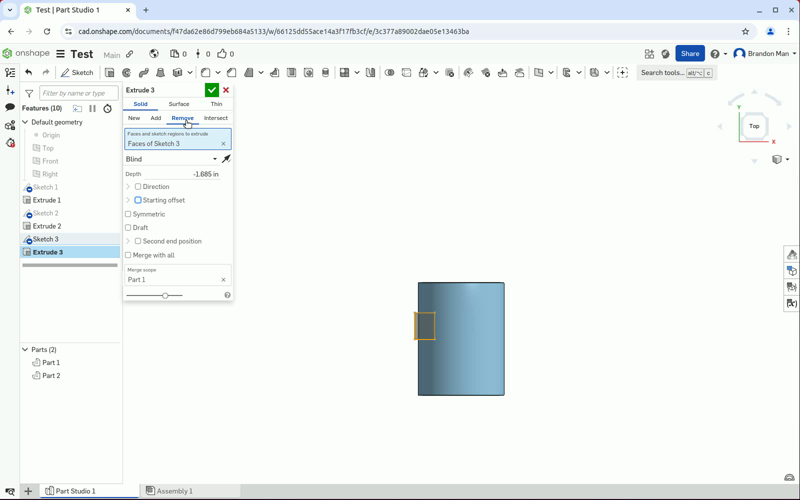
key(tab, 2)
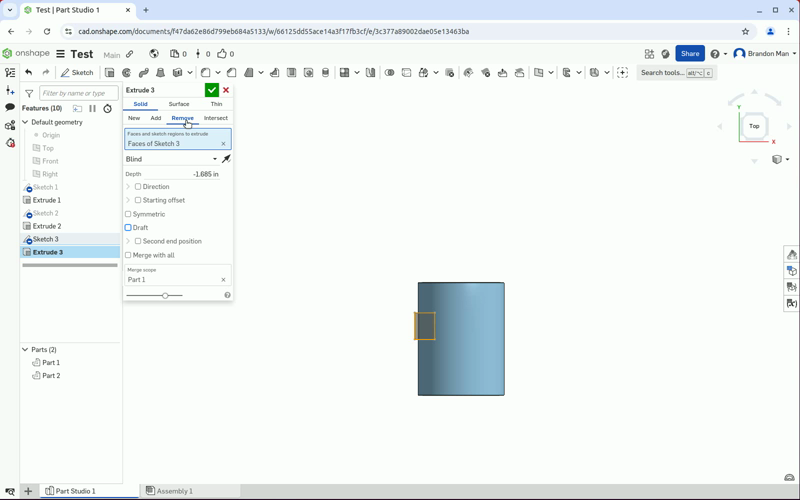
key(space)
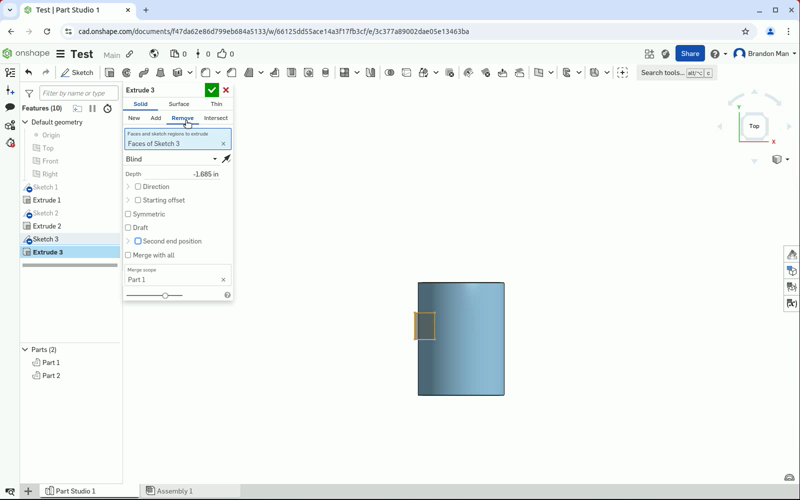
key(tab, 3)
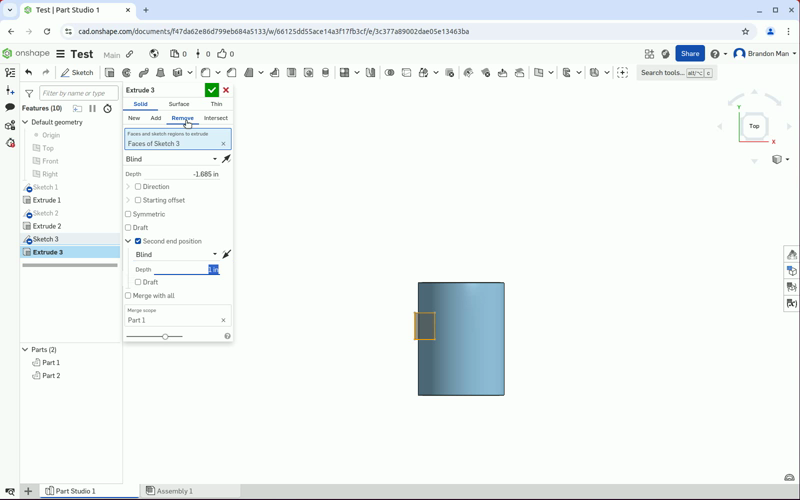
text(1.444)
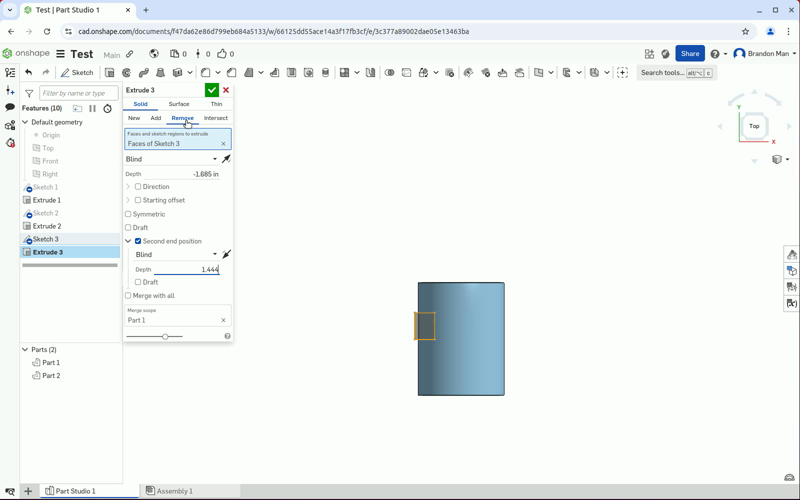
key(tab, 2)
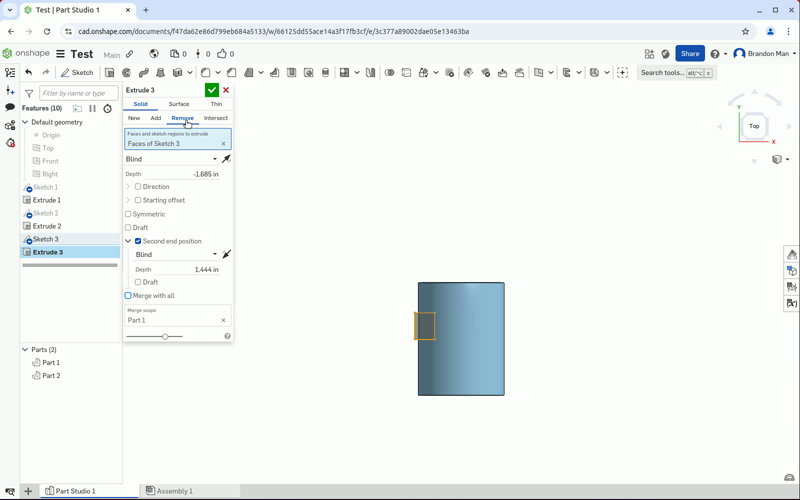
key(space)
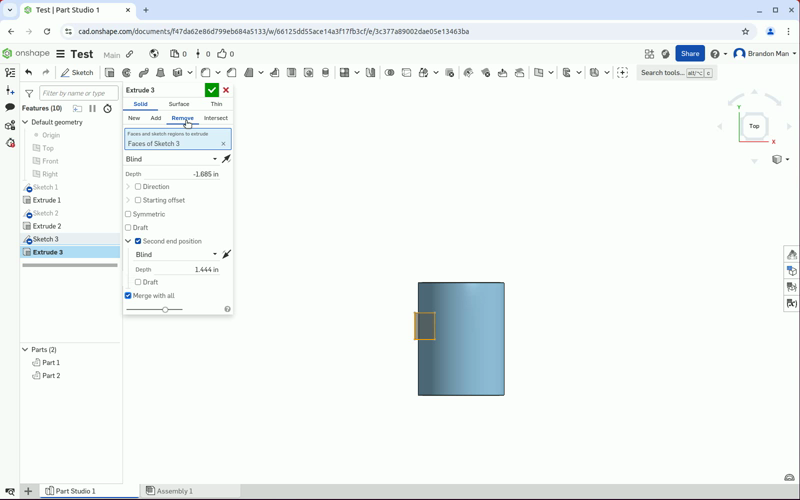
key(enter)
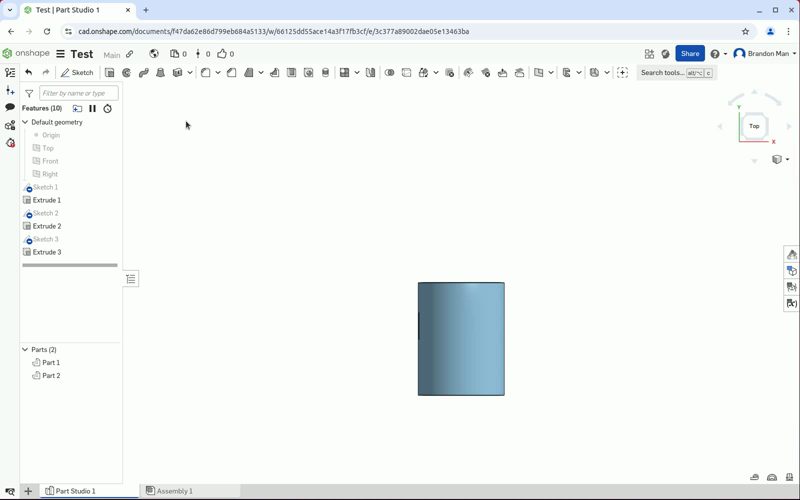
key(shift+h)
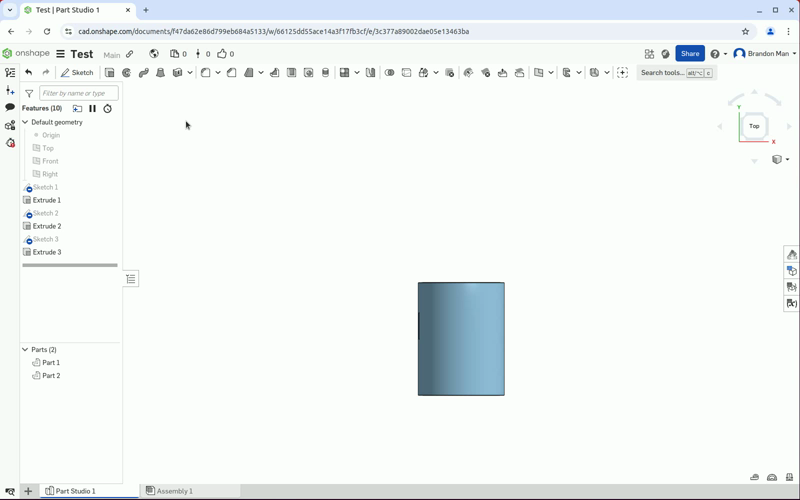
key(shift+h)
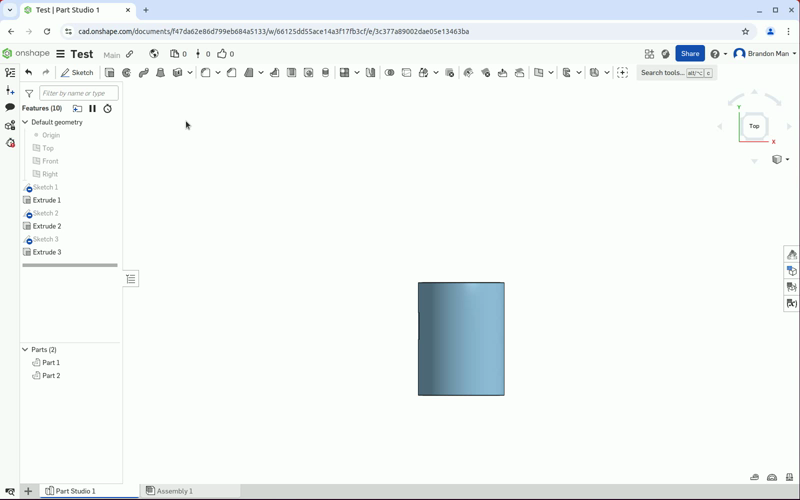
mouse_move(73, 189)
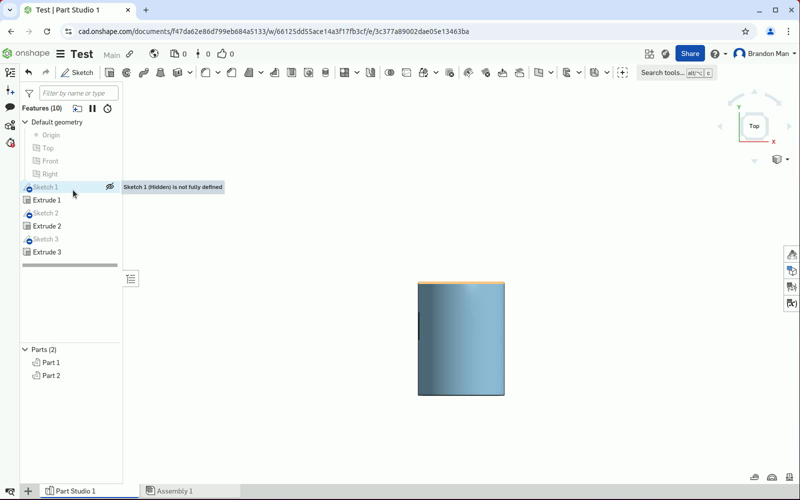
click(73, 189)
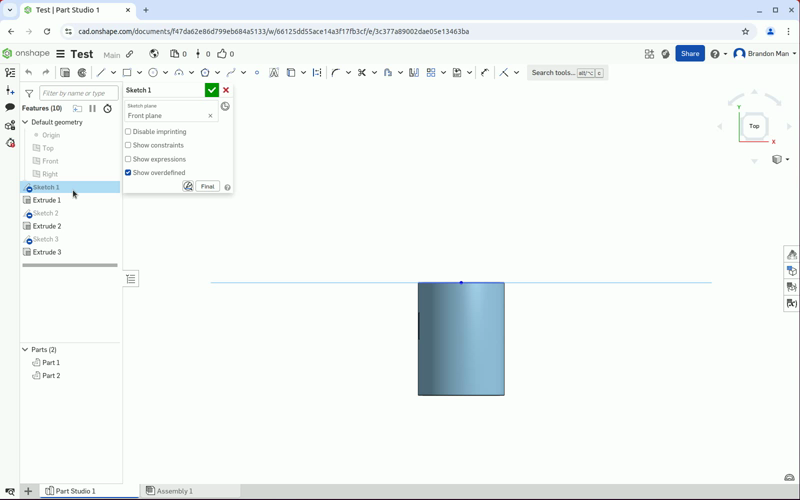
mouse_move(229, 92)
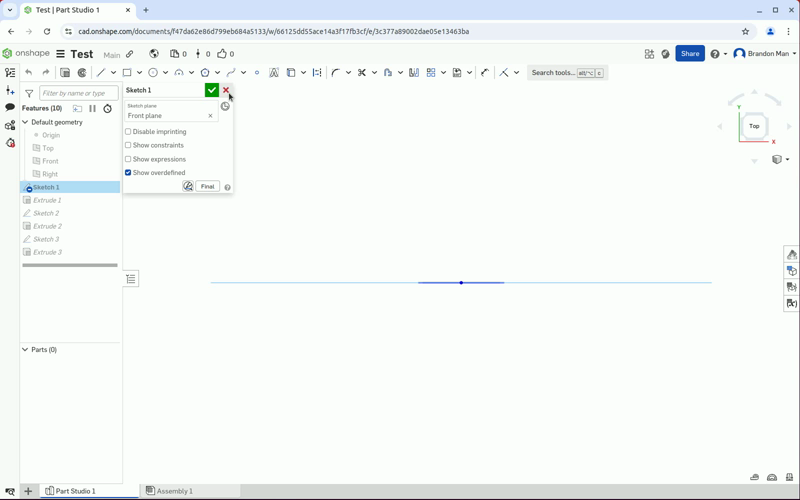
click(229, 92)
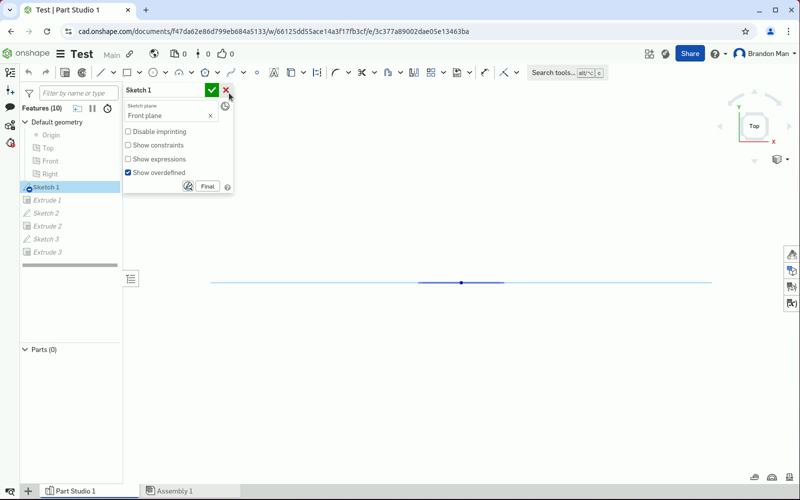
key(shift+s)
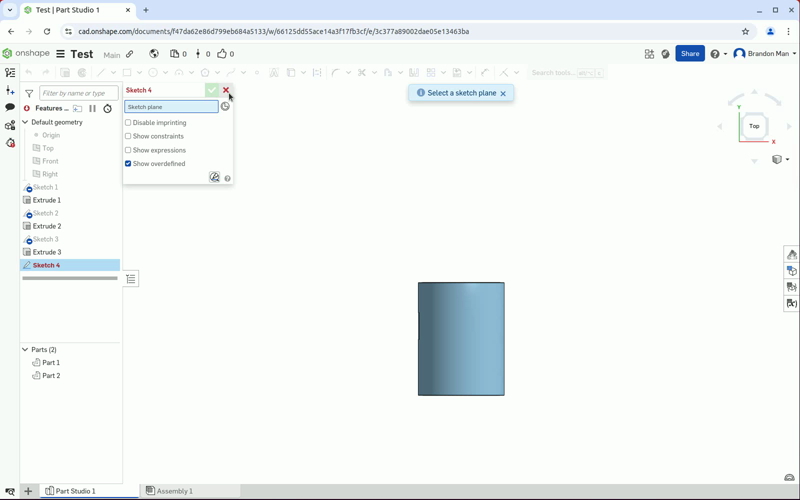
mouse_move(73, 150)
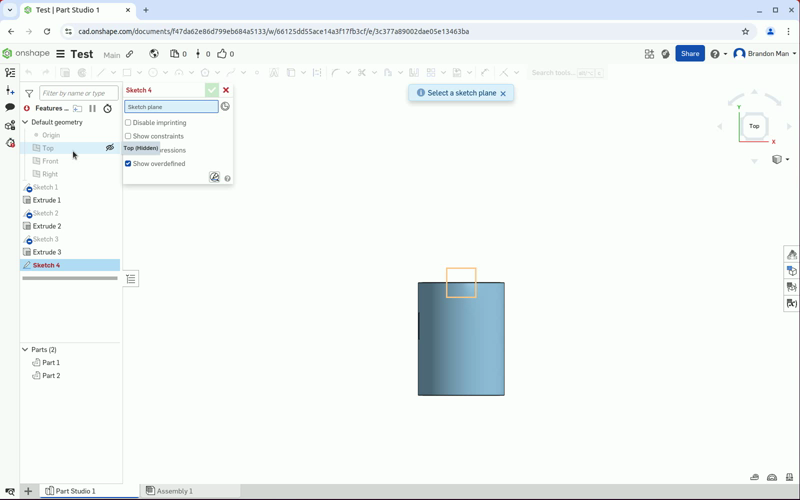
click(73, 150)
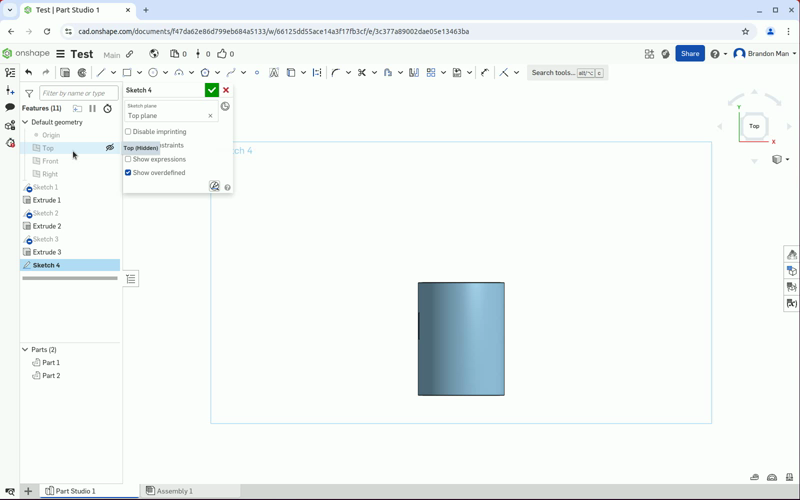
mouse_move(73, 352)
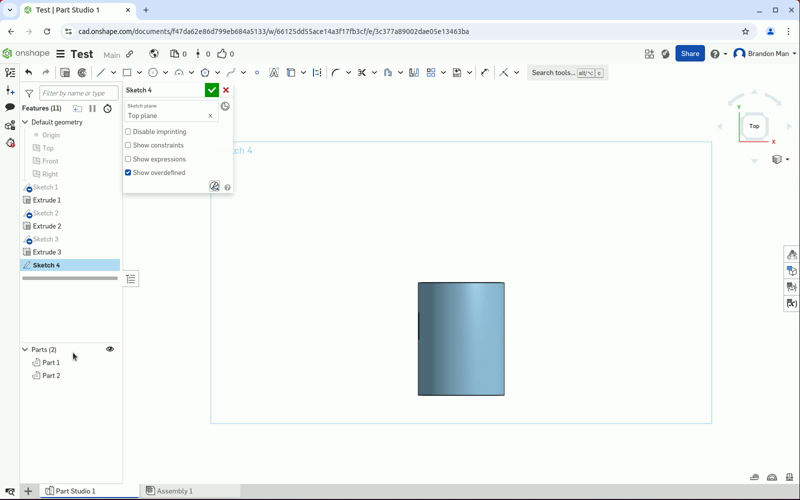
key(y)
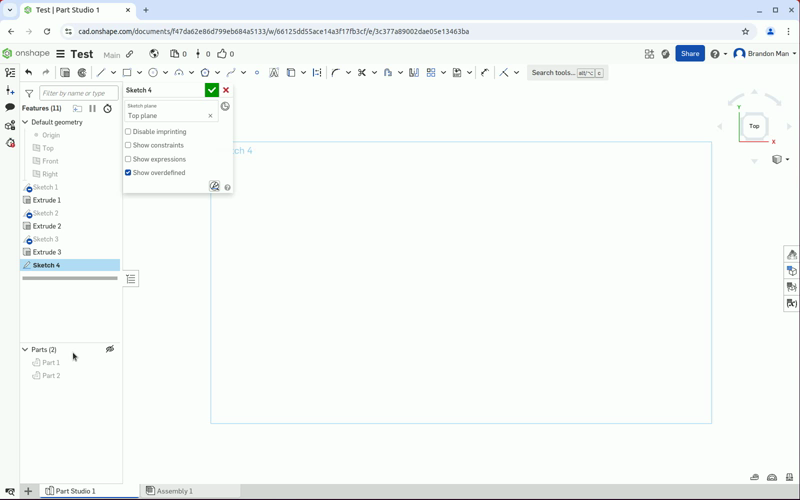
key(c)
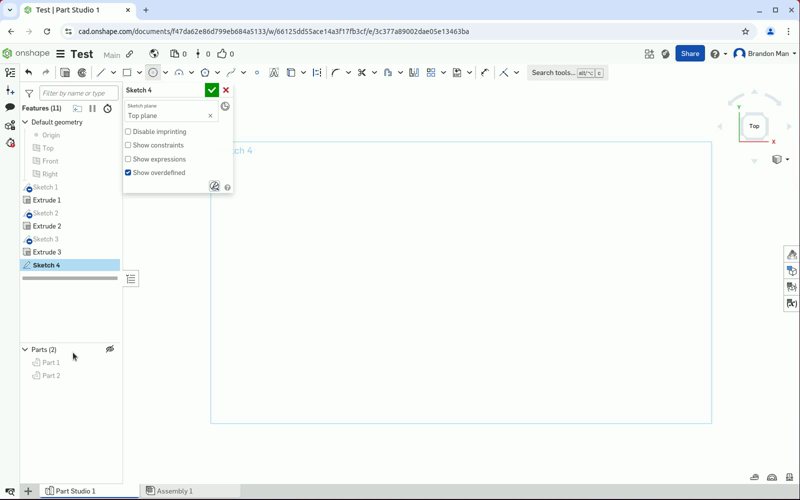
key_down(shift)
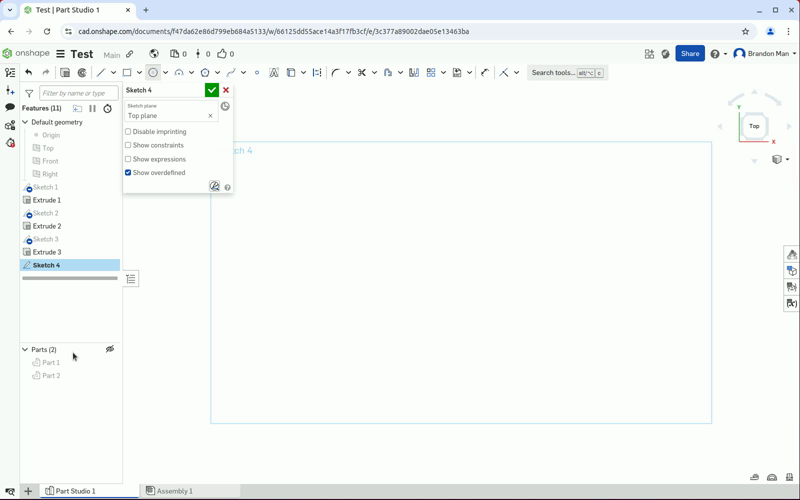
mouse_move(461, 359)
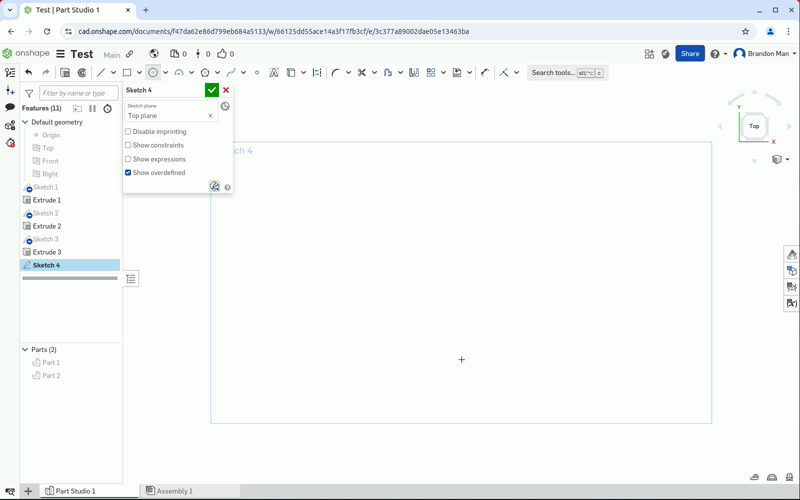
click(461, 359)
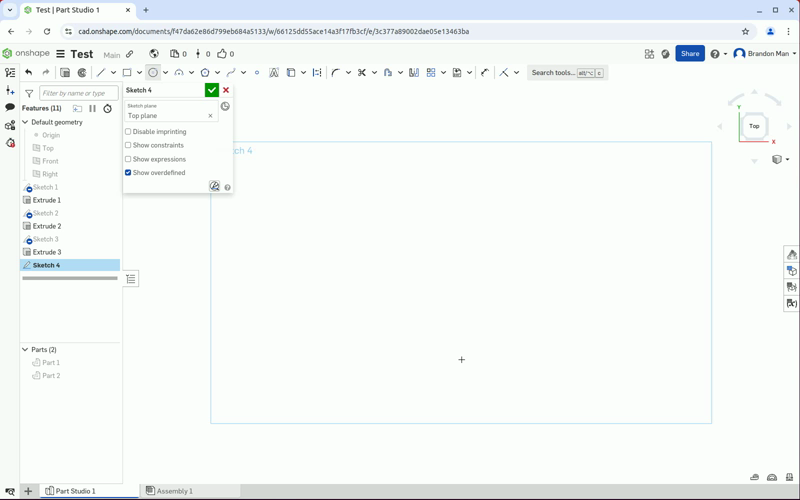
key_up(shift)
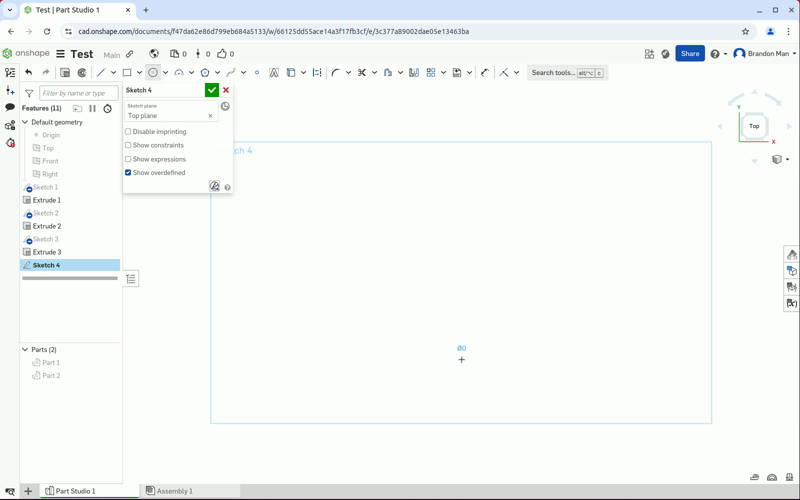
mouse_move(466, 359)
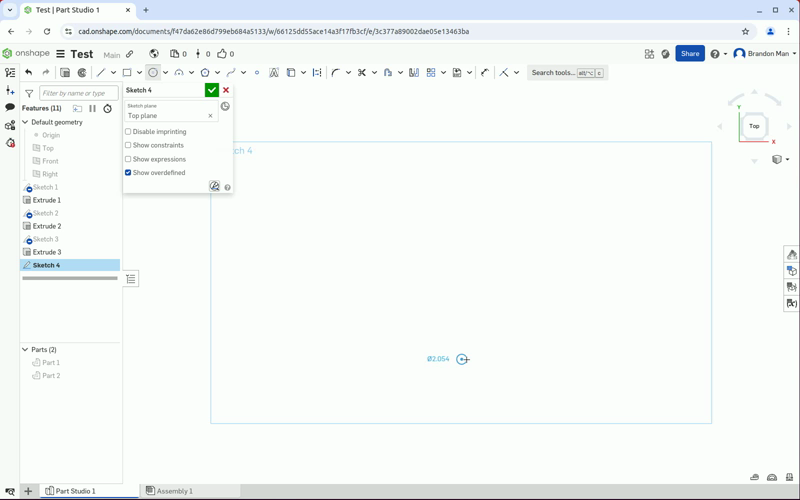
click(466, 359)
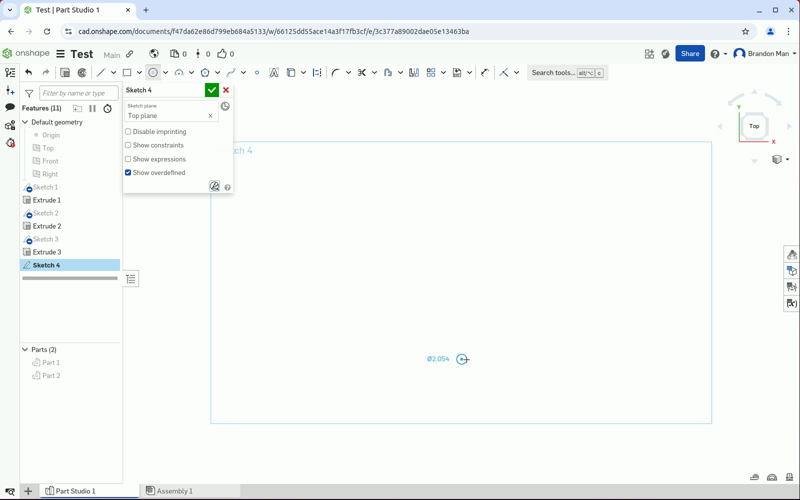
key(esc)
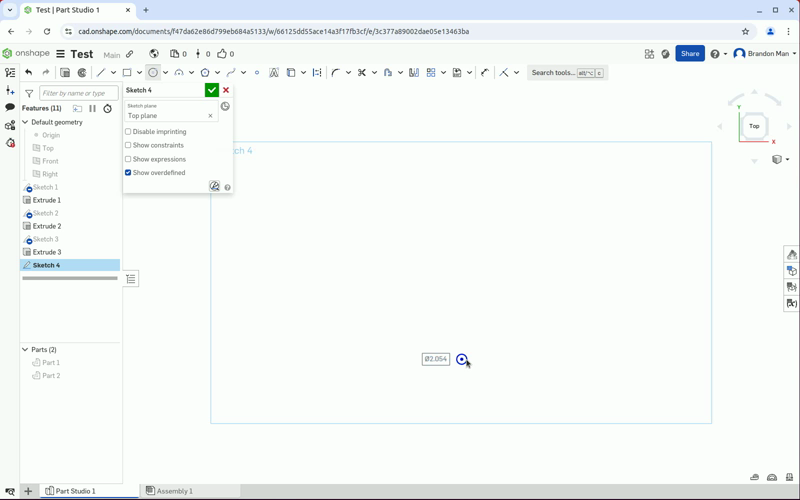
mouse_move(464, 357)
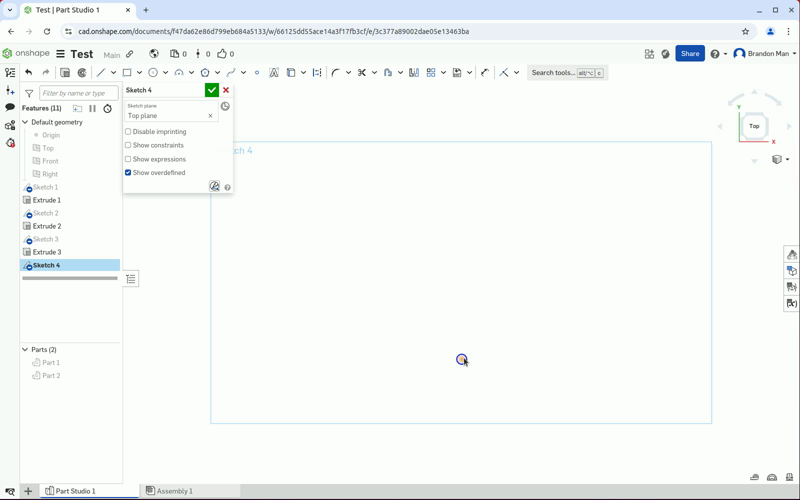
scroll(6)
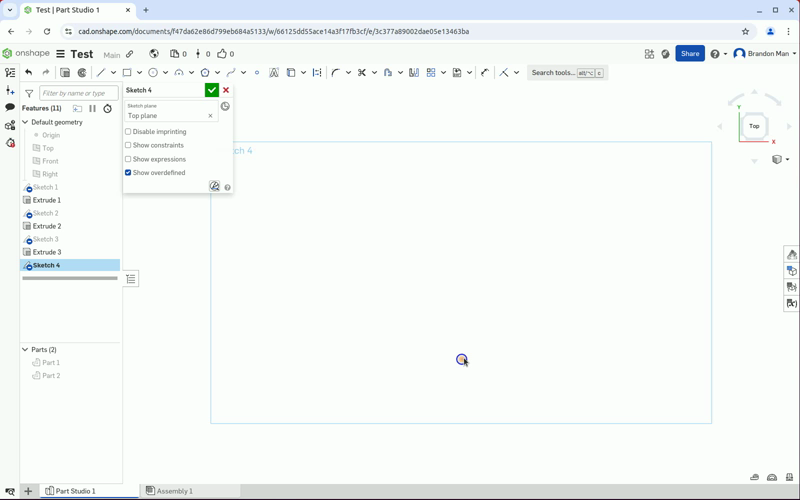
scroll(6)
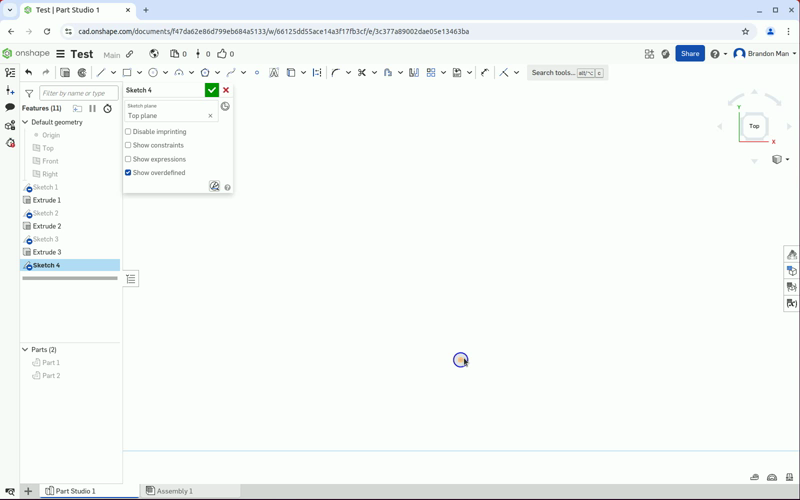
scroll(6)
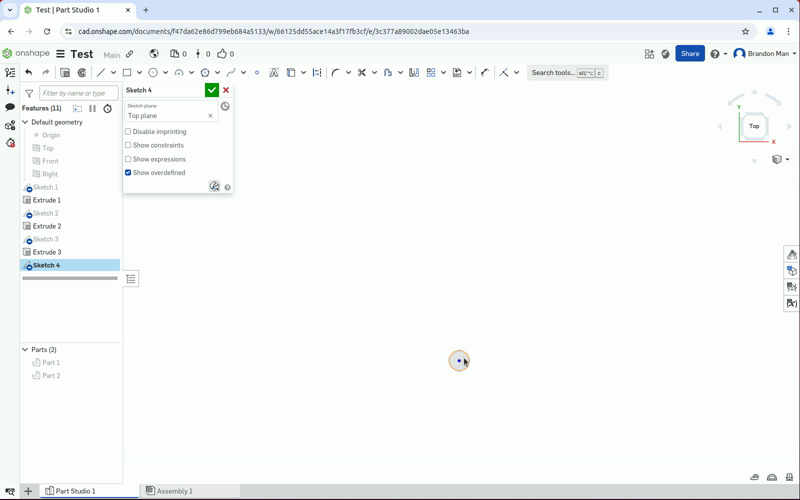
scroll(6)
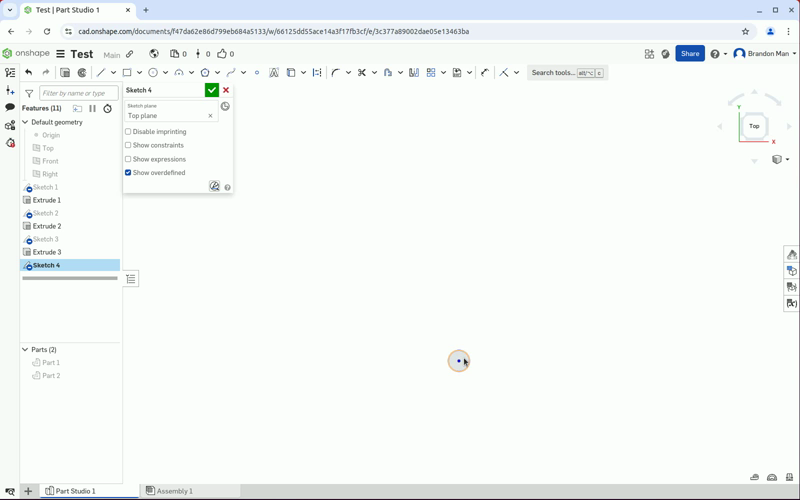
scroll(6)
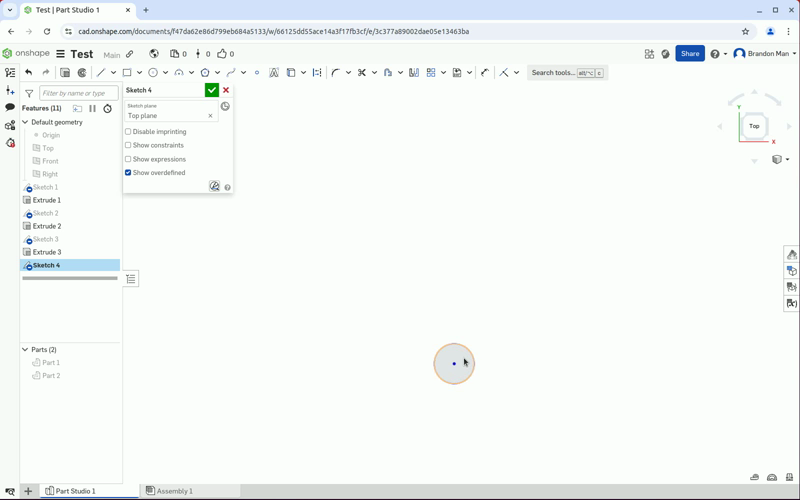
scroll(6)
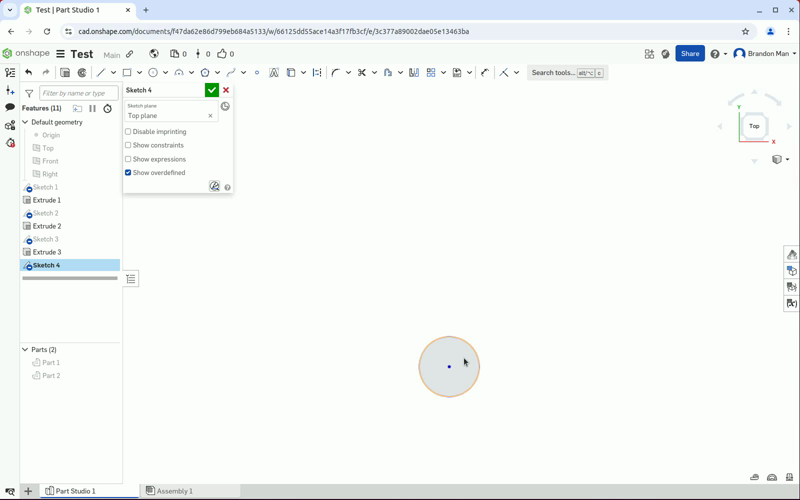
scroll(6)
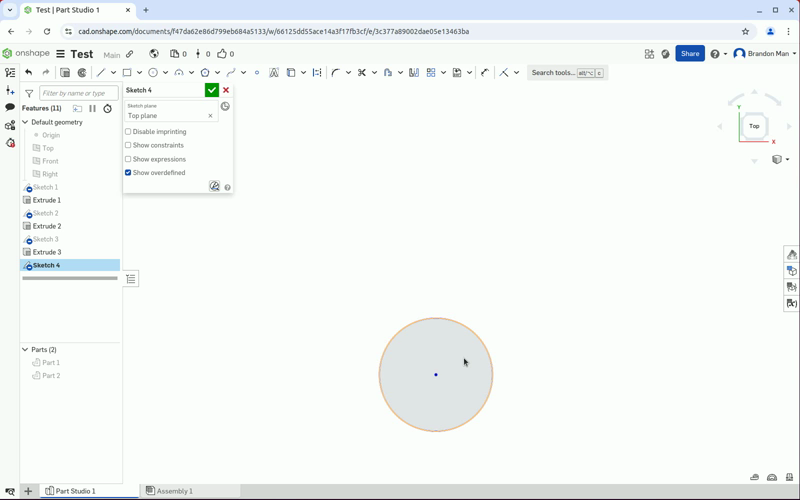
click(464, 357)
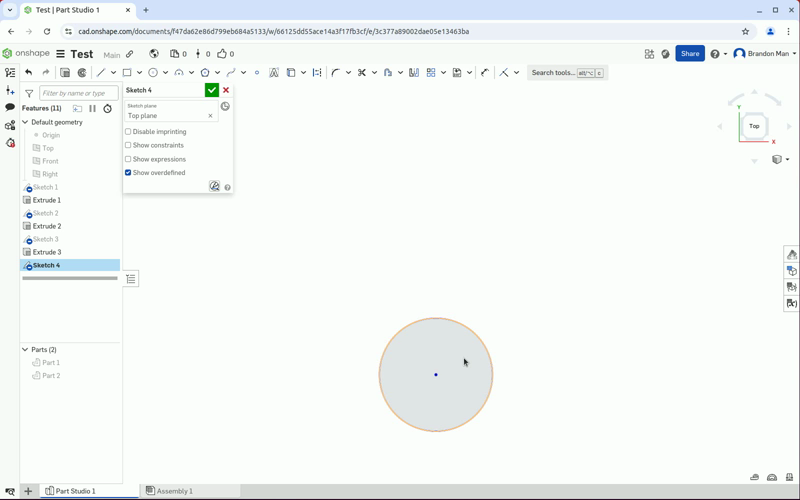
scroll(-6)
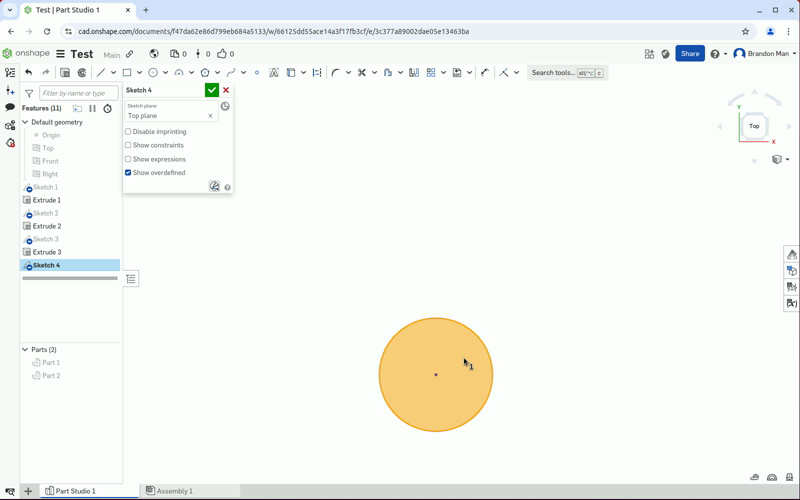
scroll(-6)
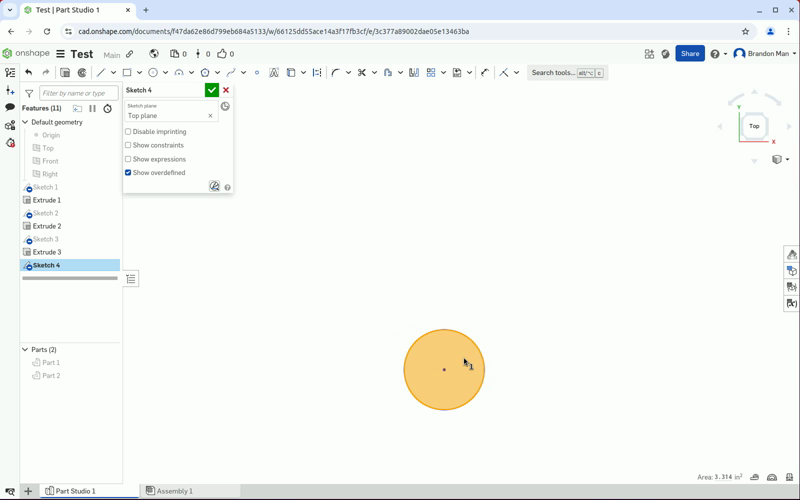
scroll(-6)
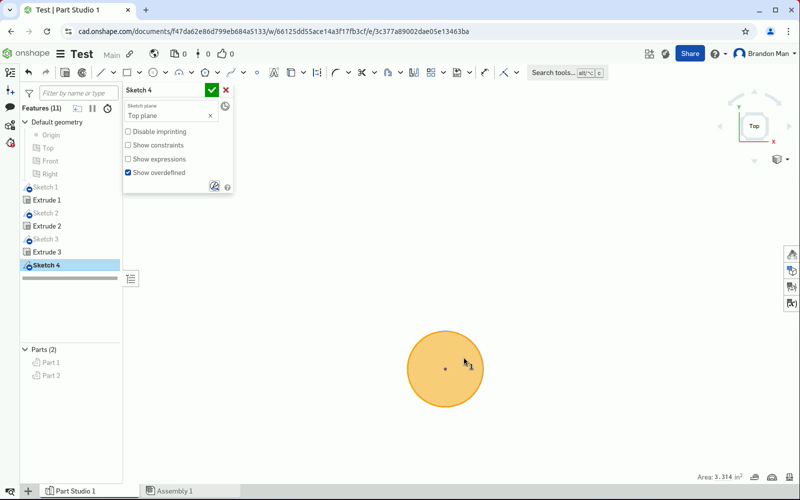
scroll(-6)
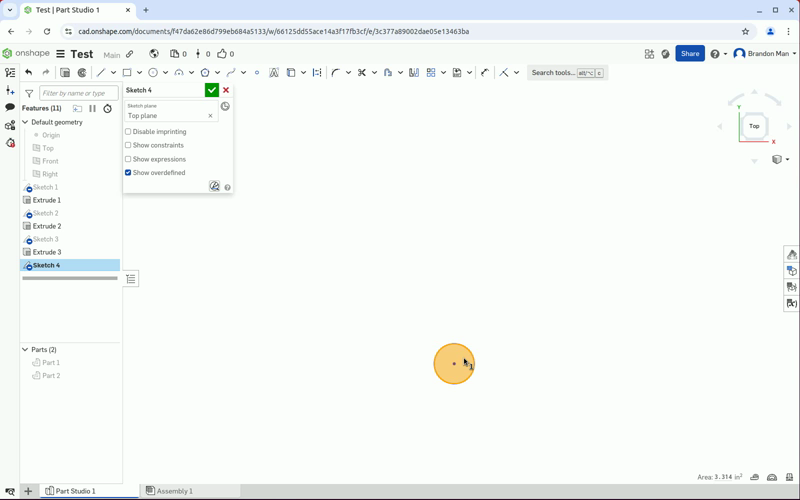
scroll(-6)
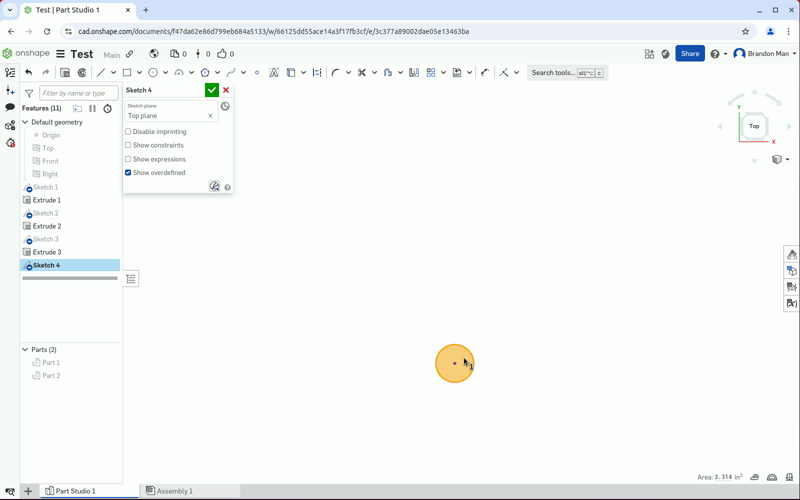
scroll(-6)
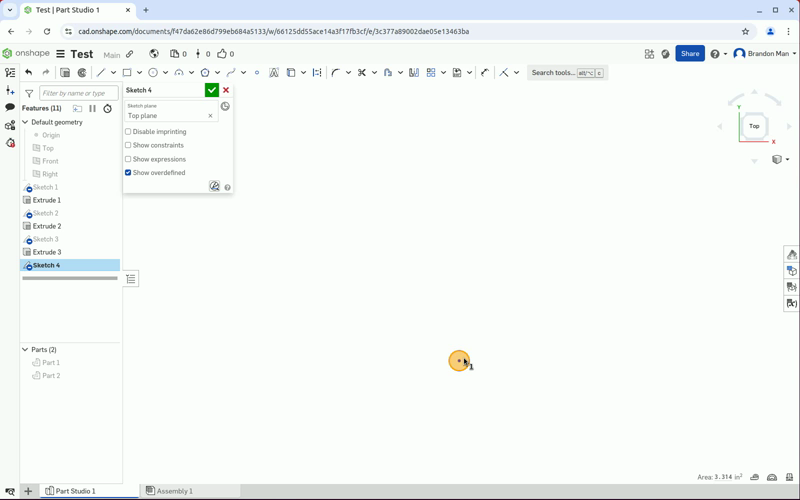
scroll(-6)
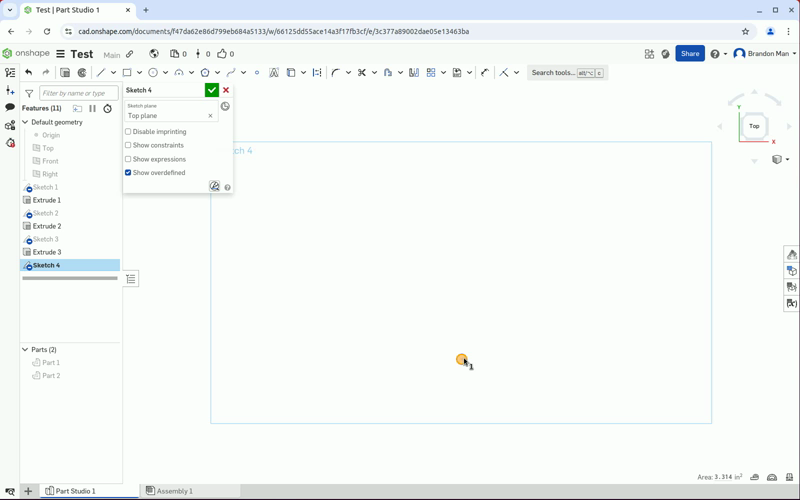
mouse_move(73, 352)
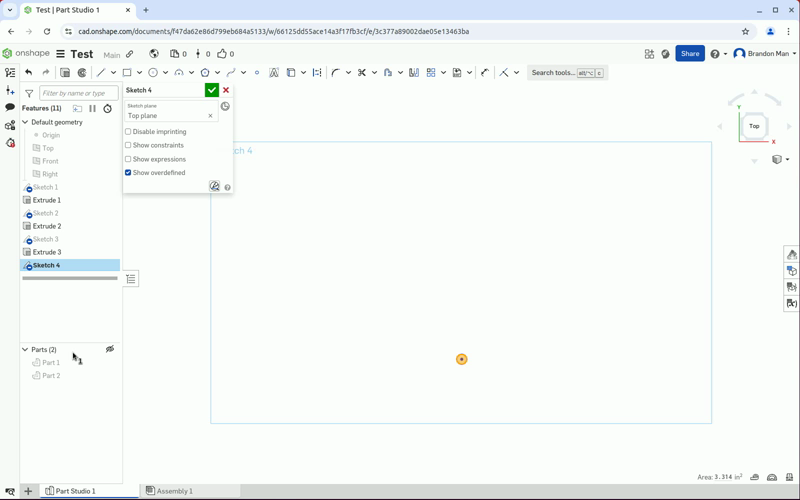
key(shift+y)
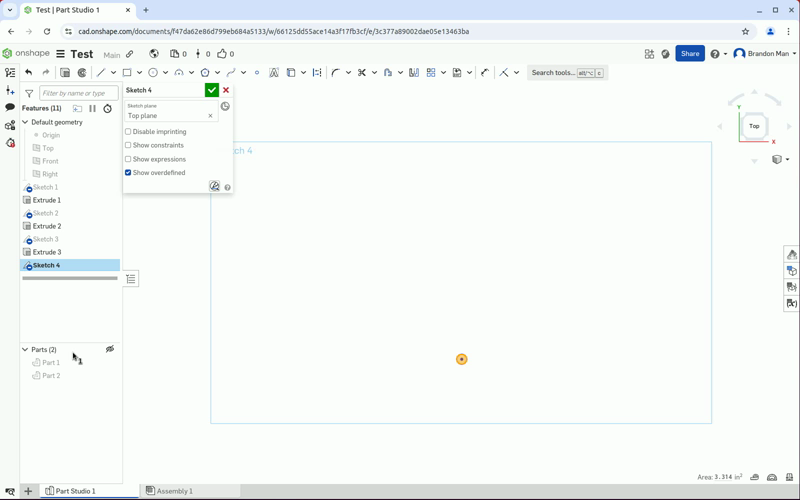
key(shift+e)
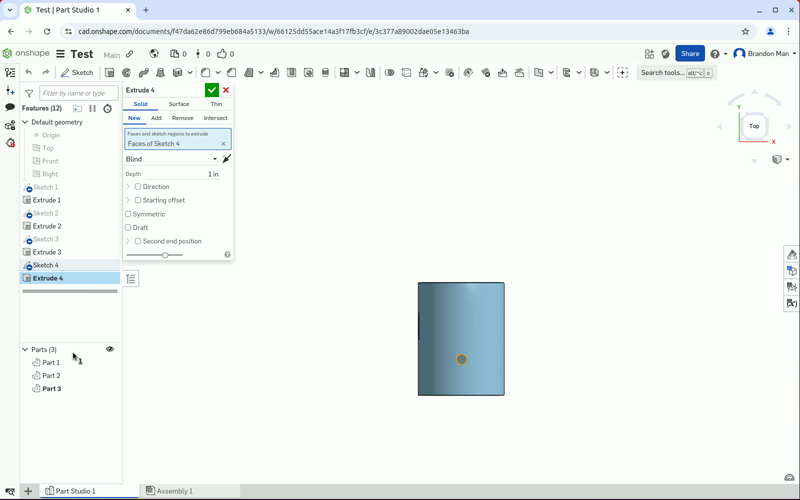
mouse_move(143, 106)
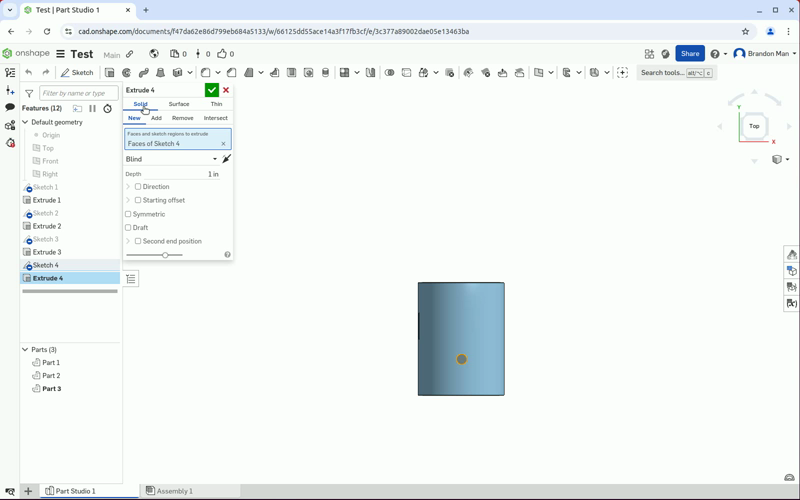
click(143, 106)
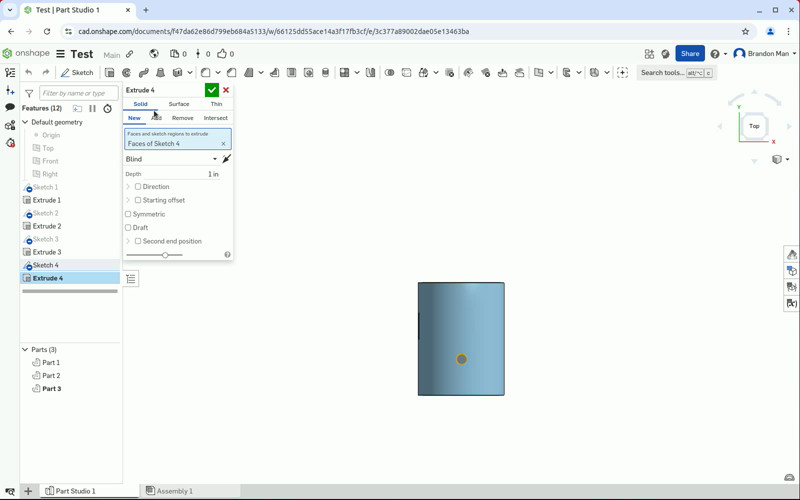
mouse_move(186, 120)
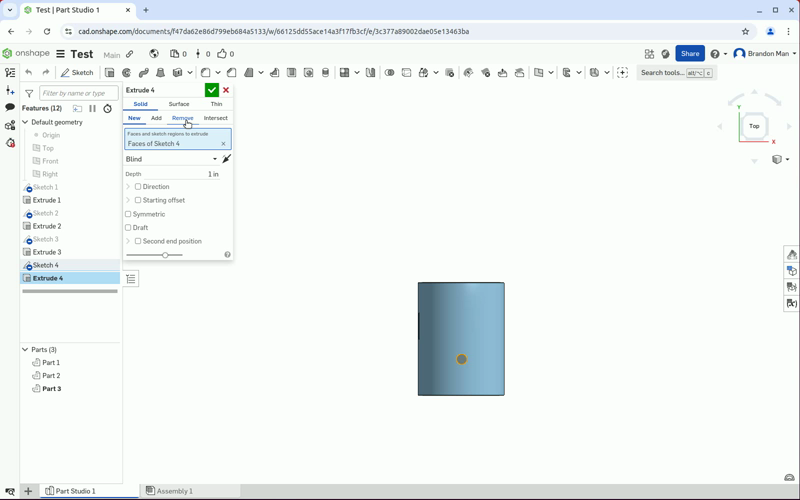
click(186, 120)
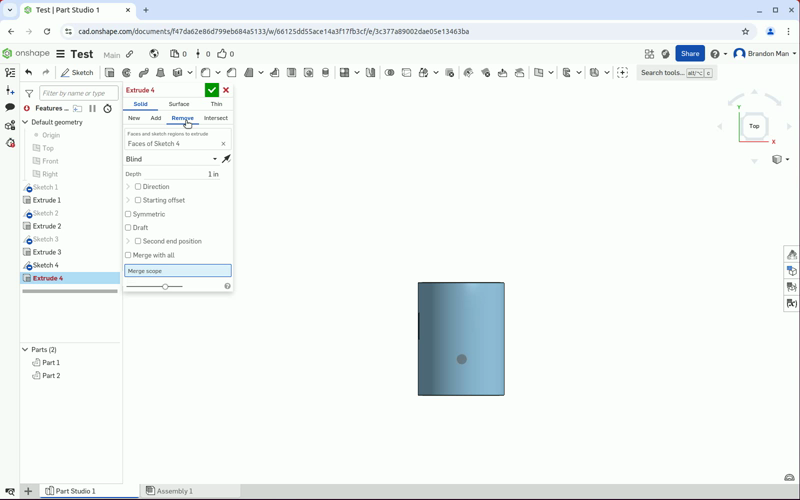
key(tab, 4)
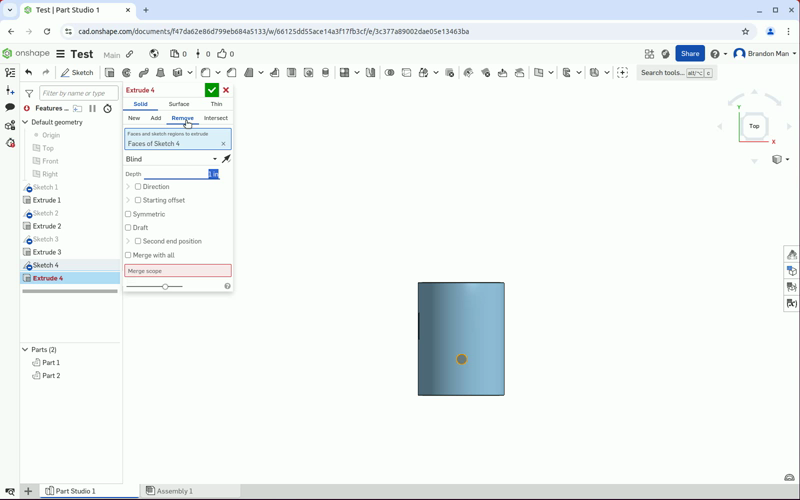
text(9.869)
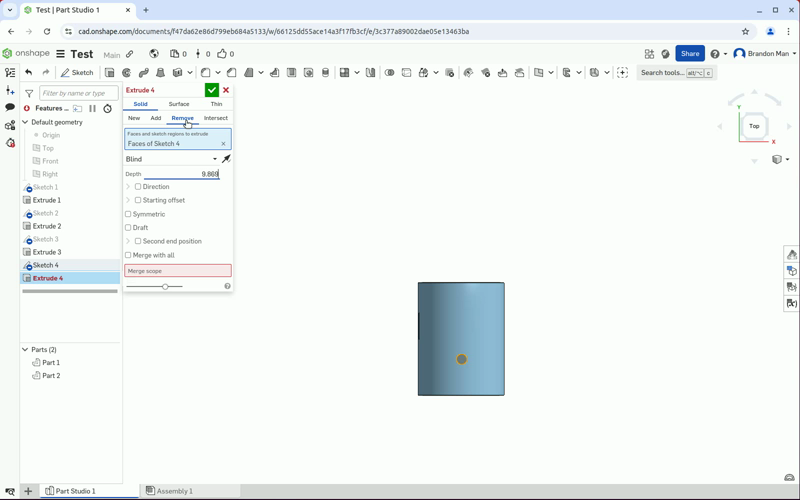
key(tab, 6)
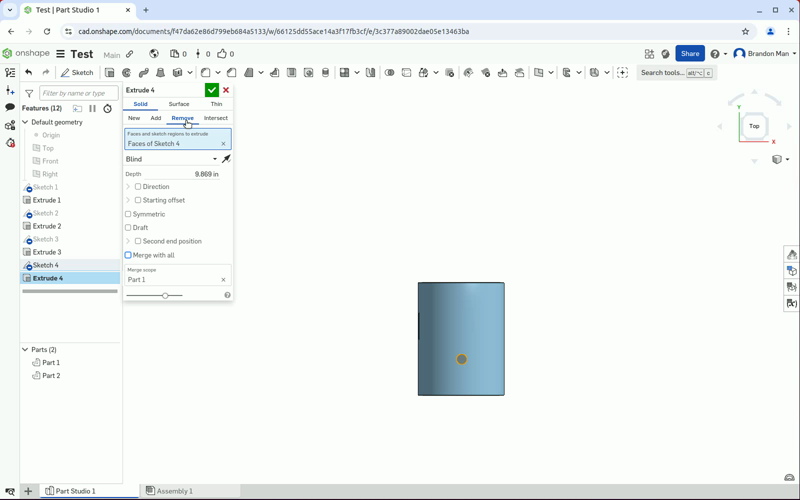
key(space)
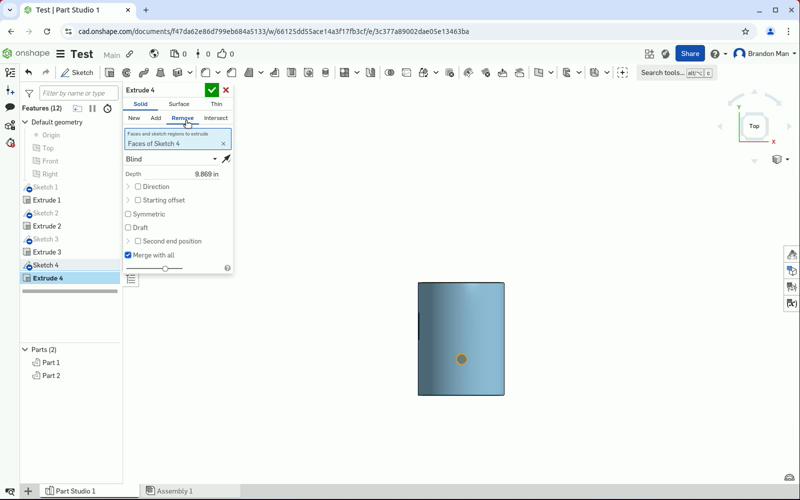
key(enter)
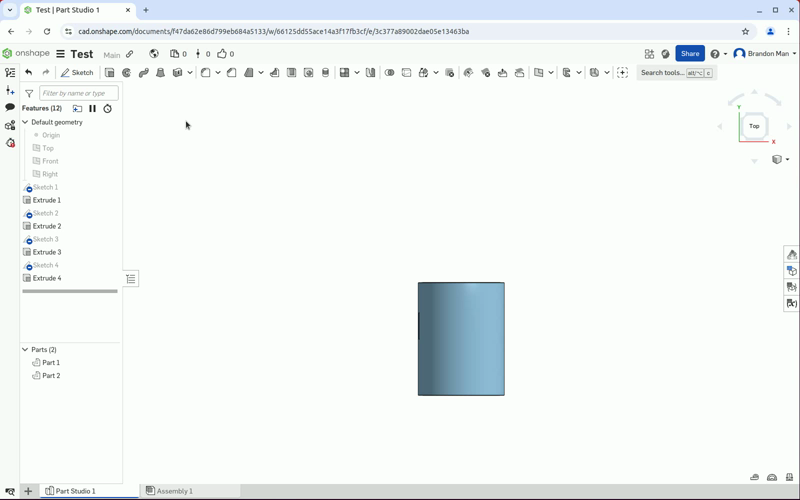
key(shift+h)
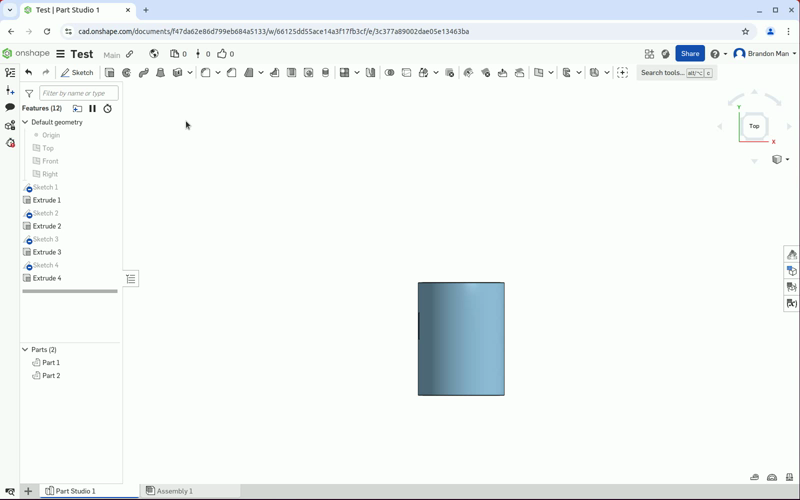
key(shift+h)
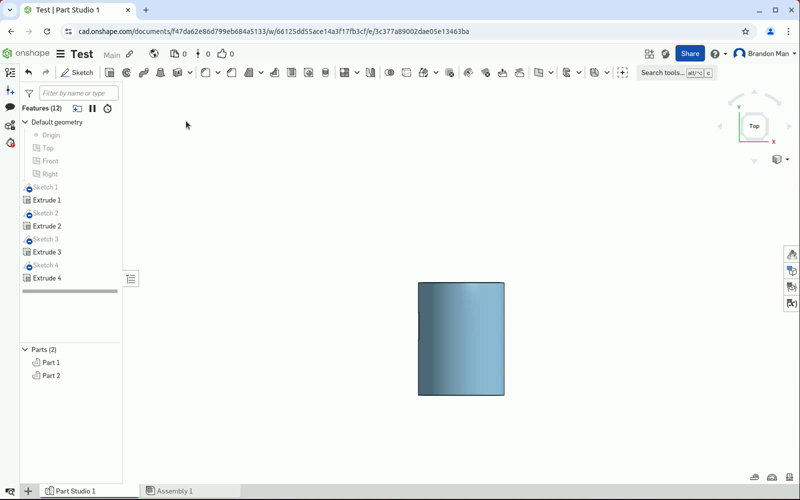
mouse_move(73, 189)
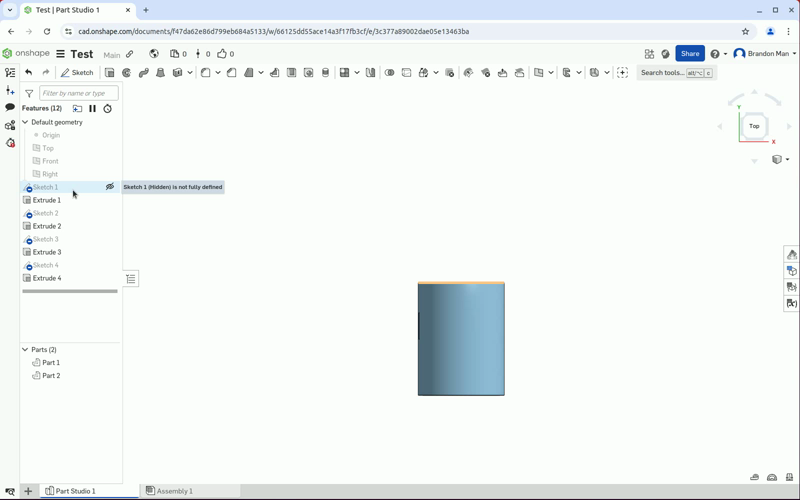
click(73, 189)
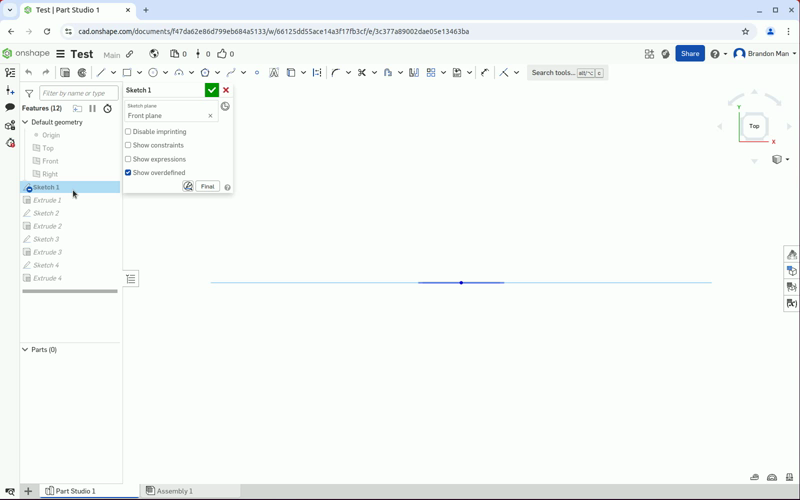
mouse_move(229, 92)
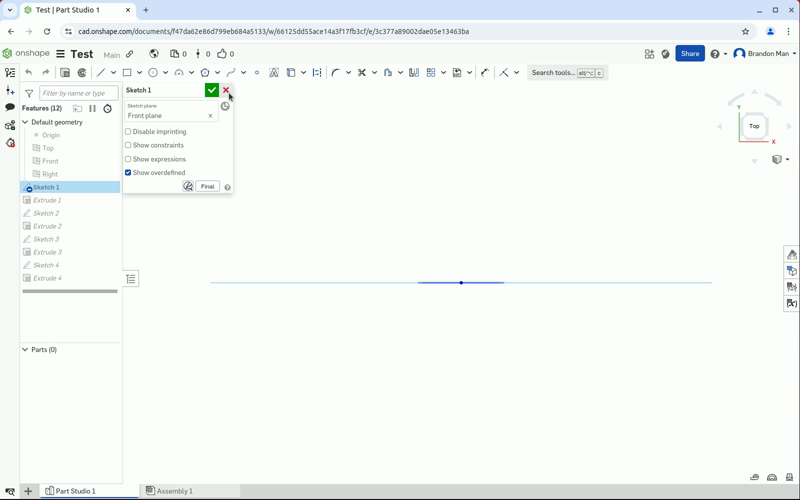
click(229, 92)
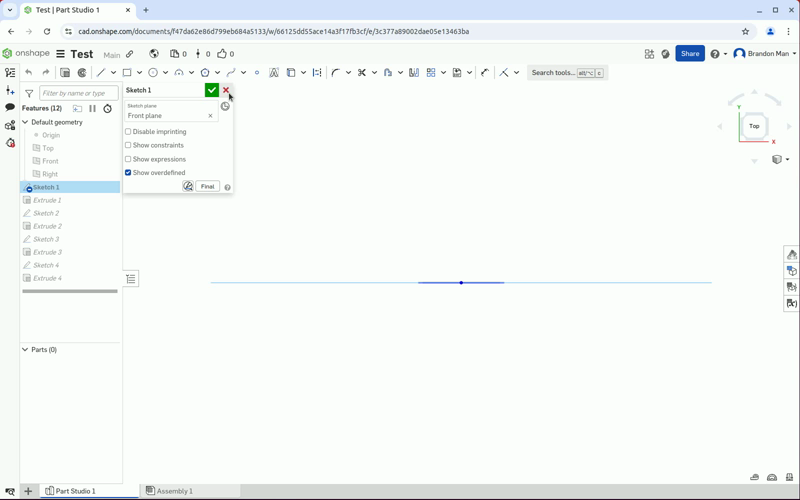
key(shift+s)
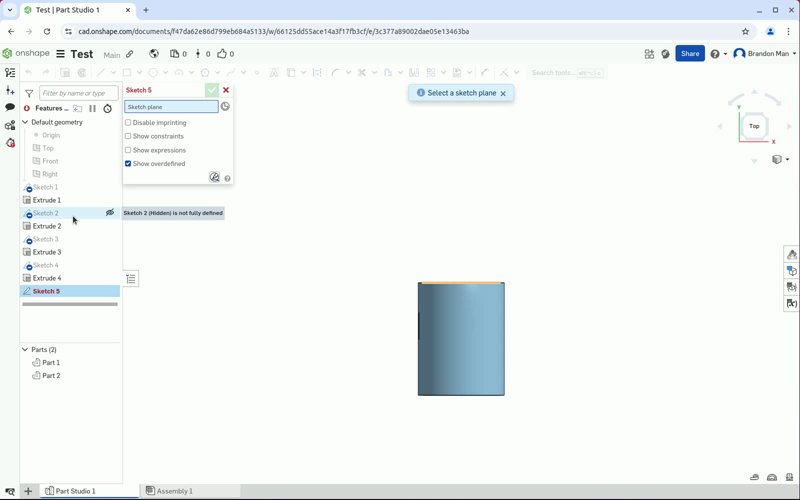
scroll(3)
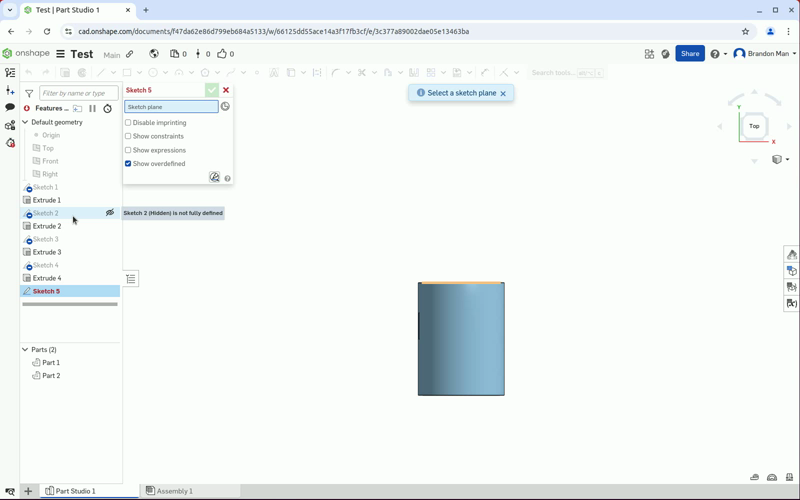
mouse_move(73, 150)
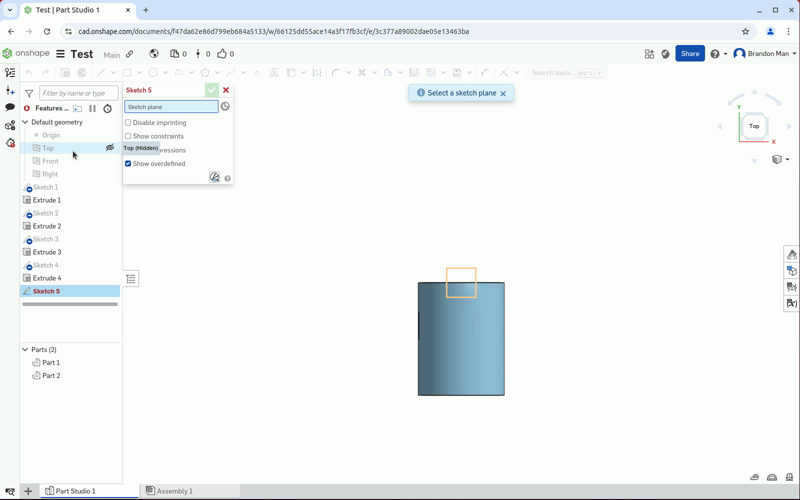
click(73, 150)
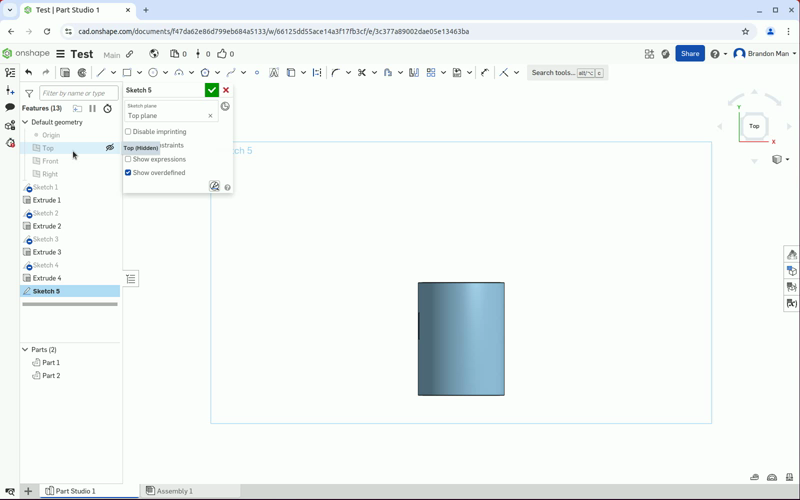
mouse_move(73, 352)
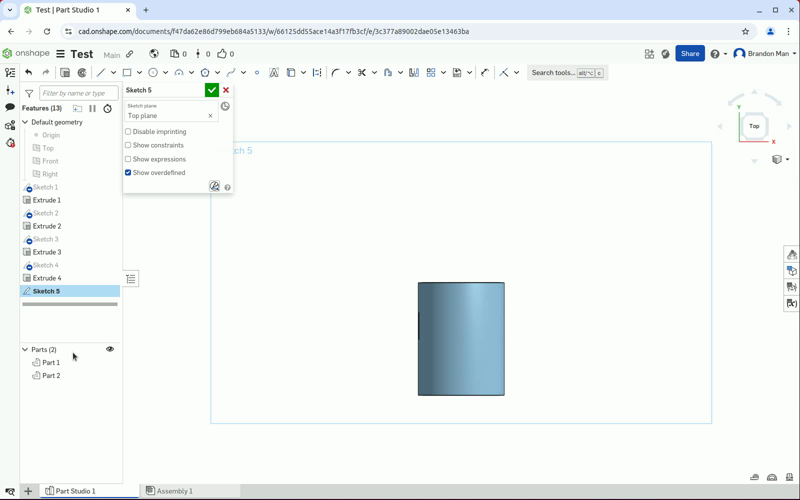
key(y)
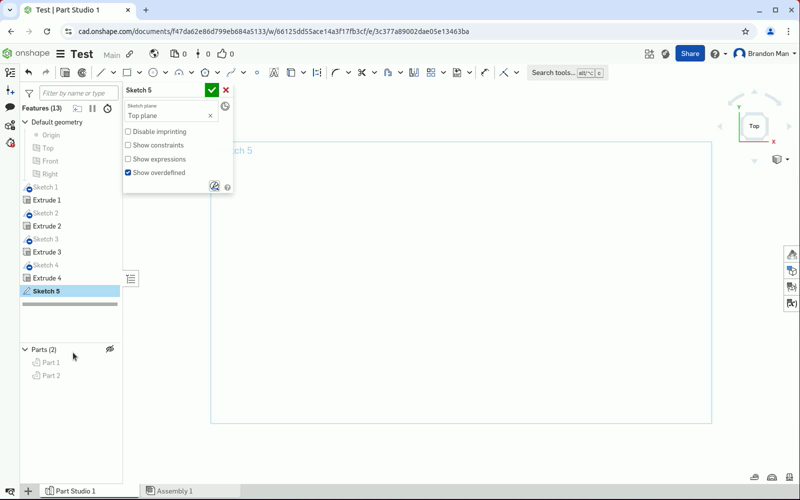
key(l)
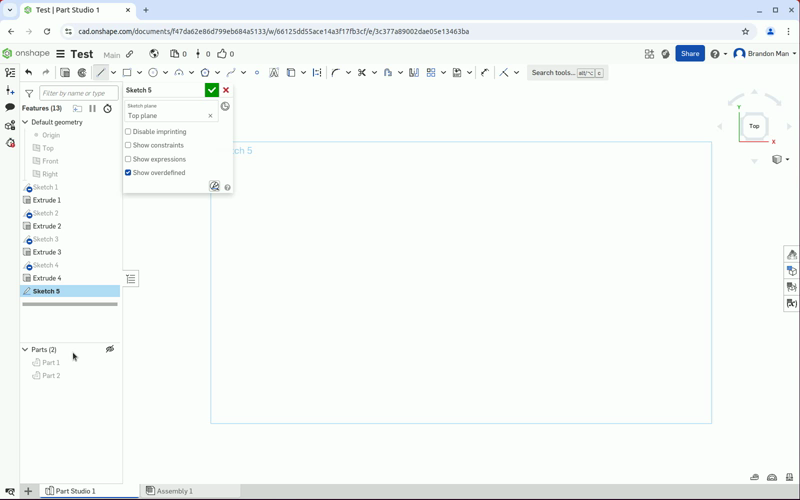
key_down(shift)
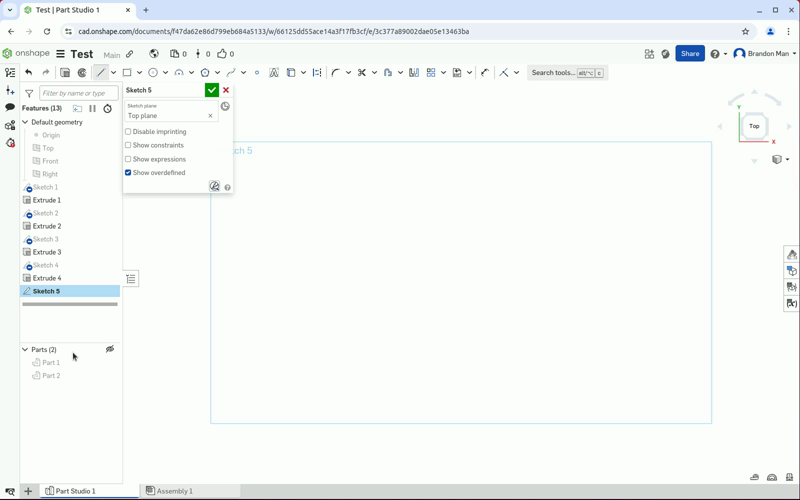
mouse_move(422, 351)
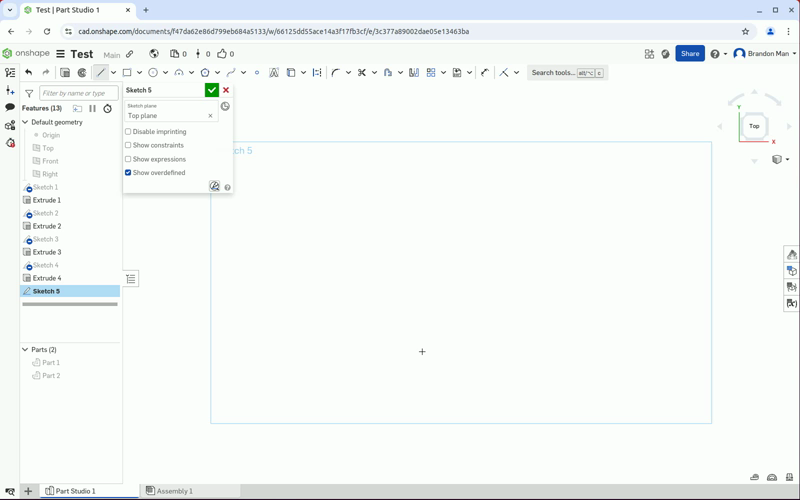
click(422, 351)
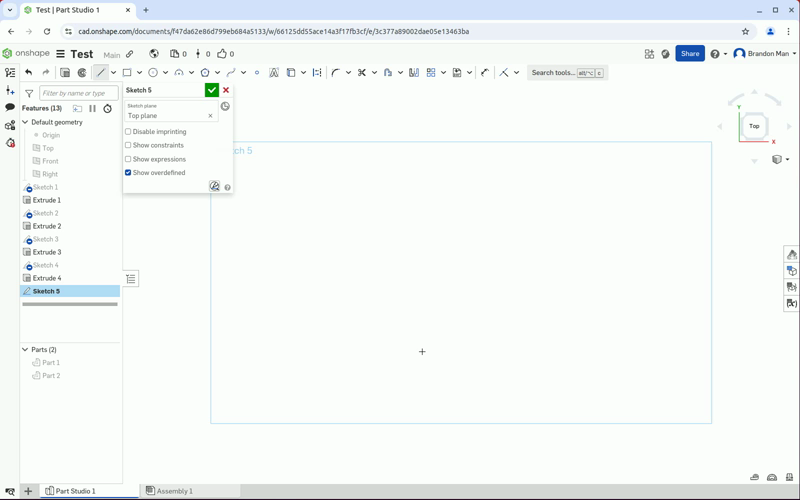
key_up(shift)
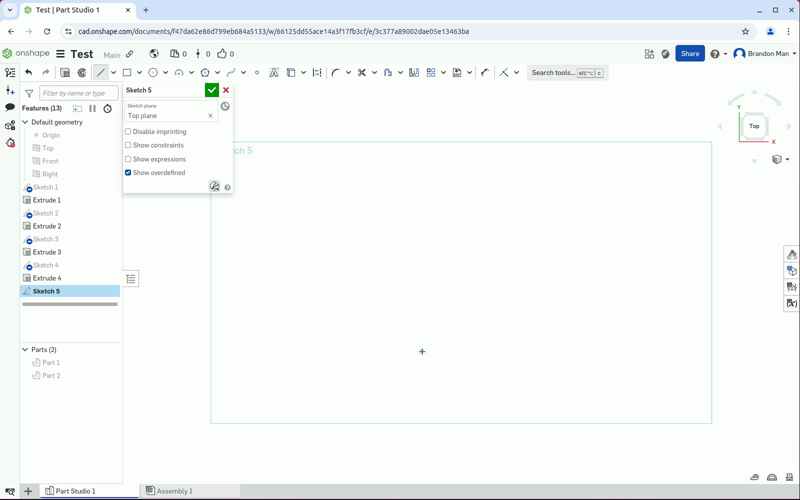
key_down(shift)
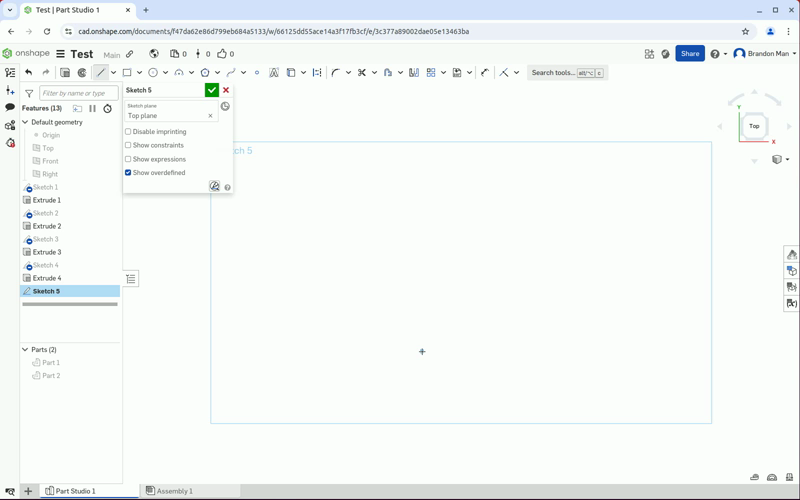
mouse_move(452, 351)
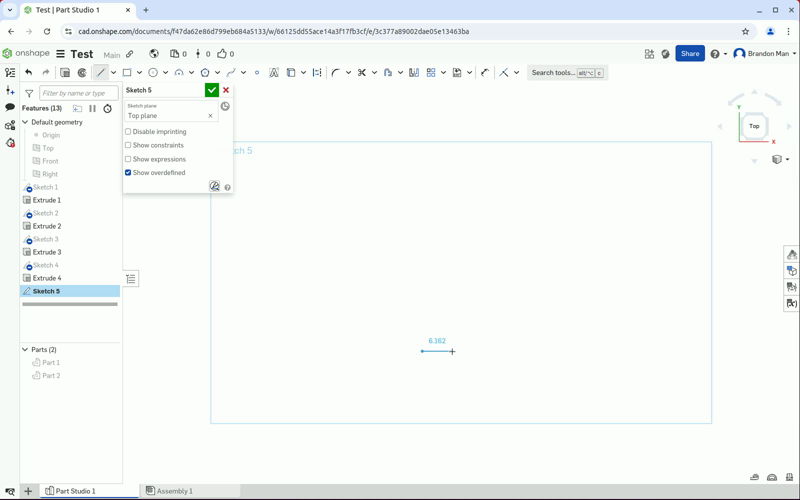
mouse_move(422, 358)
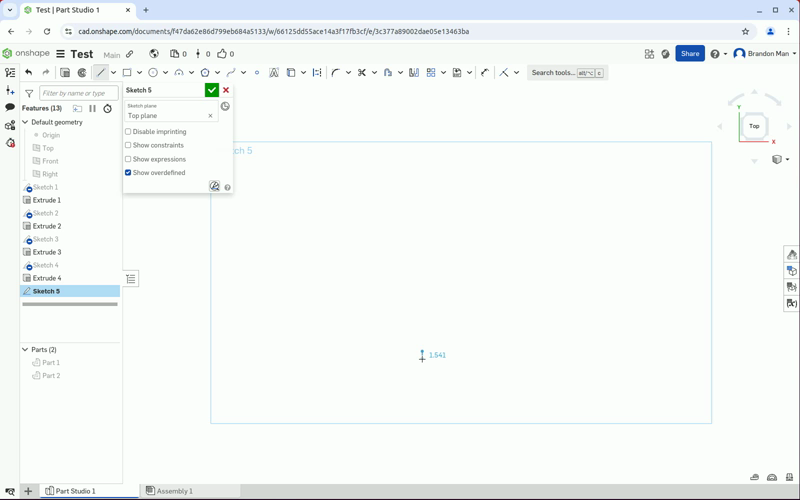
click(422, 358)
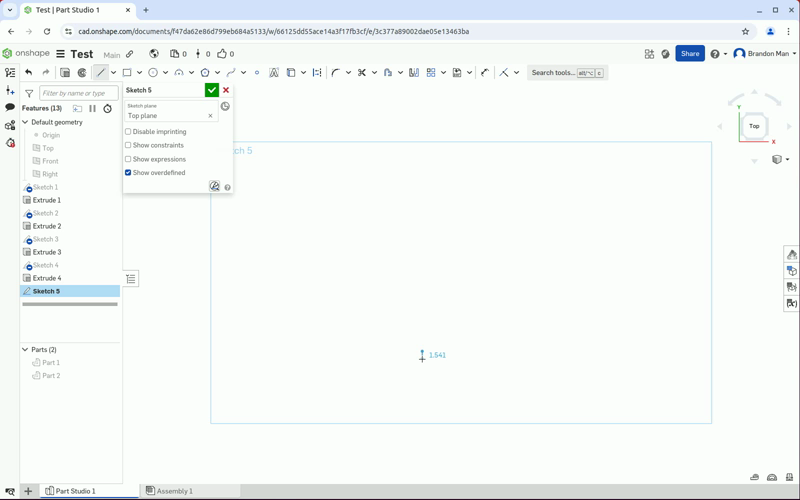
key_up(shift)
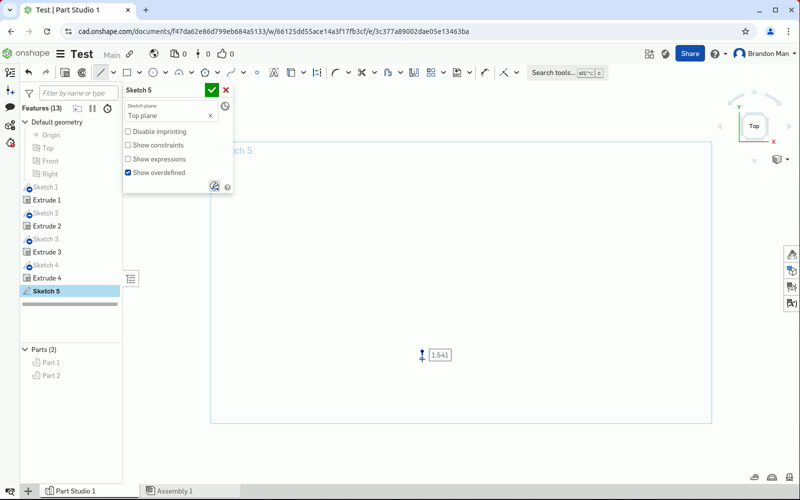
key_down(shift)
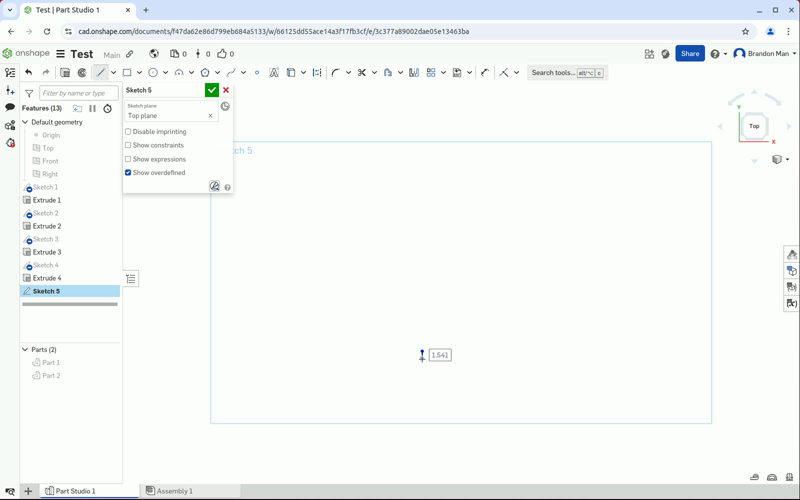
mouse_move(452, 358)
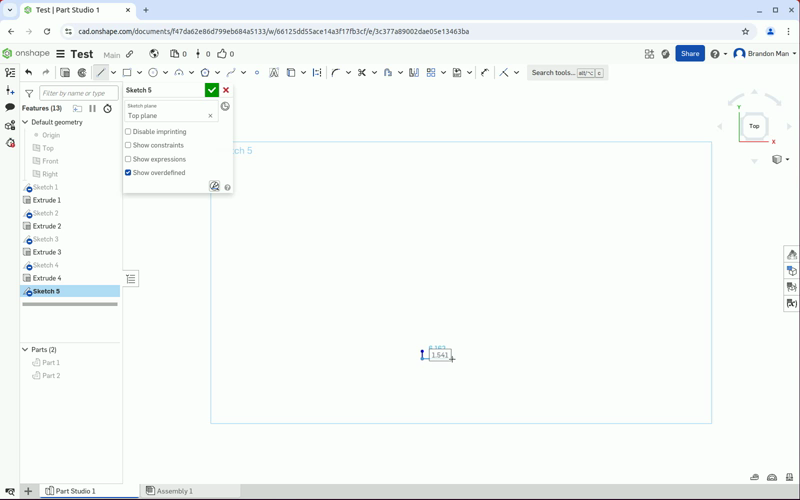
mouse_move(456, 358)
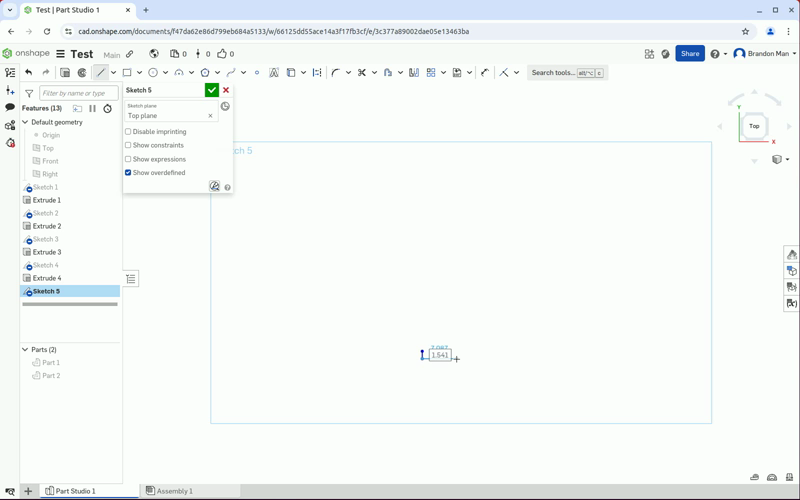
click(456, 358)
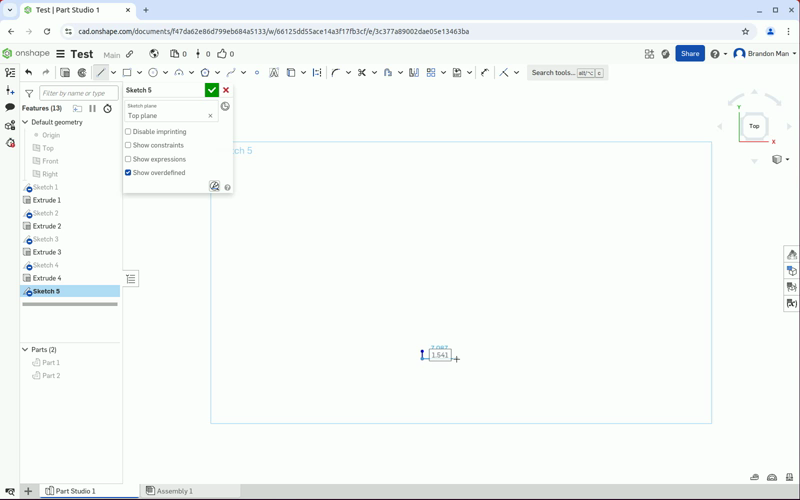
key_up(shift)
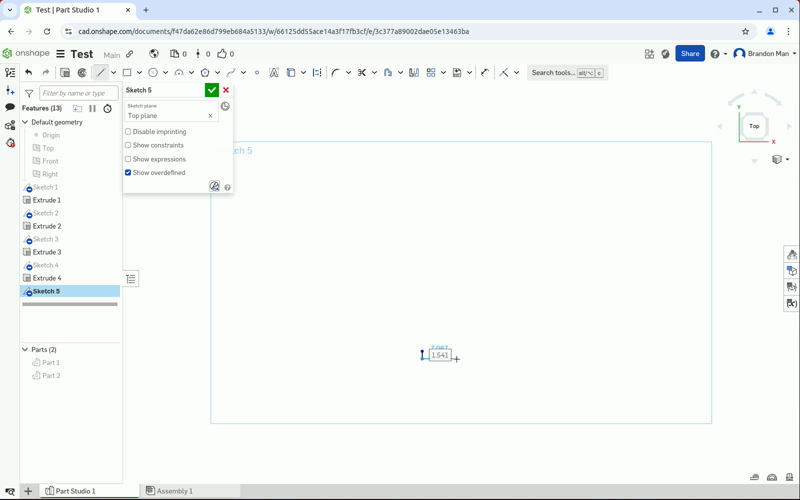
mouse_move(486, 358)
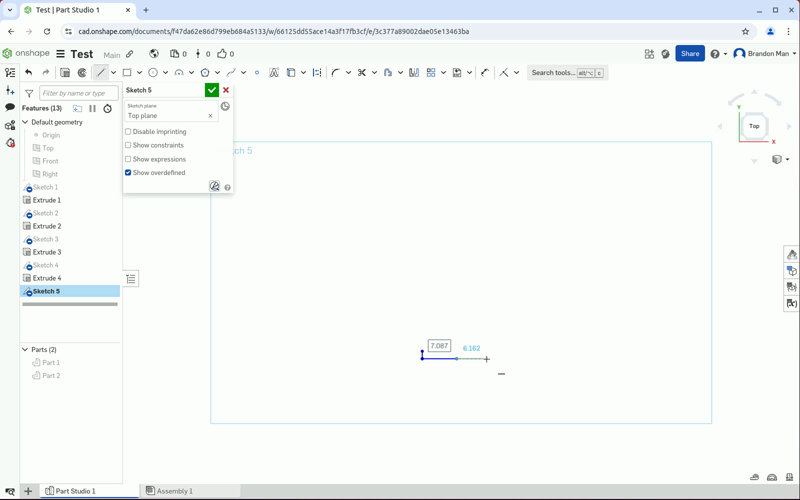
key_down(shift)
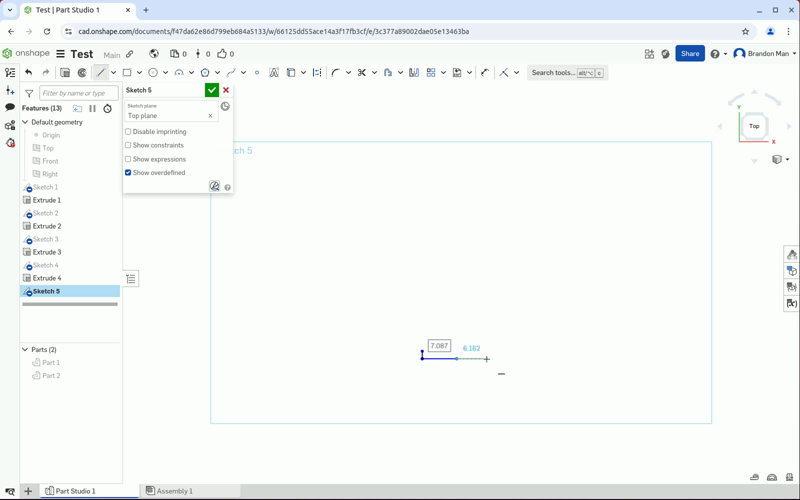
mouse_move(422, 351)
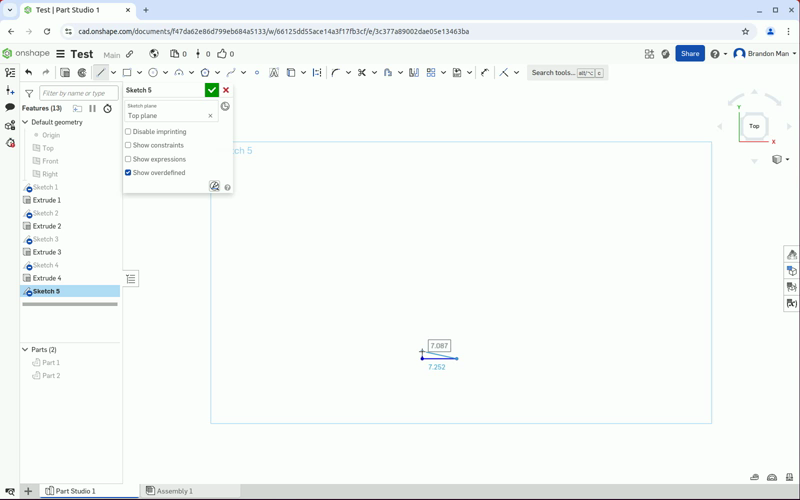
key_up(shift)
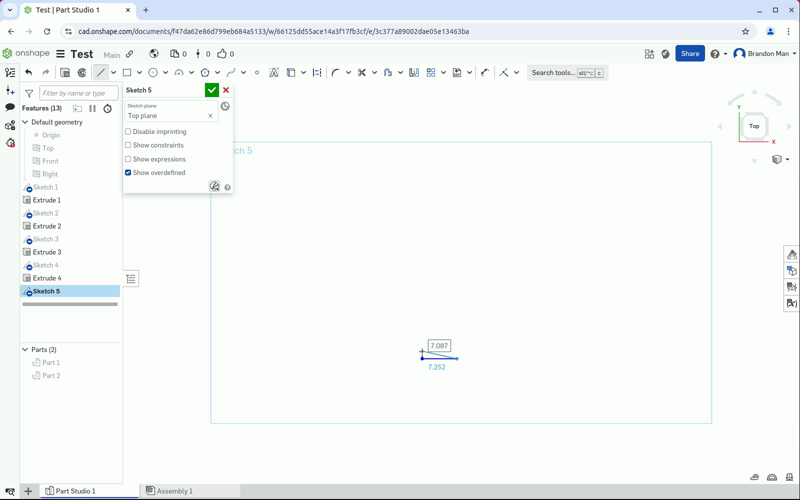
click(422, 351)
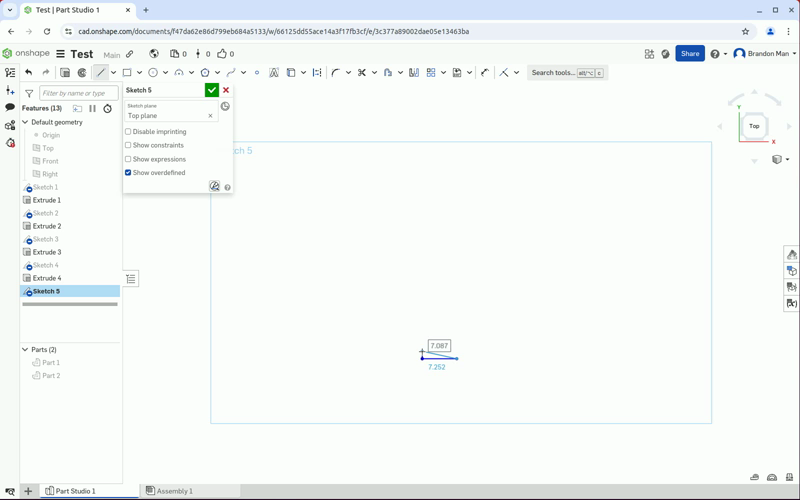
key(esc)
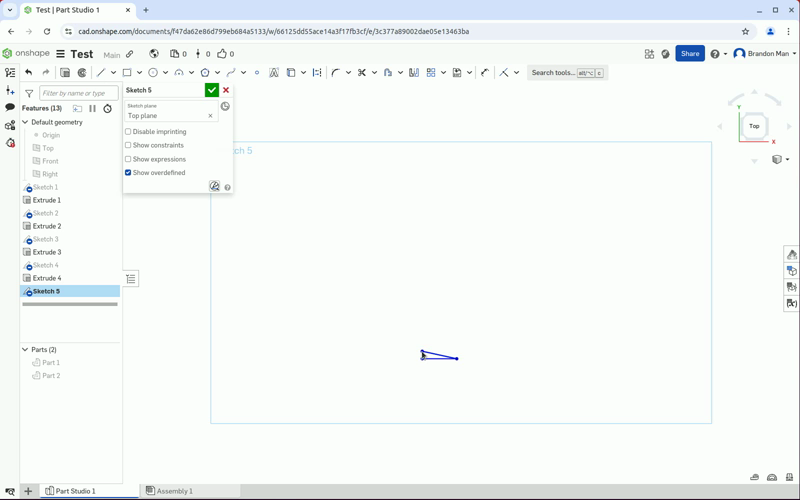
mouse_move(450, 358)
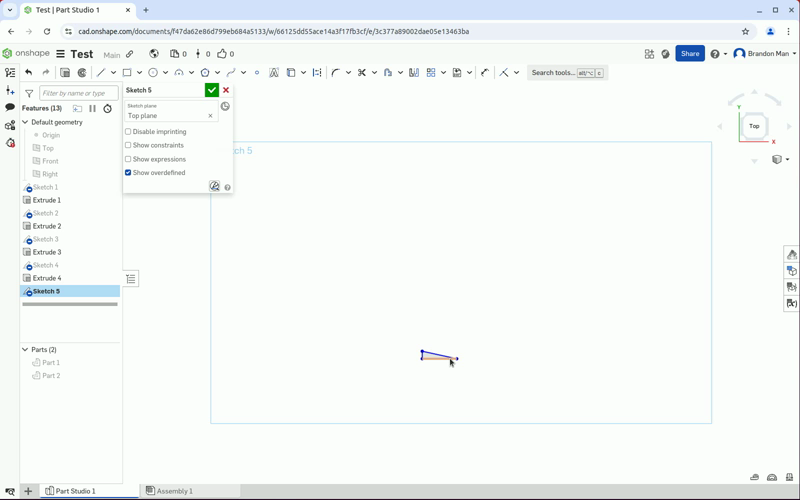
scroll(6)
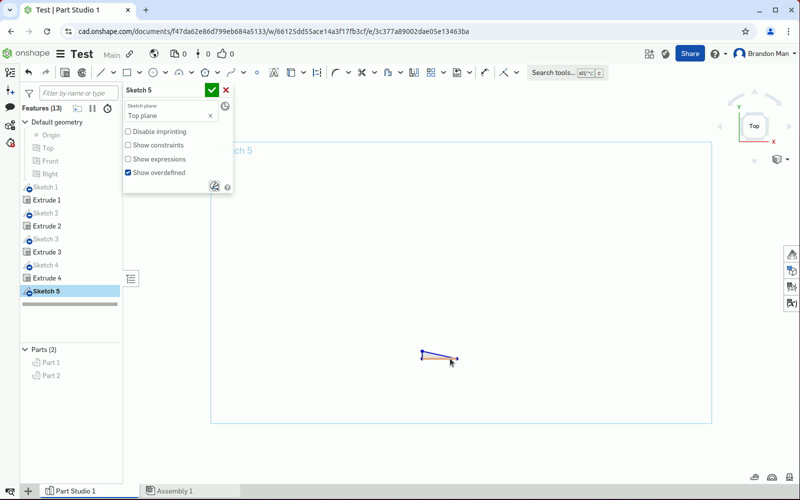
scroll(6)
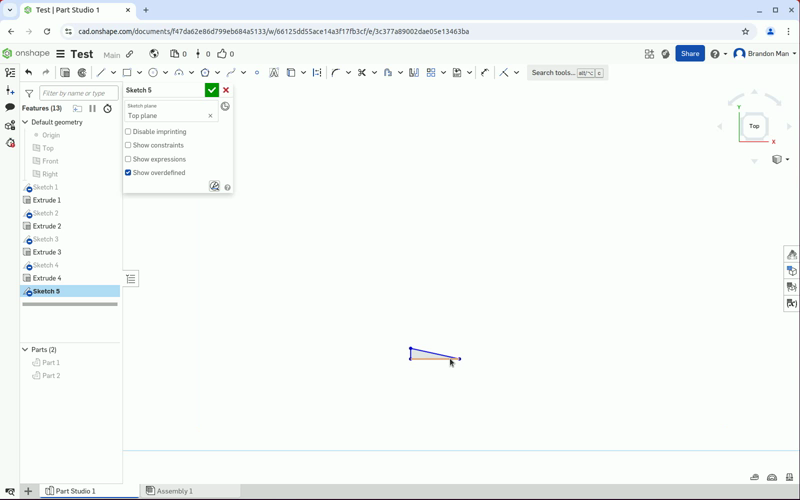
scroll(6)
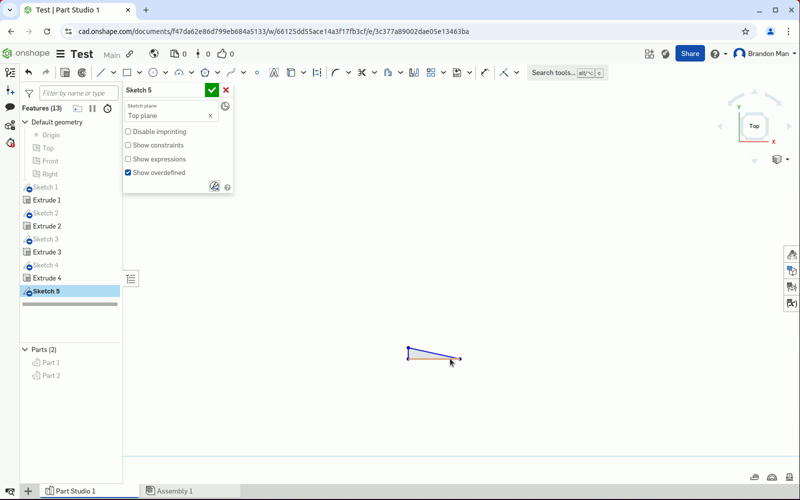
scroll(6)
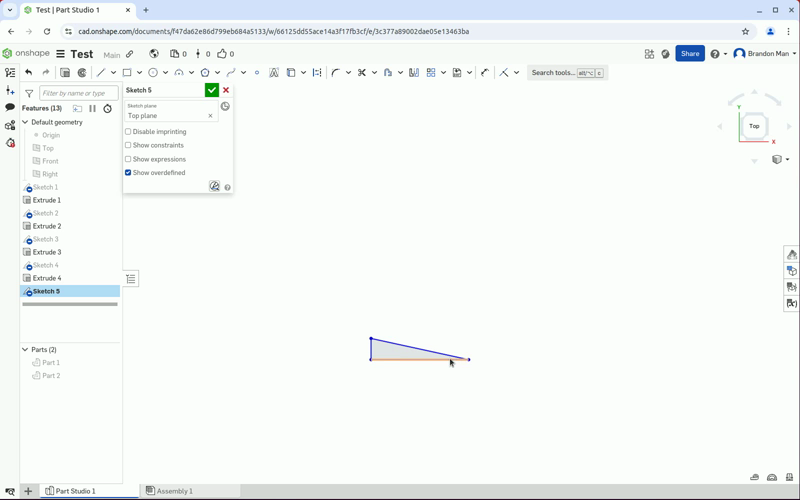
scroll(6)
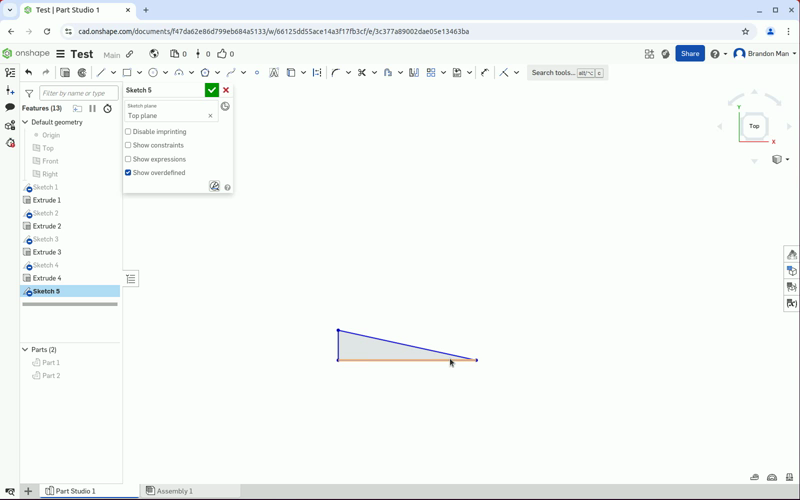
scroll(6)
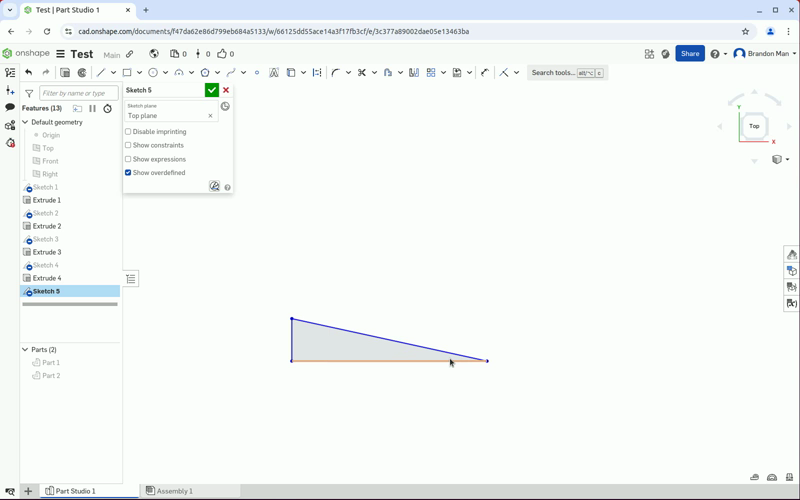
scroll(6)
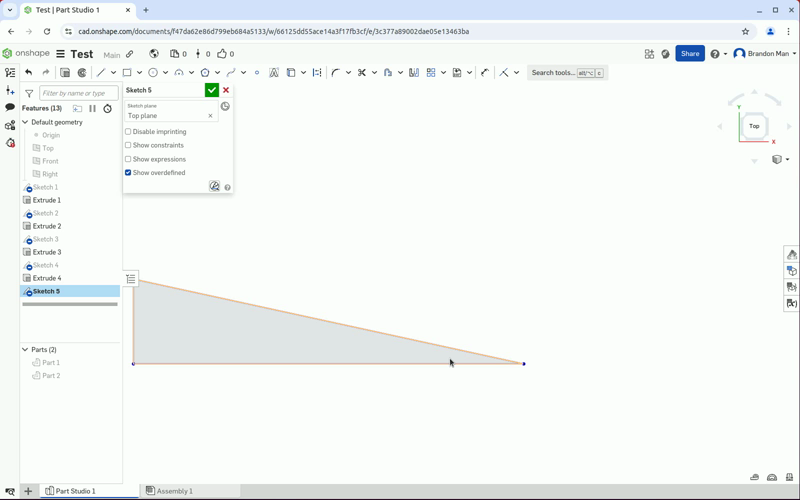
click(450, 358)
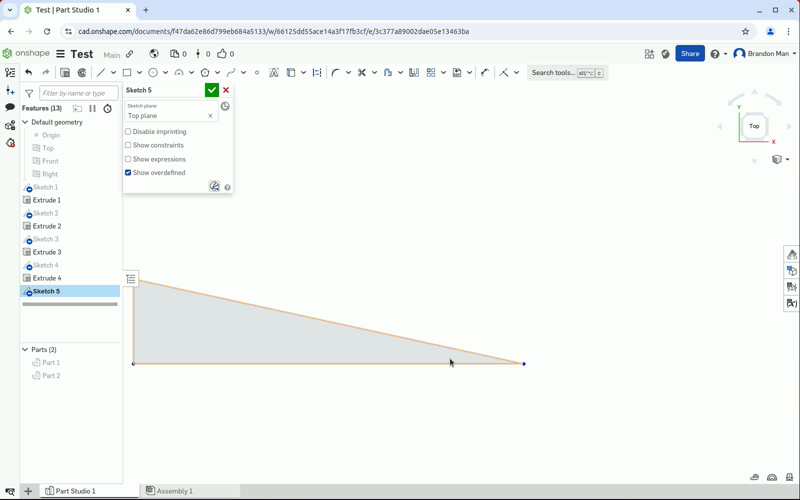
scroll(-6)
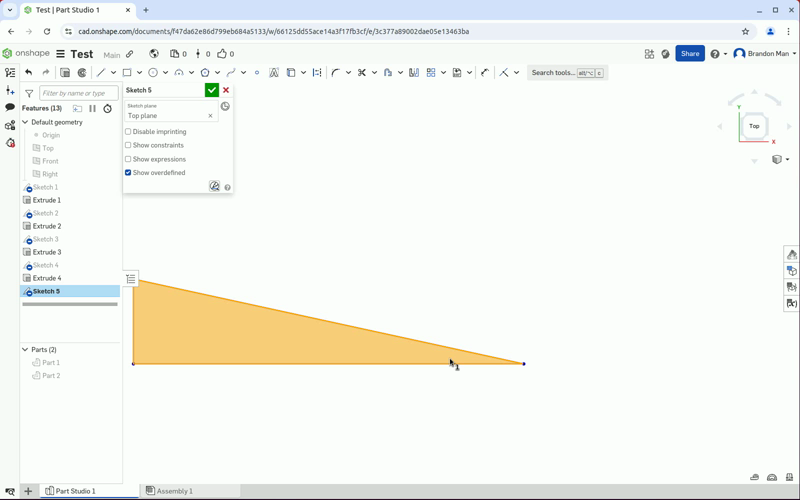
scroll(-6)
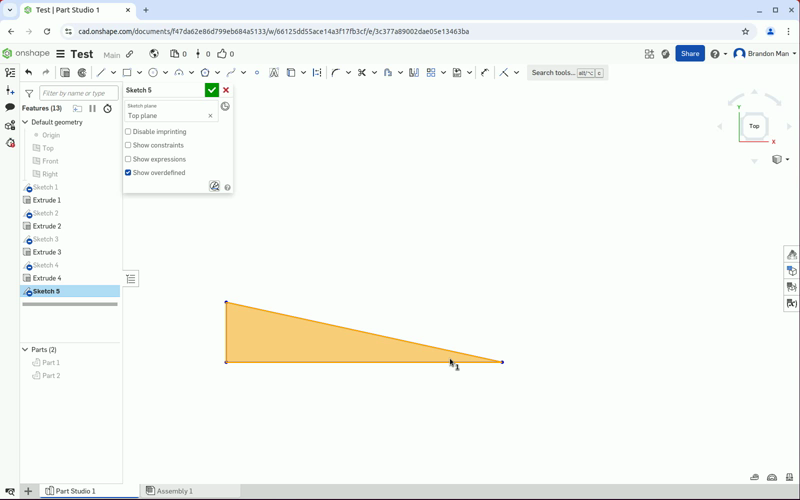
scroll(-6)
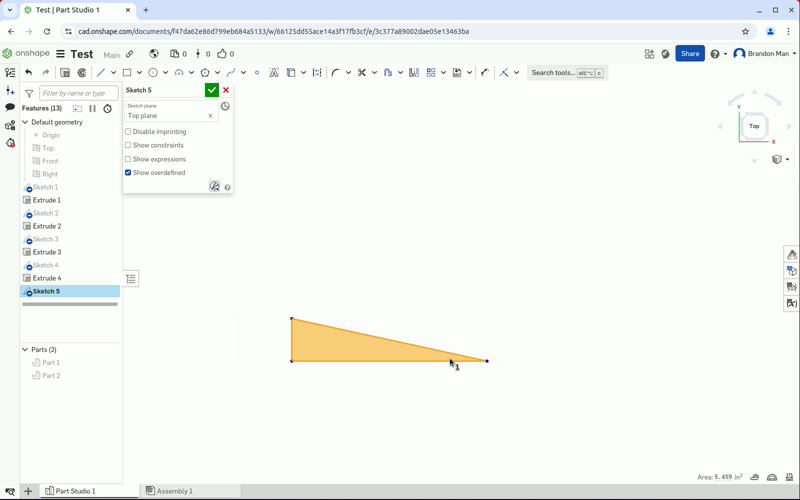
scroll(-6)
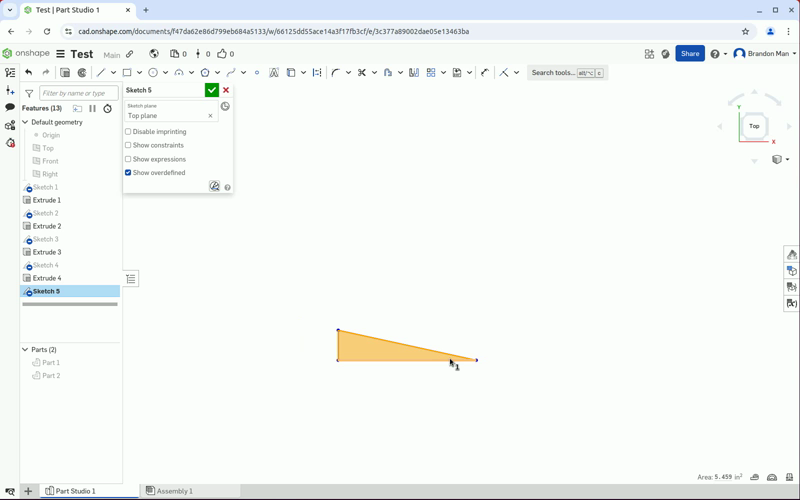
scroll(-6)
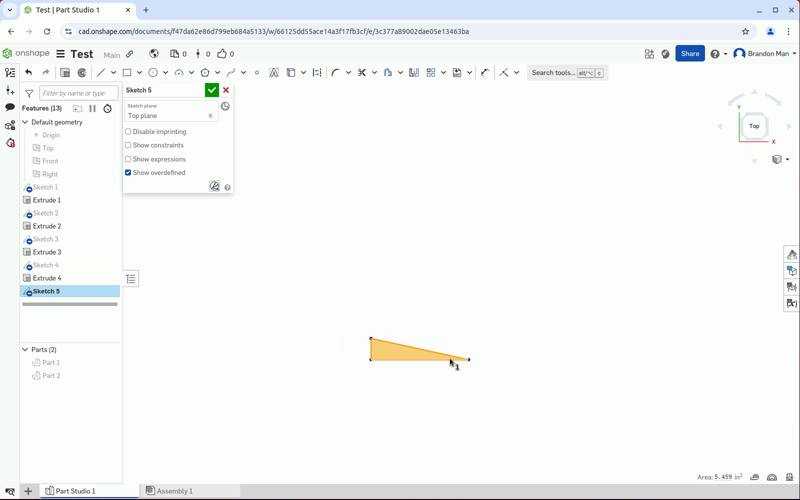
scroll(-6)
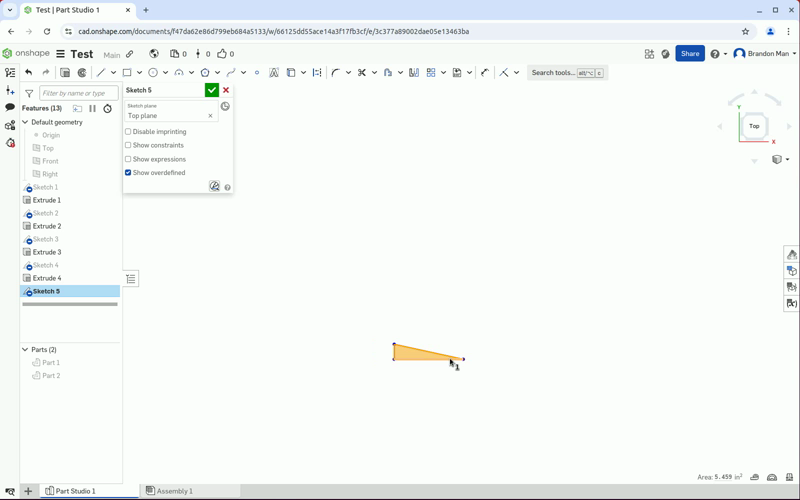
scroll(-6)
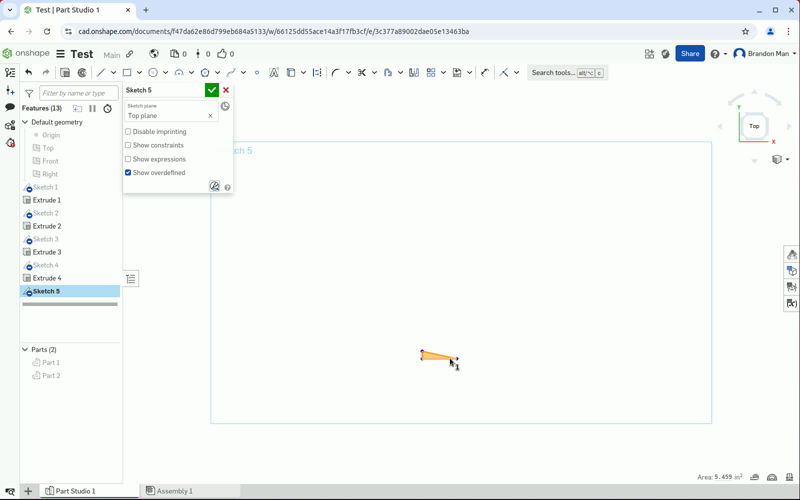
mouse_move(73, 352)
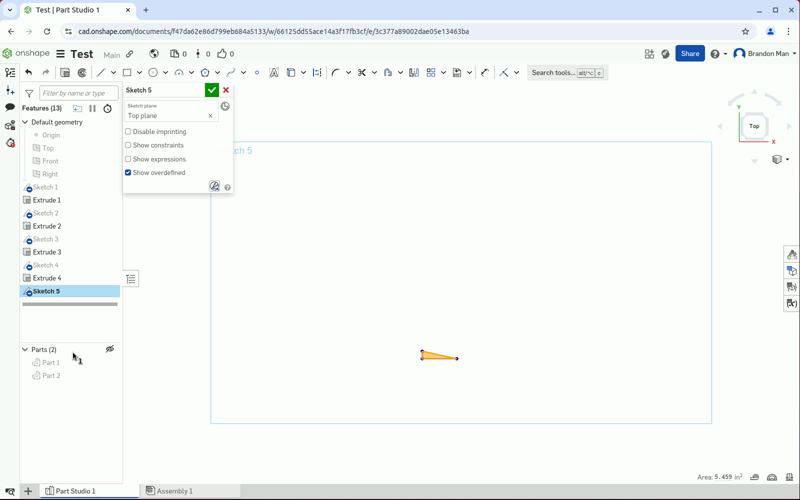
key(shift+y)
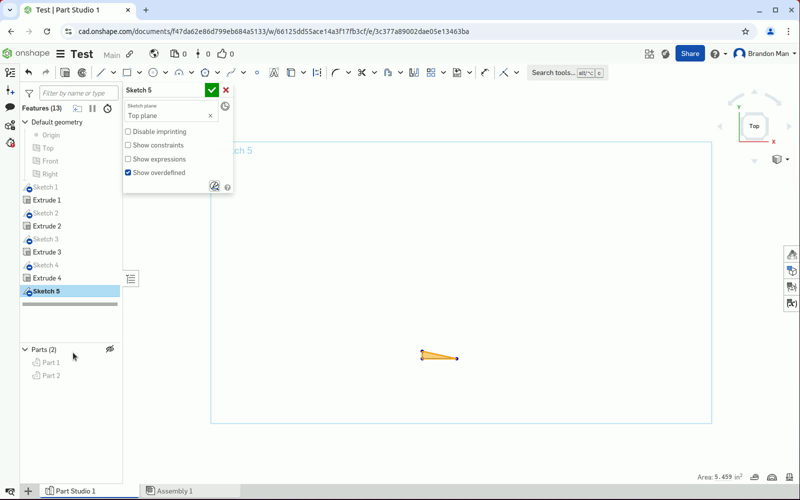
key(shift+e)
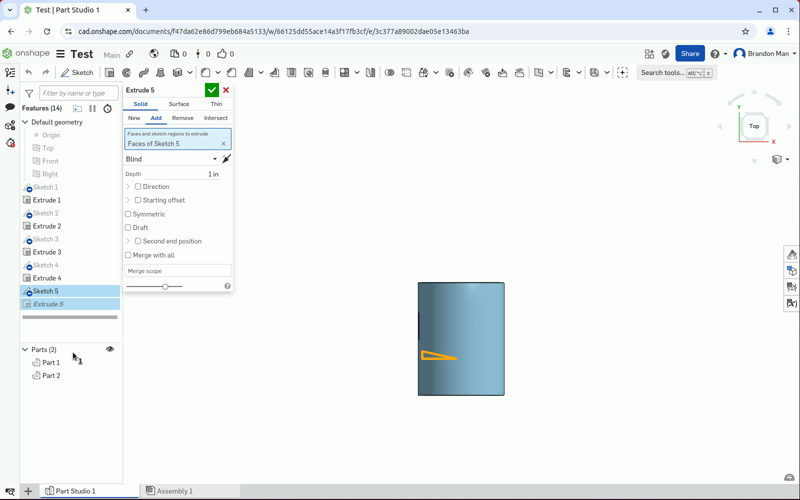
mouse_move(143, 106)
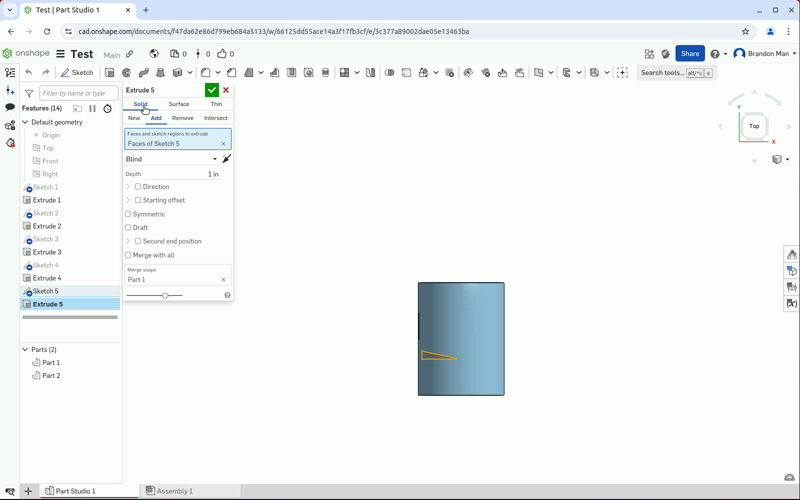
click(143, 106)
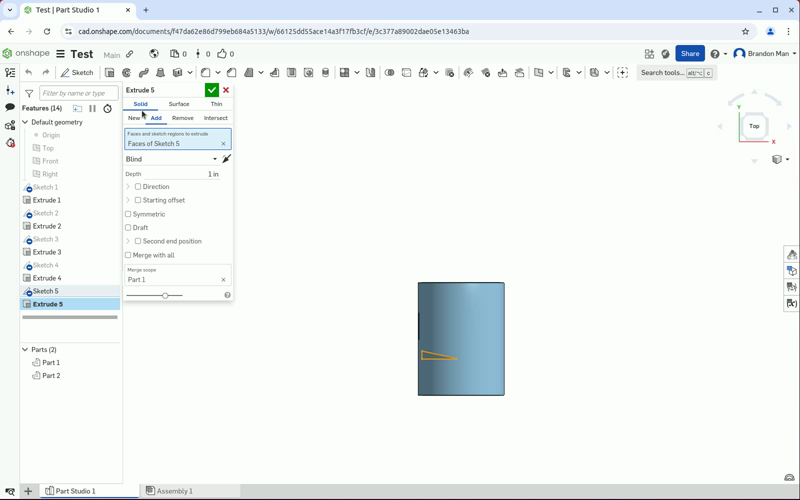
mouse_move(137, 120)
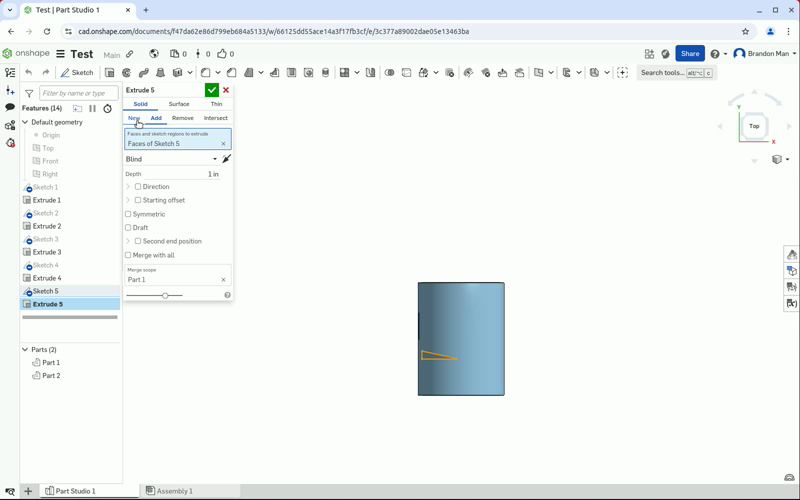
click(137, 120)
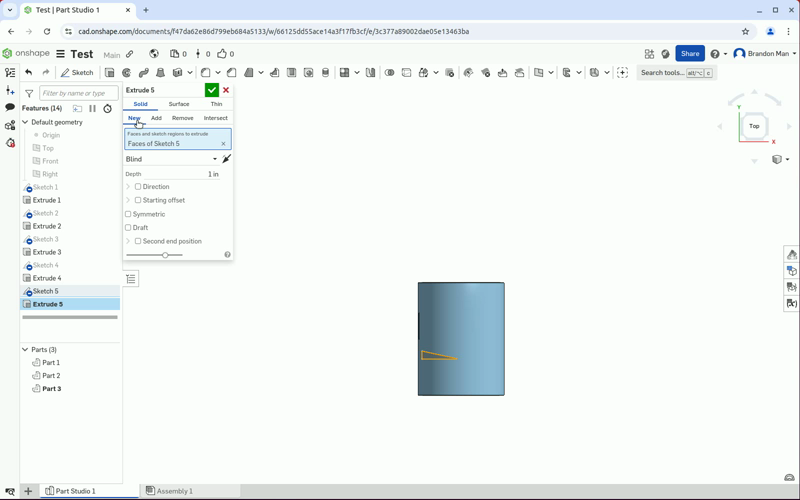
key(tab, 4)
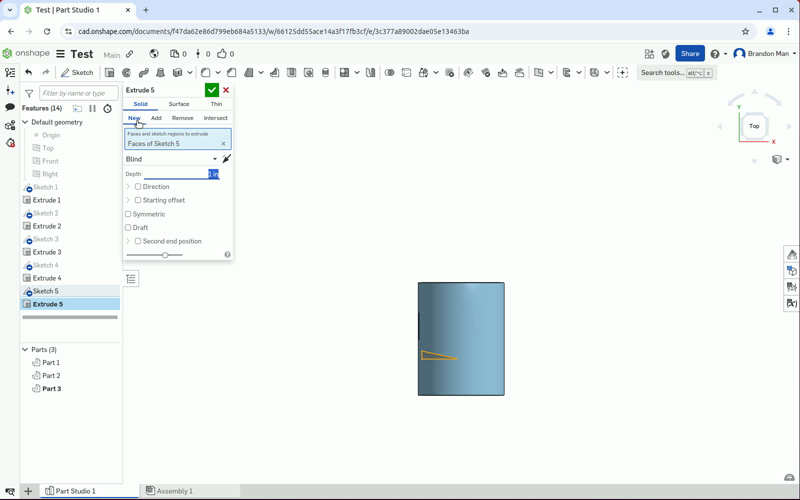
text(3.37)
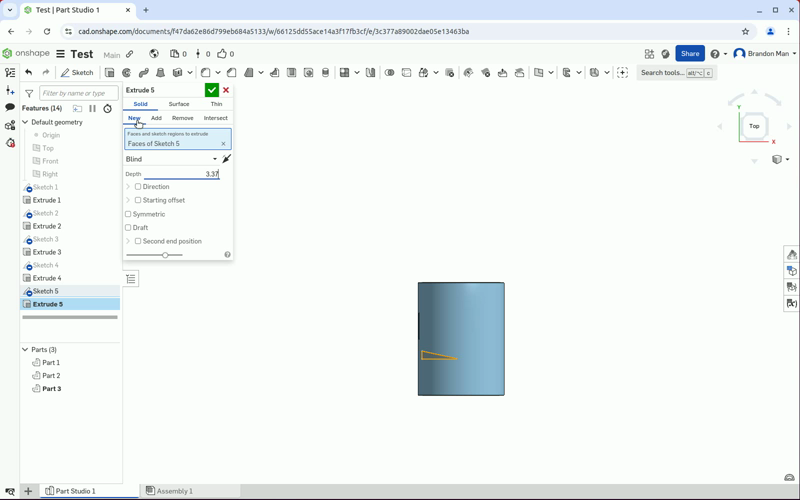
key(tab, 3)
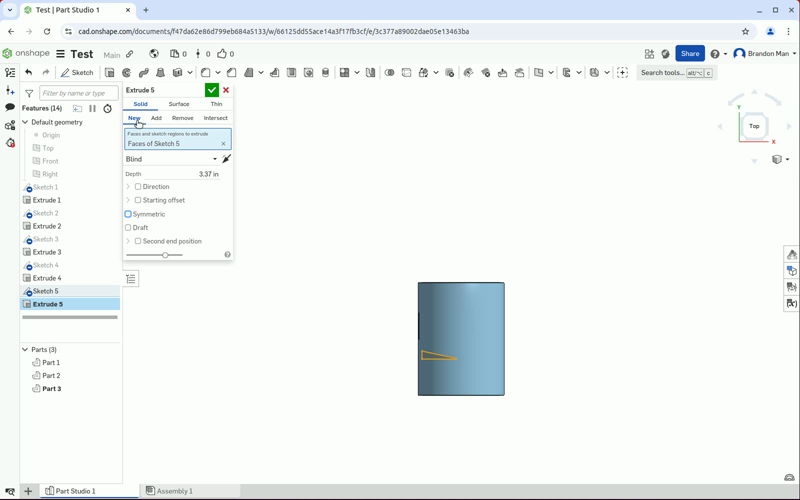
key(space)
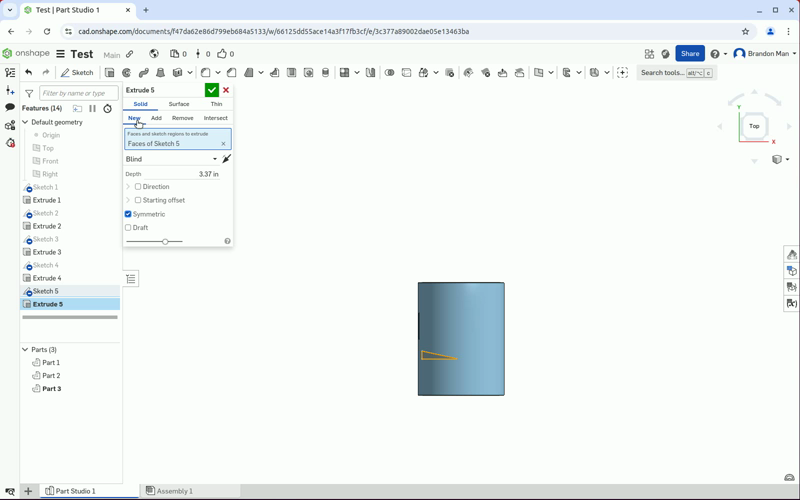
key(enter)
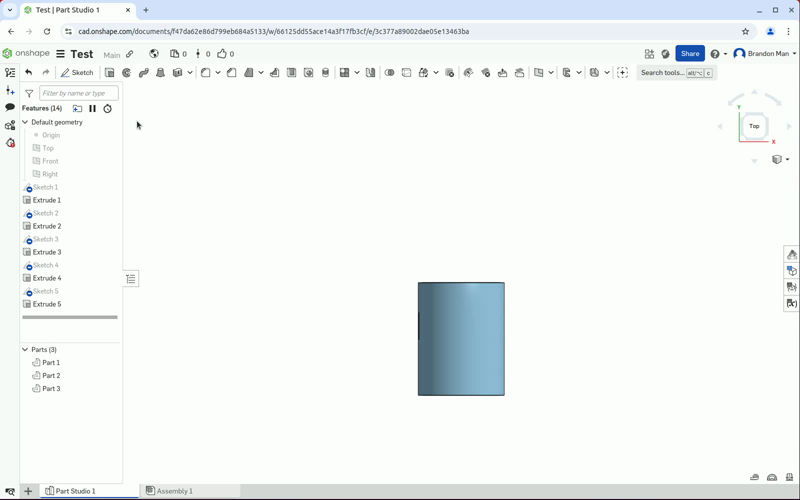
key(shift+h)
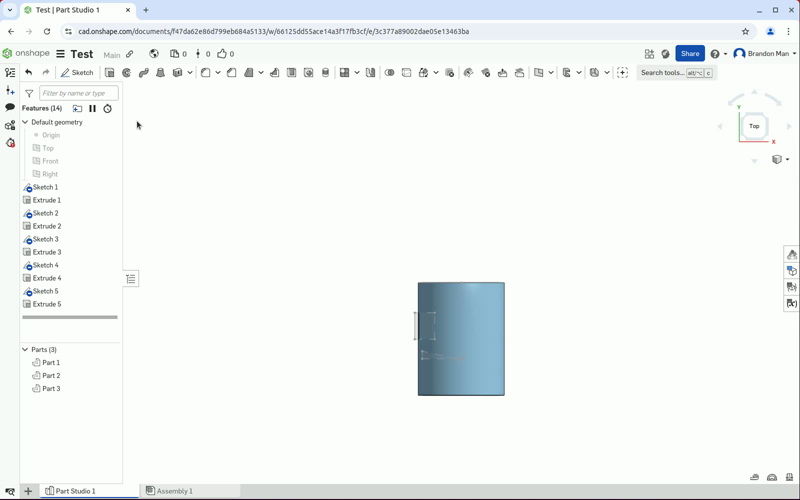
key(shift+h)
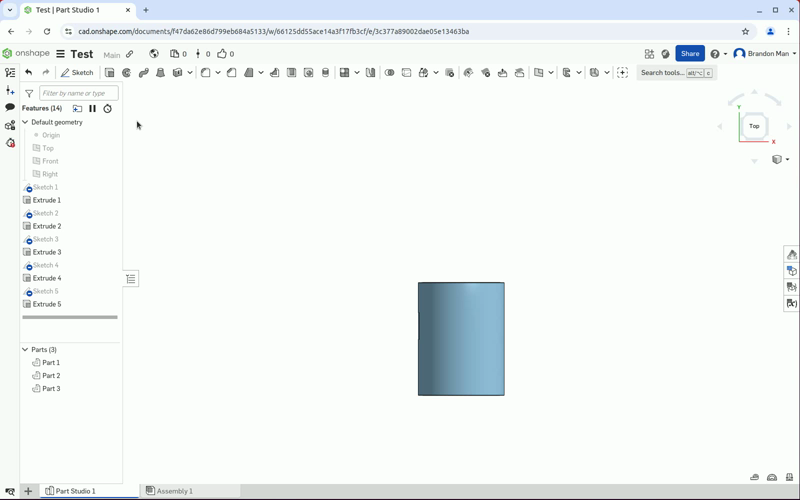
mouse_move(73, 189)
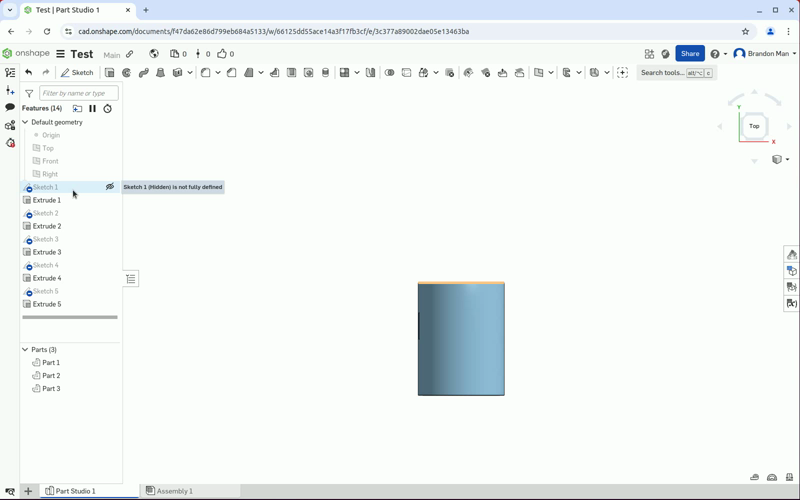
click(73, 189)
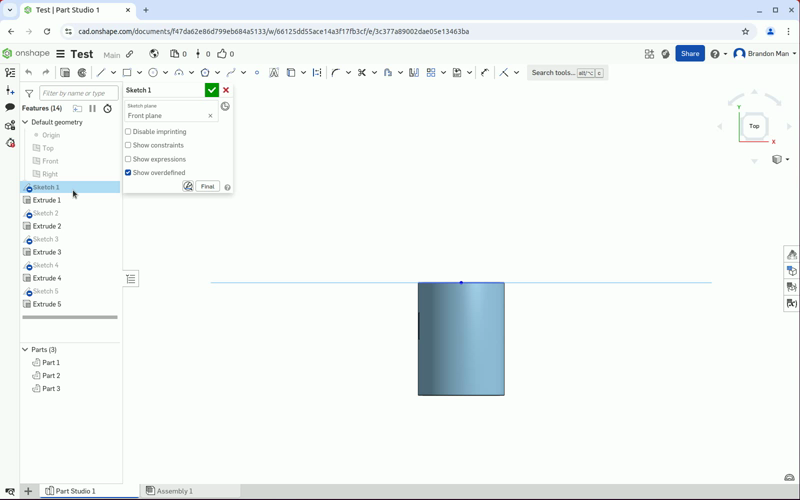
mouse_move(229, 92)
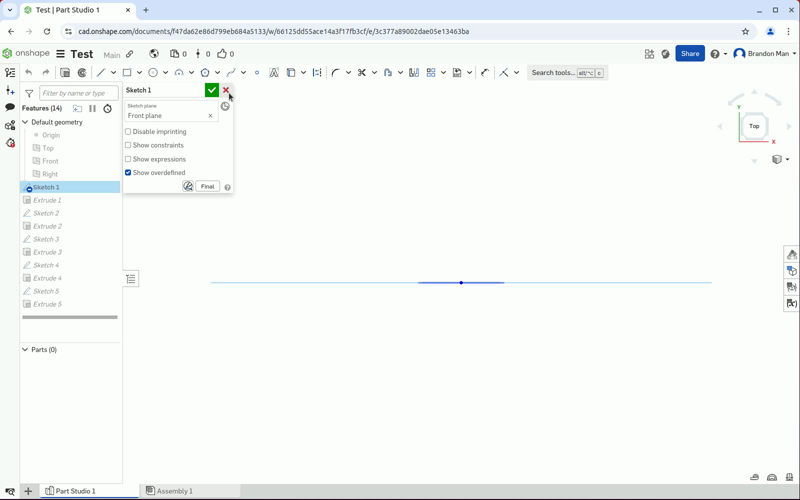
click(229, 92)
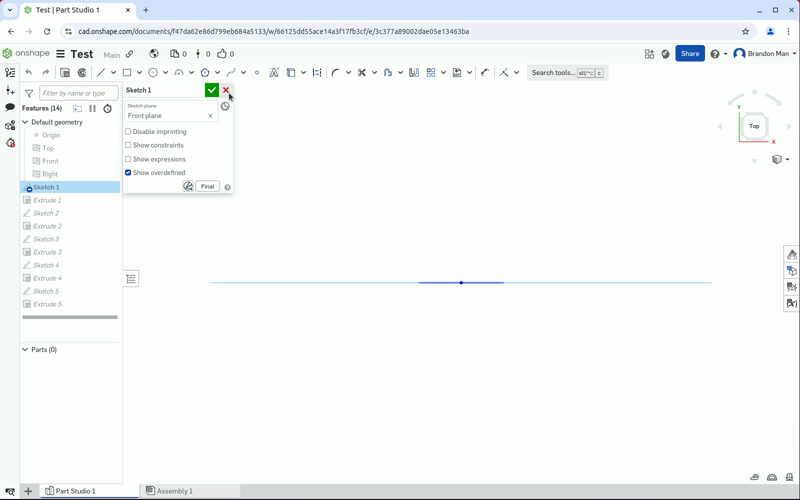
key(shift+s)
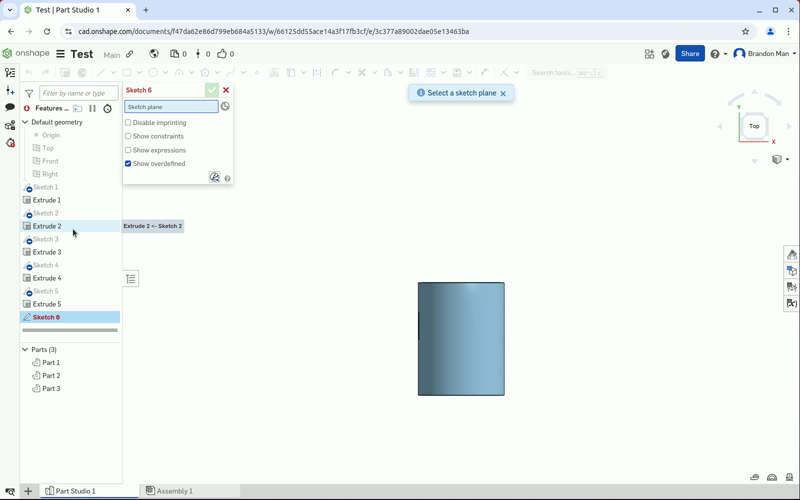
scroll(3)
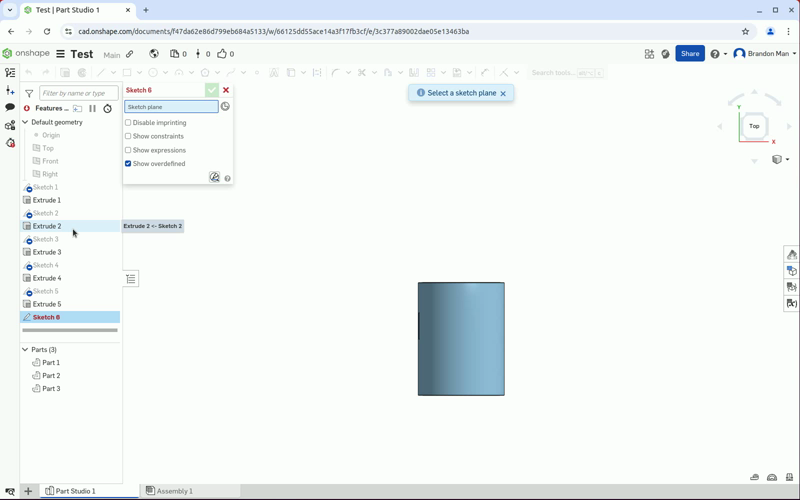
mouse_move(73, 150)
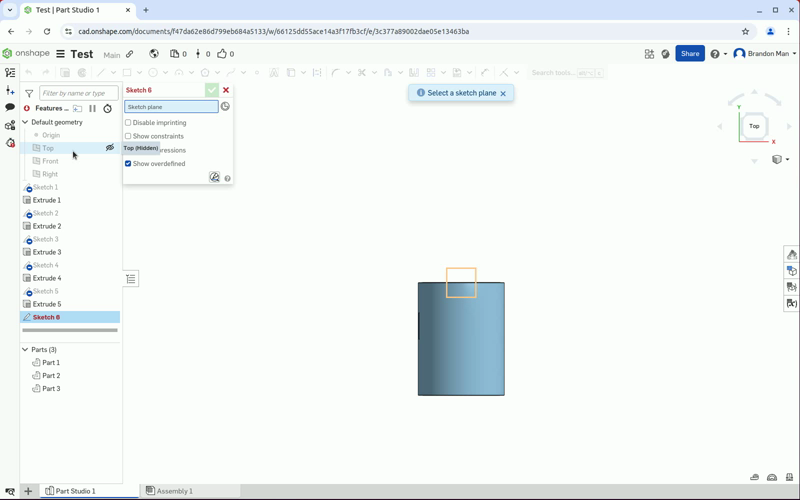
click(73, 150)
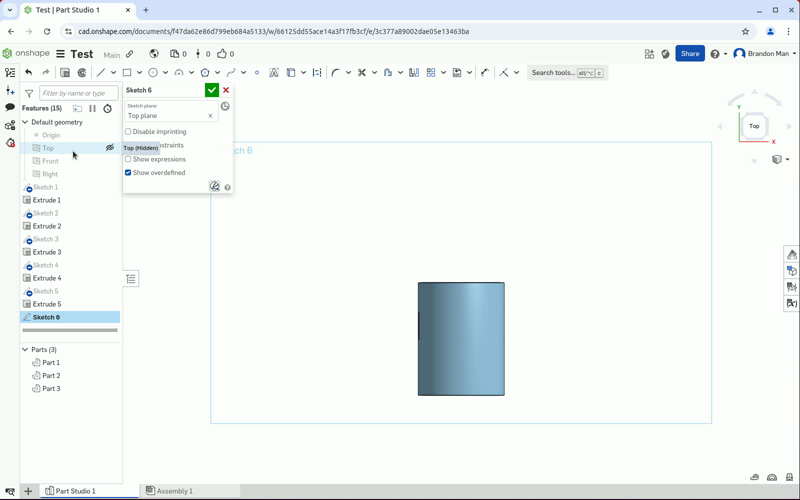
mouse_move(73, 352)
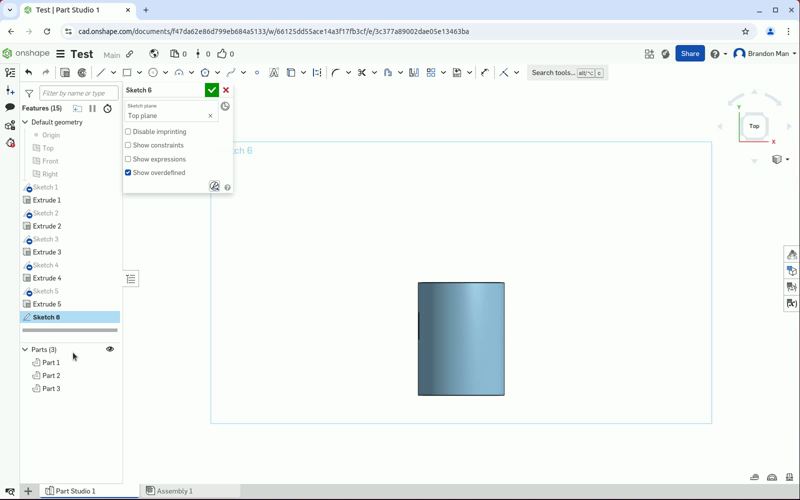
key(y)
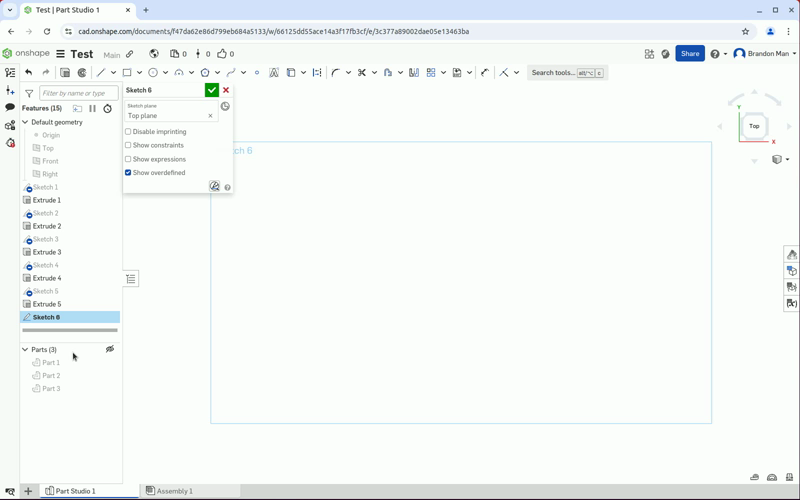
key(l)
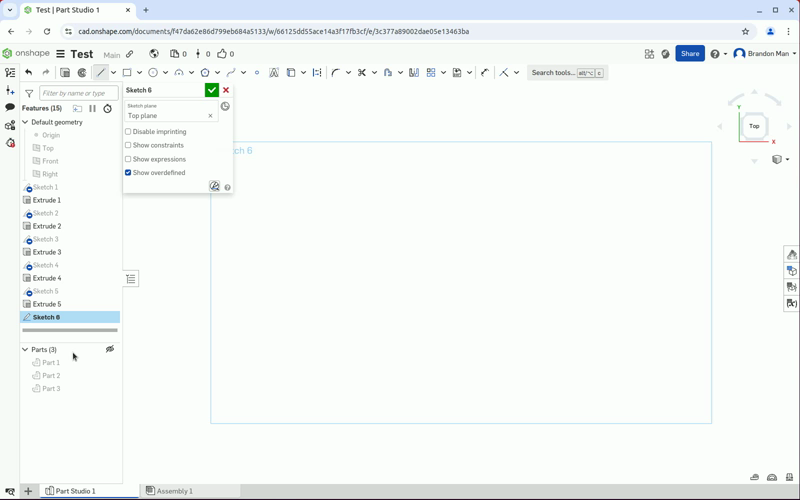
key_down(shift)
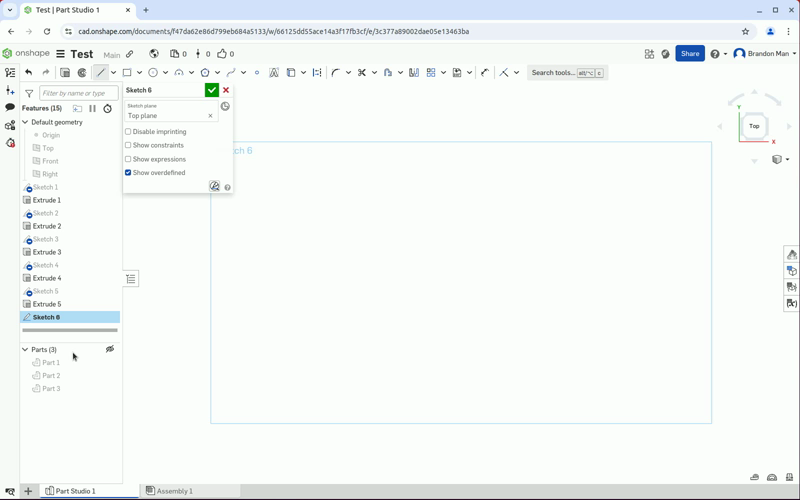
mouse_move(422, 372)
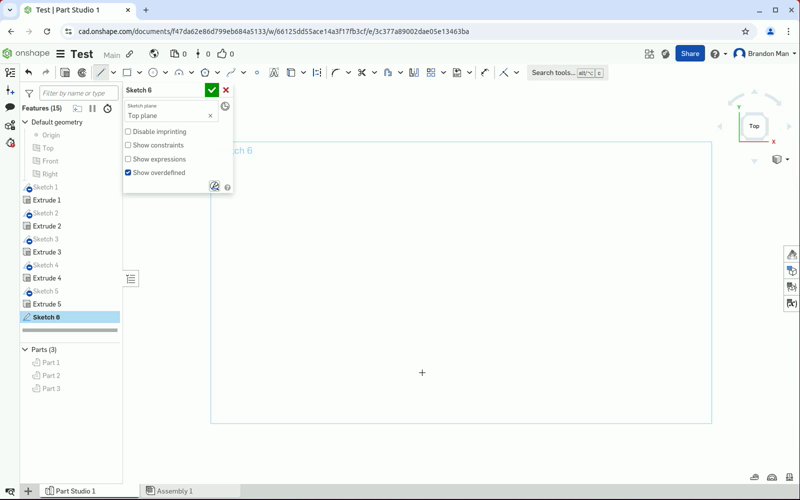
click(422, 372)
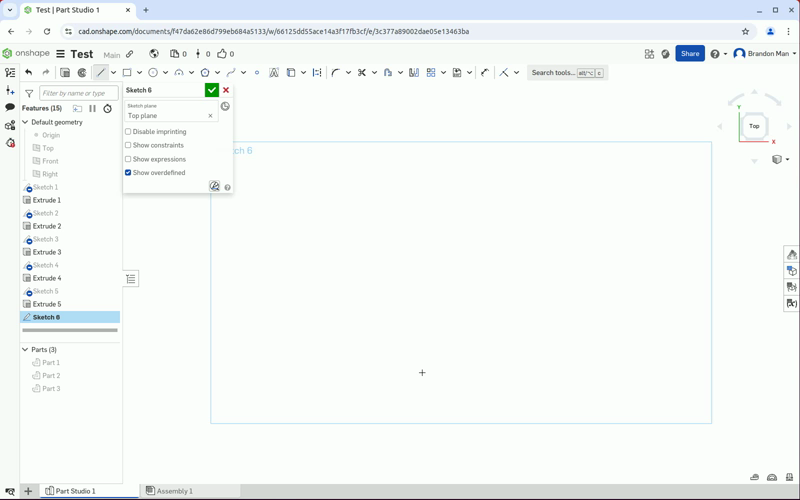
key_up(shift)
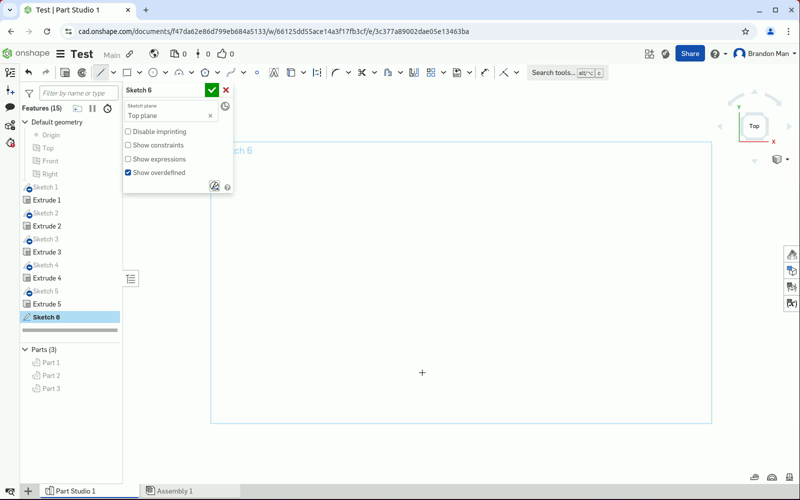
key_down(shift)
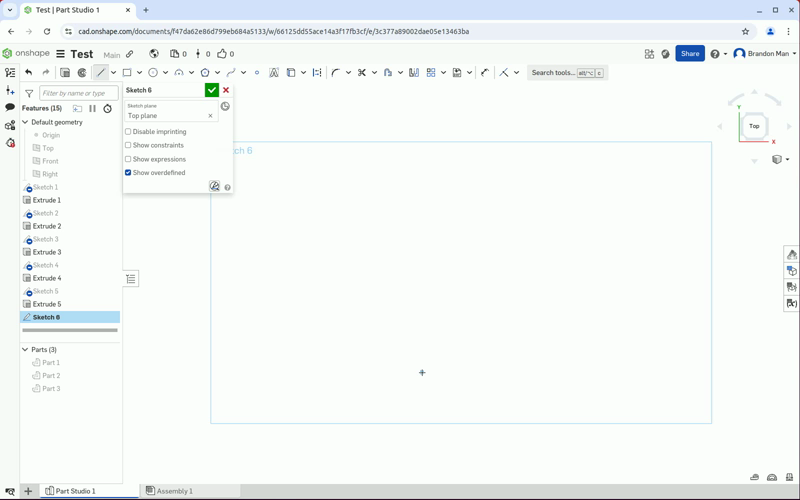
mouse_move(452, 372)
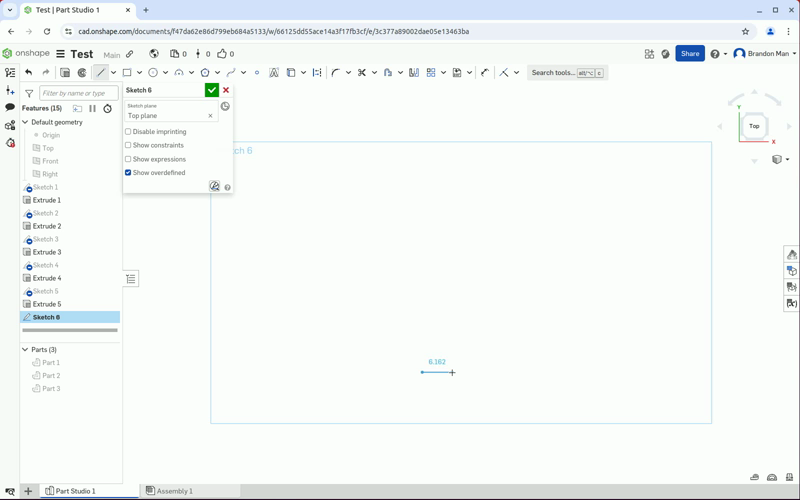
mouse_move(456, 372)
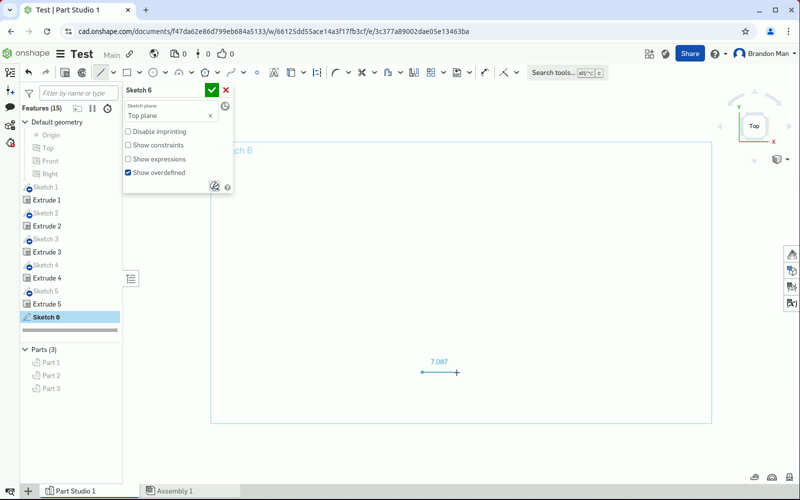
click(456, 372)
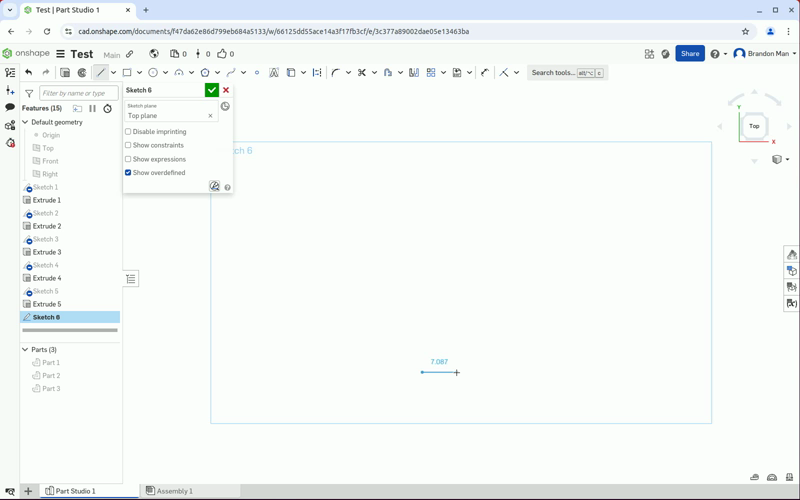
key_up(shift)
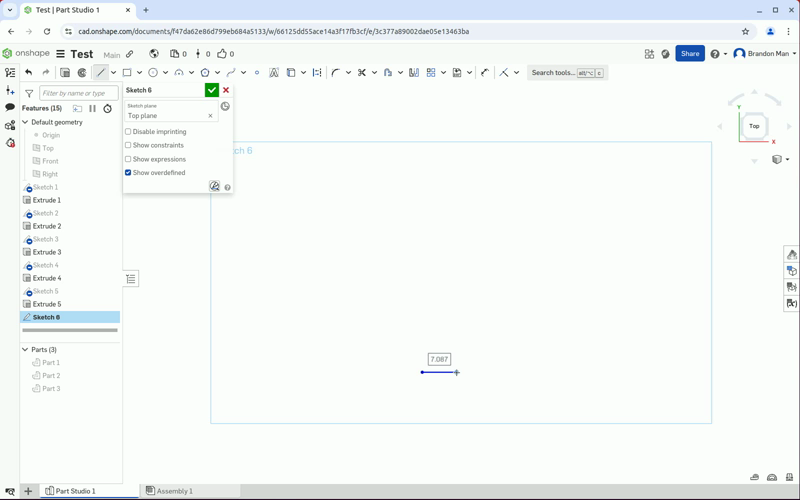
key_down(shift)
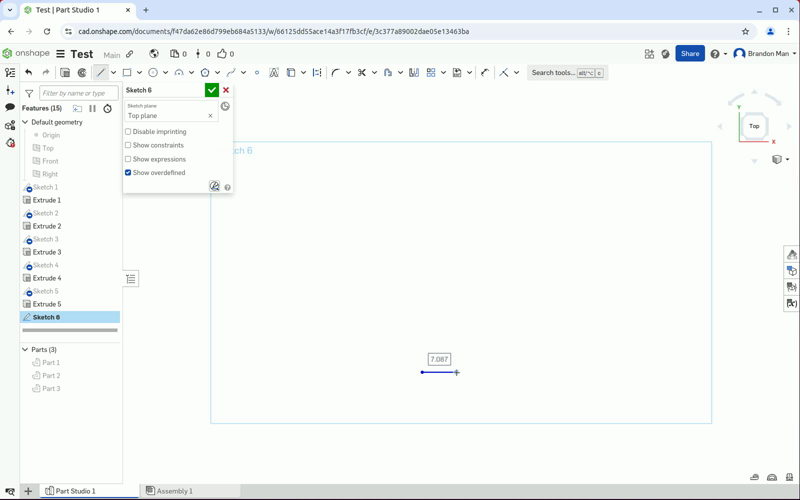
mouse_move(486, 372)
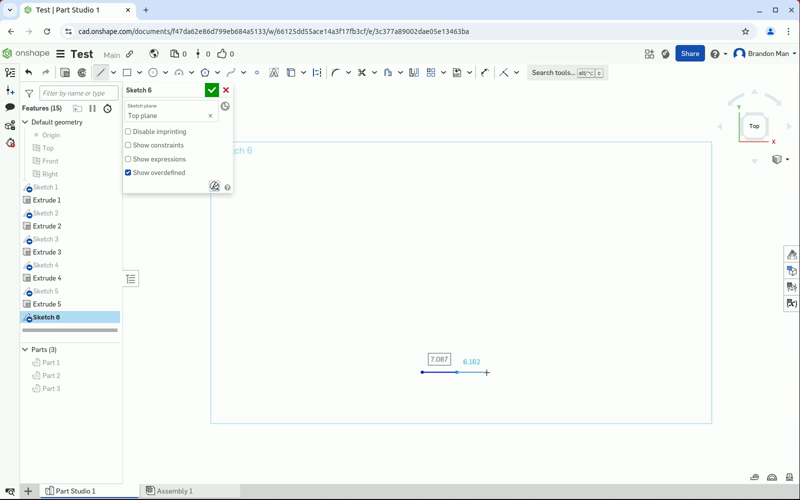
mouse_move(456, 357)
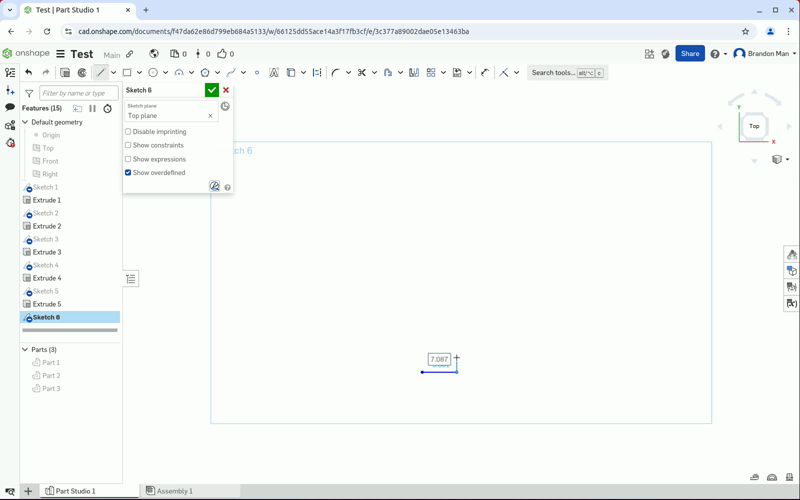
click(456, 357)
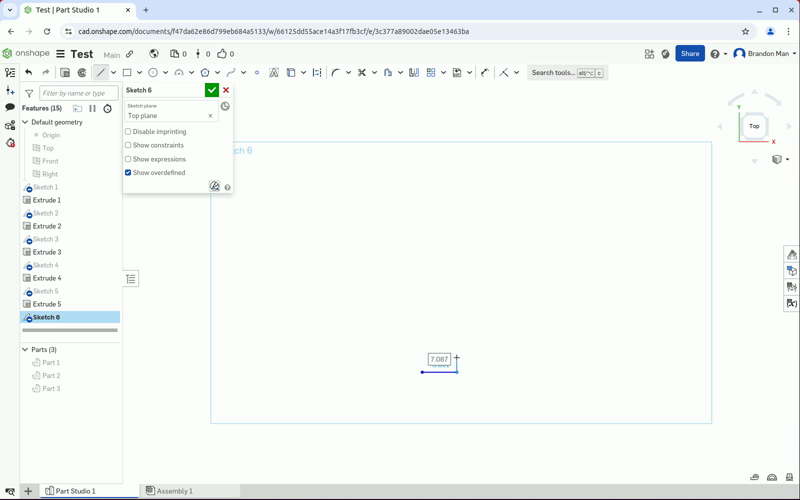
key_up(shift)
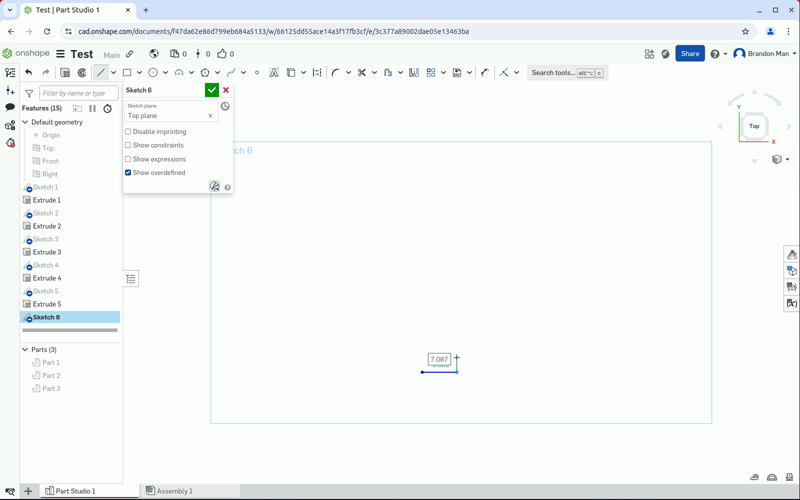
key_down(shift)
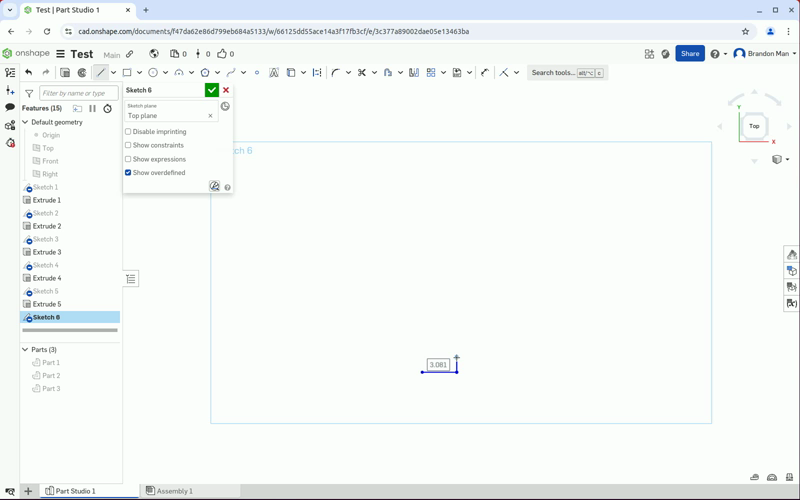
mouse_move(486, 357)
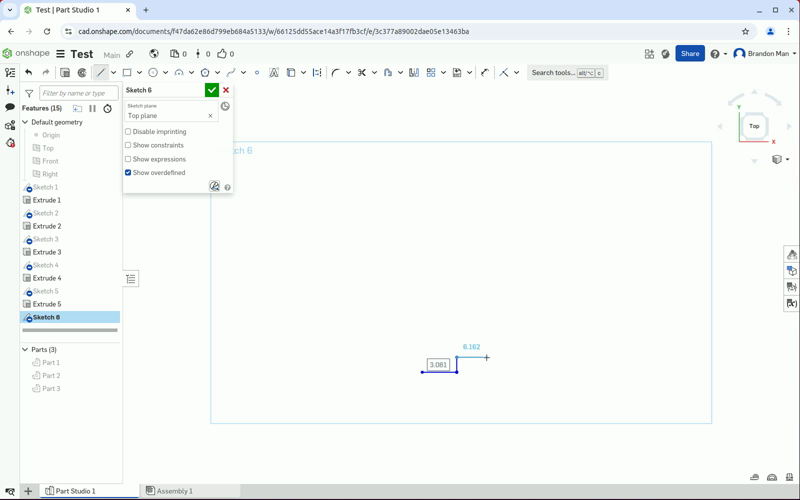
mouse_move(422, 357)
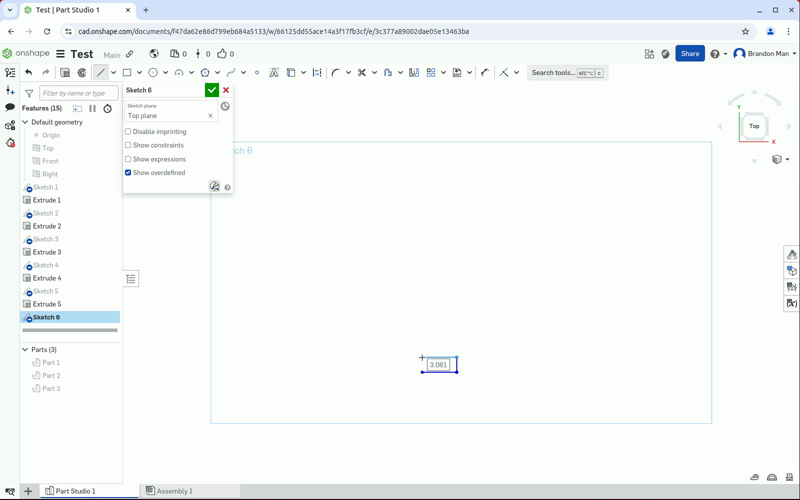
click(422, 357)
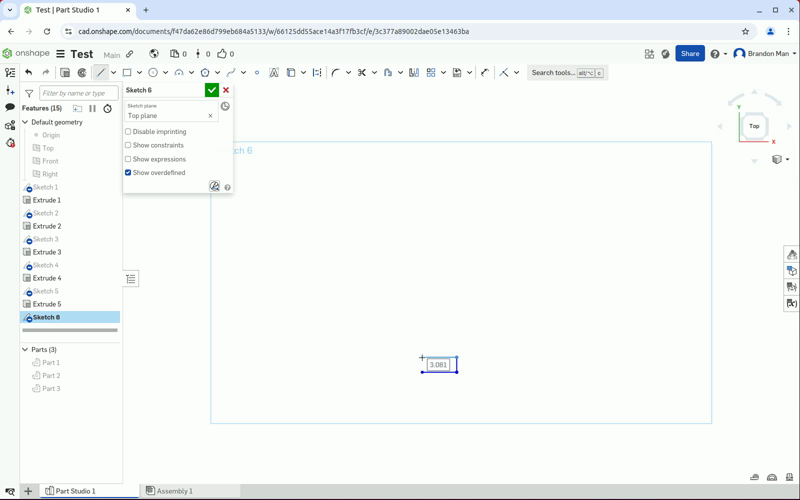
key_up(shift)
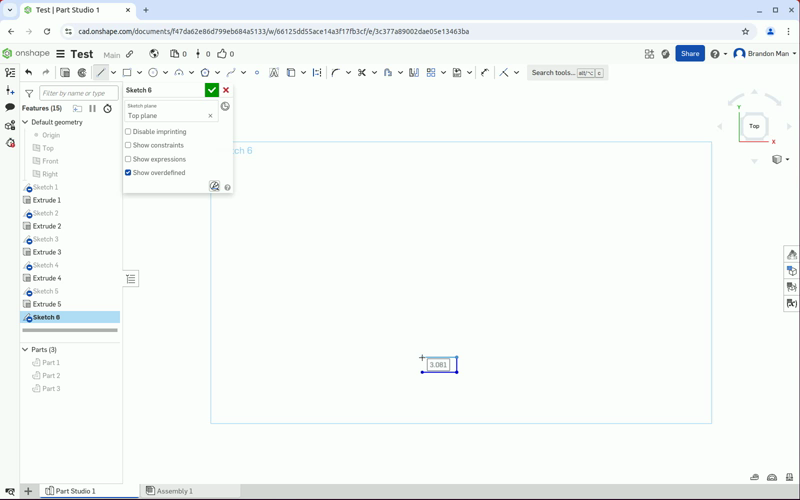
mouse_move(452, 357)
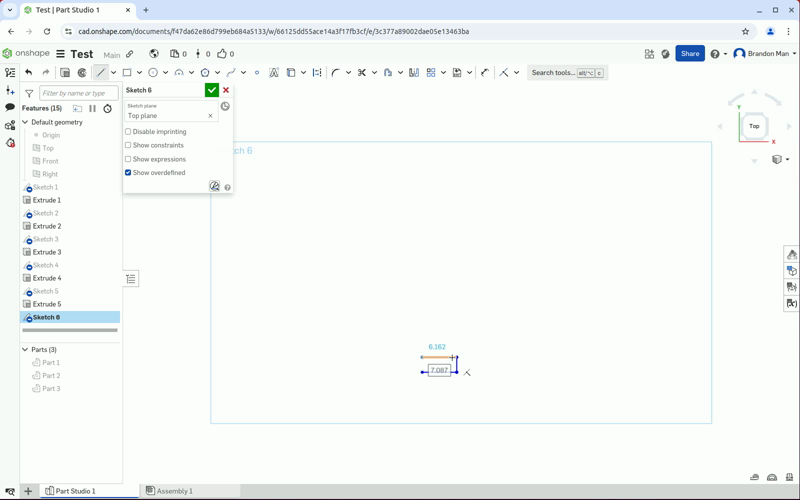
key_down(shift)
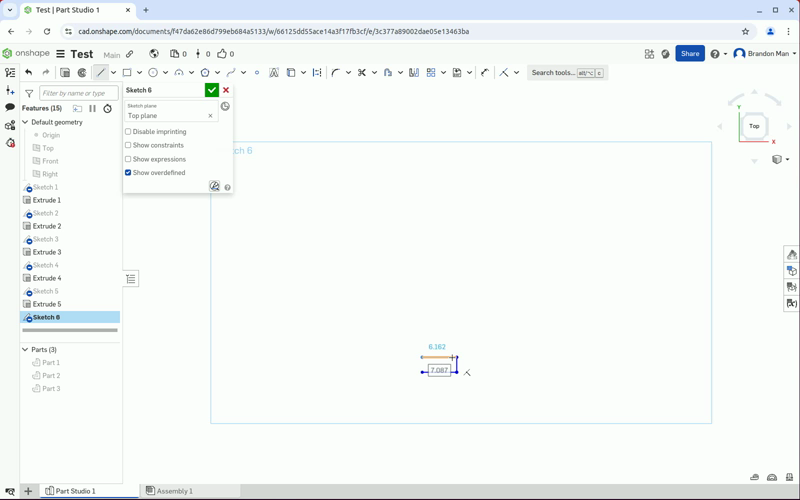
mouse_move(422, 372)
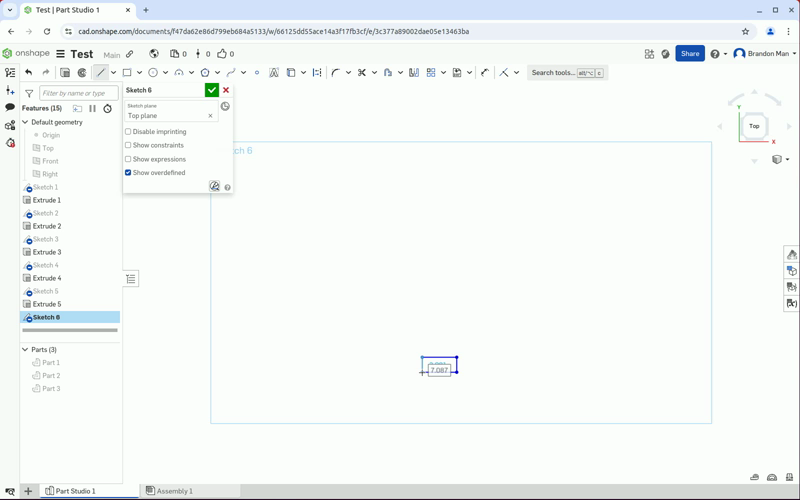
key_up(shift)
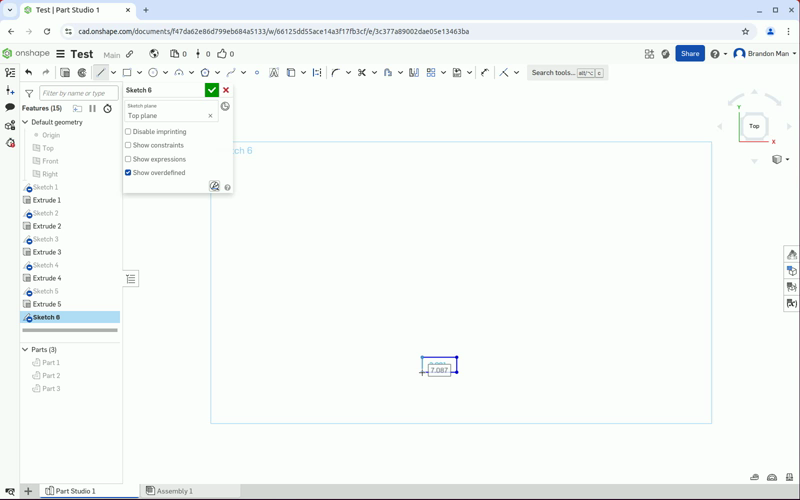
click(422, 372)
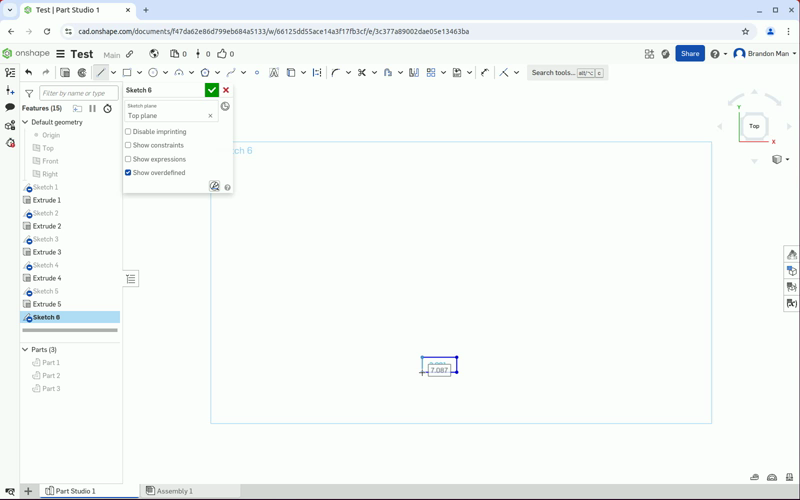
key(esc)
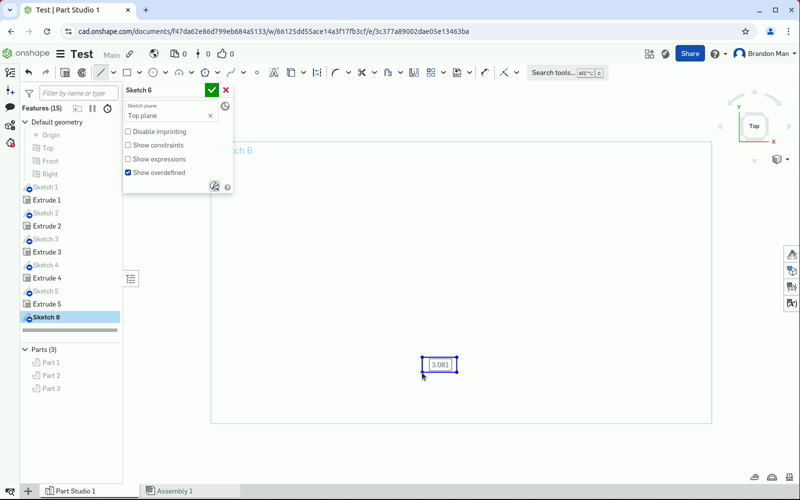
mouse_move(438, 358)
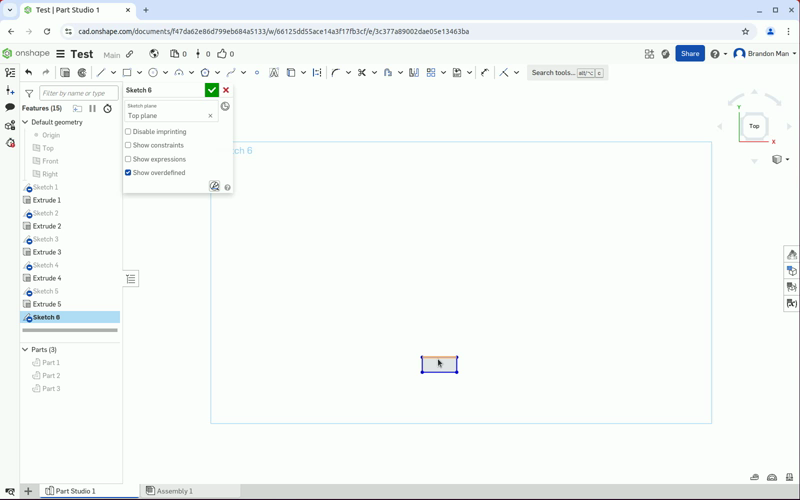
scroll(6)
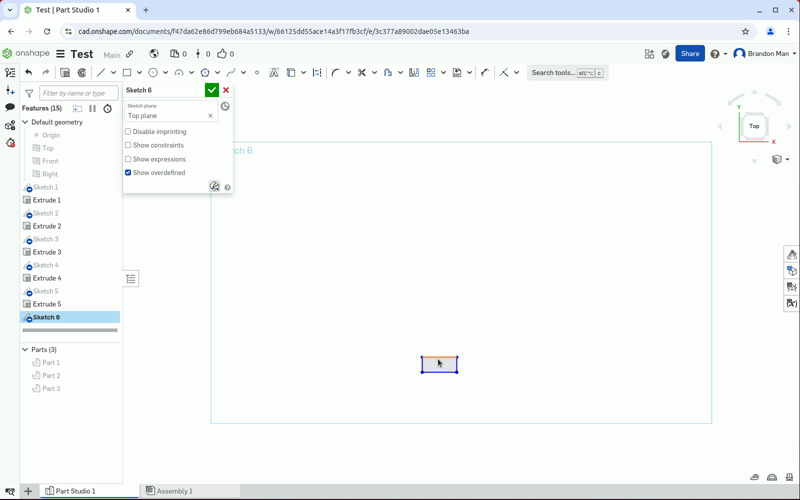
scroll(6)
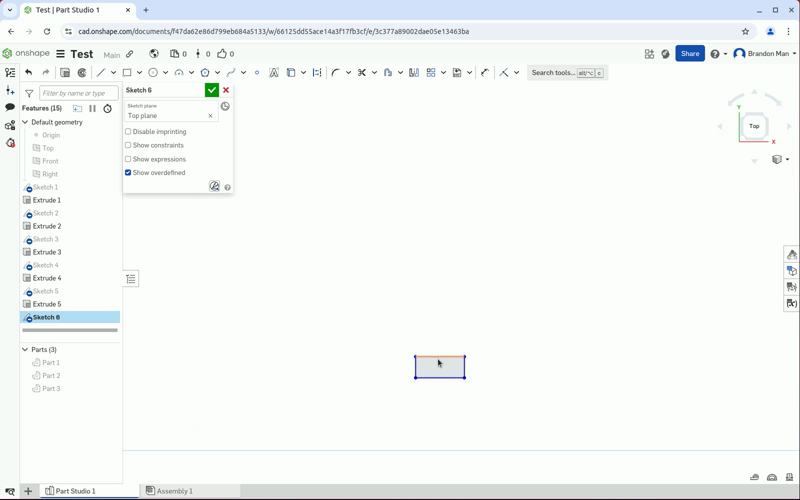
scroll(6)
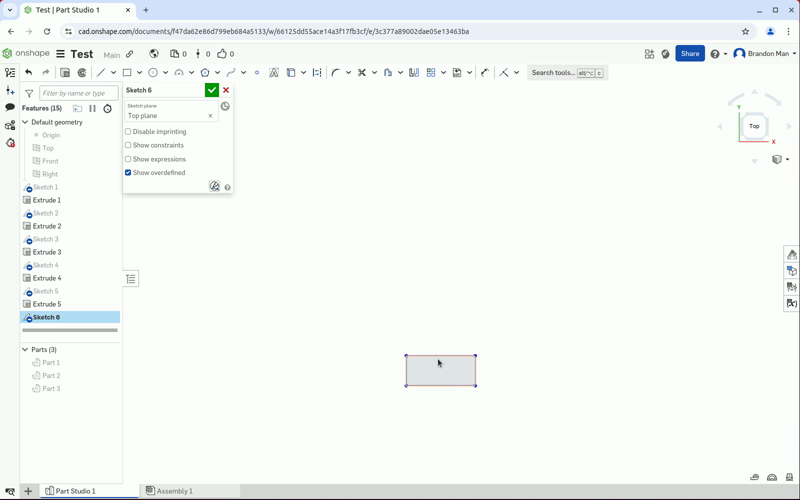
scroll(6)
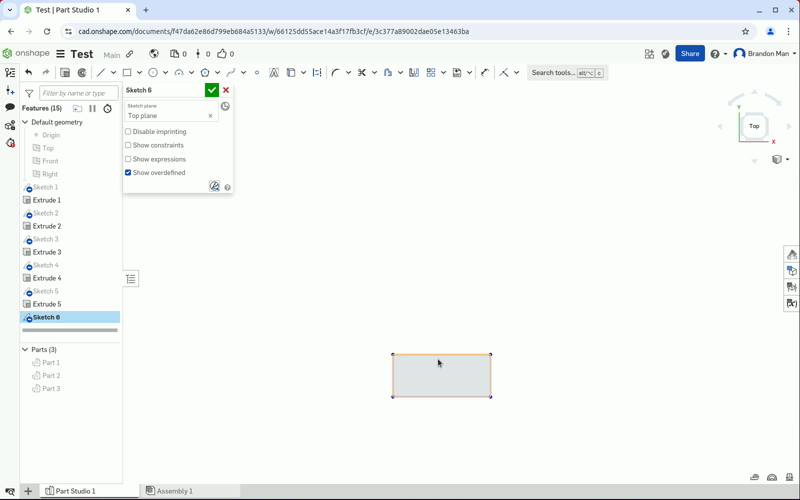
scroll(6)
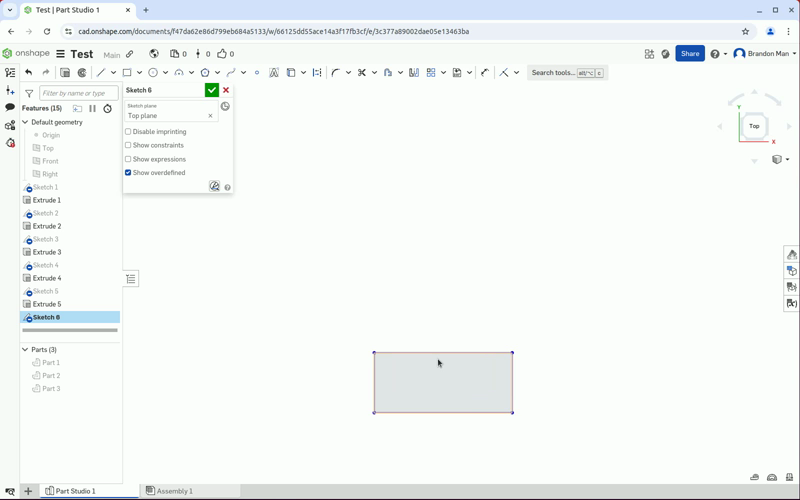
scroll(6)
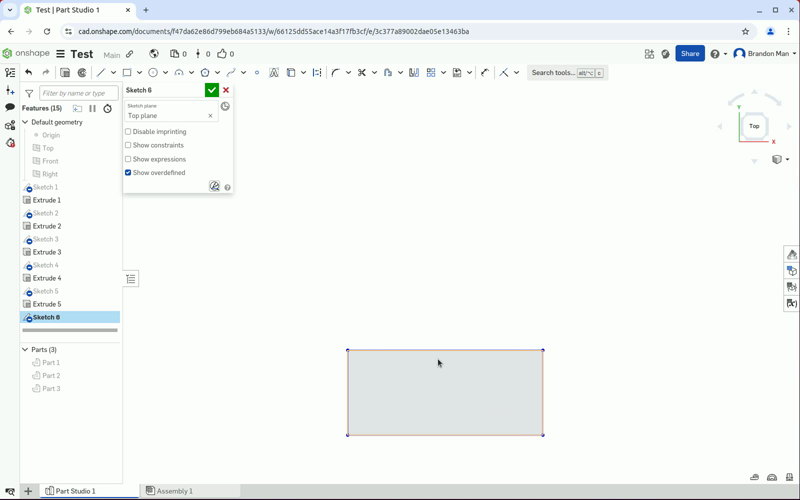
scroll(6)
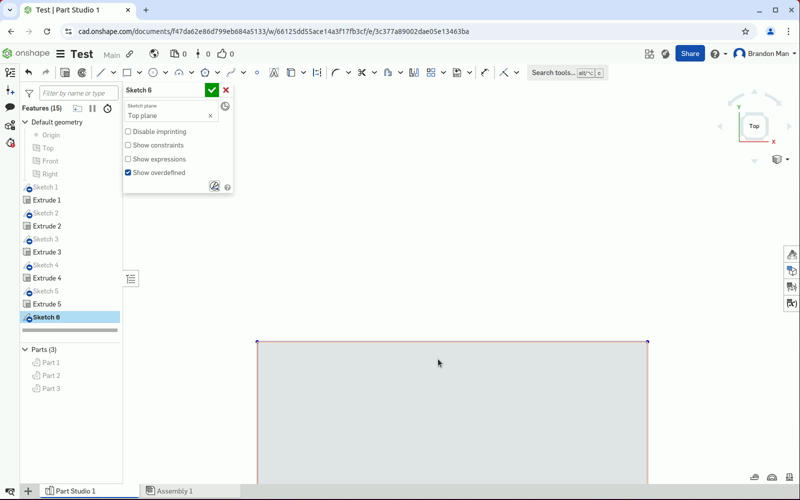
click(438, 358)
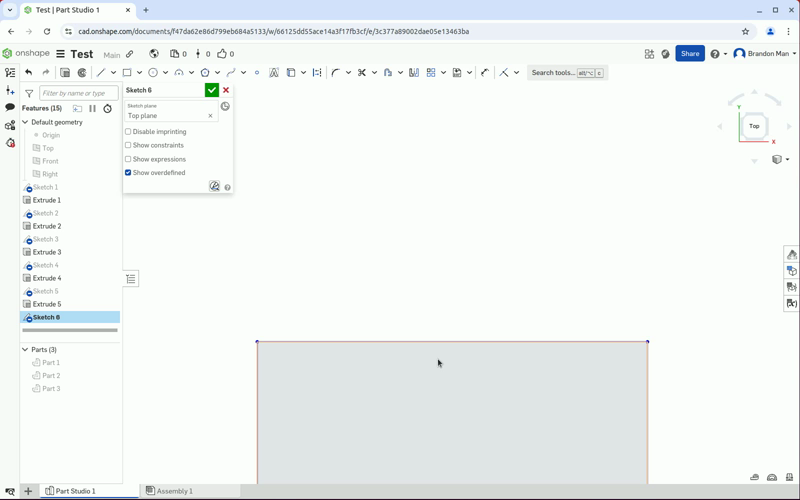
scroll(-6)
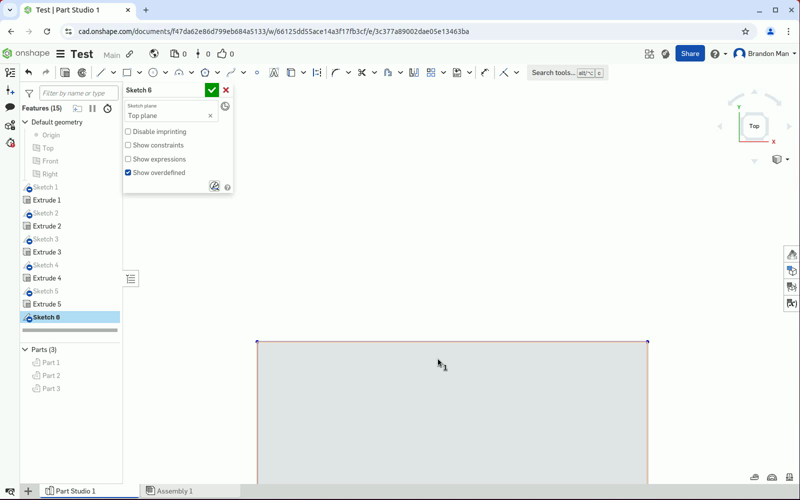
scroll(-6)
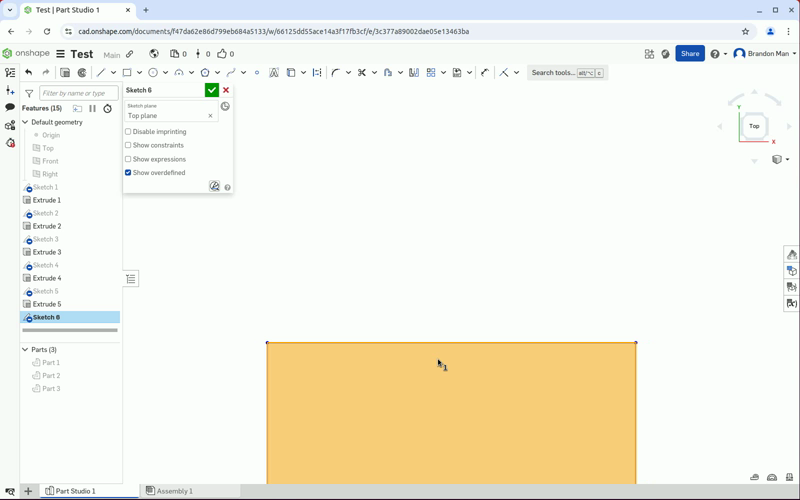
scroll(-6)
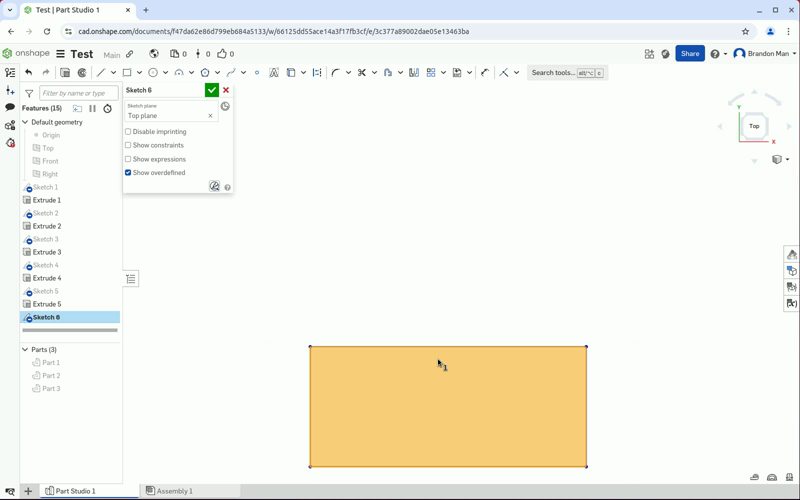
scroll(-6)
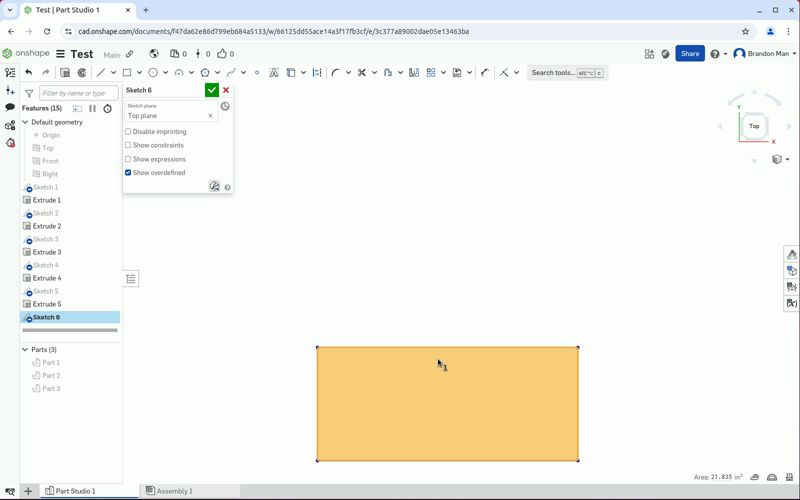
scroll(-6)
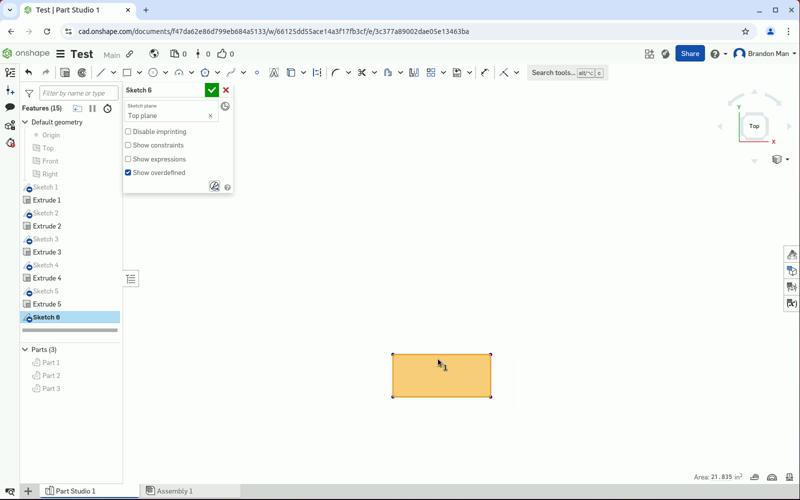
scroll(-6)
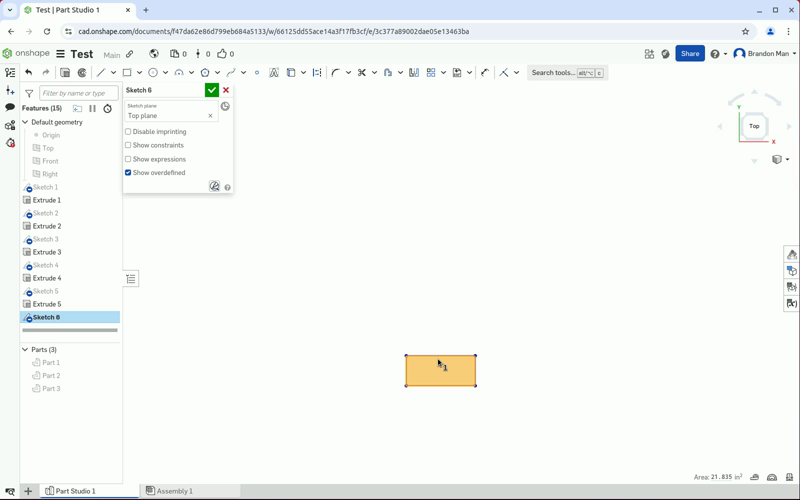
scroll(-6)
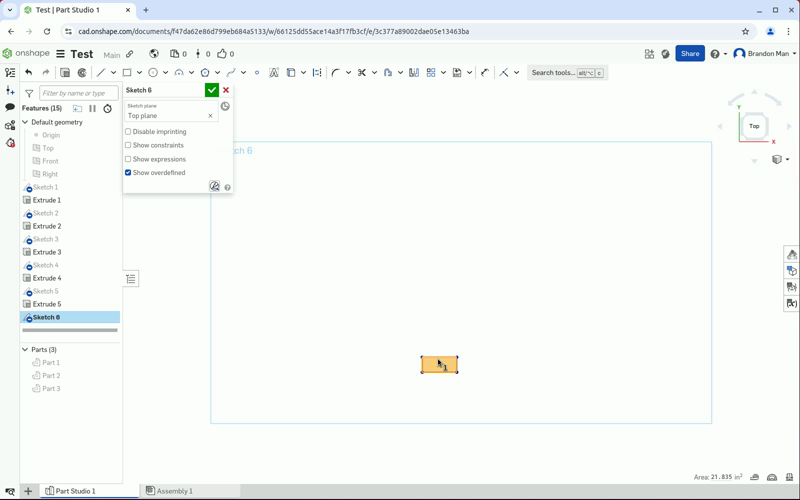
mouse_move(73, 352)
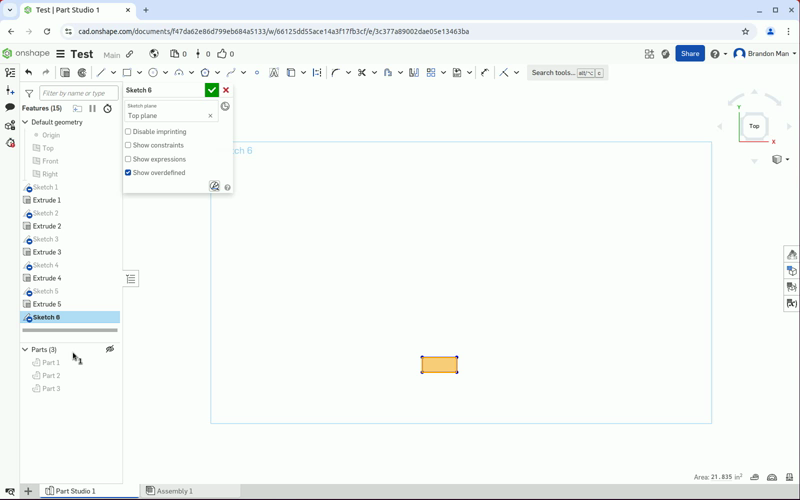
key(shift+y)
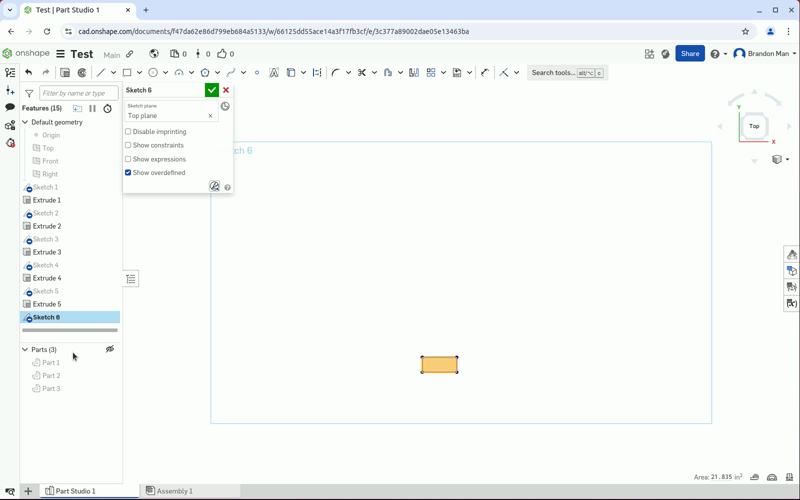
key(shift+e)
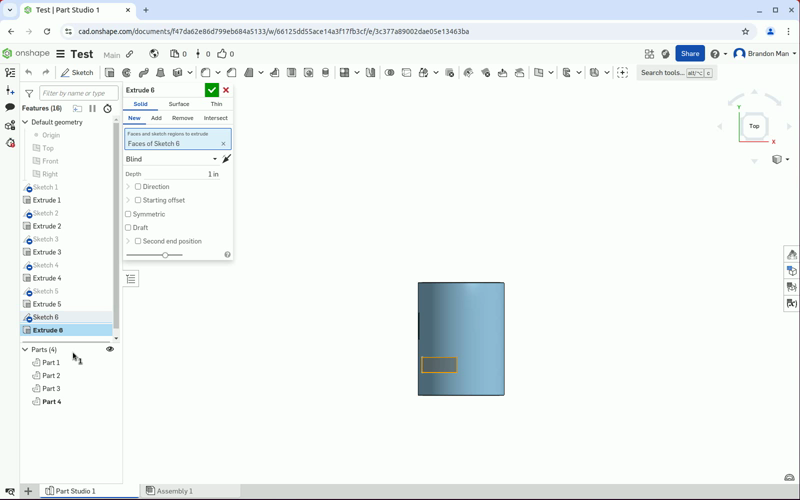
mouse_move(143, 106)
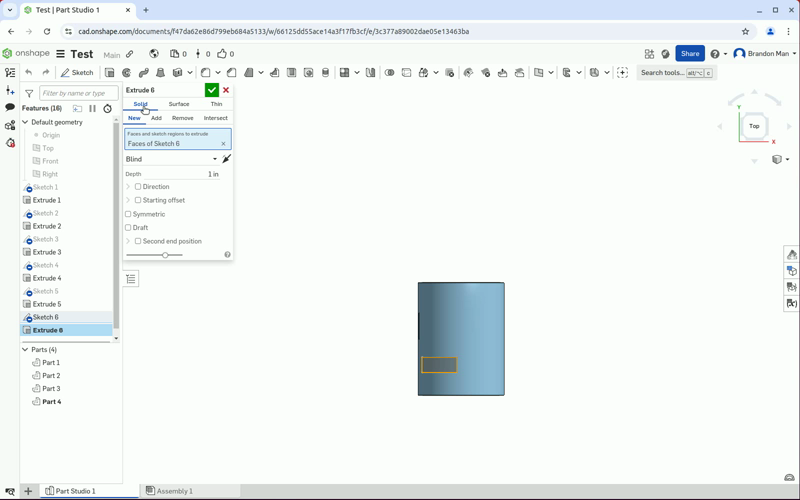
click(143, 106)
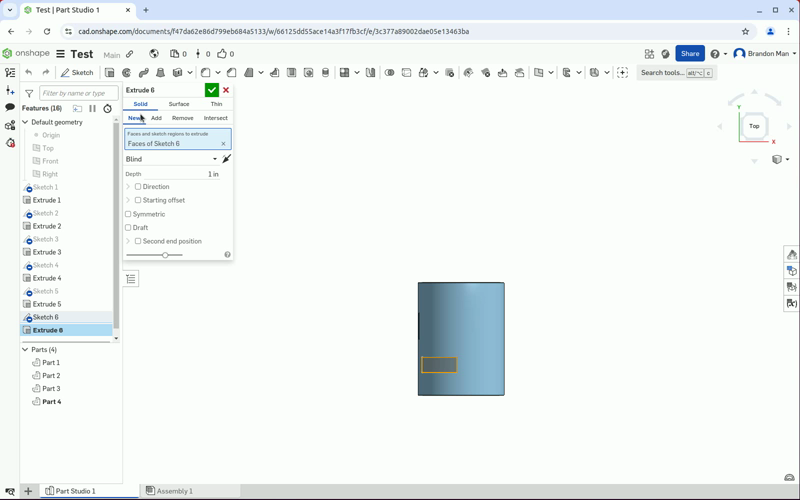
mouse_move(137, 120)
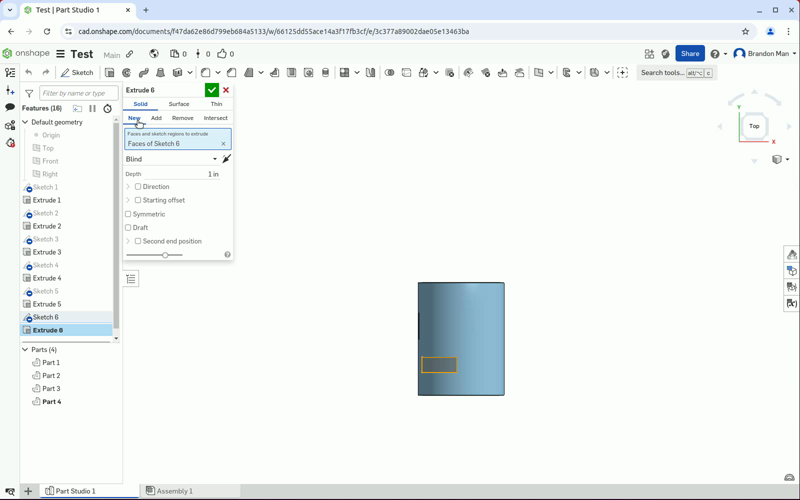
click(137, 120)
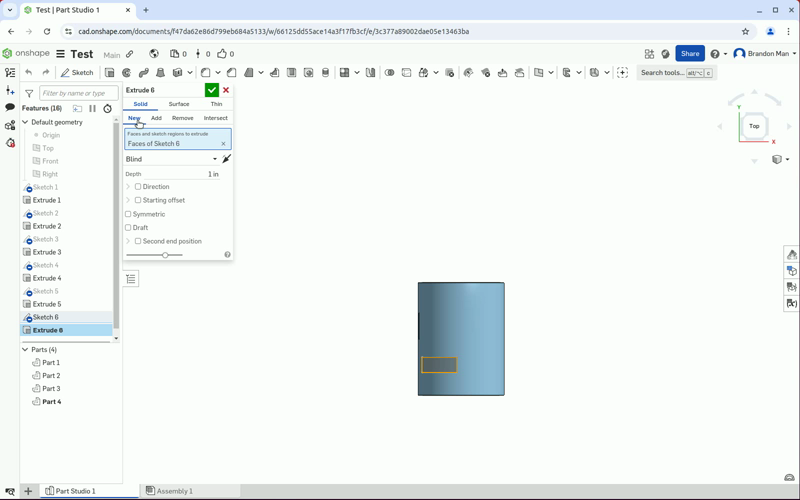
key(tab, 4)
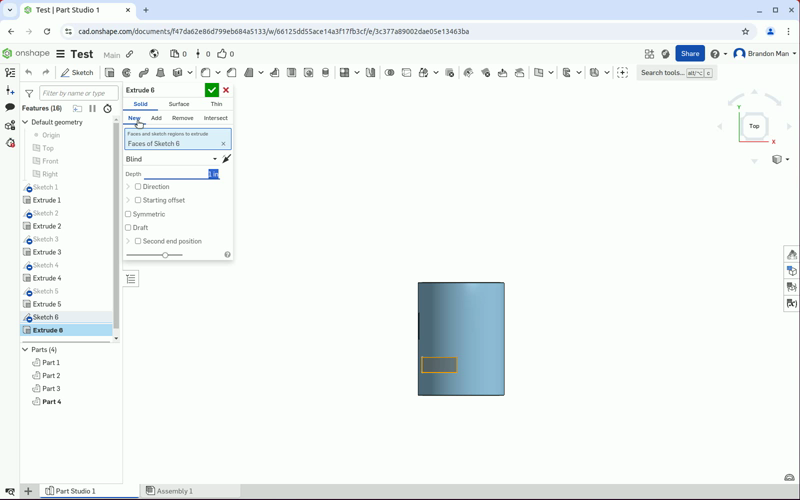
text(3.37)
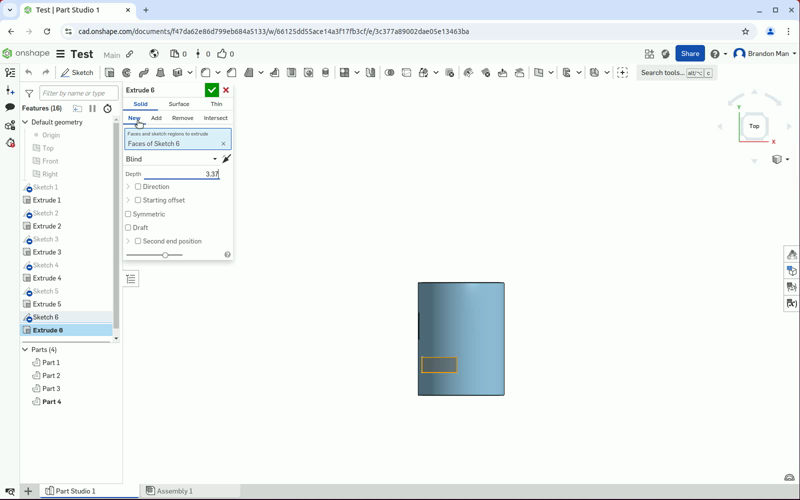
key(tab, 3)
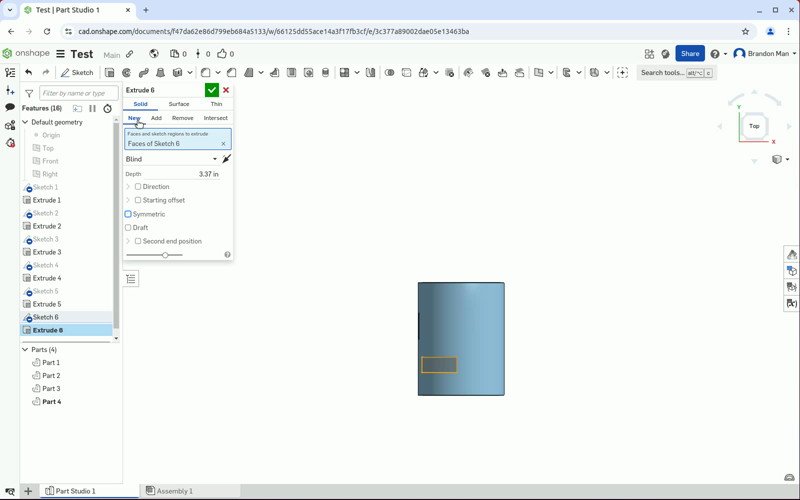
key(space)
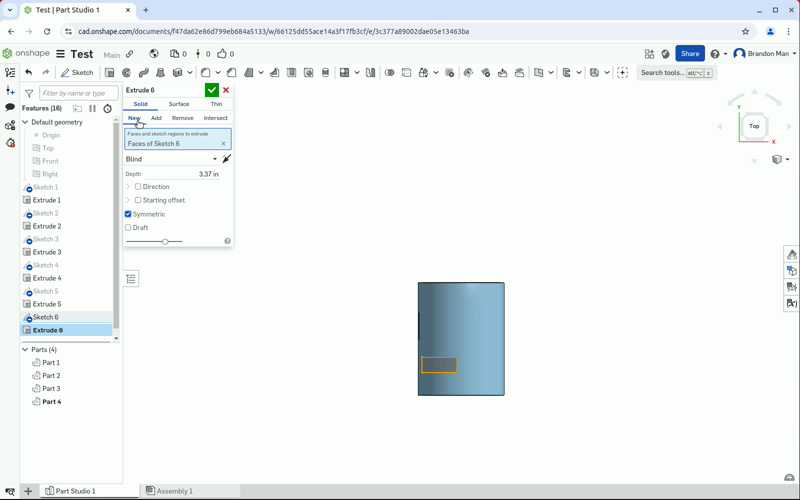
key(enter)
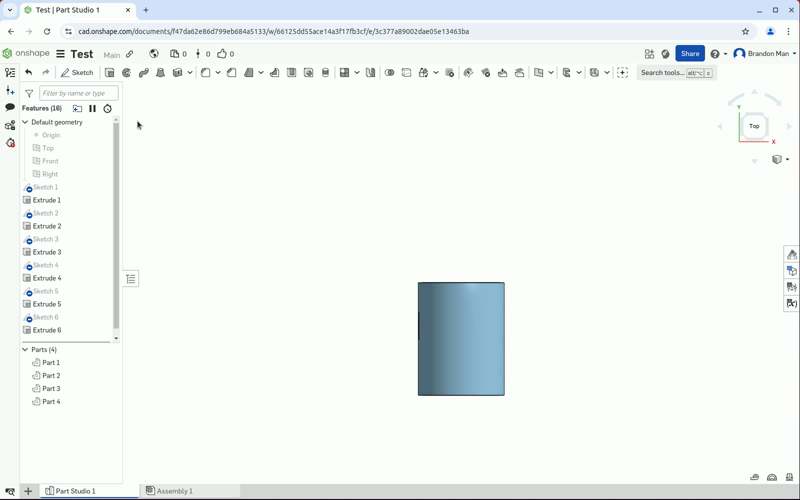
key(shift+h)
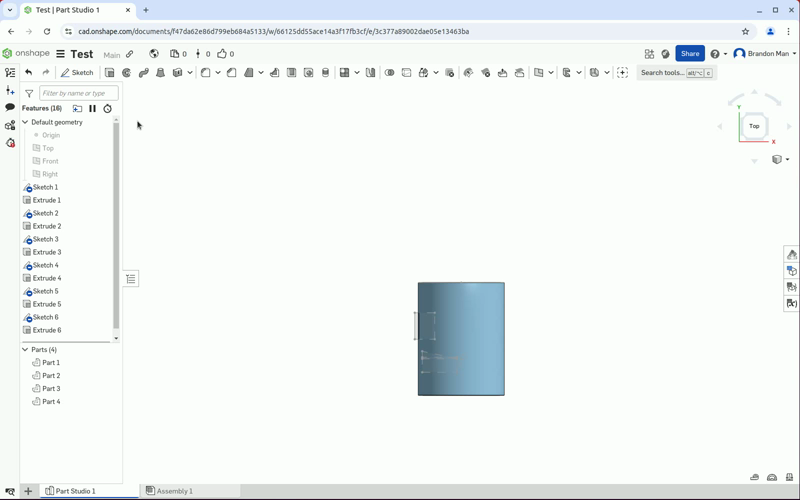
key(shift+h)
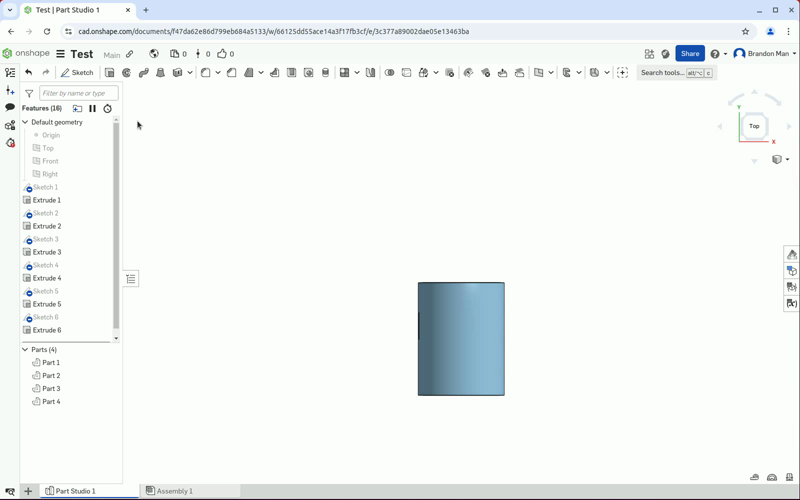
mouse_move(69, 189)
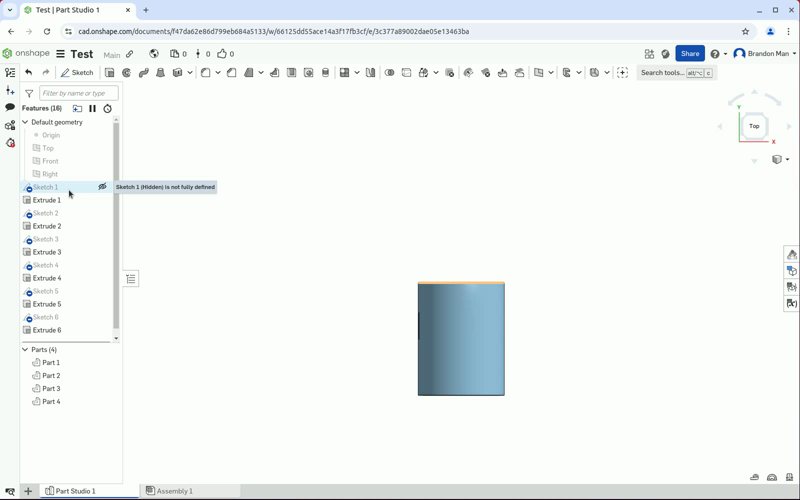
click(69, 189)
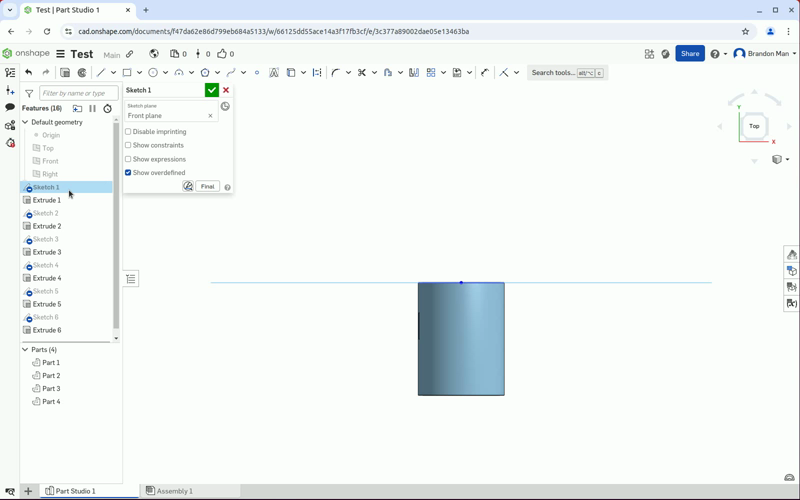
mouse_move(229, 92)
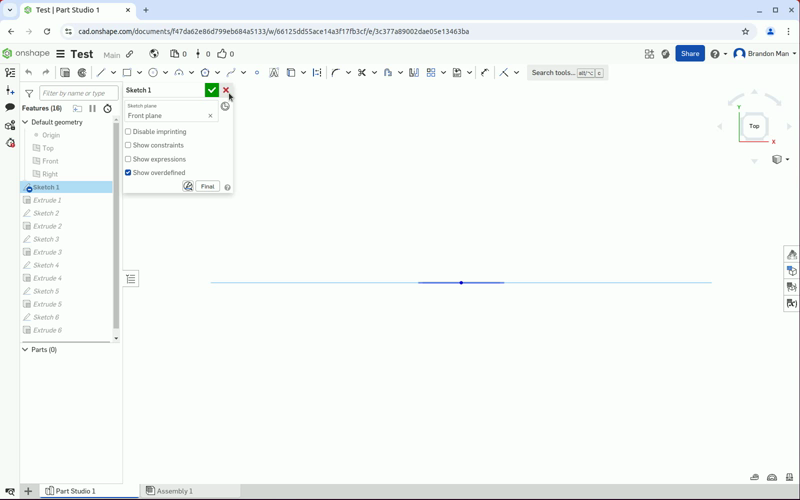
click(229, 92)
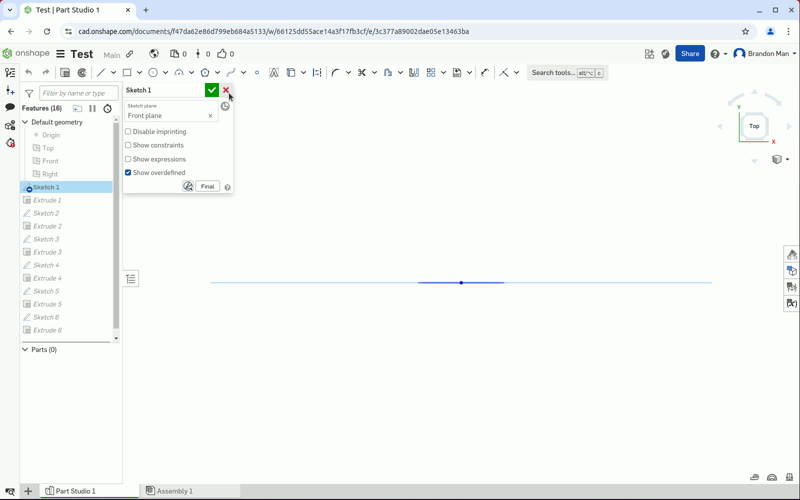
key(shift+s)
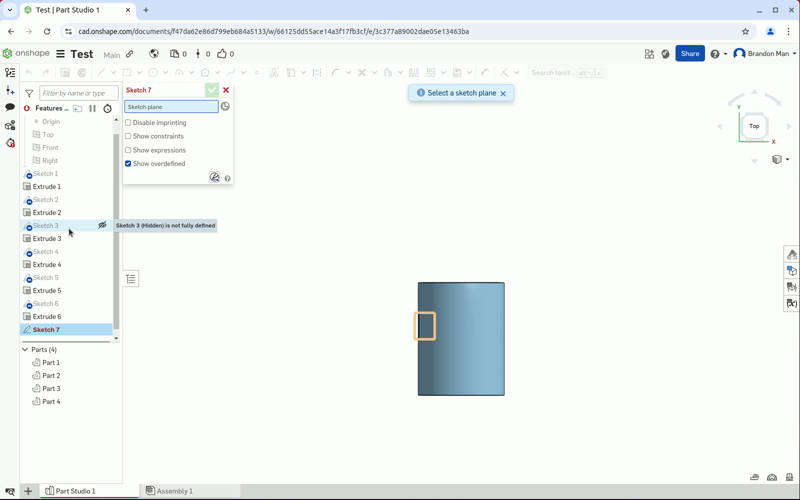
scroll(3)
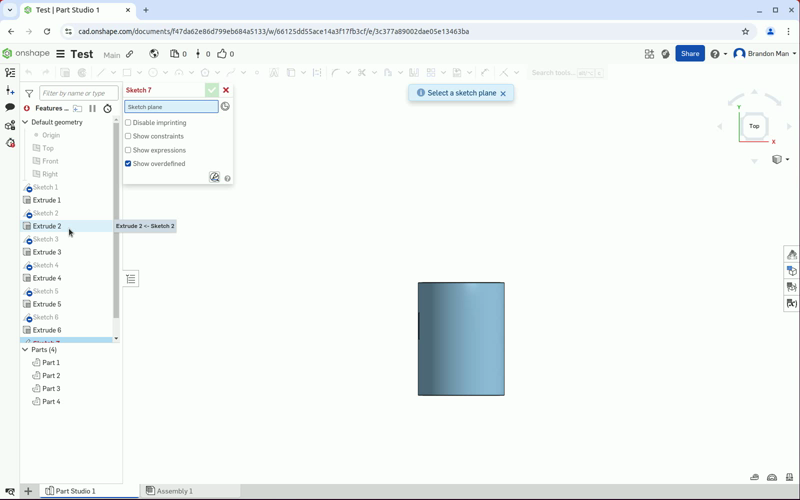
mouse_move(69, 150)
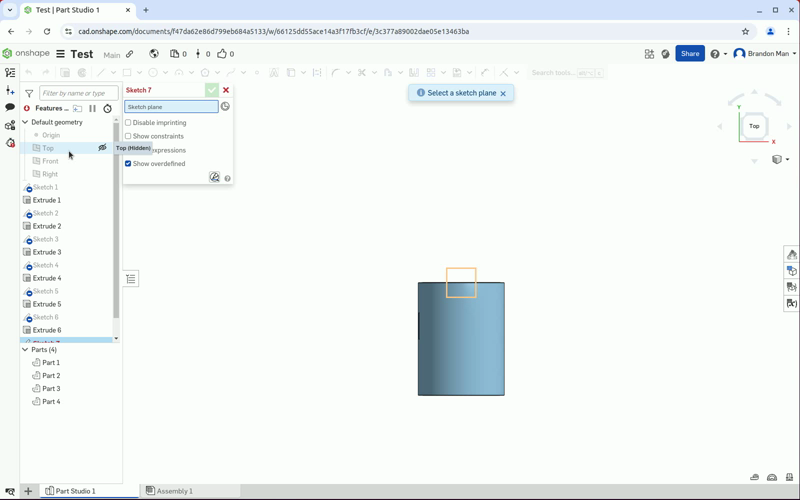
click(69, 150)
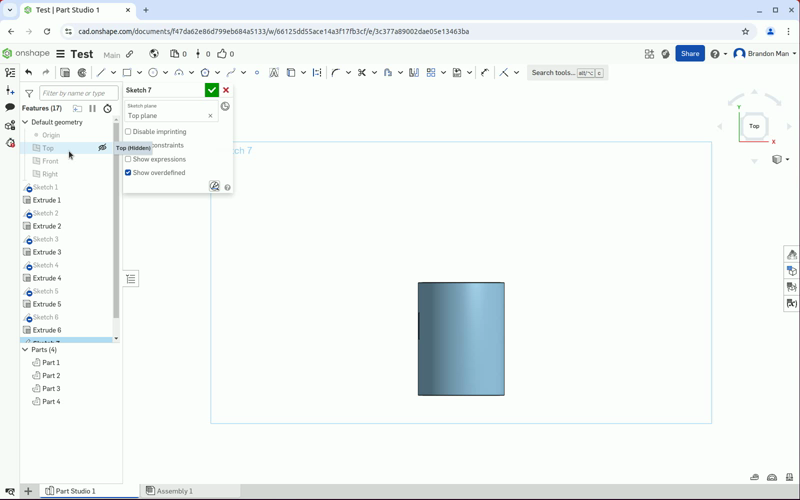
mouse_move(73, 352)
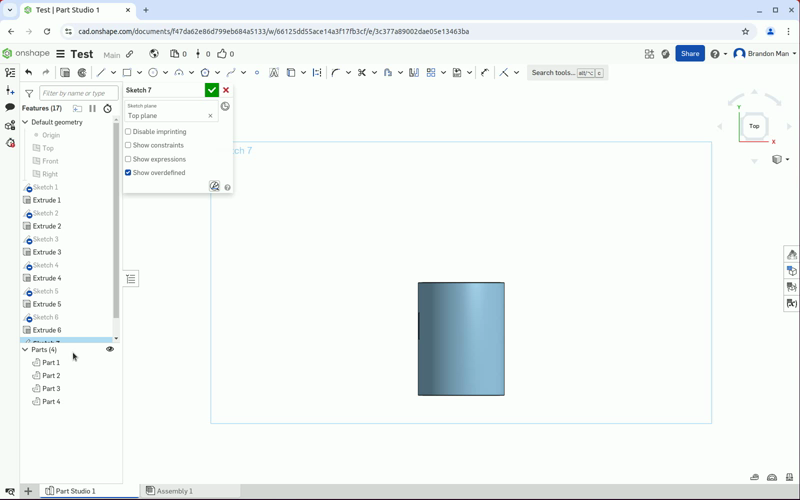
key(y)
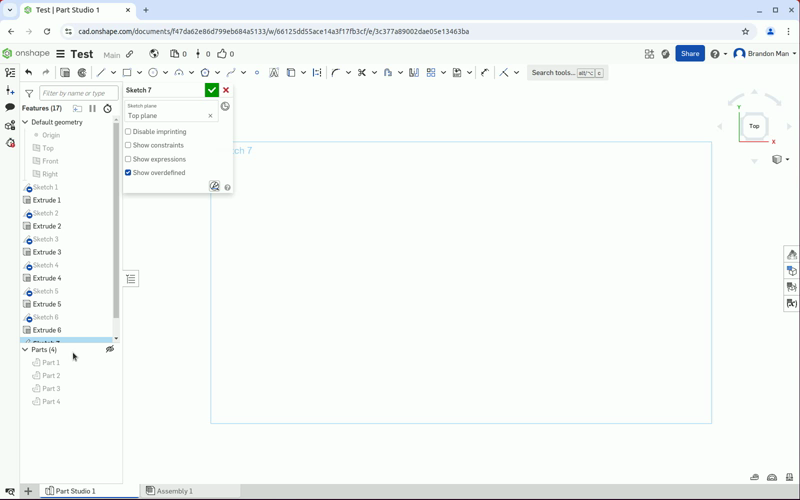
key(l)
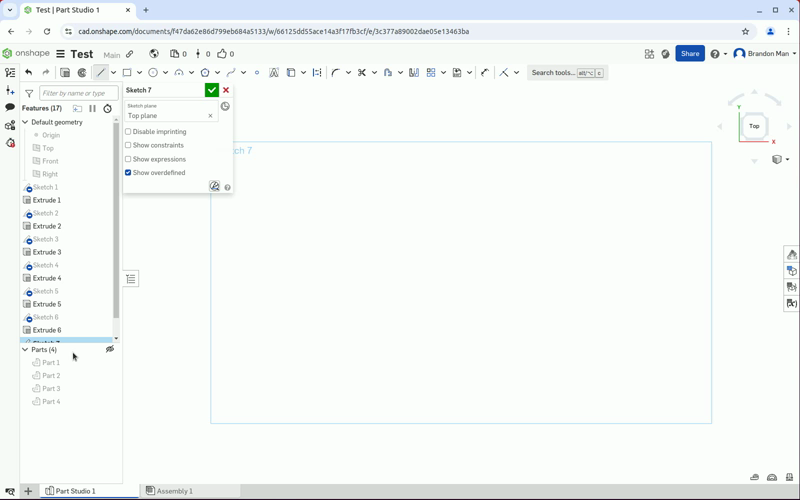
key_down(shift)
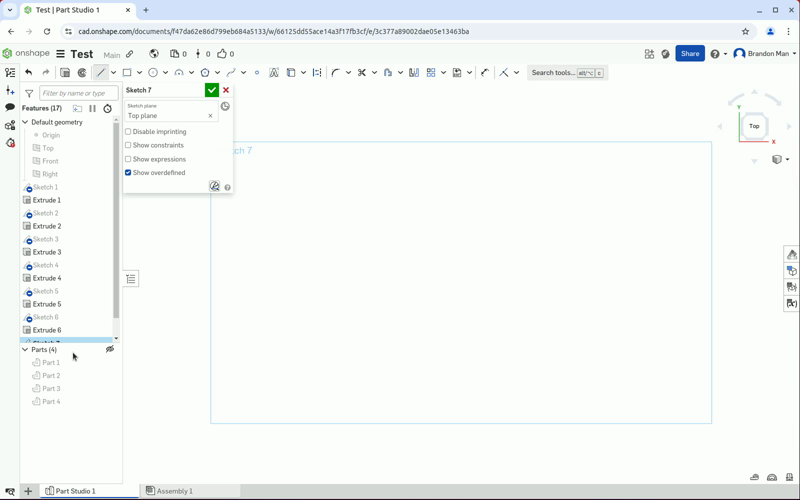
mouse_move(450, 376)
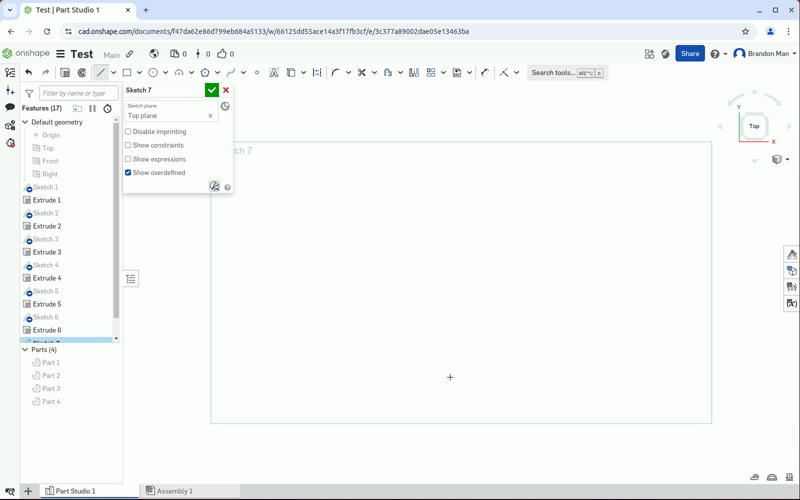
click(450, 376)
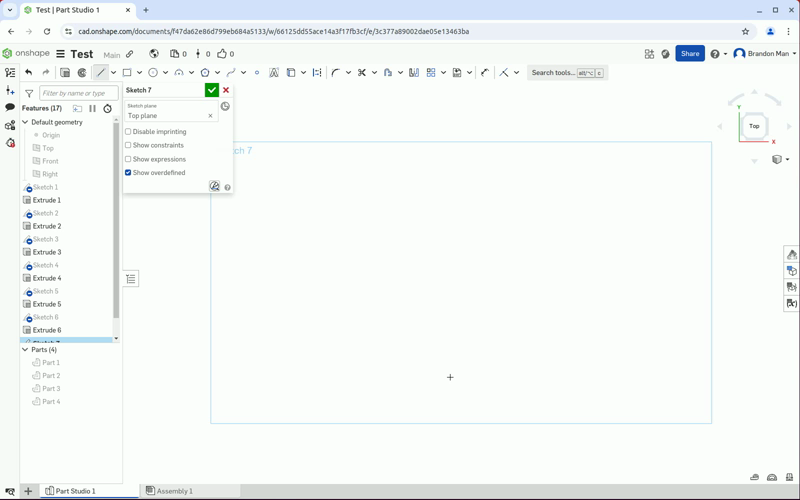
key_up(shift)
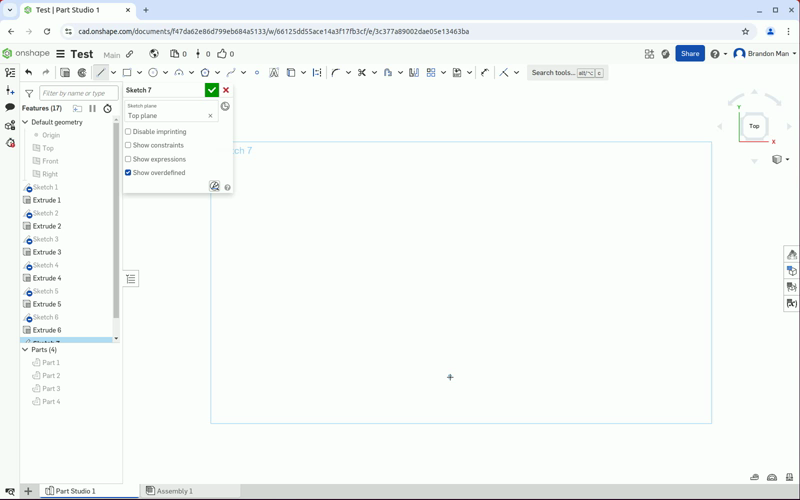
key_down(shift)
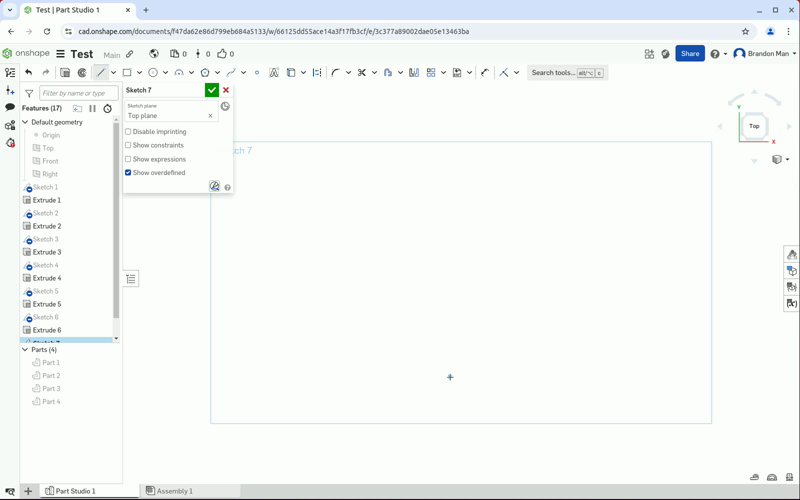
mouse_move(480, 376)
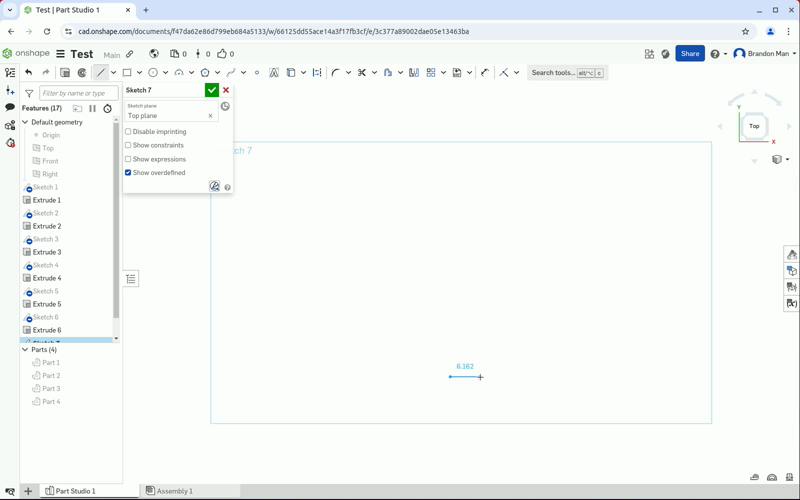
mouse_move(457, 376)
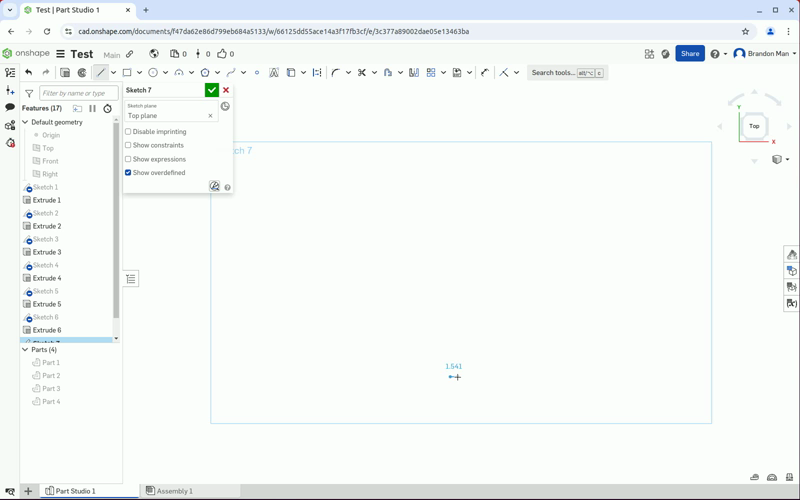
click(457, 376)
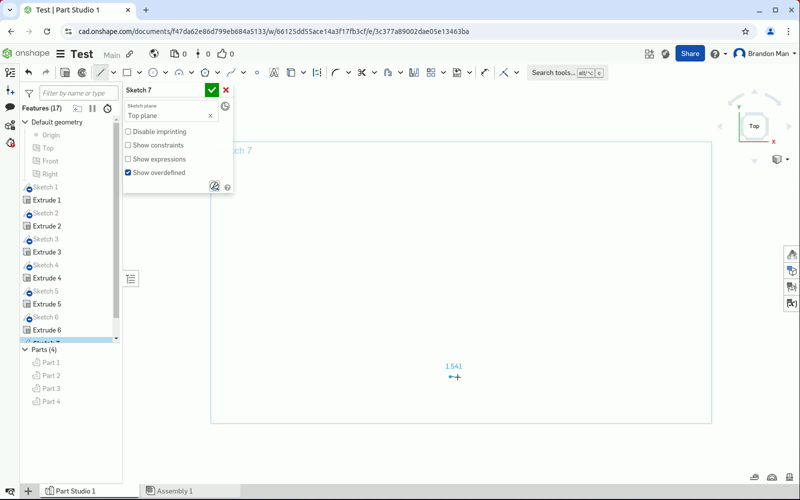
key_up(shift)
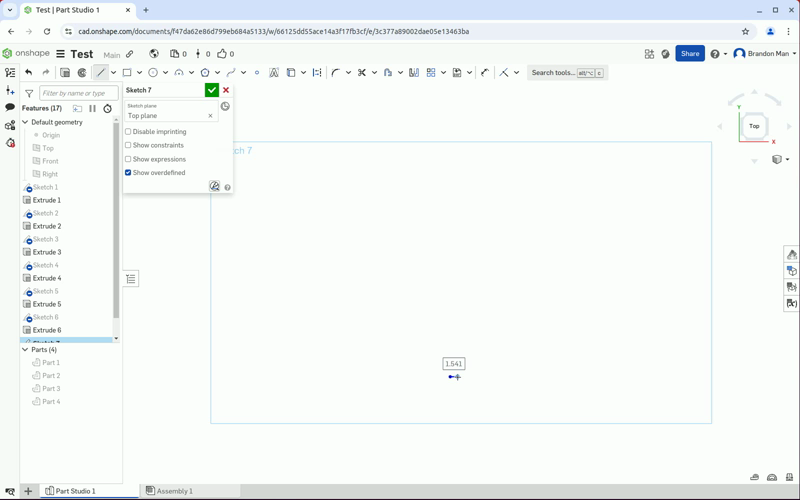
key_down(shift)
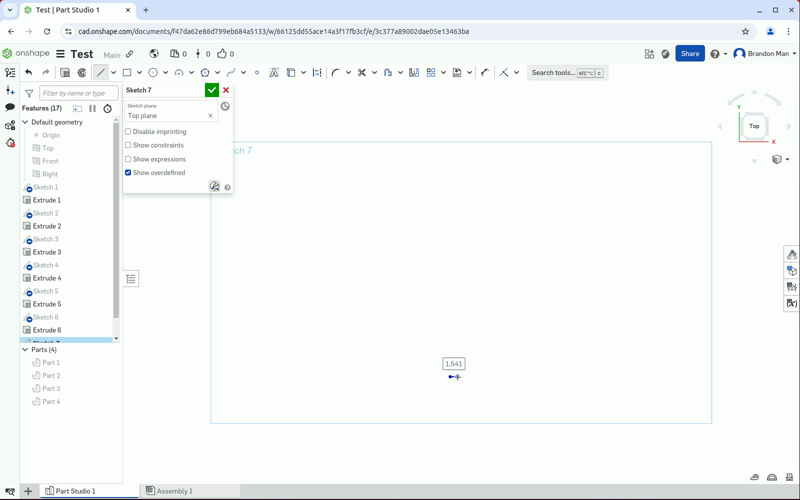
mouse_move(487, 376)
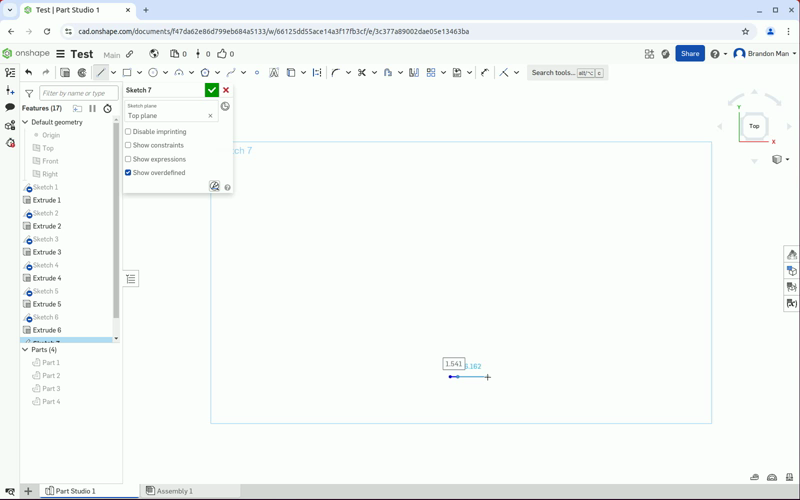
mouse_move(457, 350)
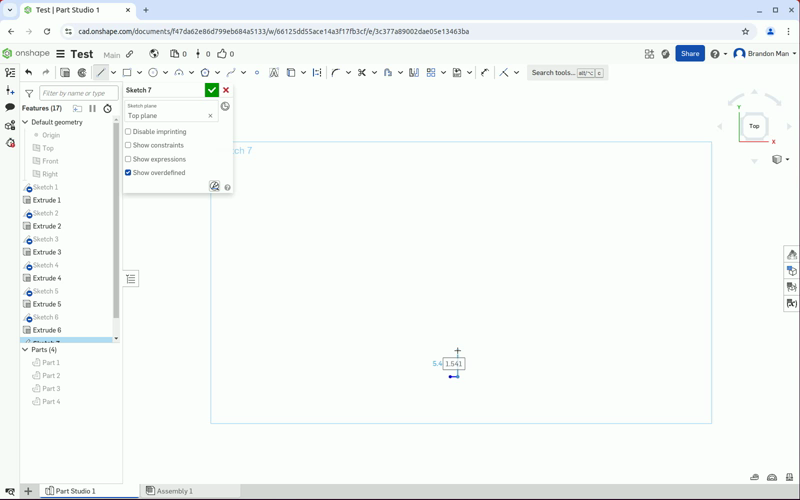
click(457, 350)
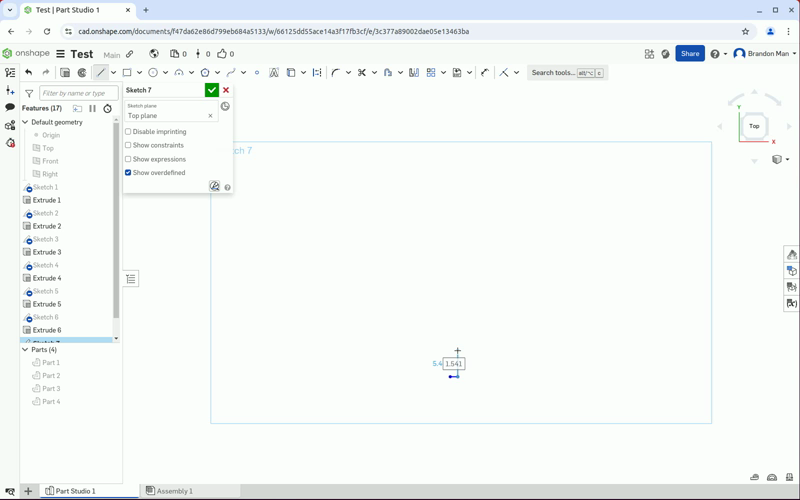
key_up(shift)
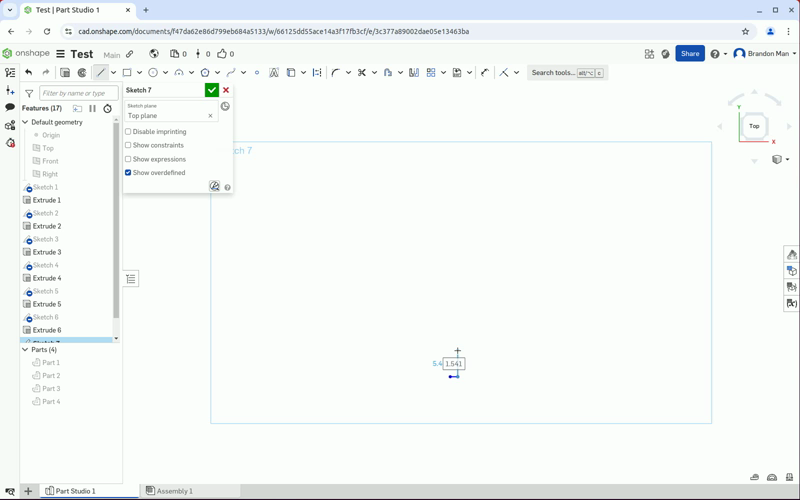
key_down(shift)
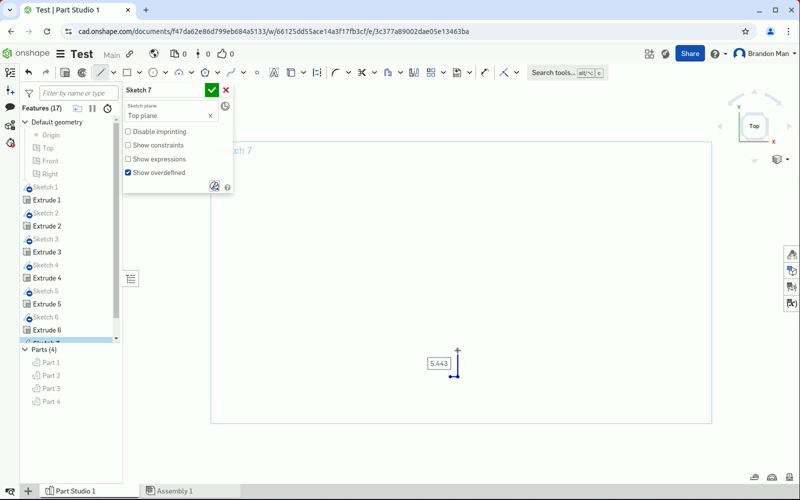
mouse_move(487, 350)
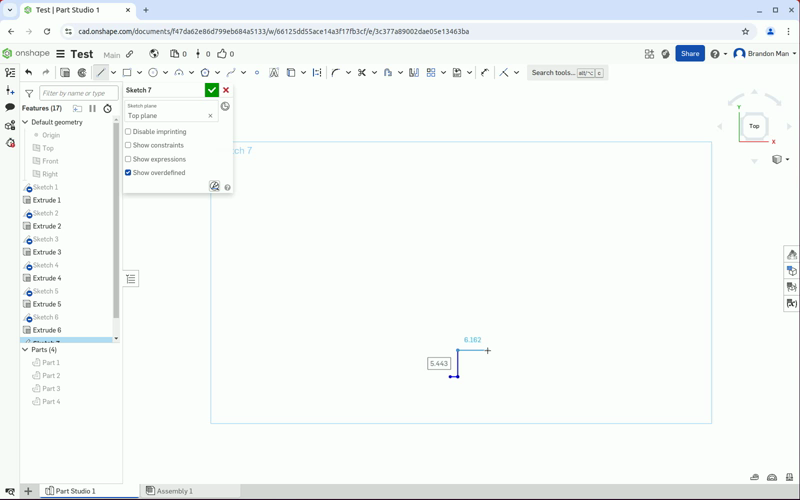
mouse_move(450, 350)
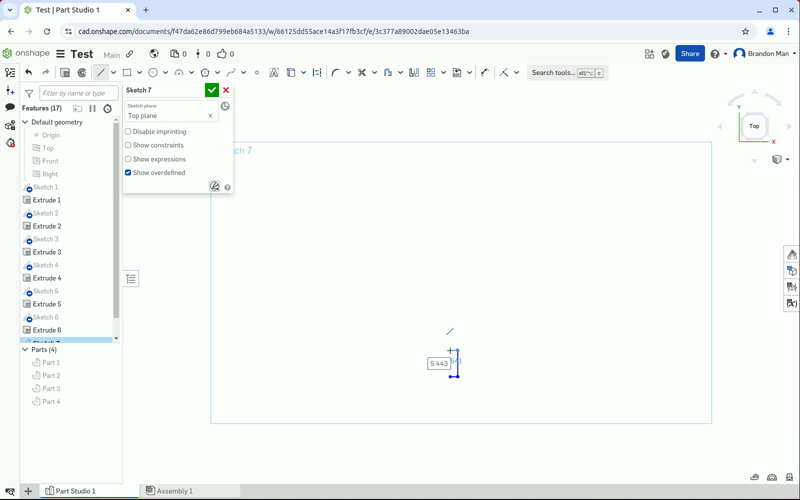
click(450, 350)
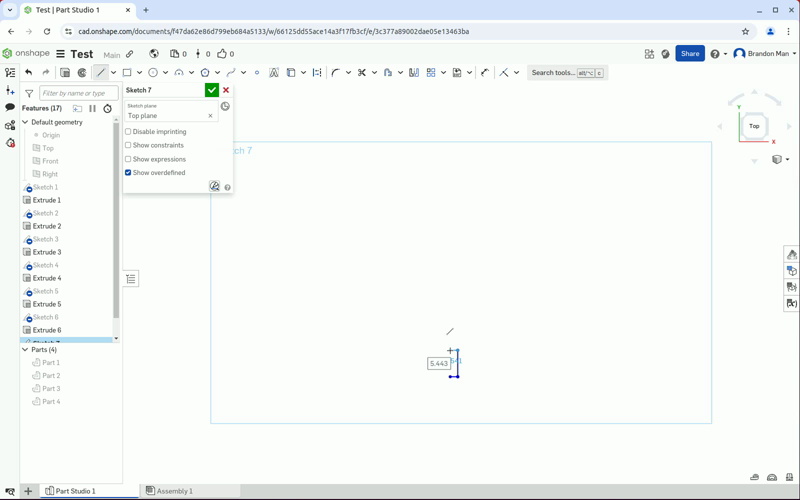
key_up(shift)
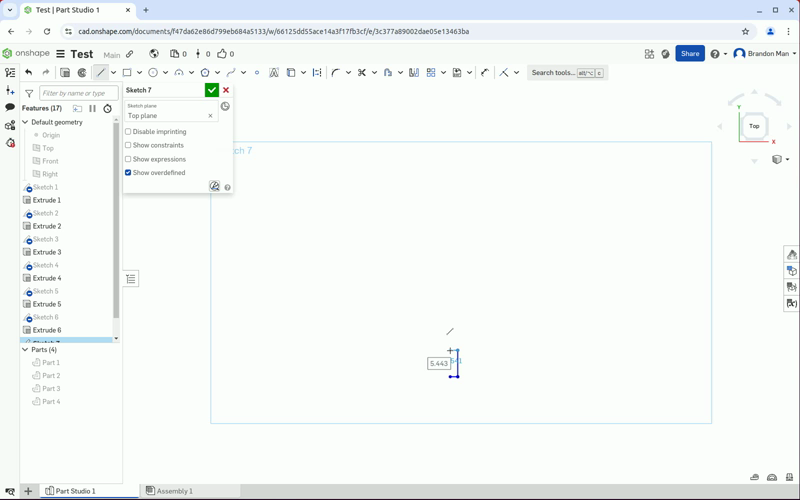
mouse_move(480, 350)
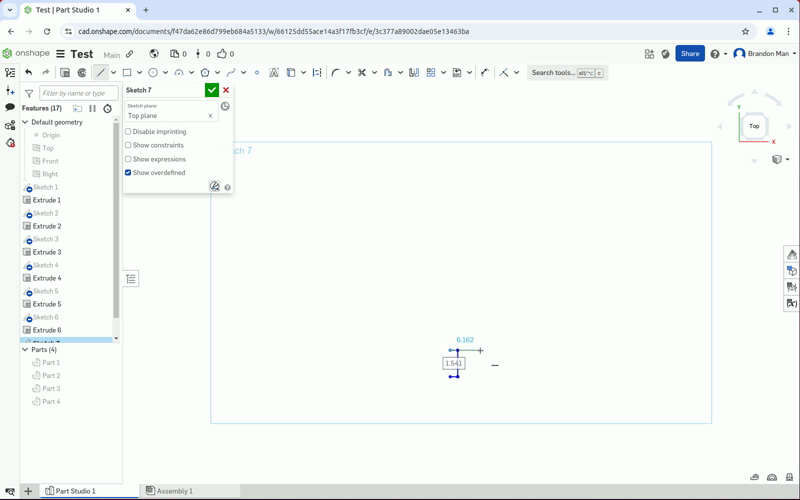
key_down(shift)
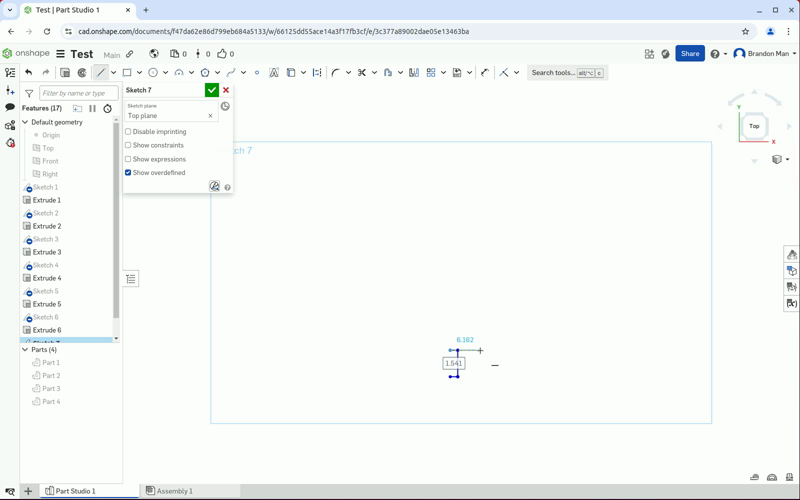
mouse_move(450, 376)
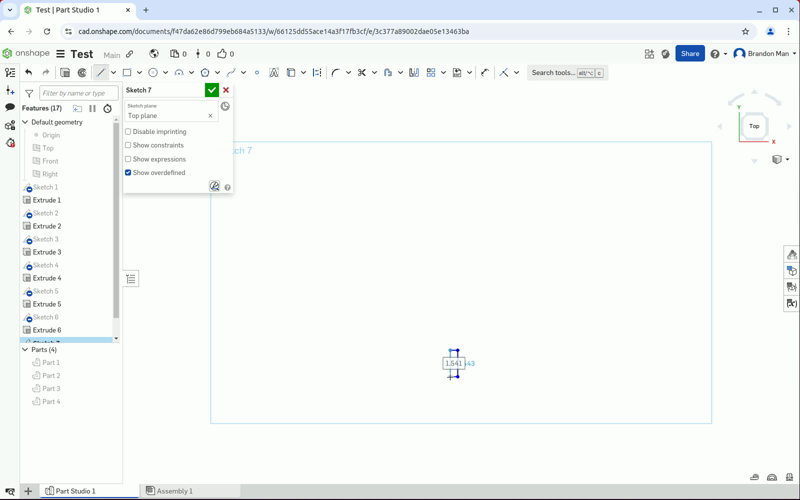
key_up(shift)
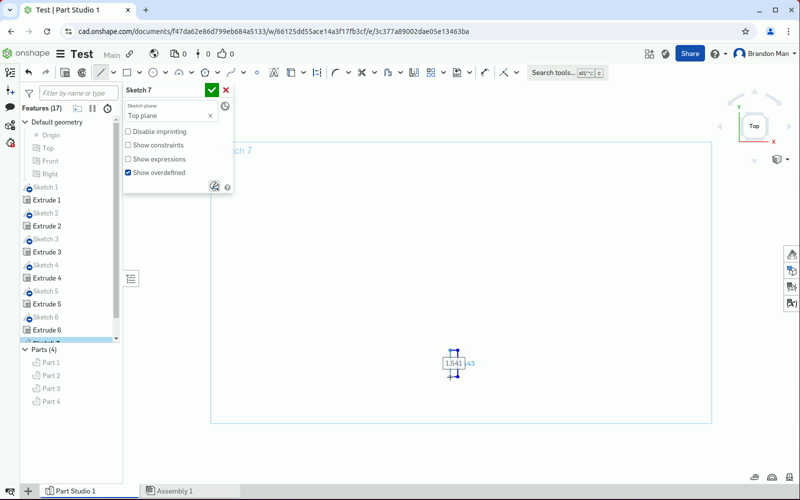
click(450, 376)
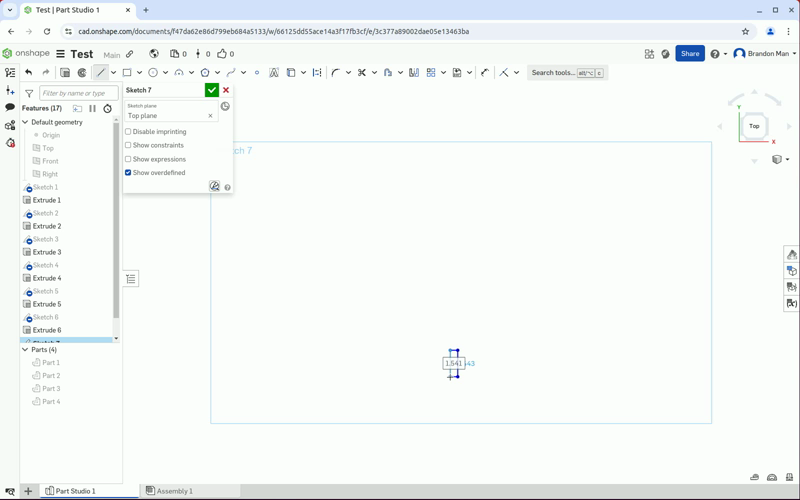
key(esc)
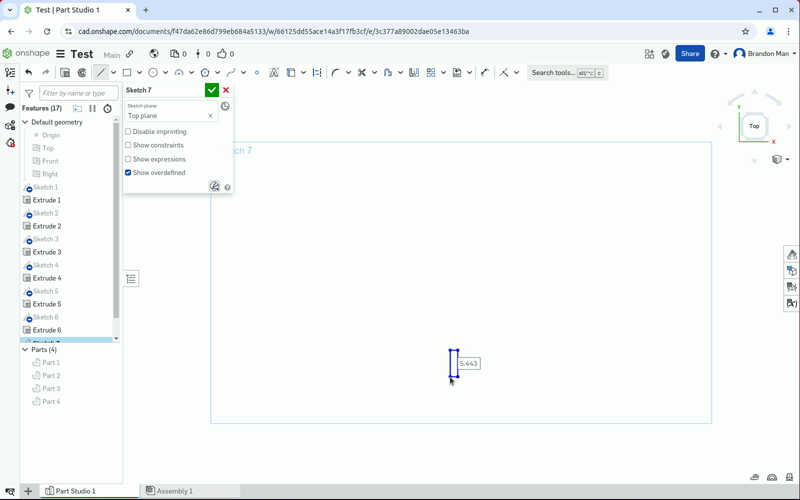
mouse_move(452, 357)
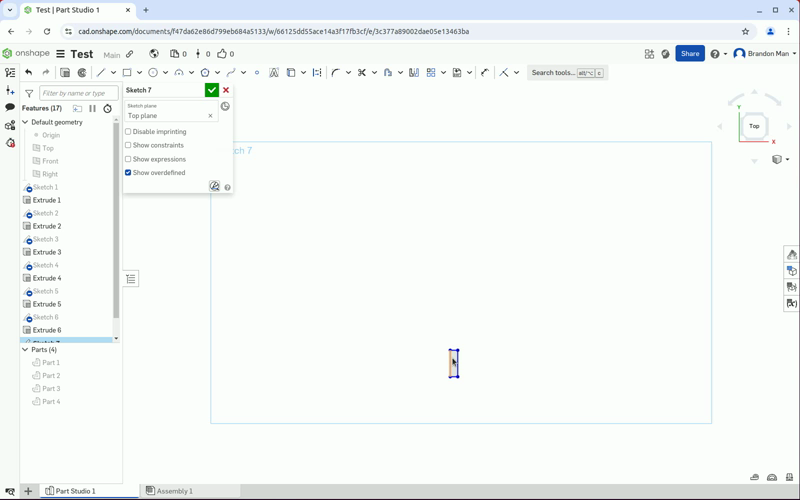
scroll(6)
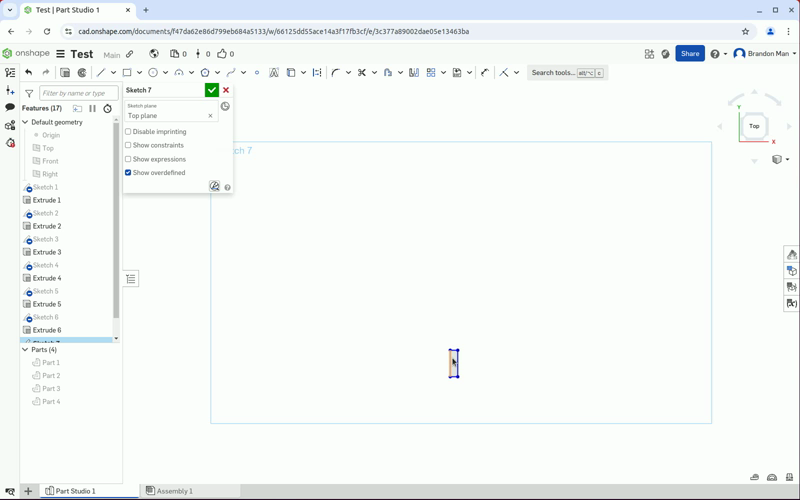
scroll(6)
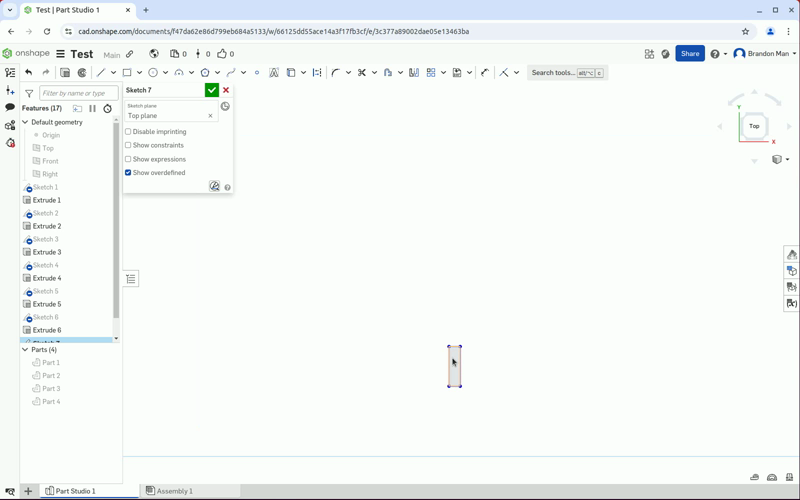
scroll(6)
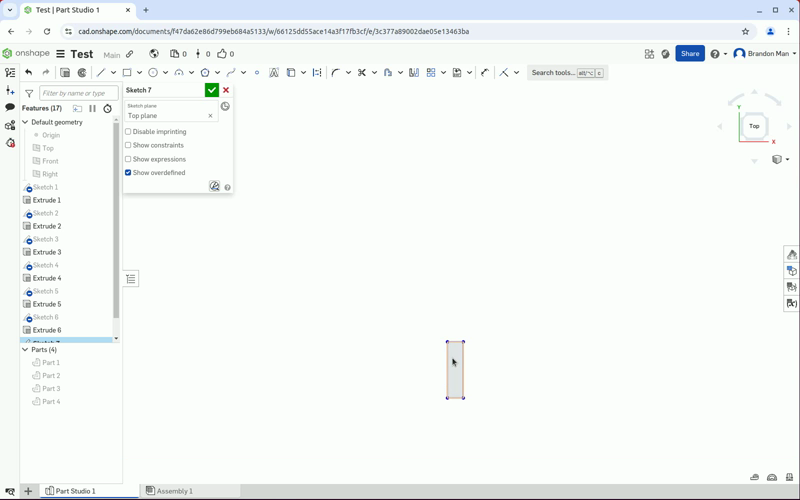
scroll(6)
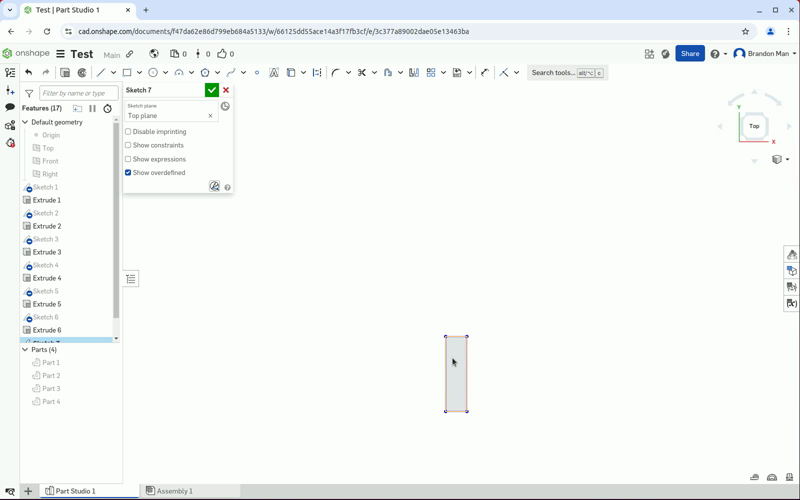
scroll(6)
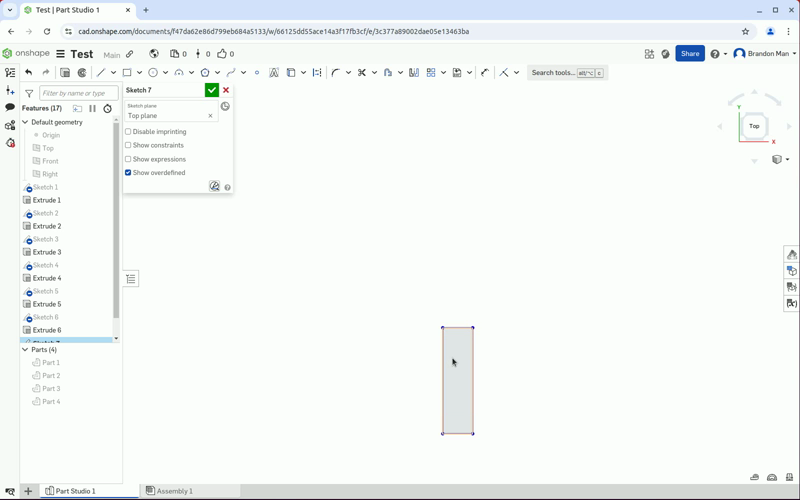
scroll(6)
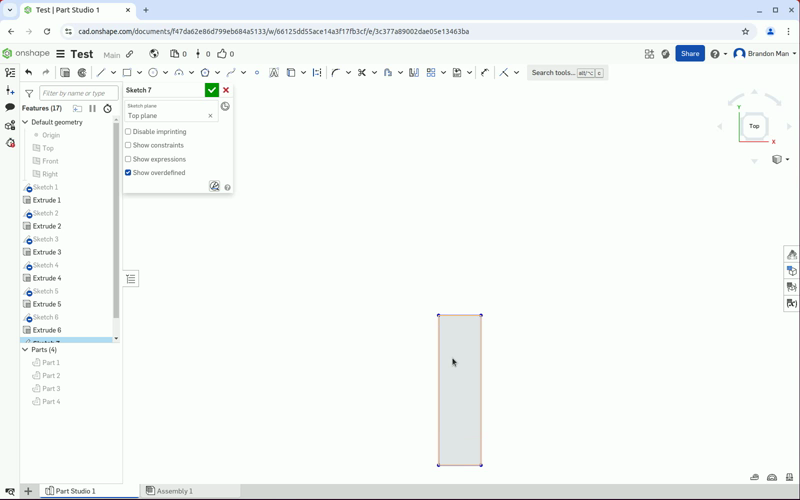
scroll(6)
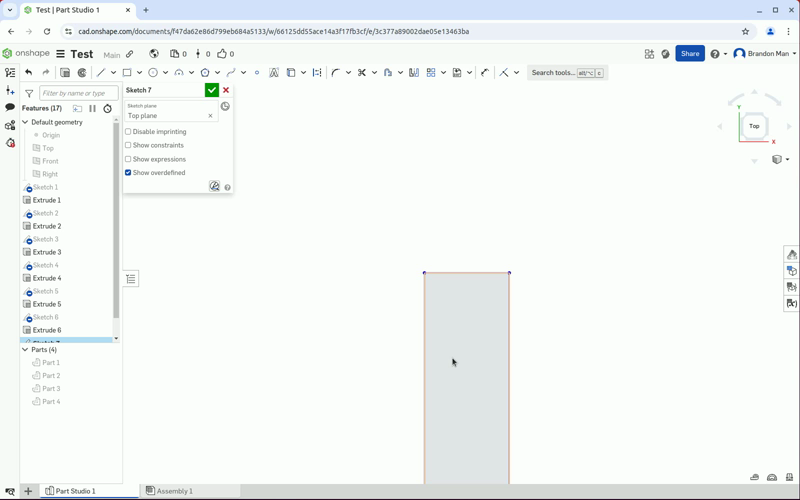
click(452, 357)
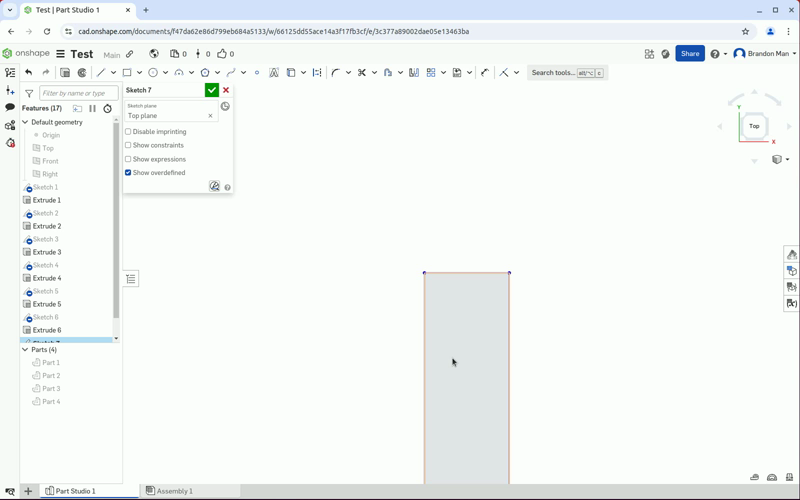
scroll(-6)
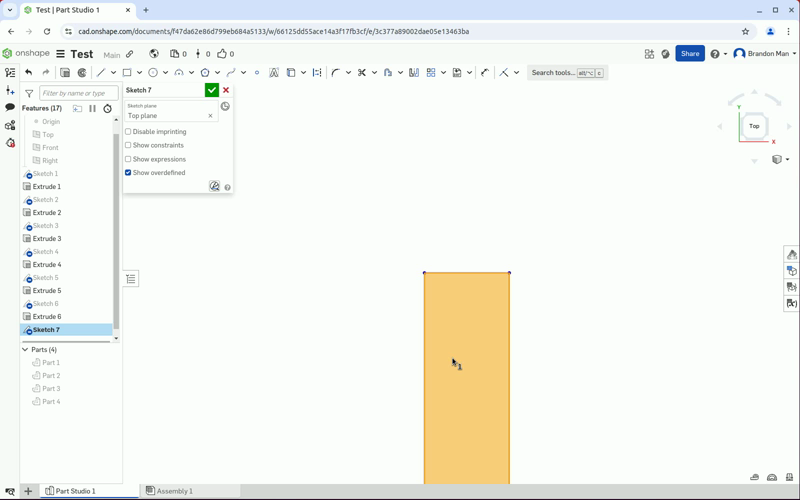
scroll(-6)
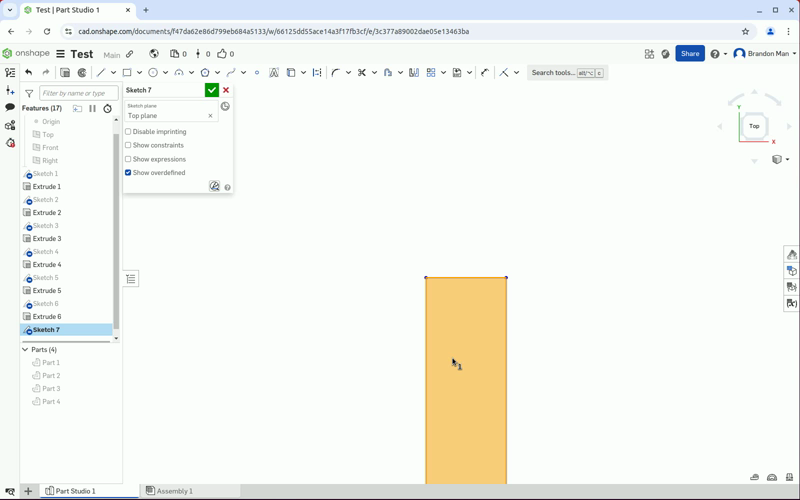
scroll(-6)
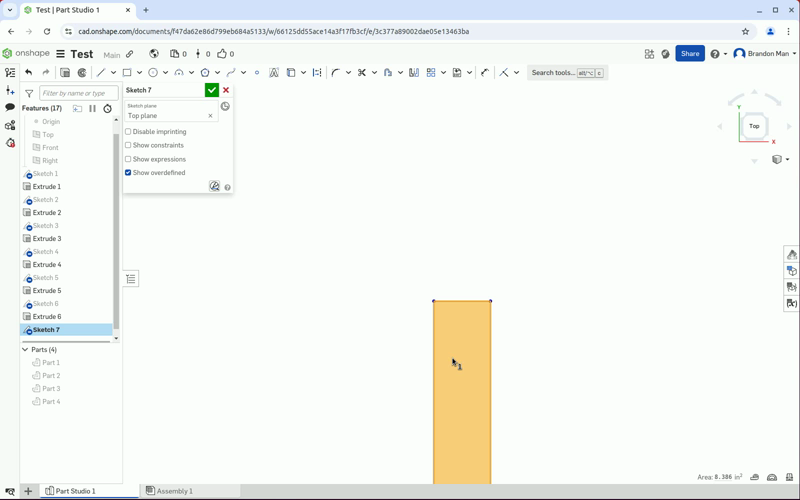
scroll(-6)
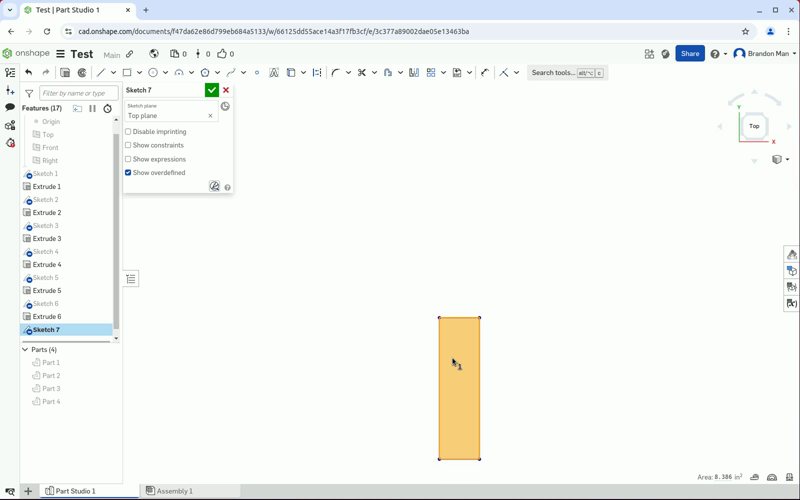
scroll(-6)
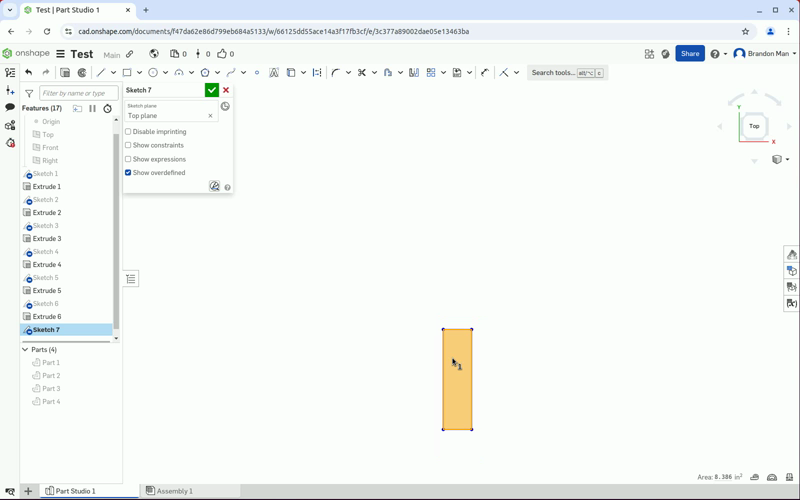
scroll(-6)
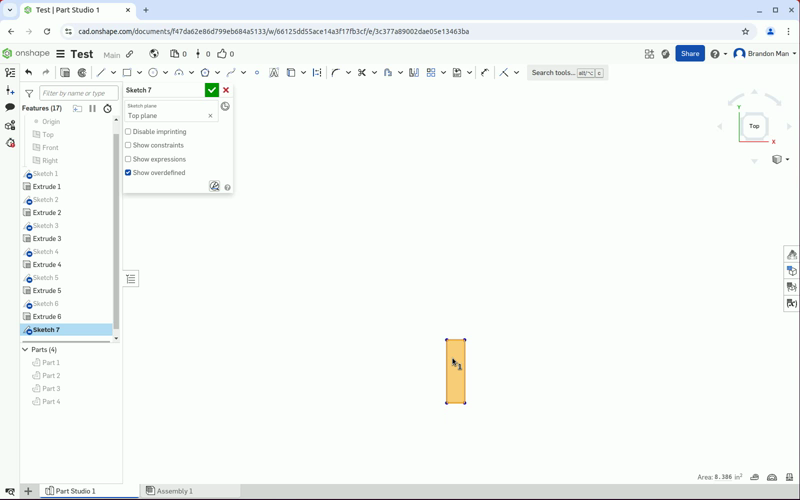
scroll(-6)
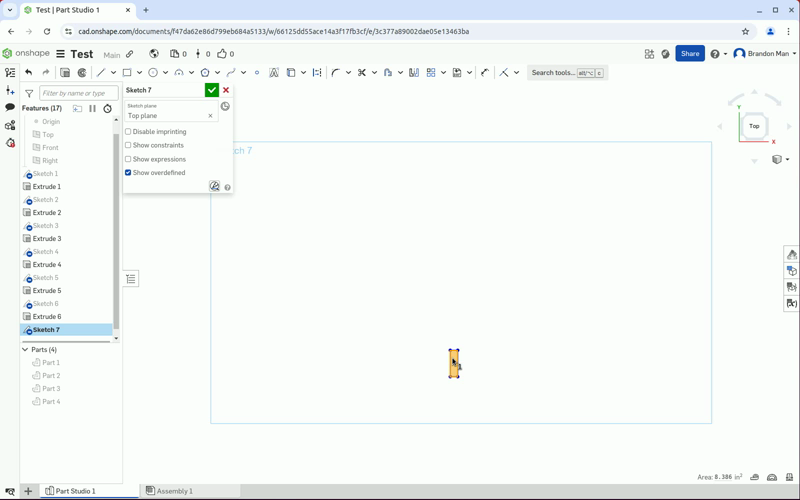
mouse_move(73, 352)
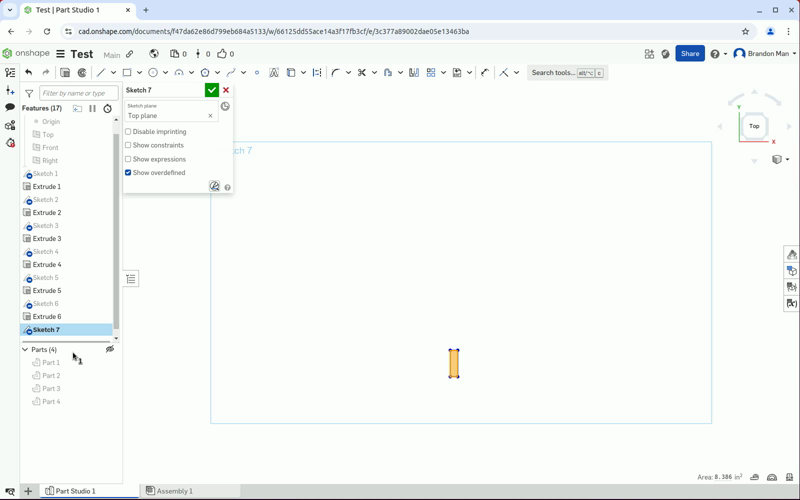
key(shift+y)
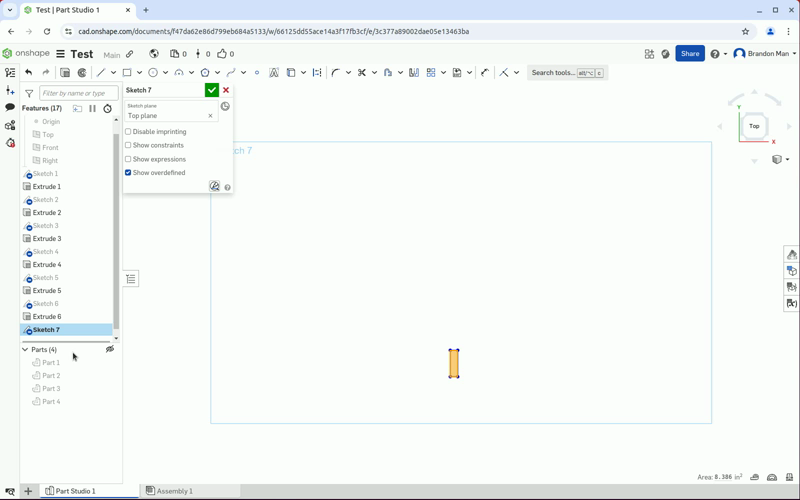
key(shift+e)
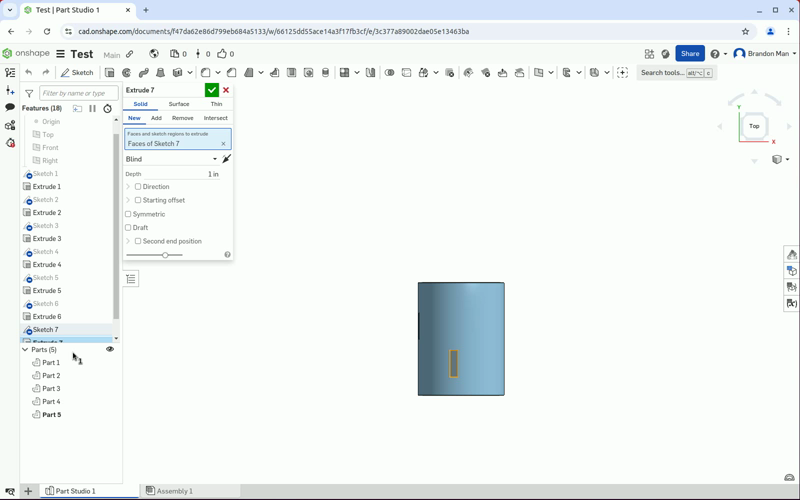
mouse_move(143, 106)
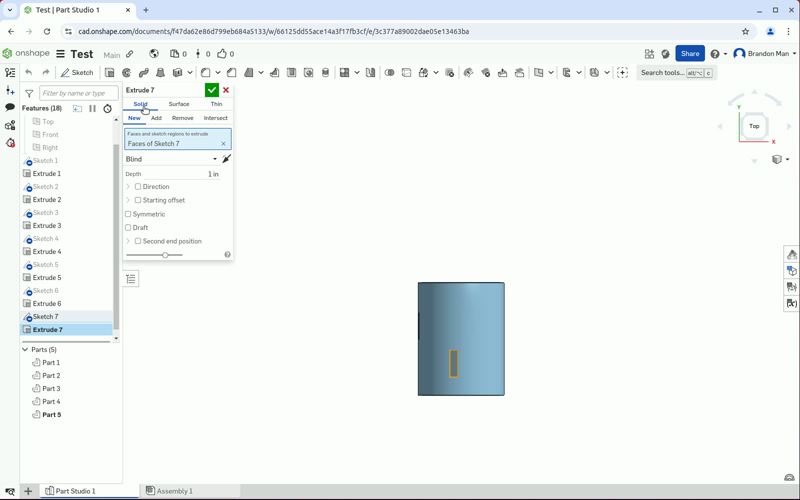
click(143, 106)
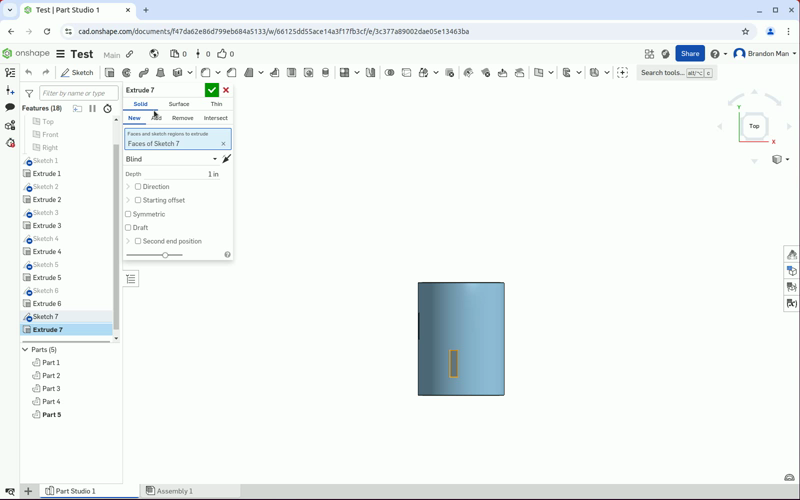
mouse_move(186, 120)
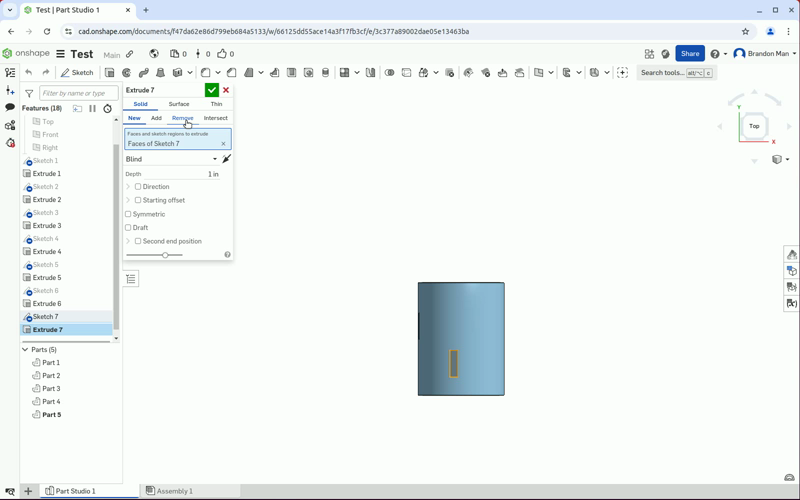
click(186, 120)
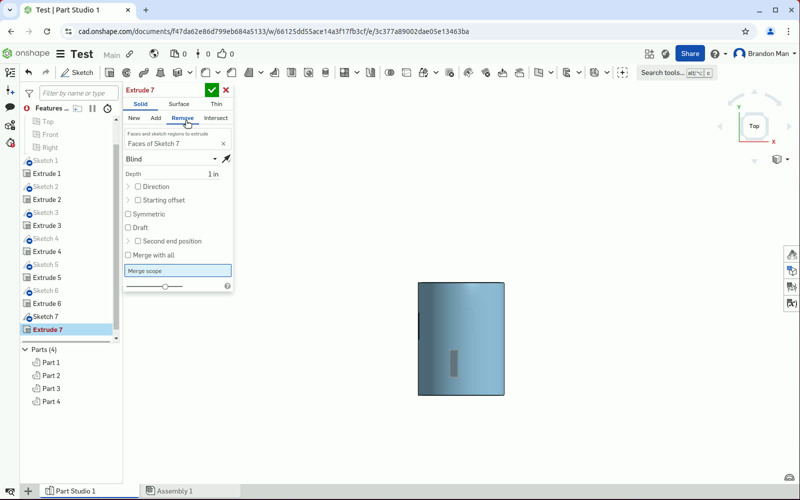
key(tab, 4)
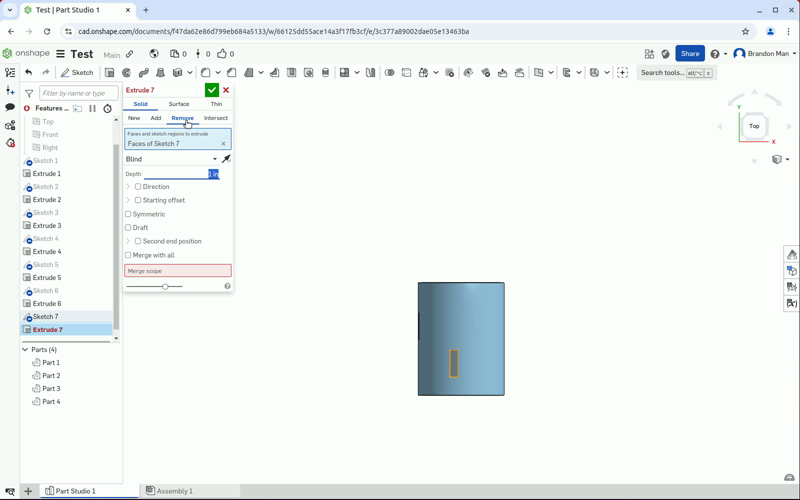
text(-1.926)
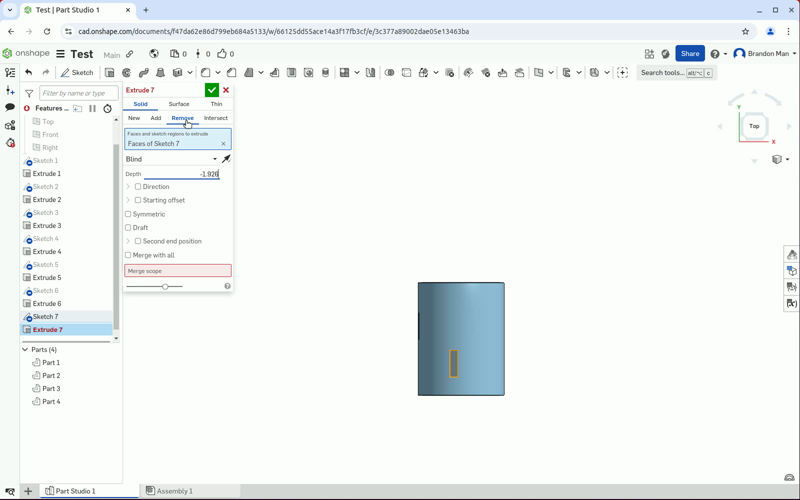
key(tab, 3)
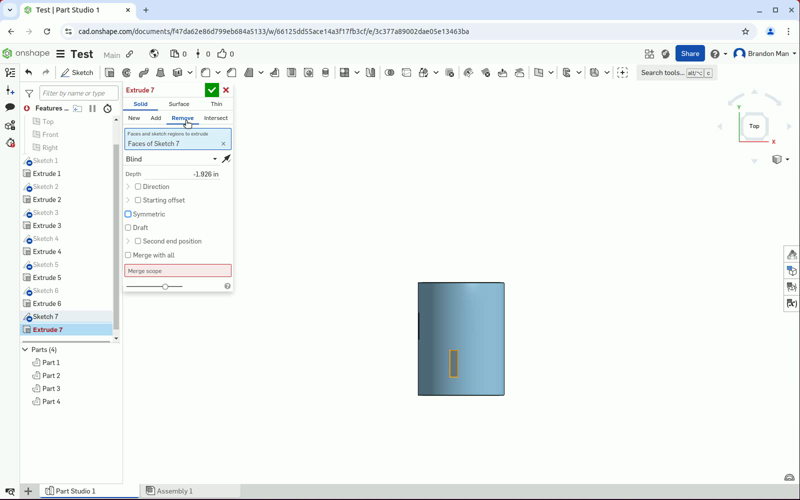
key(space)
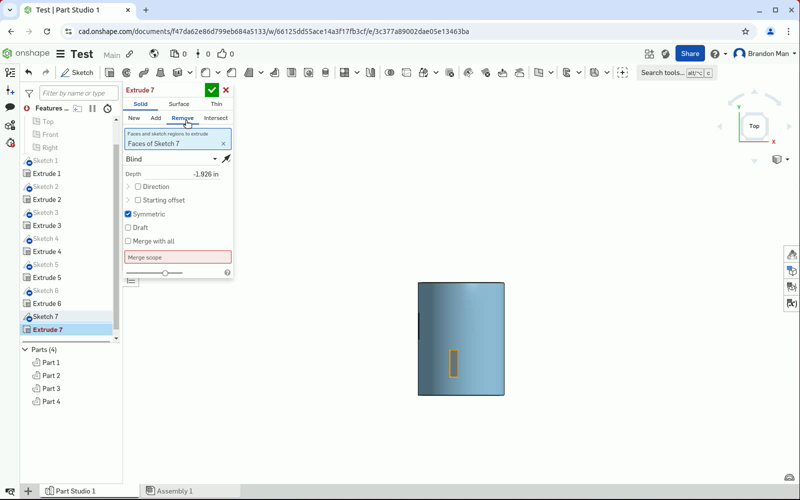
key(tab, 2)
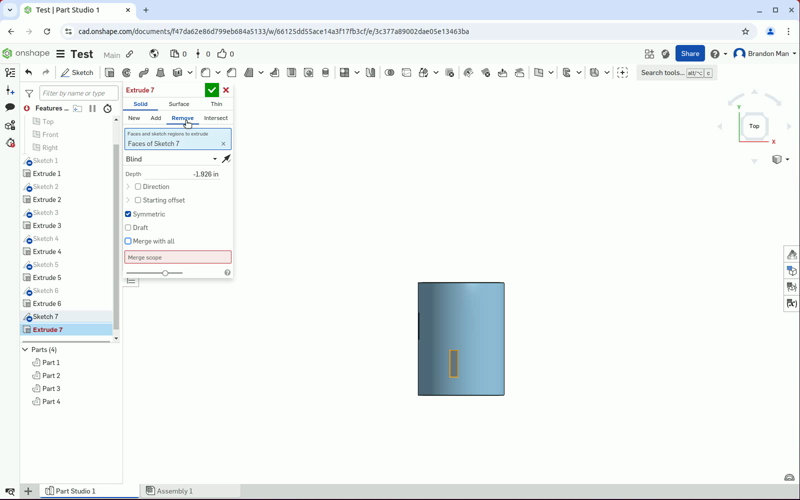
key(space)
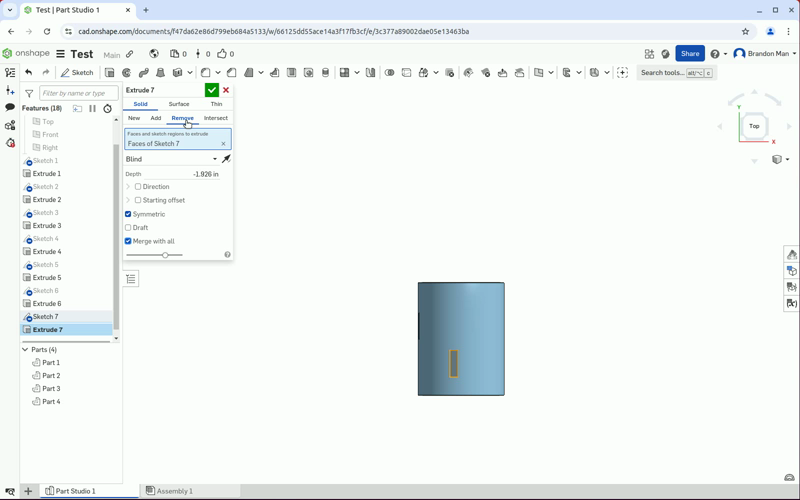
key(enter)
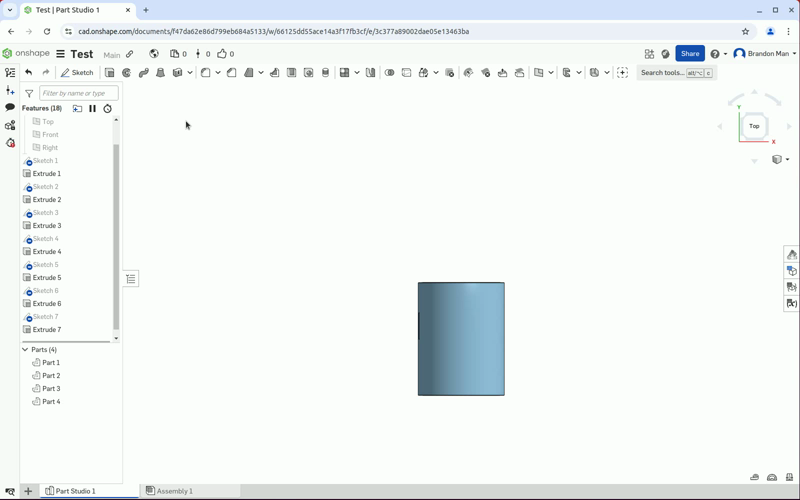
key(shift+h)
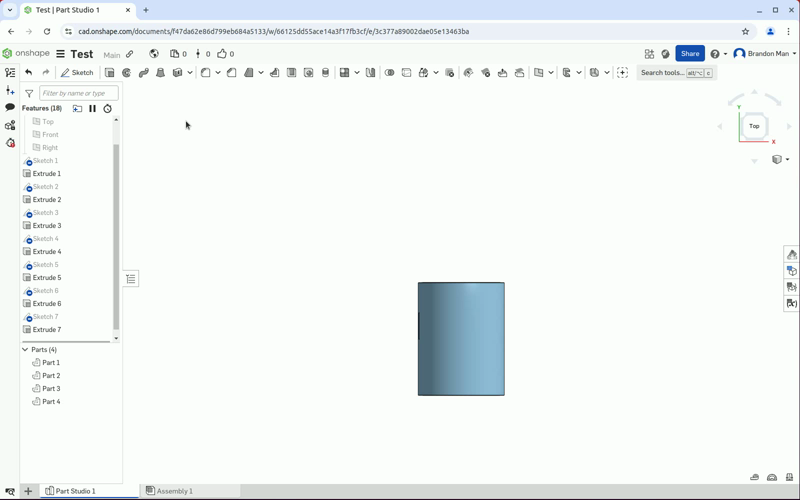
key(shift+h)
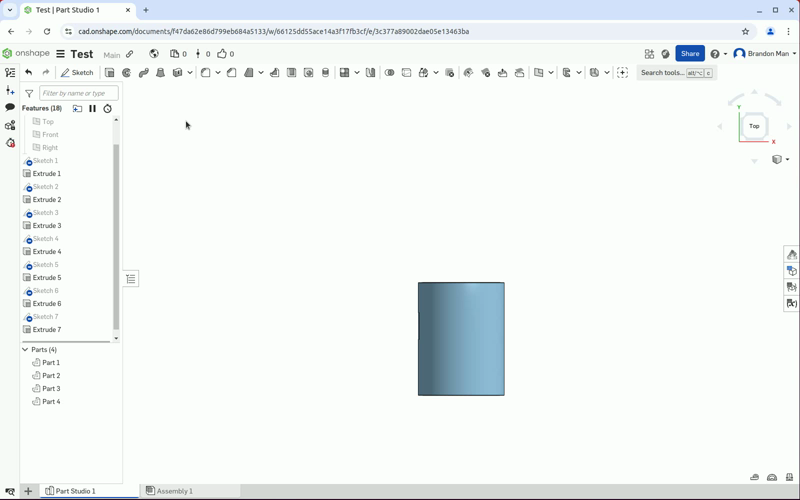
mouse_move(69, 163)
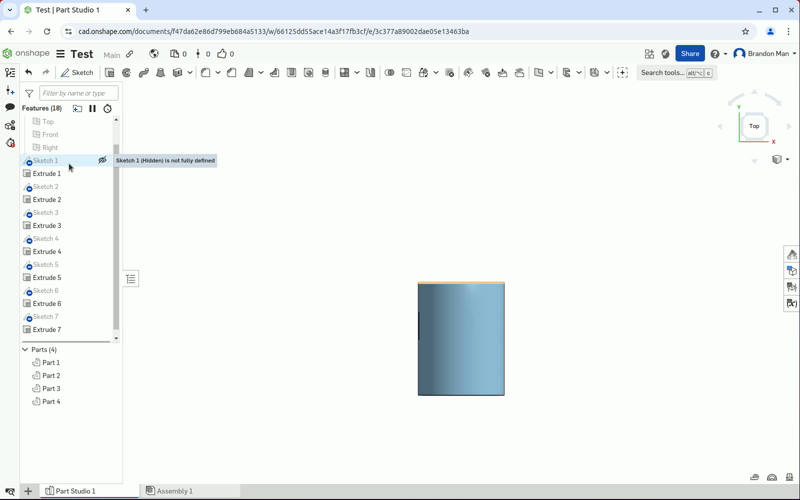
click(69, 163)
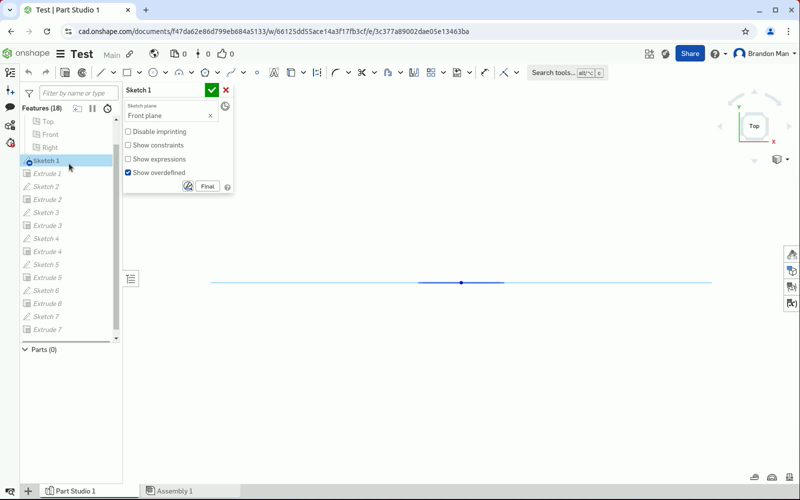
mouse_move(229, 92)
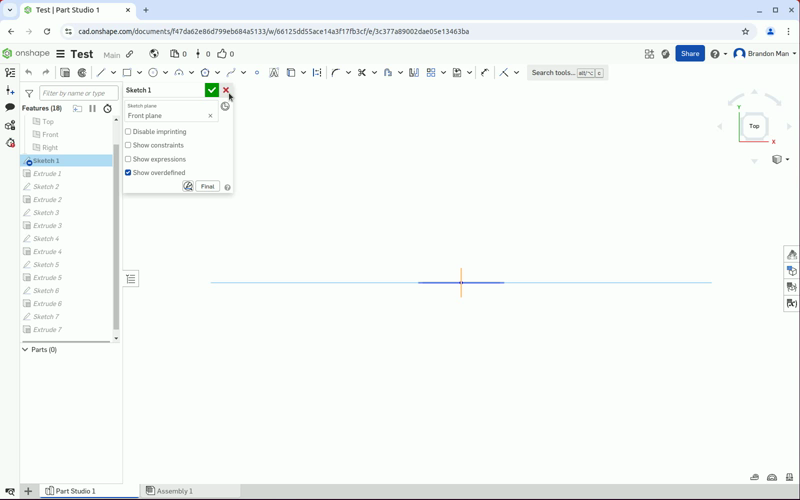
click(229, 92)
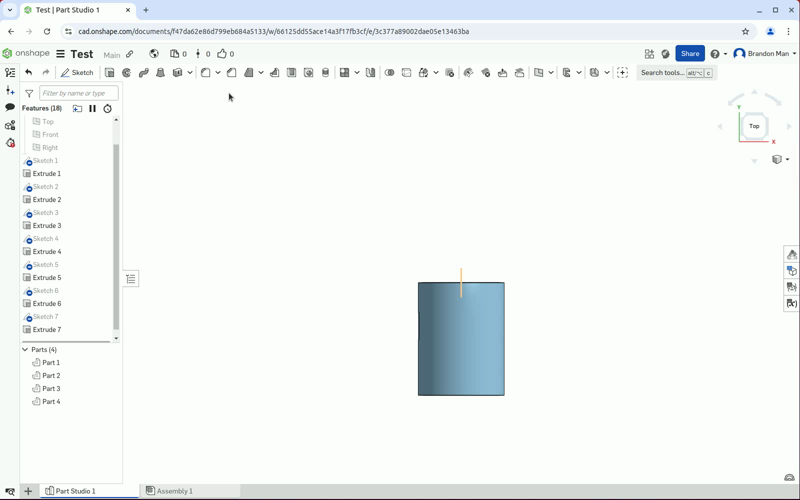
mouse_move(73, 352)
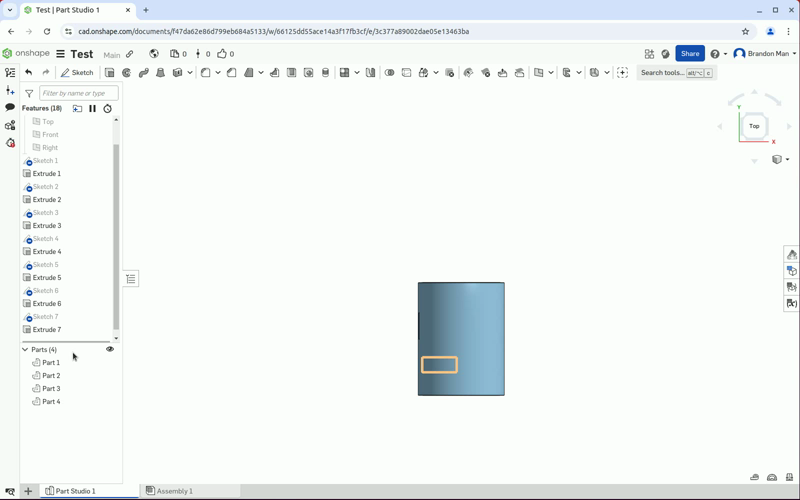
key(y)
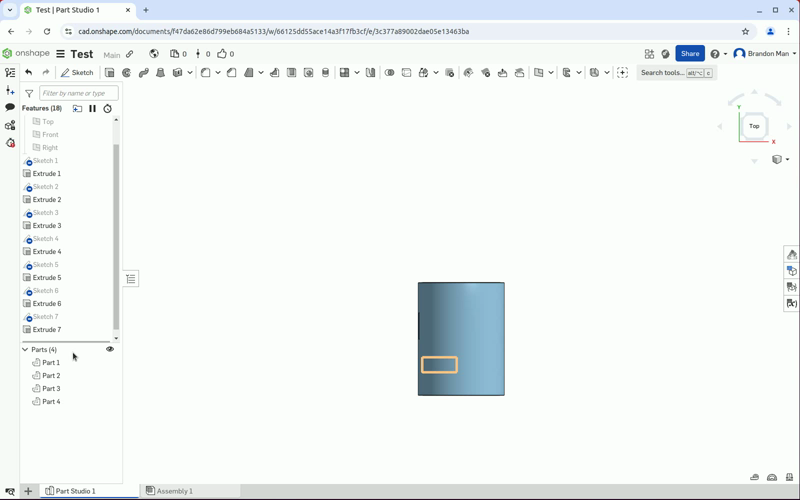
key(shift+p)
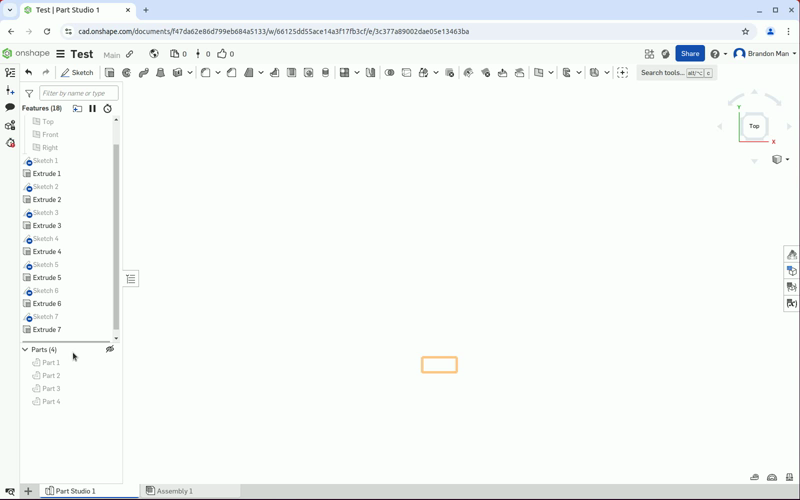
key(space)
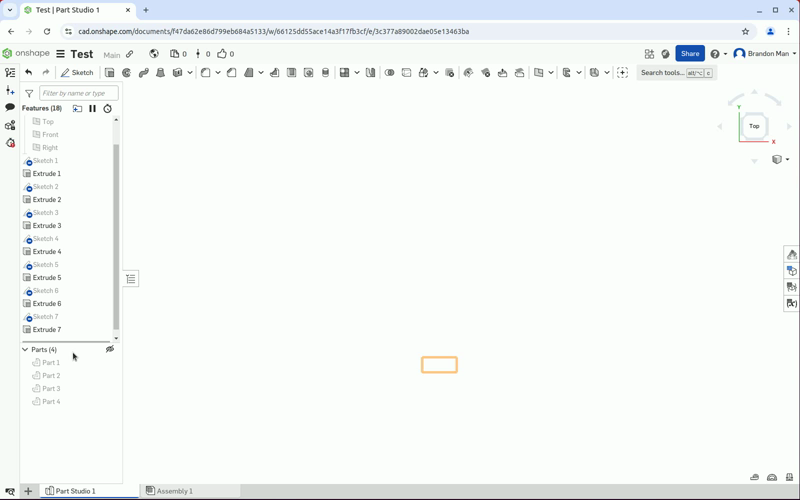
key_down(shift)
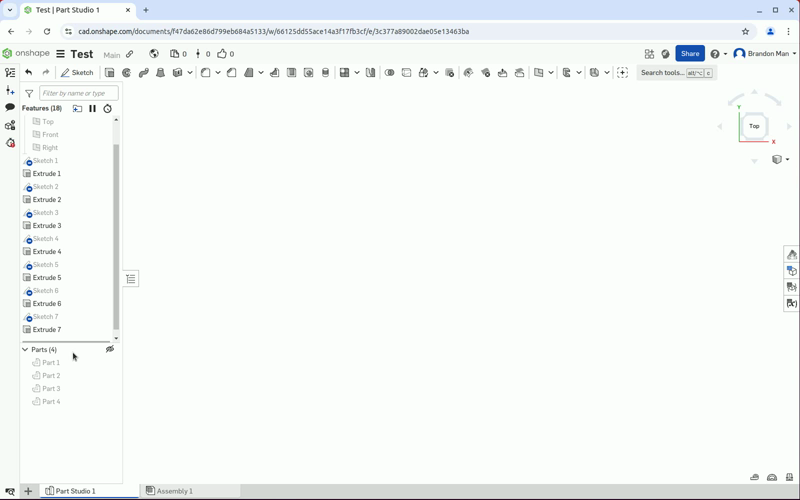
key(up)
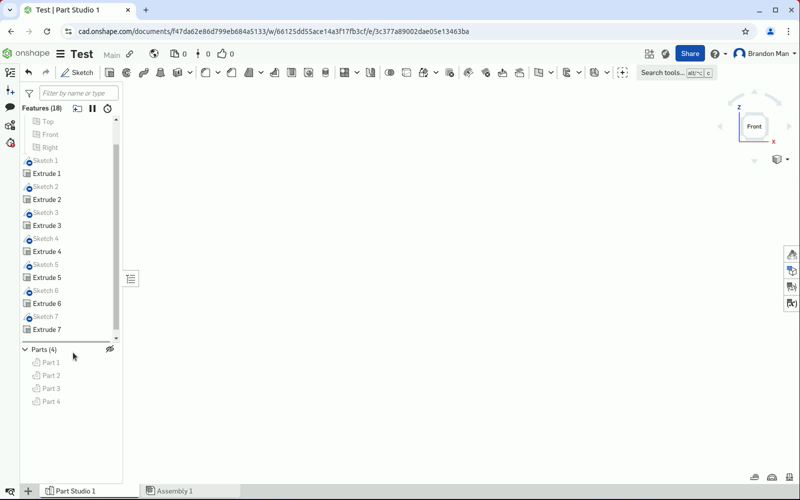
key_up(shift)
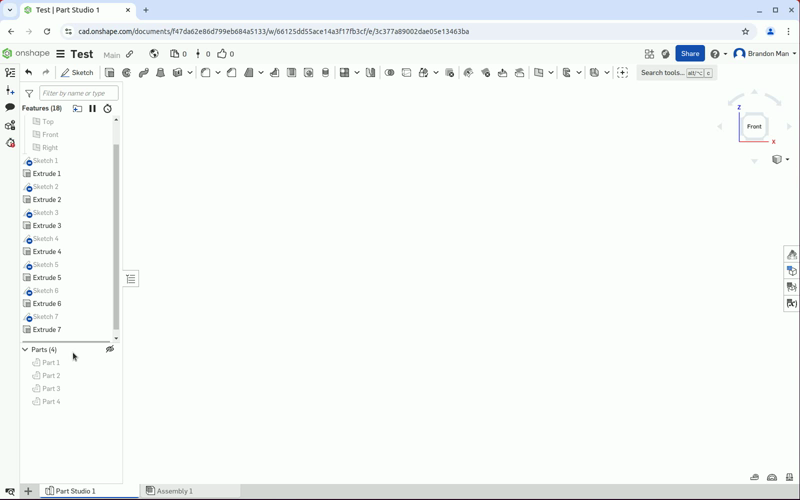
mouse_move(73, 352)
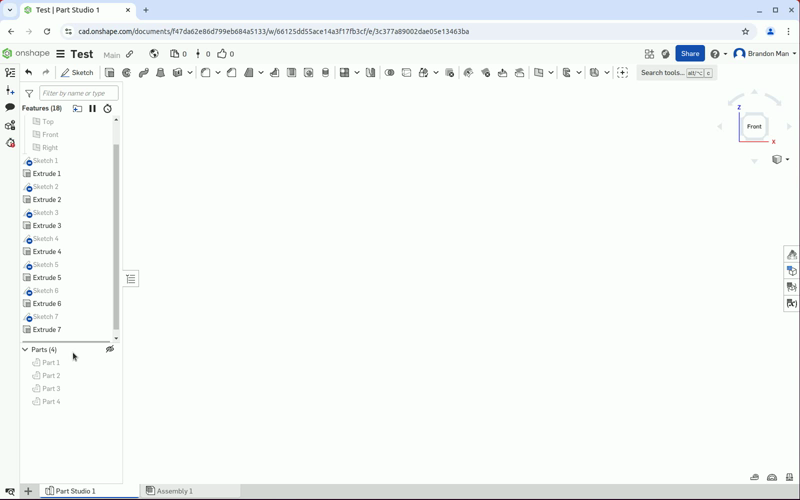
key(shift+y)
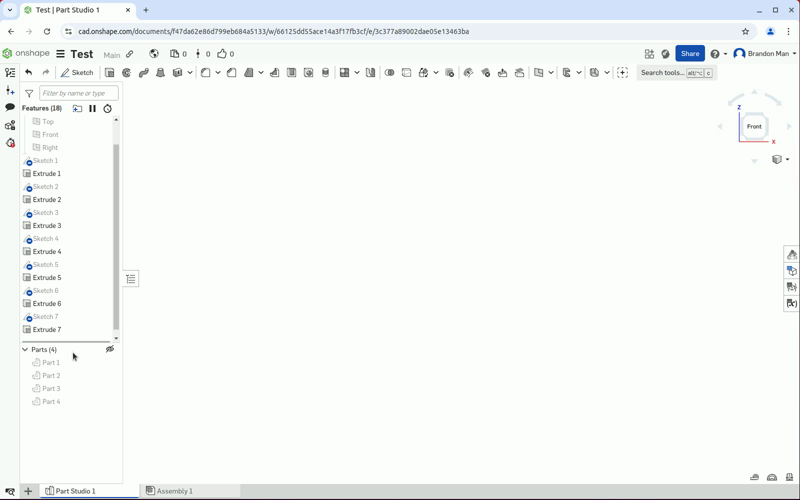
key(shift+s)
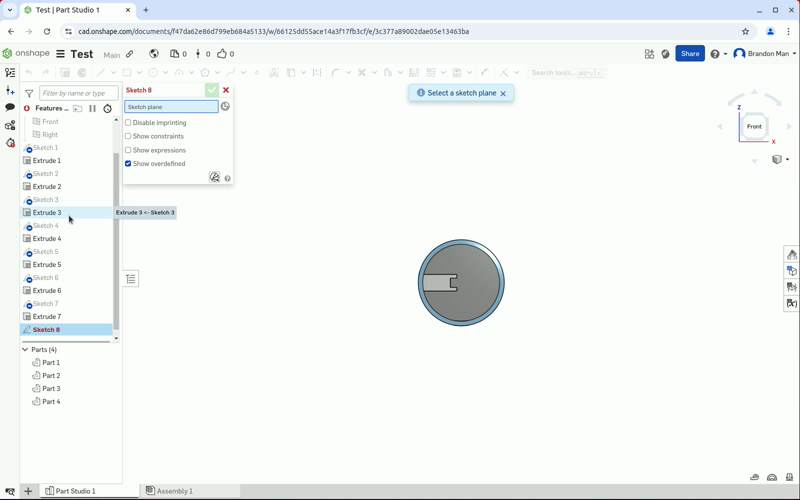
scroll(3)
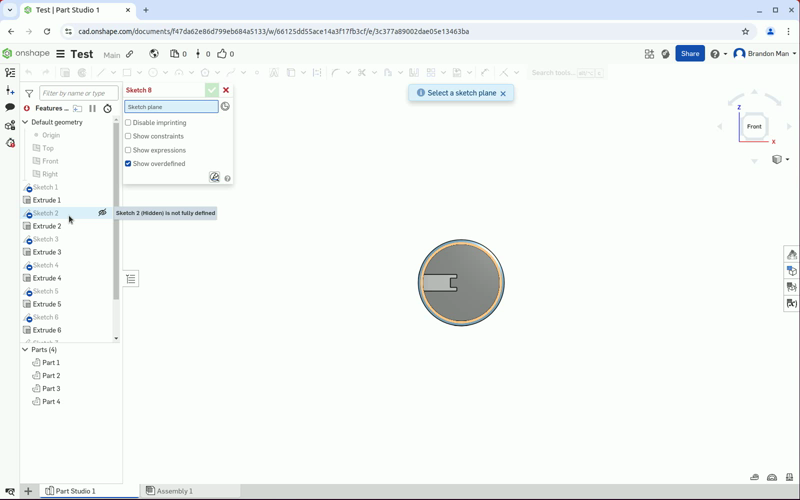
mouse_move(69, 163)
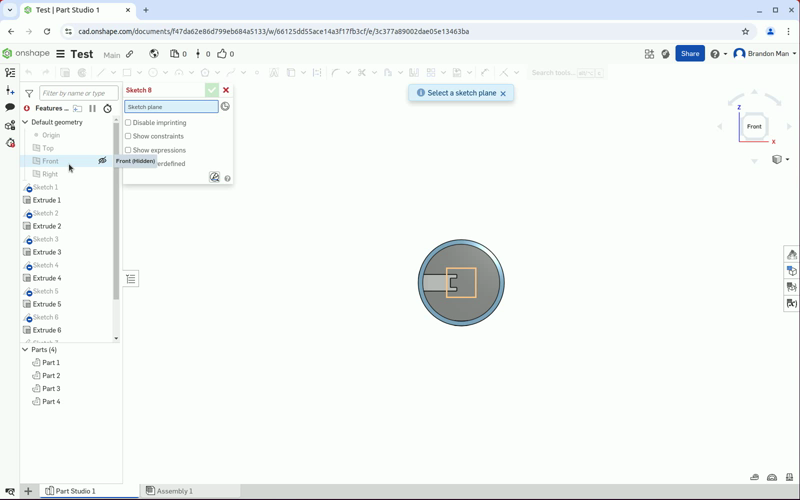
click(69, 163)
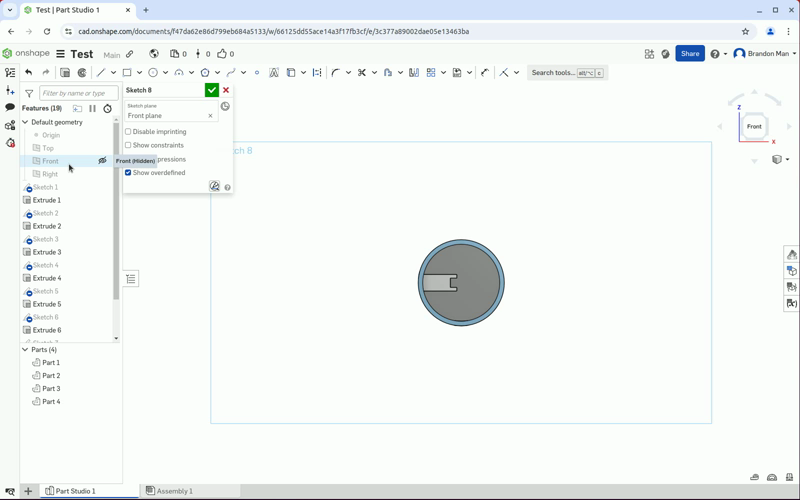
mouse_move(73, 352)
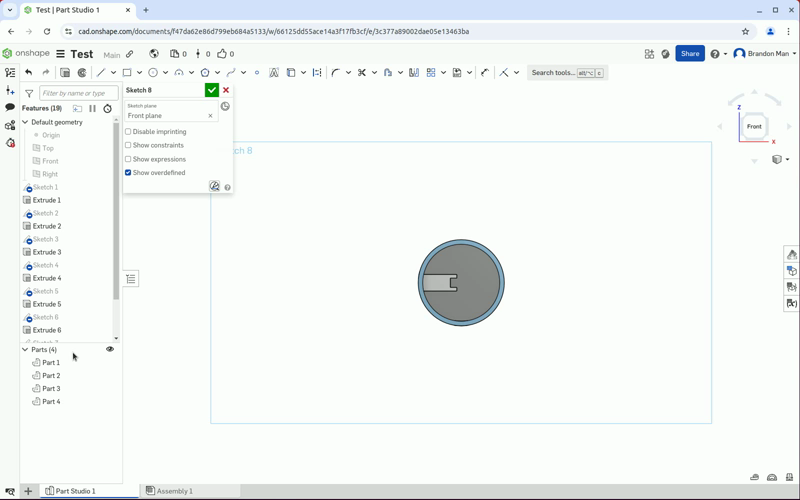
key(y)
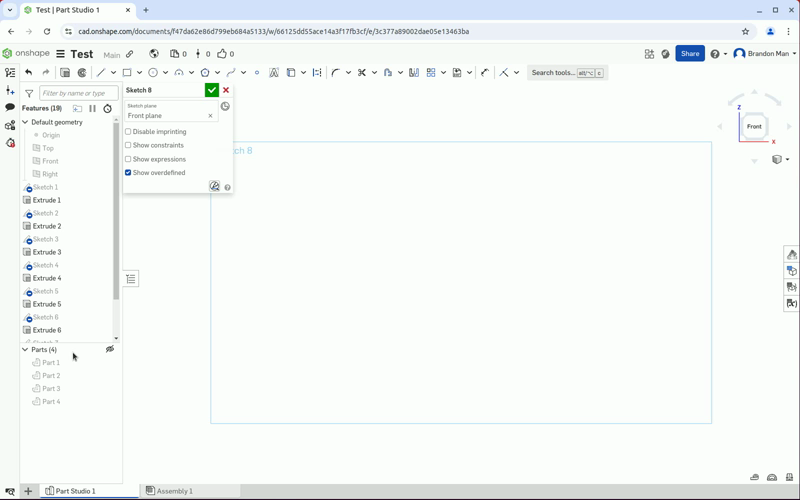
key(l)
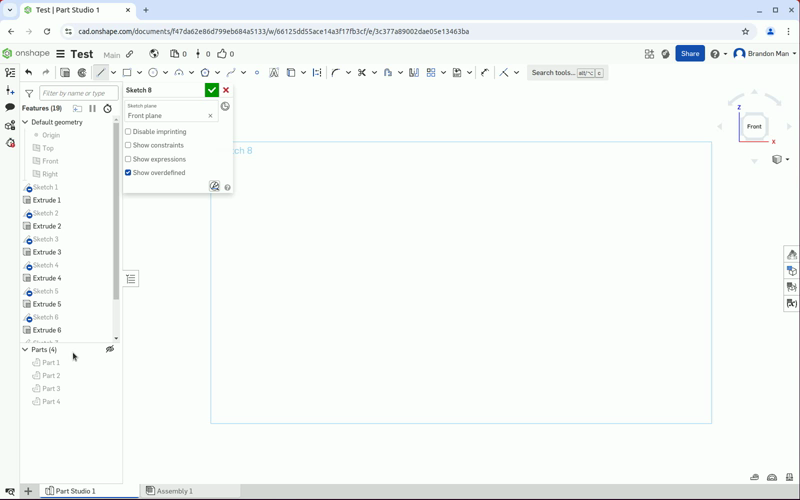
key_down(shift)
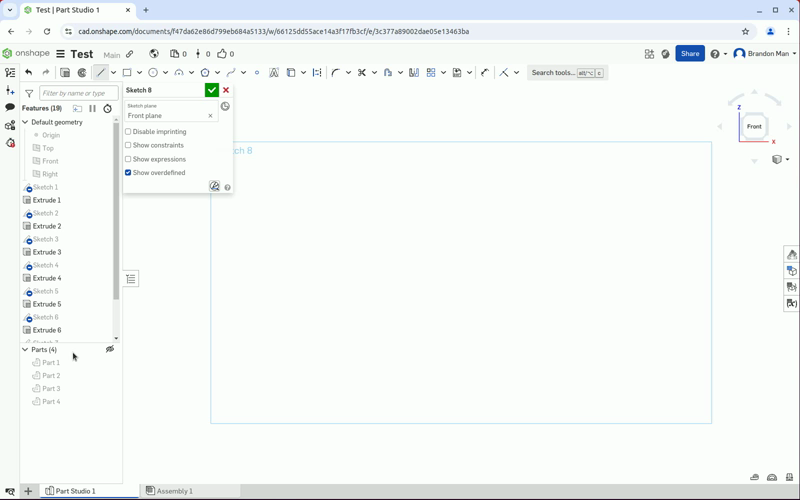
mouse_move(484, 280)
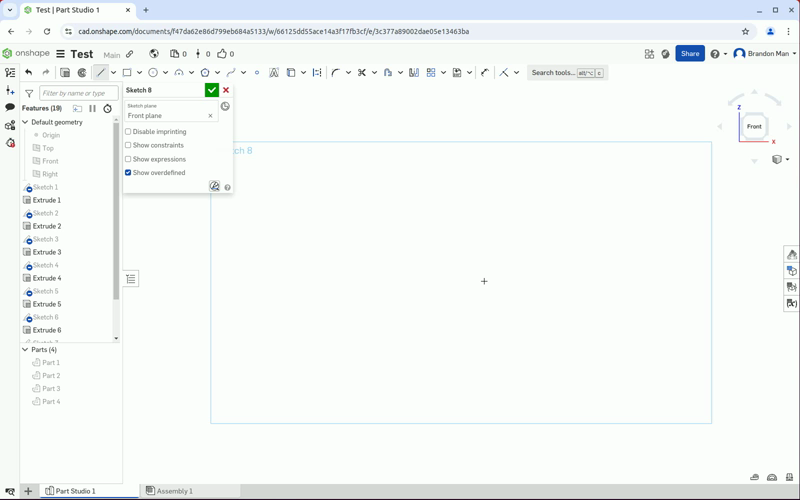
click(484, 280)
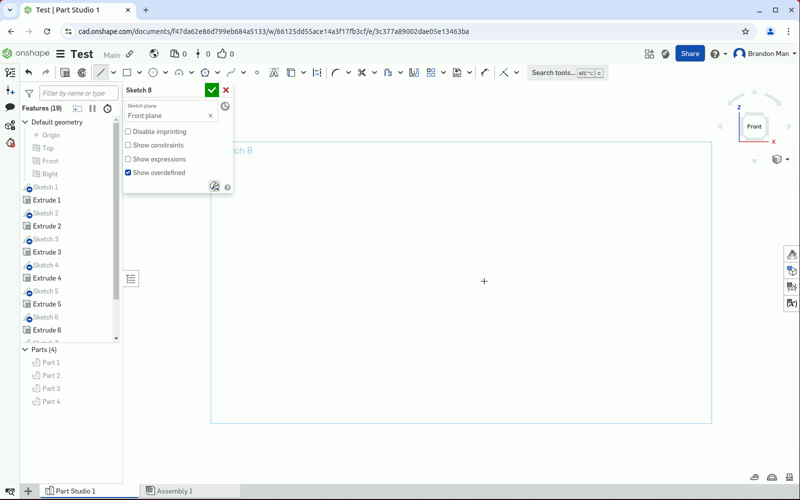
key_up(shift)
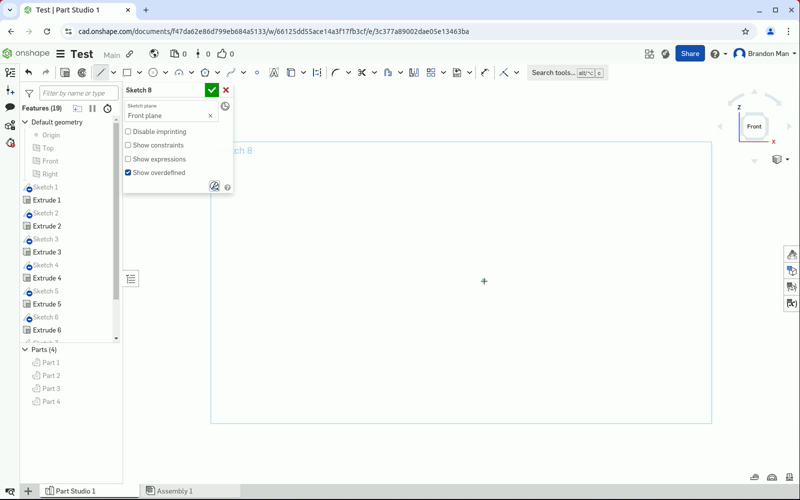
key_down(shift)
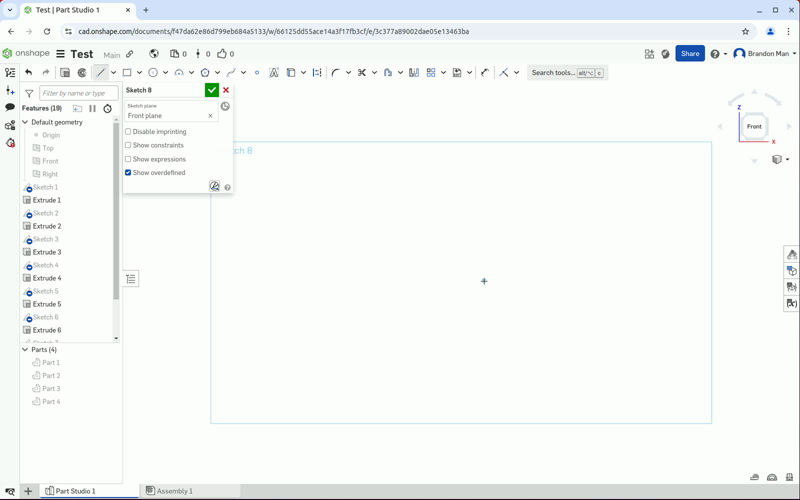
mouse_move(514, 280)
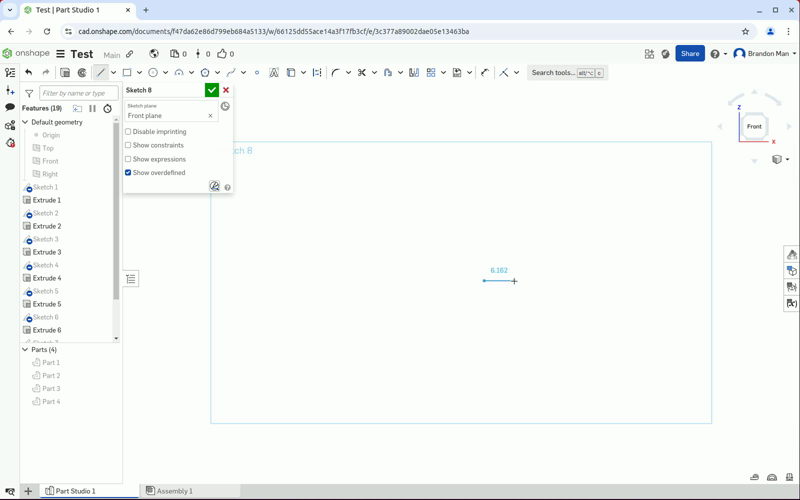
mouse_move(495, 280)
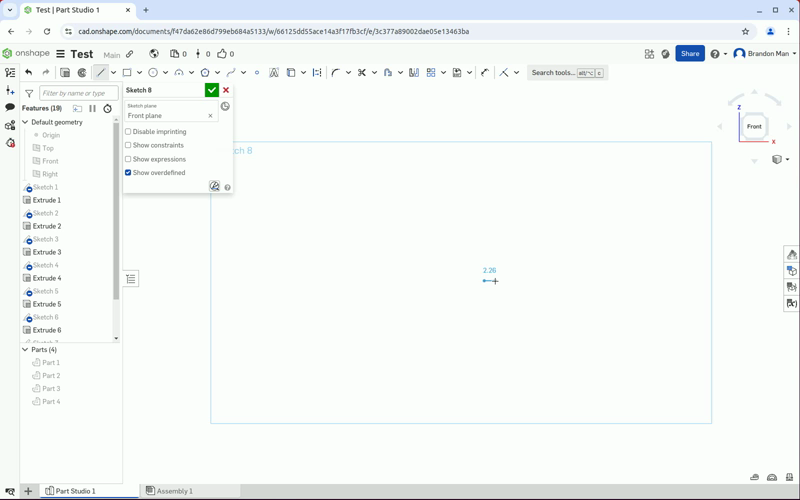
click(495, 280)
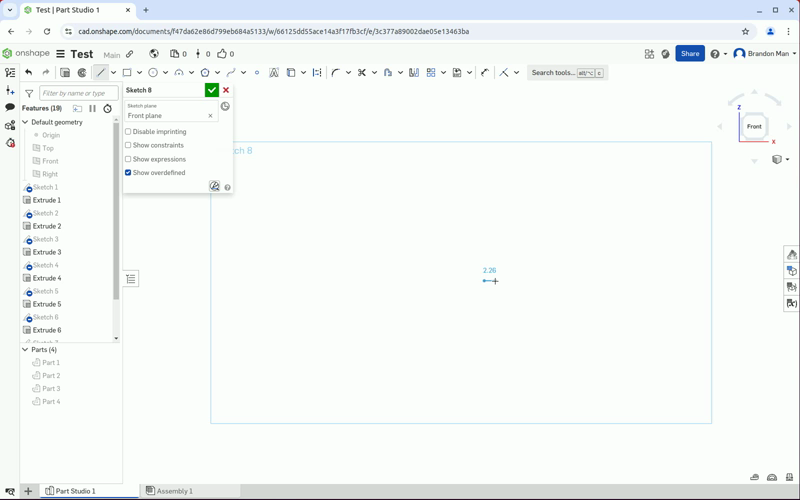
key_up(shift)
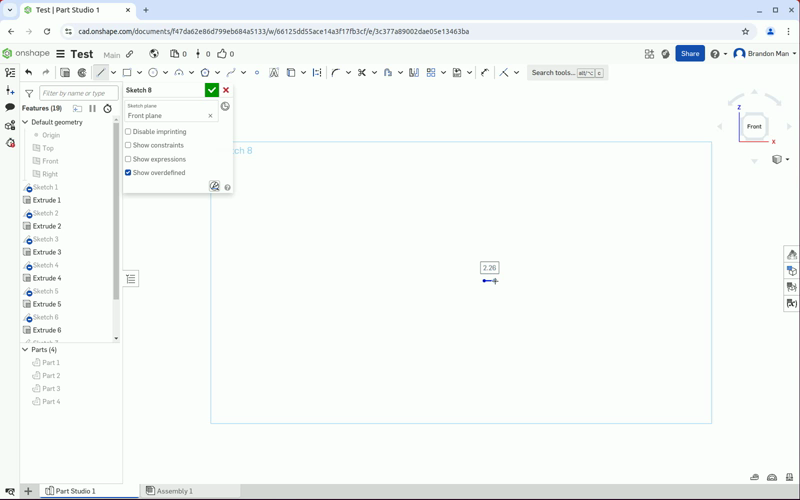
key_down(shift)
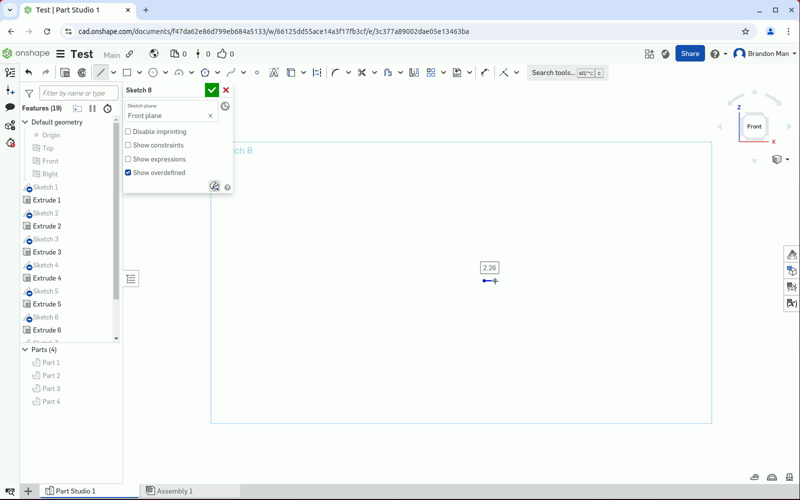
mouse_move(525, 280)
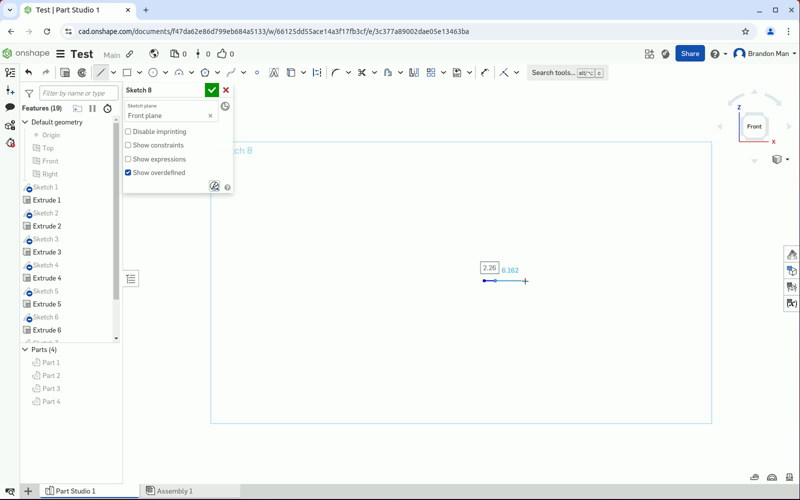
mouse_move(495, 282)
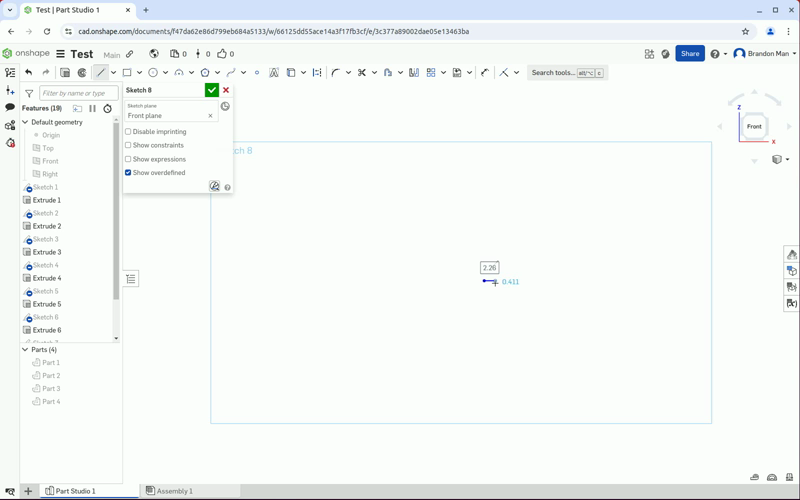
scroll(6)
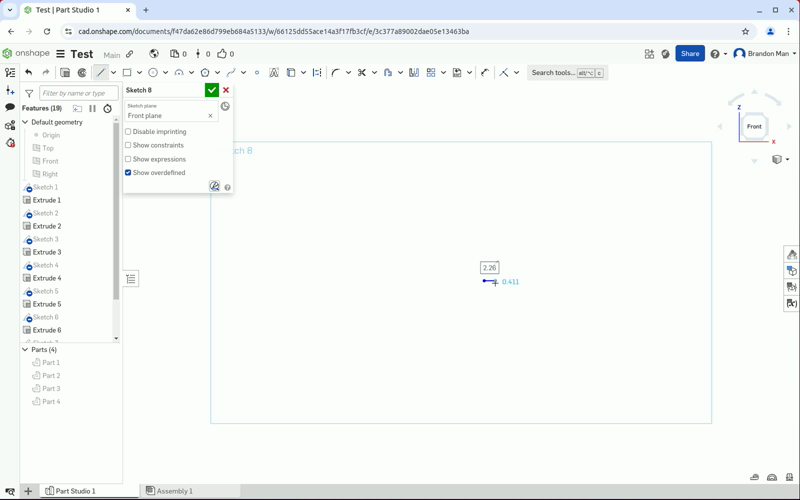
scroll(6)
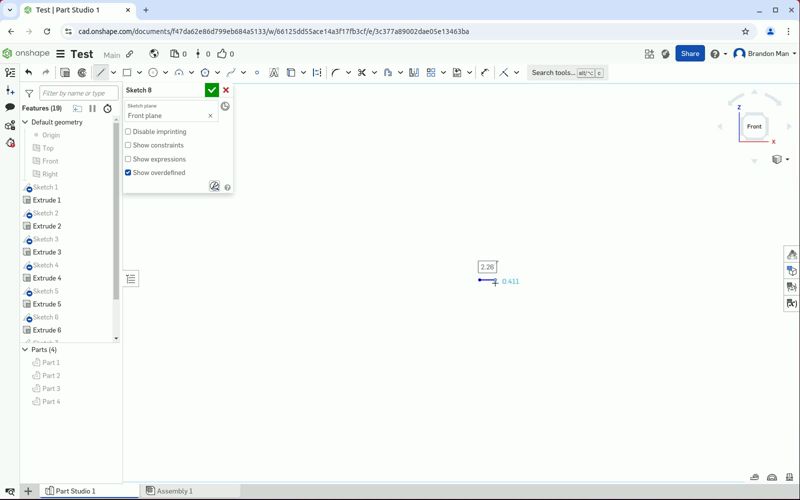
scroll(6)
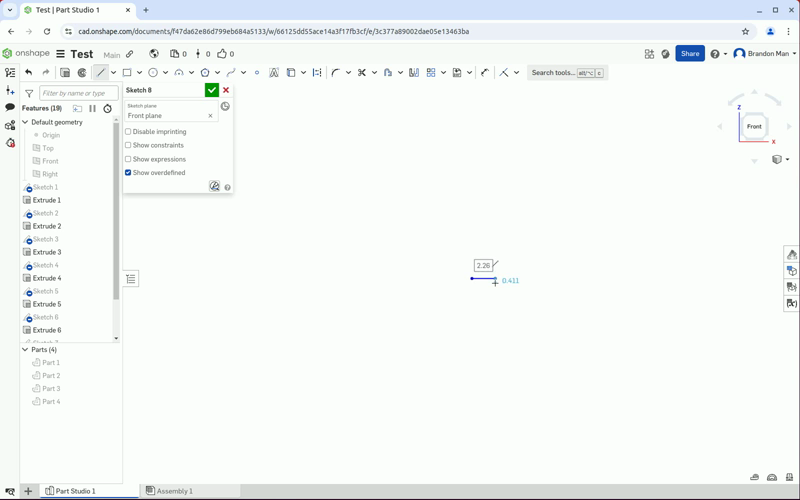
scroll(6)
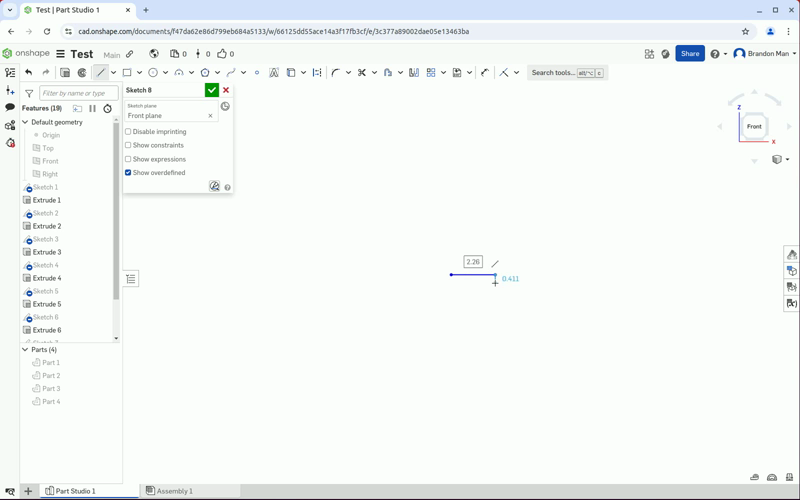
scroll(6)
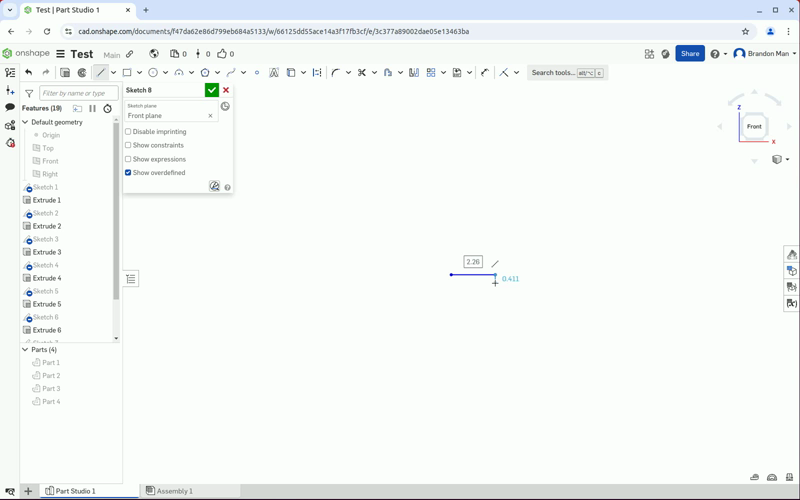
scroll(6)
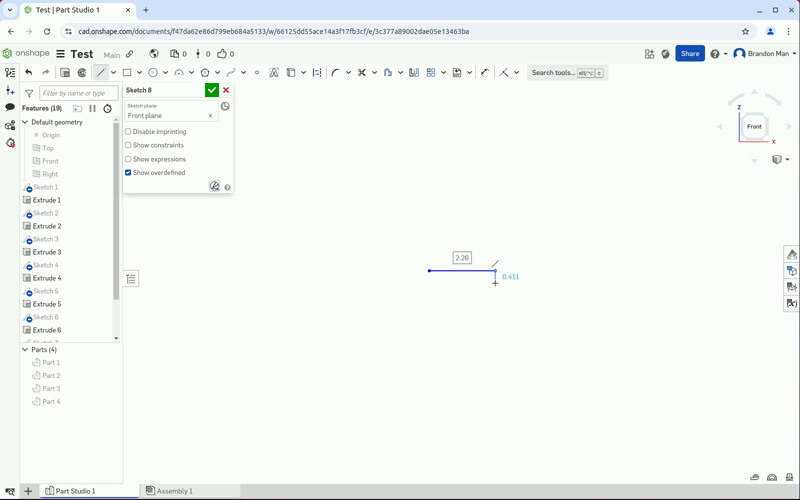
scroll(6)
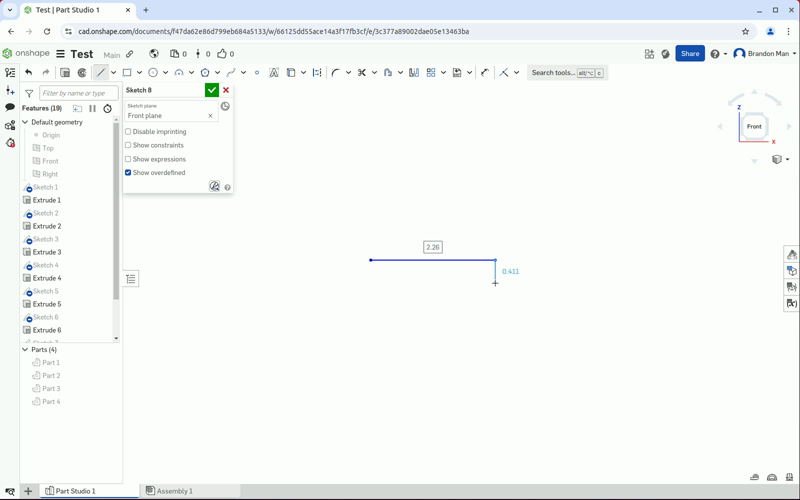
click(495, 282)
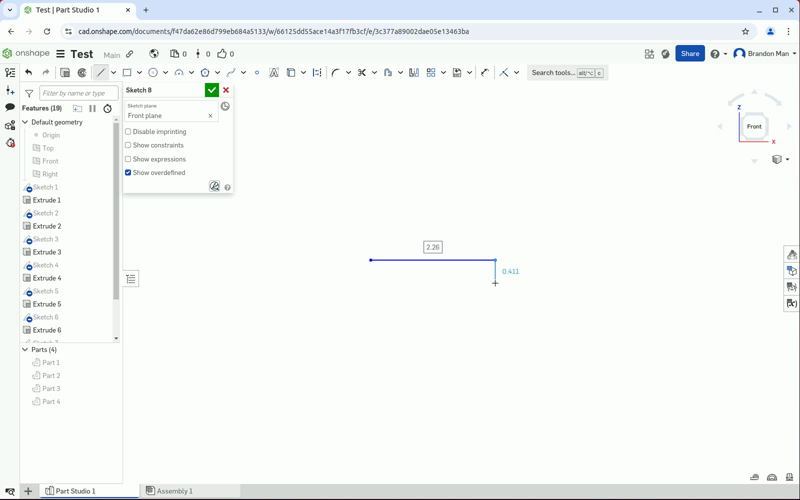
scroll(-6)
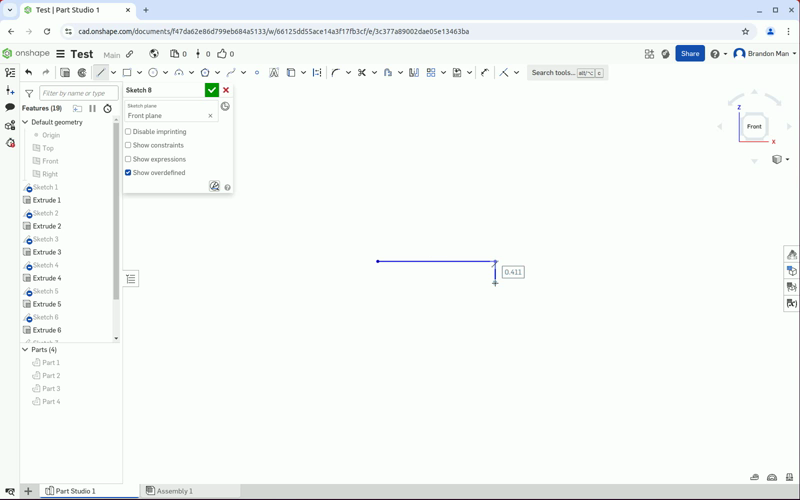
scroll(-6)
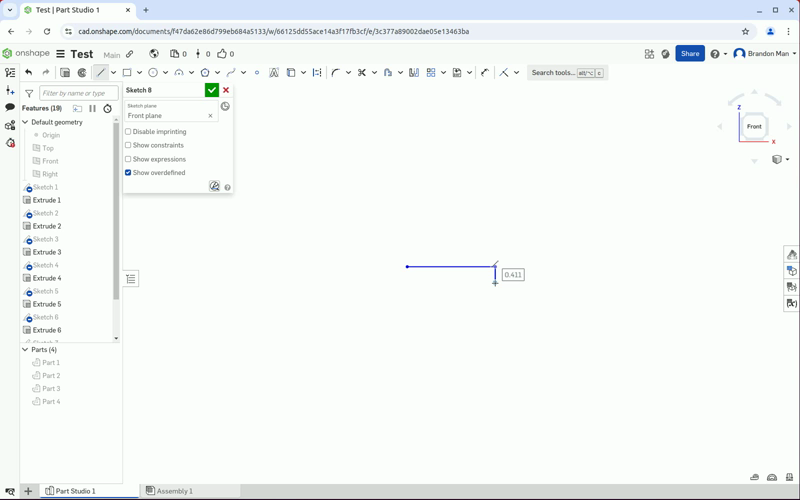
scroll(-6)
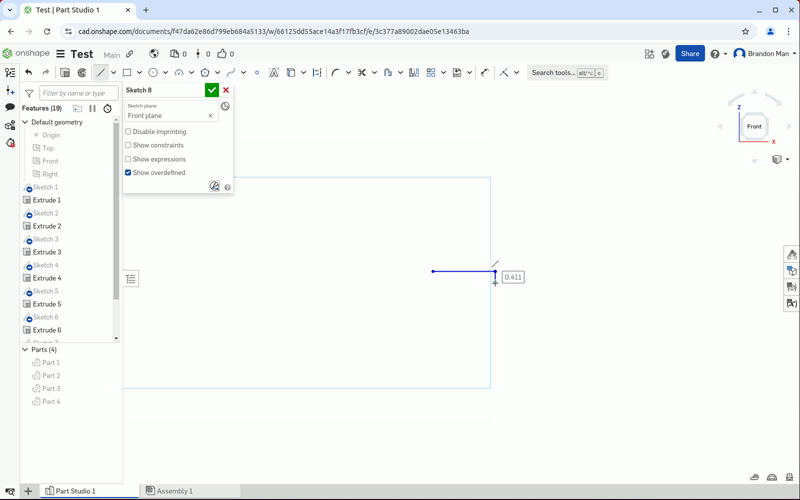
scroll(-6)
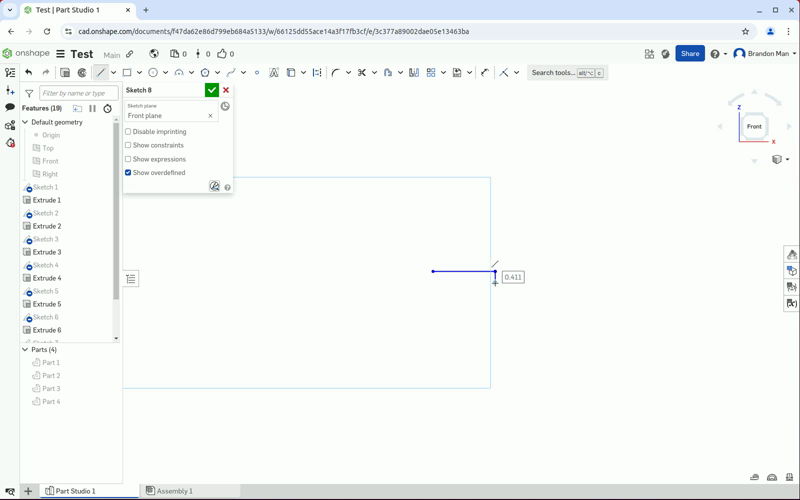
scroll(-6)
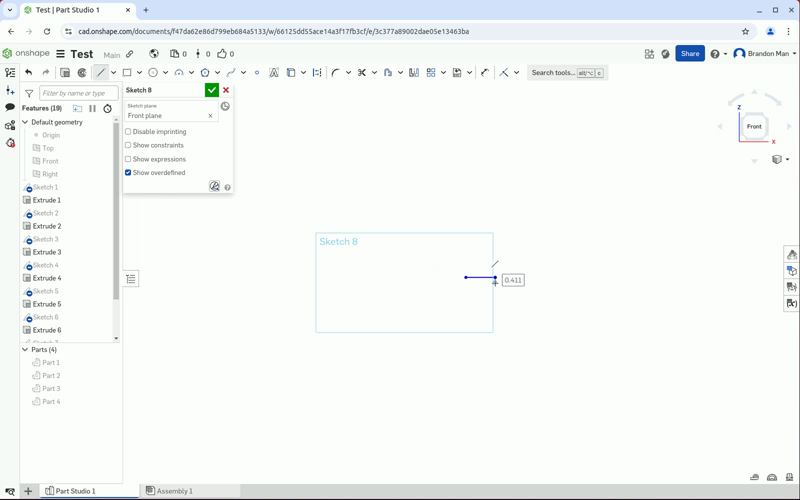
scroll(-6)
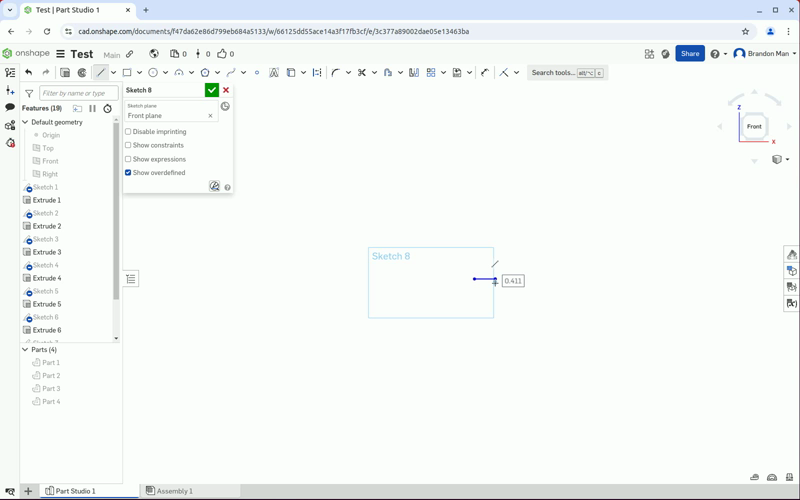
scroll(-6)
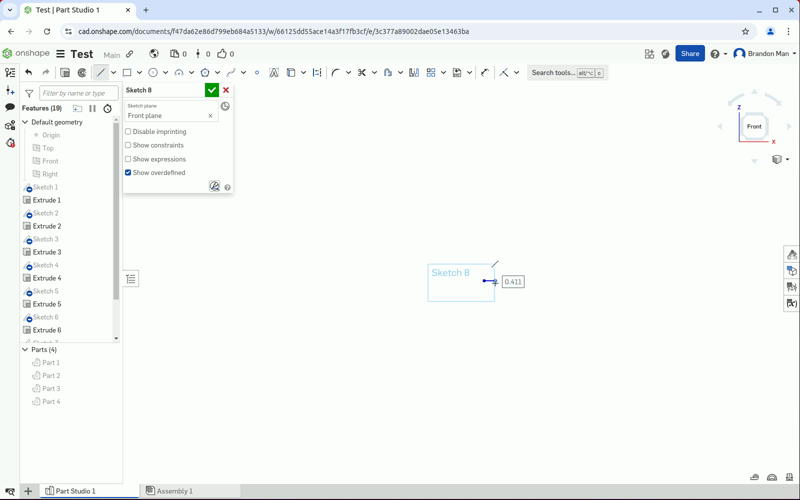
key_up(shift)
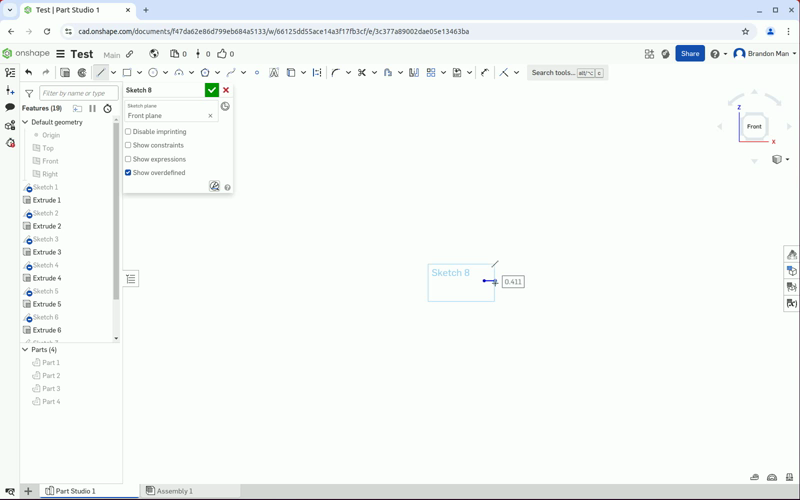
key_down(shift)
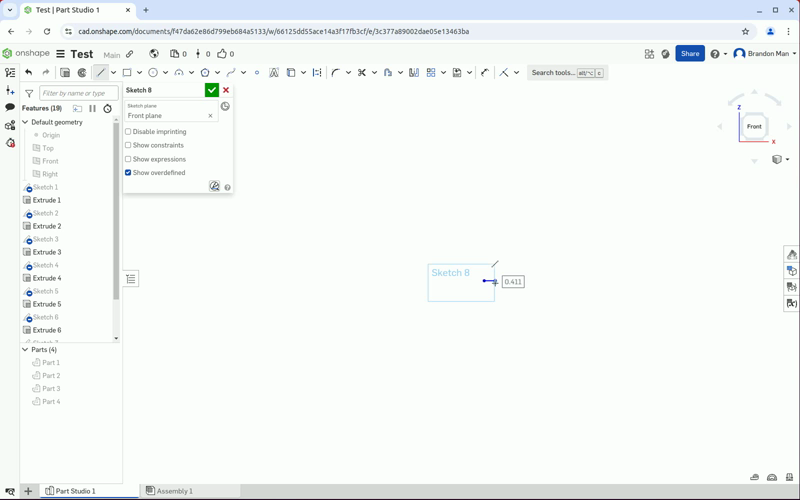
mouse_move(525, 282)
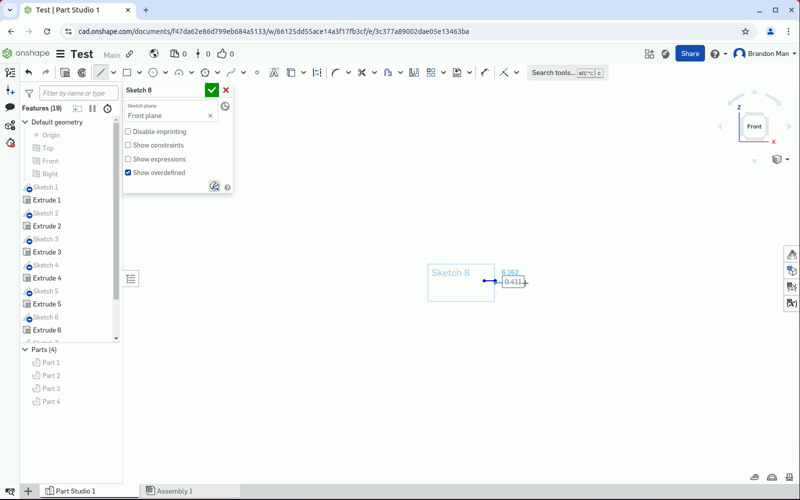
mouse_move(499, 282)
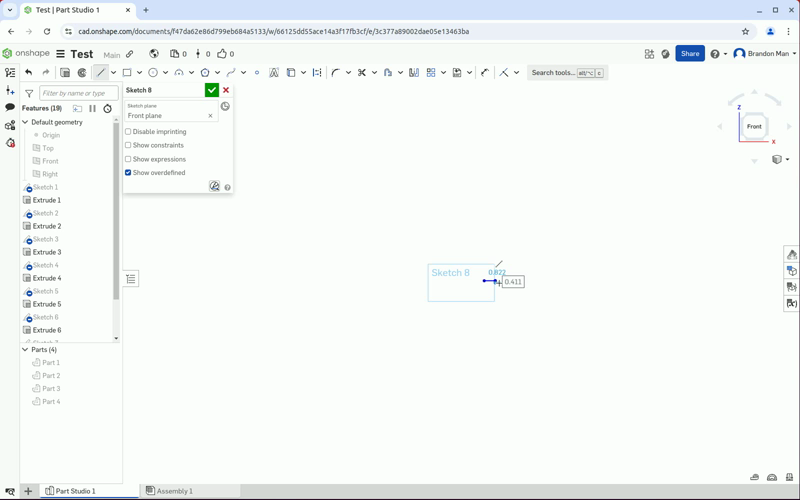
scroll(6)
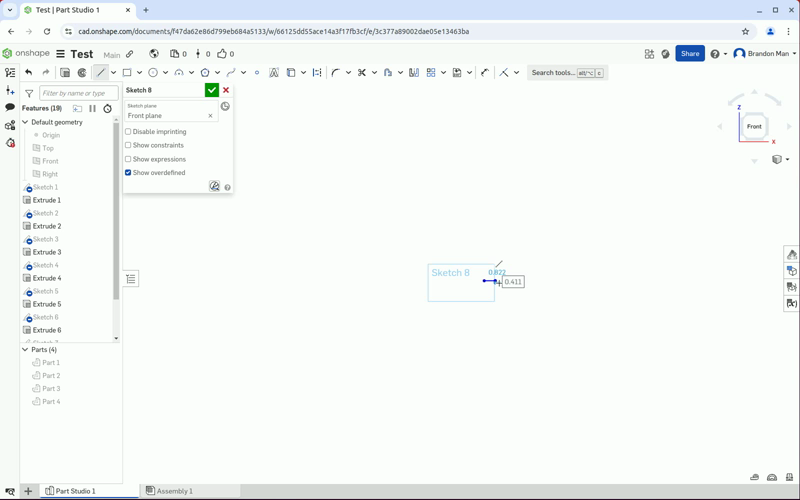
scroll(6)
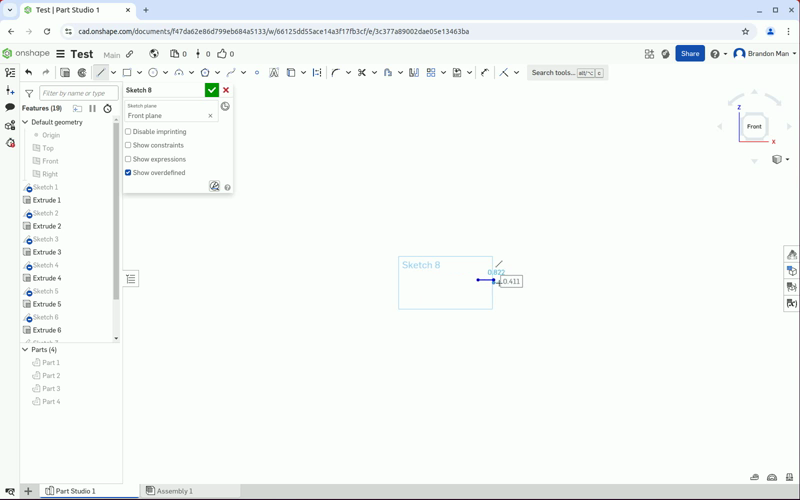
scroll(6)
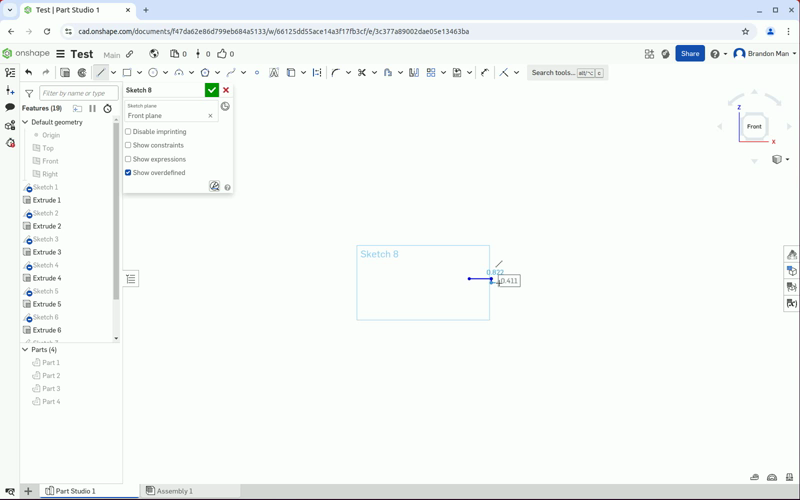
scroll(6)
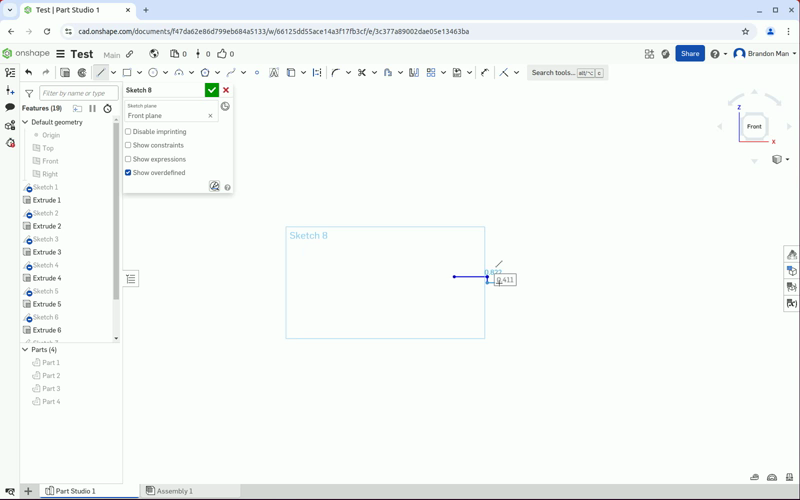
scroll(6)
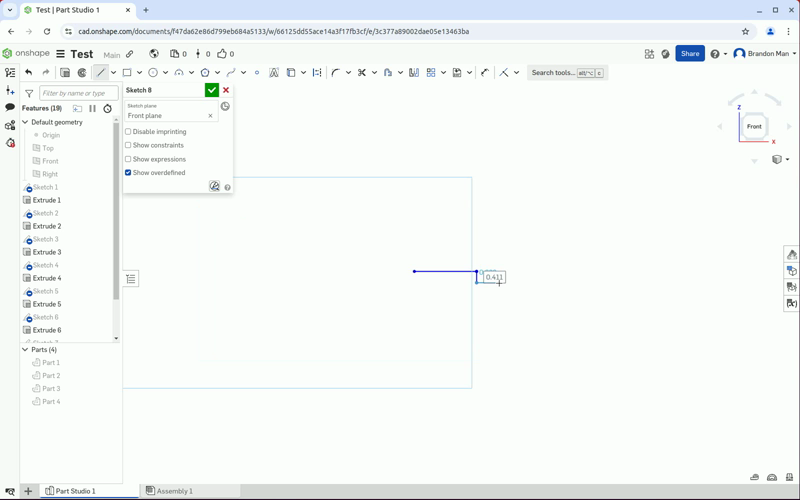
scroll(6)
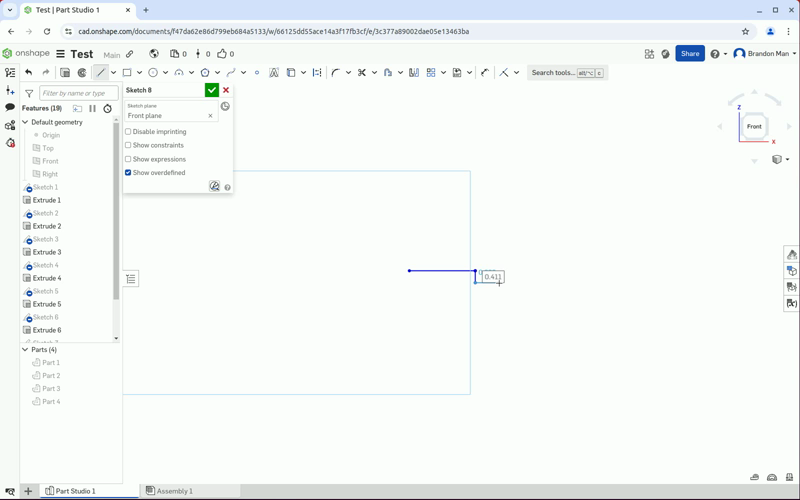
scroll(6)
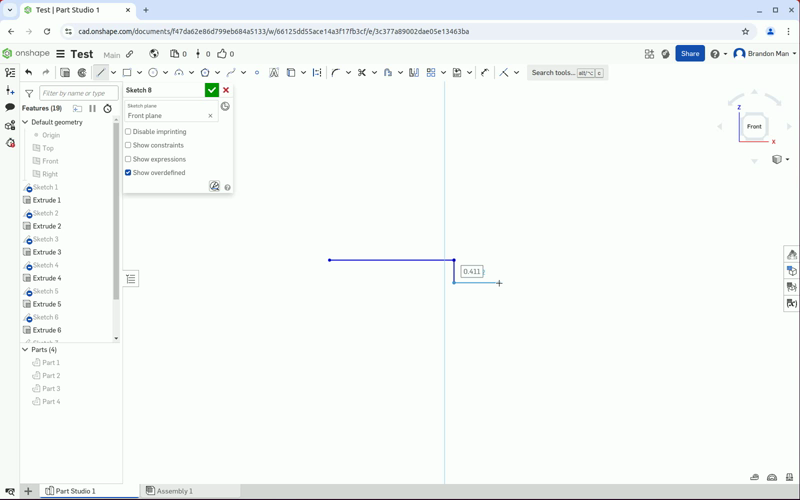
click(499, 282)
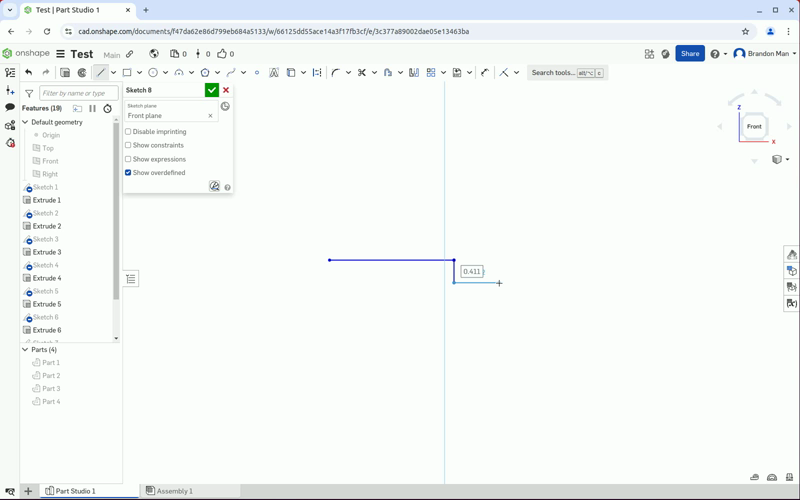
scroll(-6)
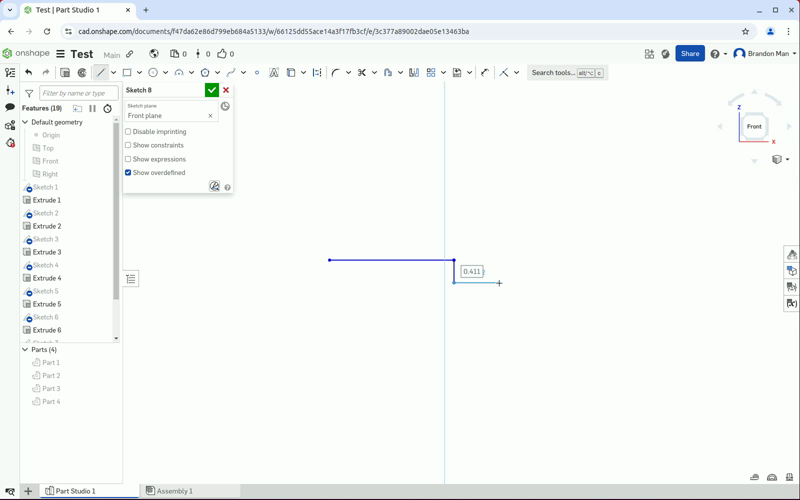
scroll(-6)
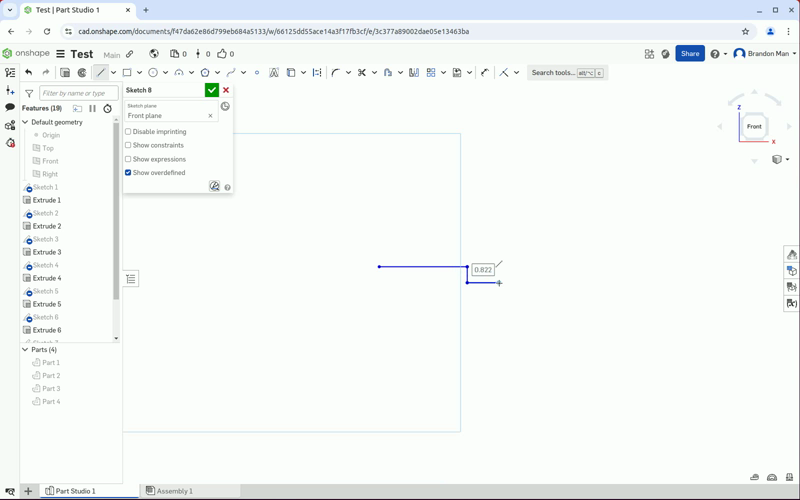
scroll(-6)
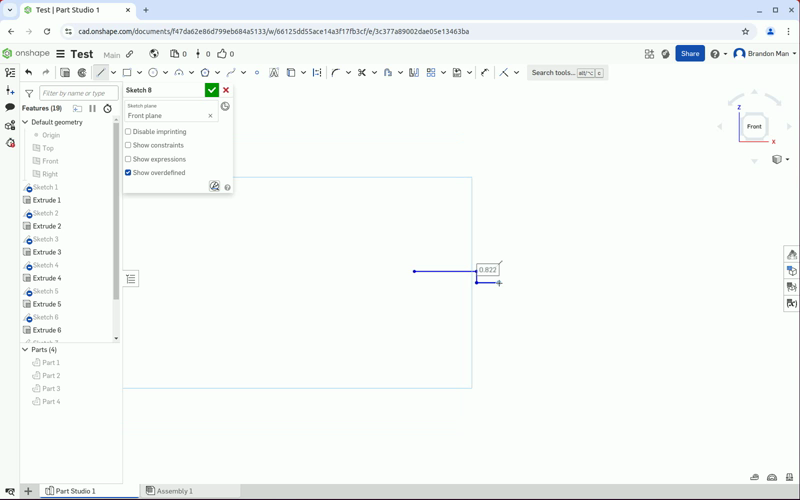
scroll(-6)
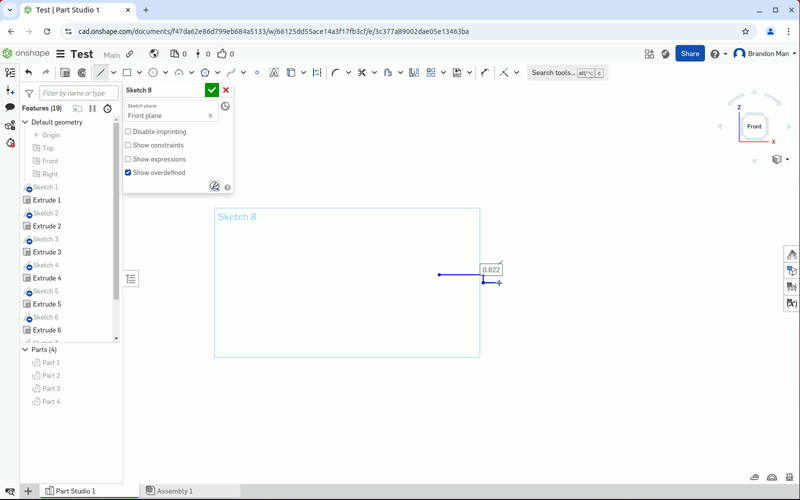
scroll(-6)
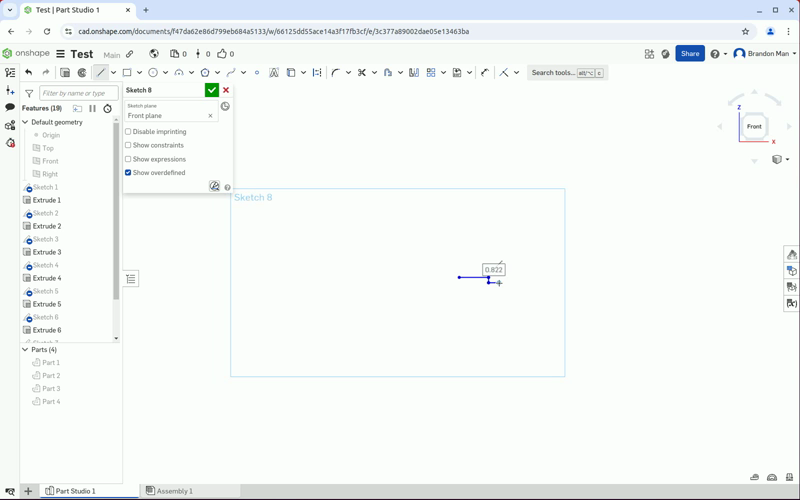
scroll(-6)
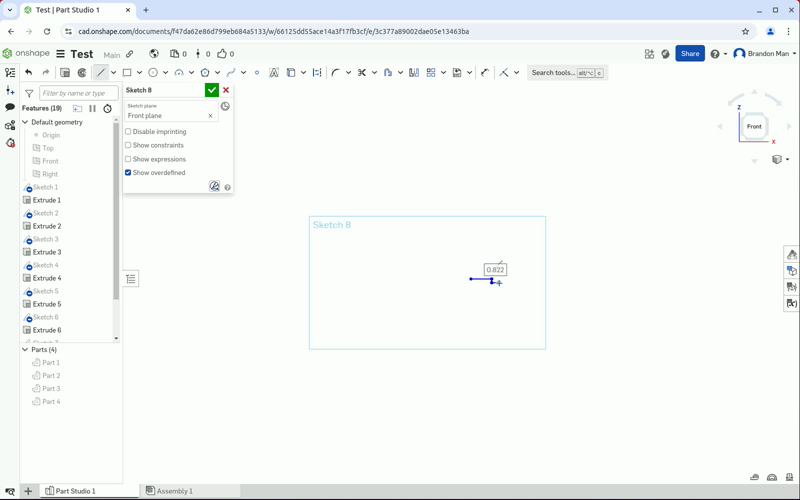
scroll(-6)
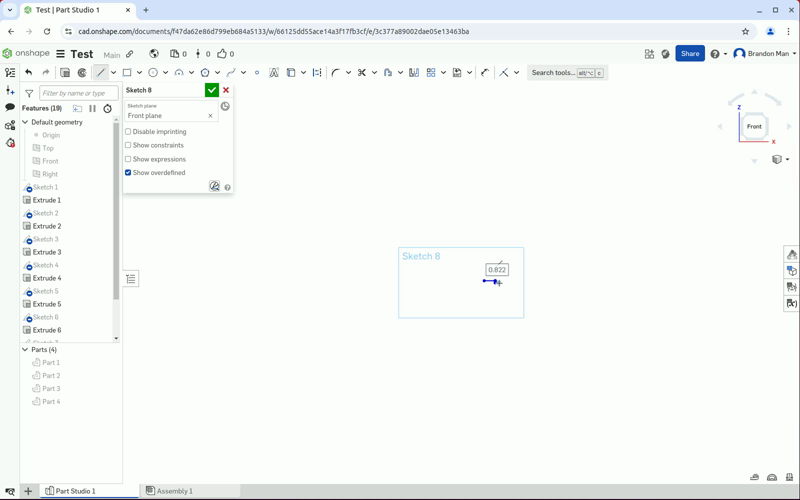
key_up(shift)
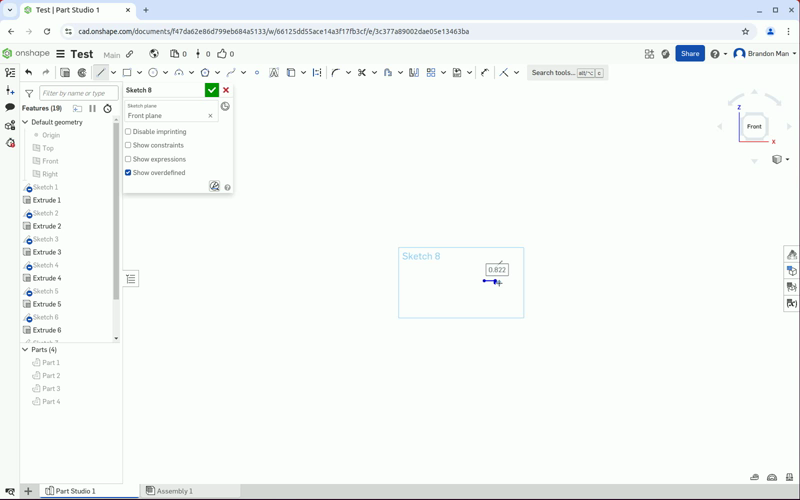
key(esc)
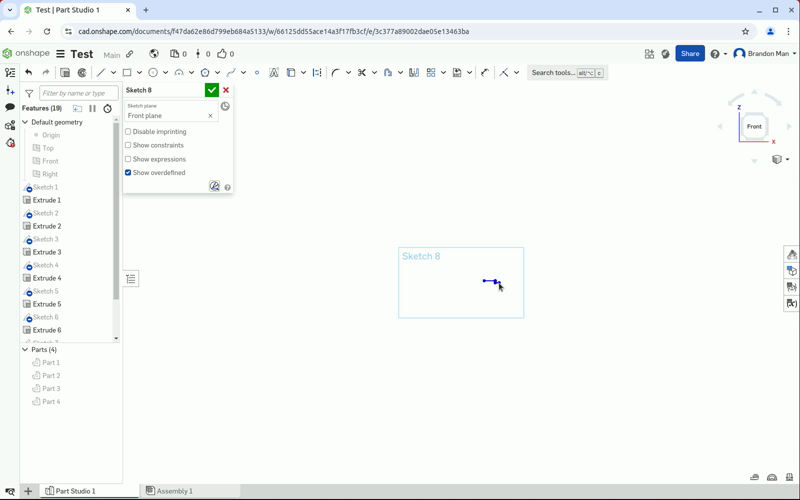
key(a)
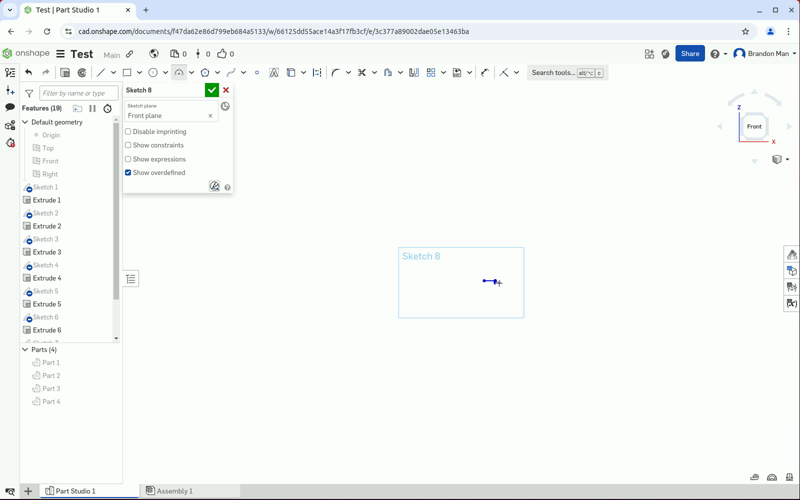
mouse_move(499, 282)
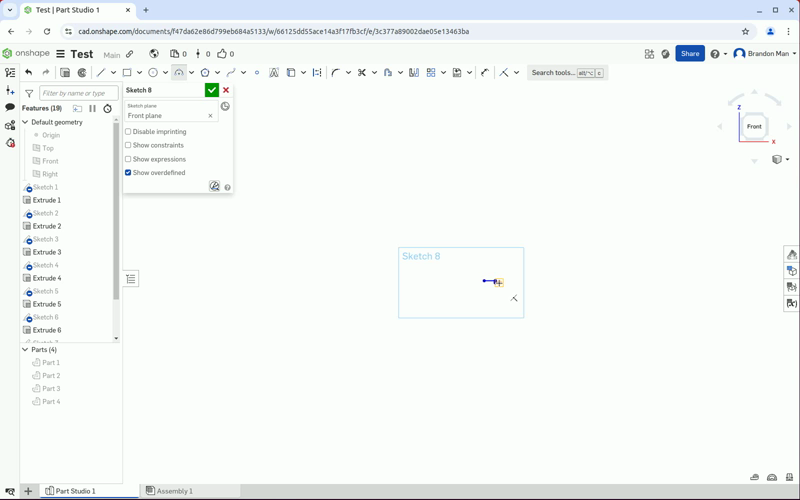
scroll(6)
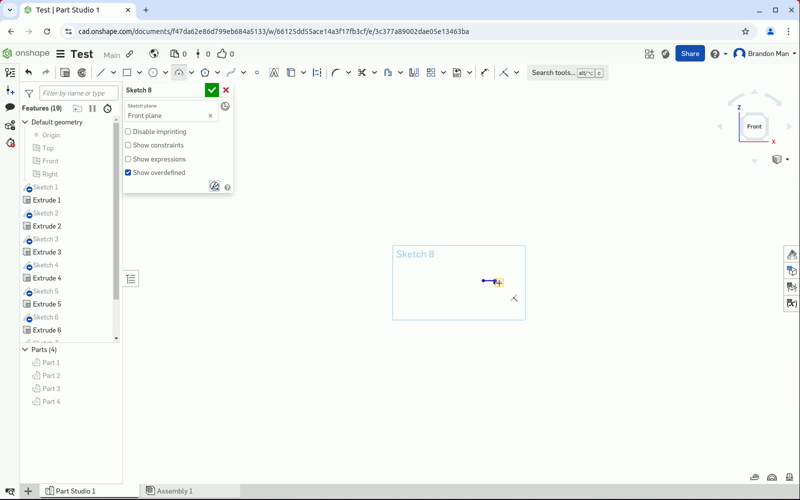
scroll(6)
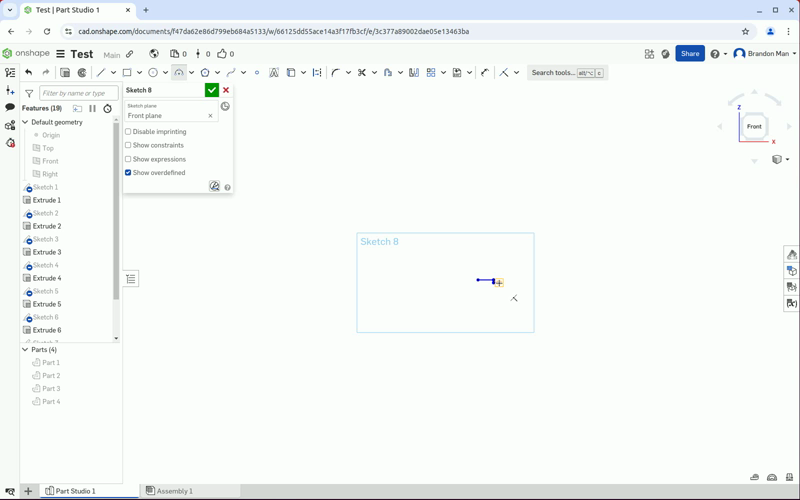
scroll(6)
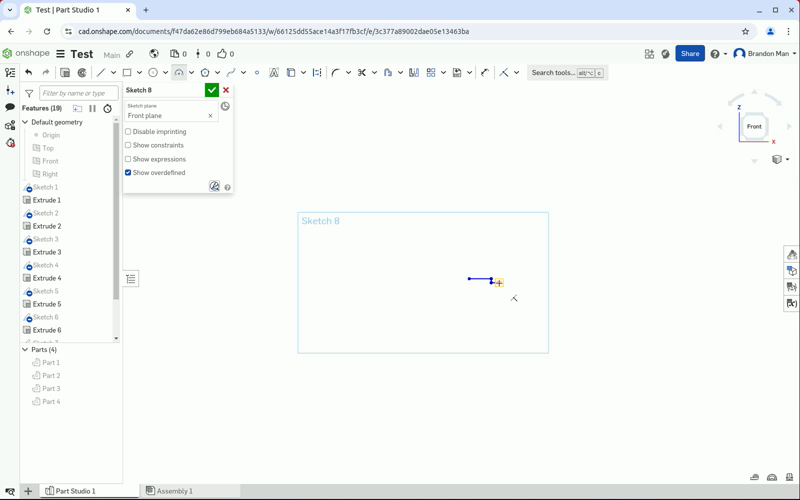
scroll(6)
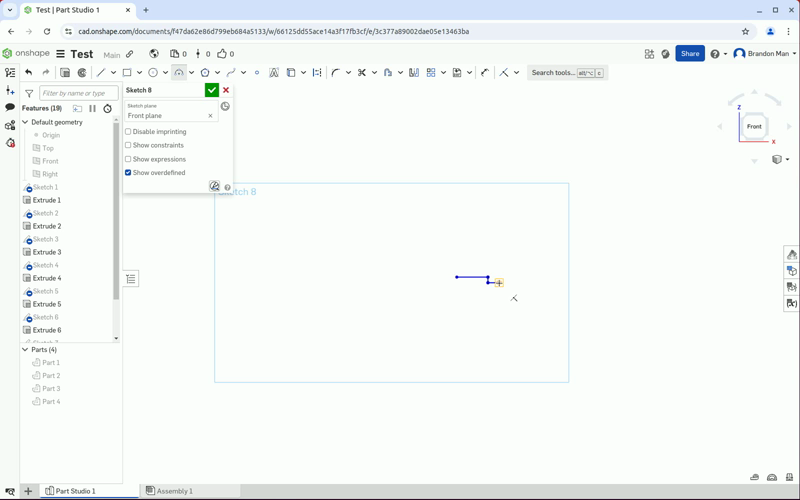
scroll(6)
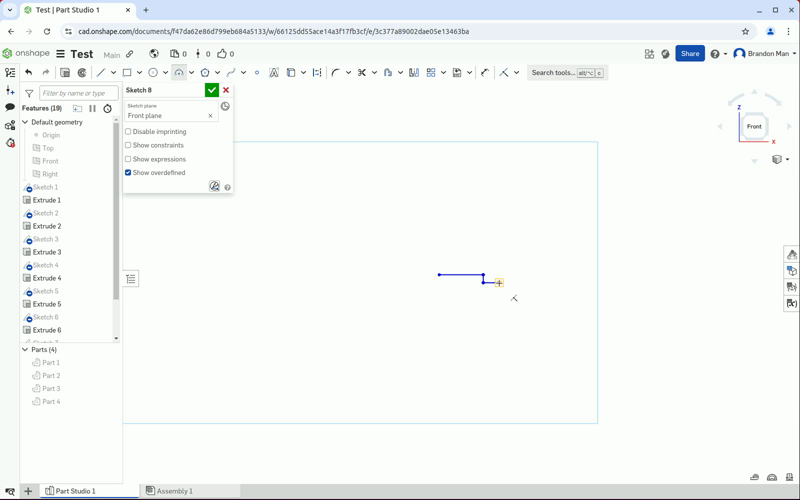
scroll(6)
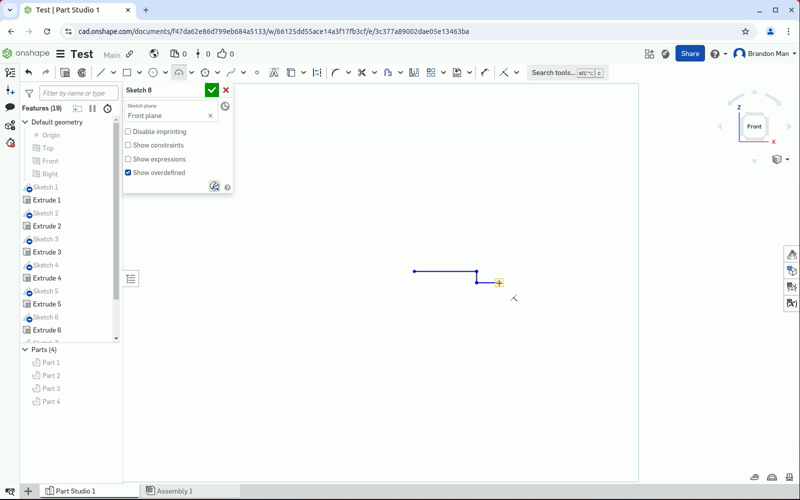
scroll(6)
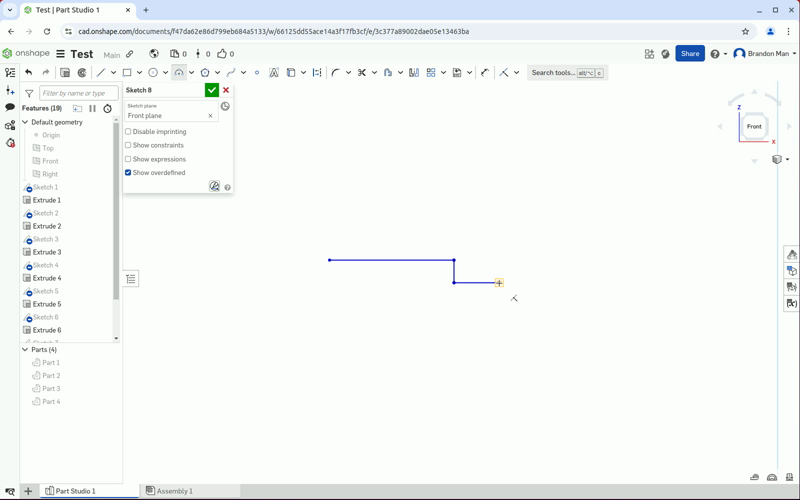
click(499, 282)
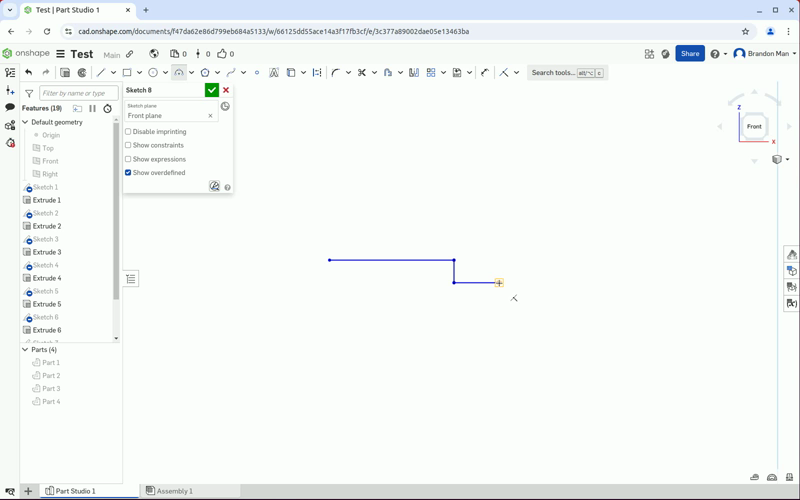
scroll(-6)
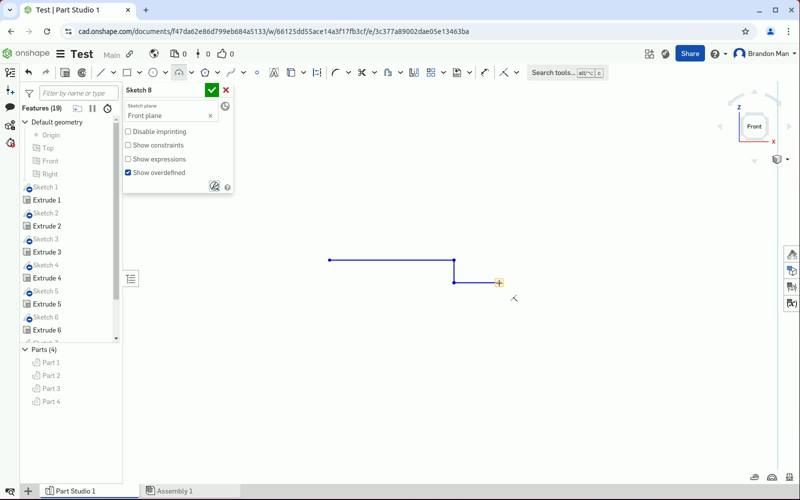
scroll(-6)
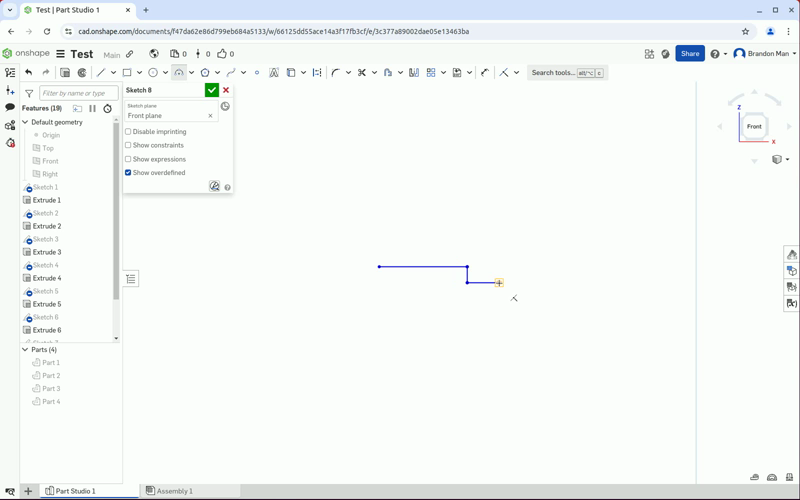
scroll(-6)
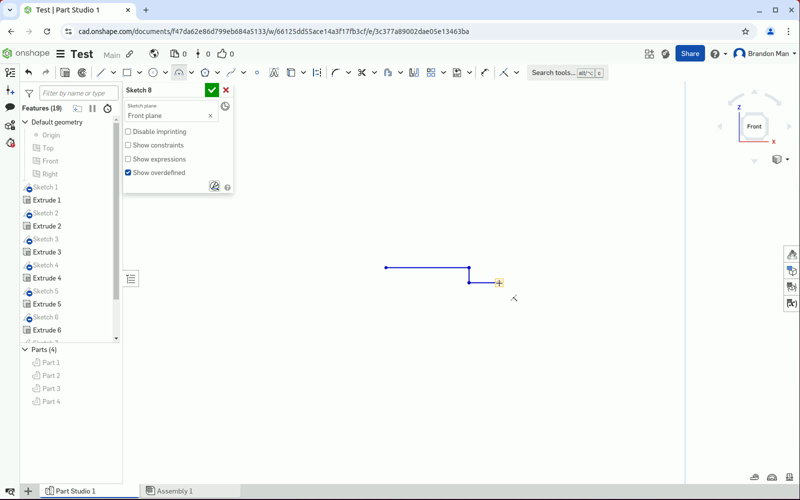
scroll(-6)
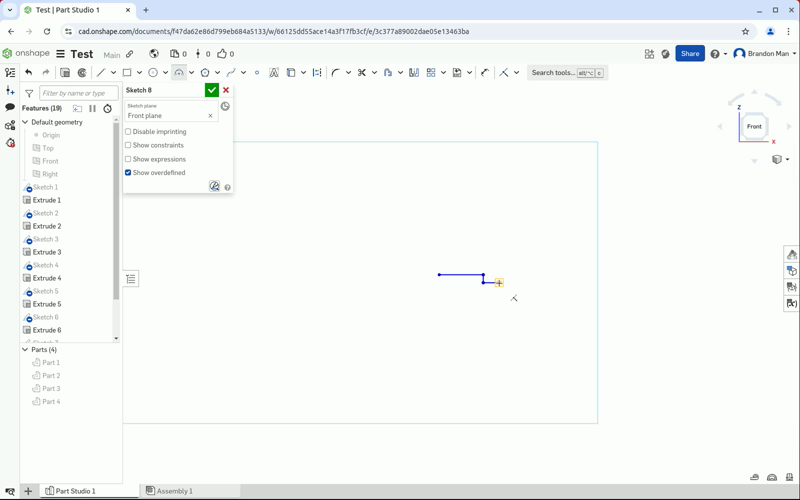
scroll(-6)
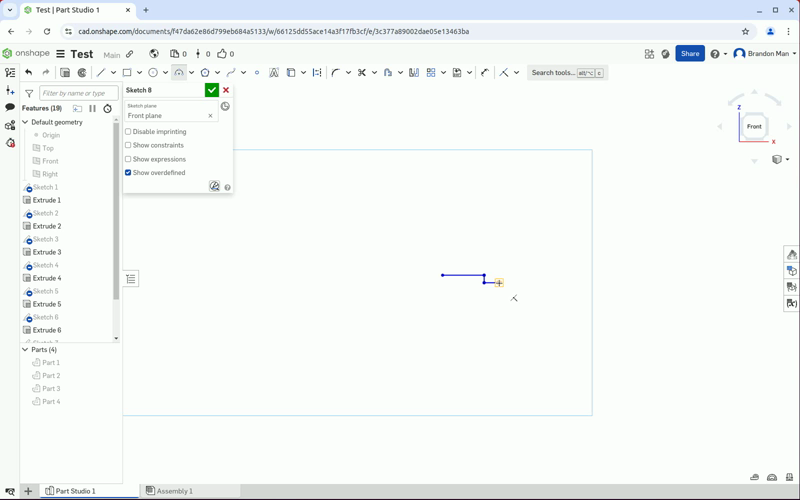
scroll(-6)
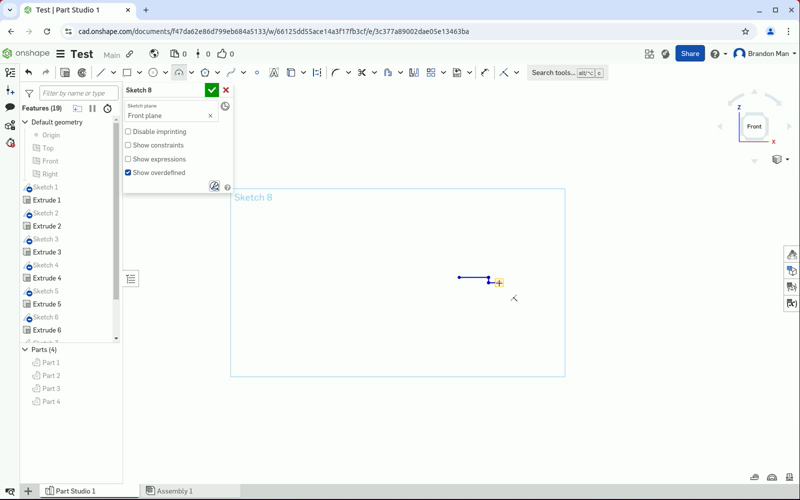
scroll(-6)
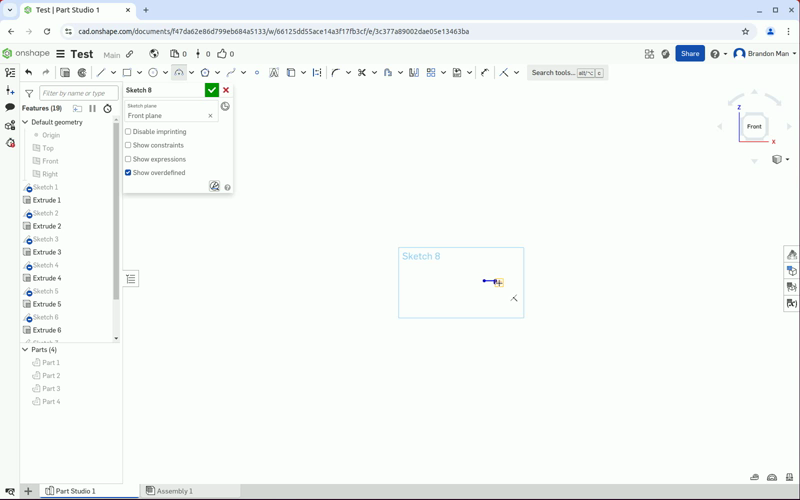
key_down(shift)
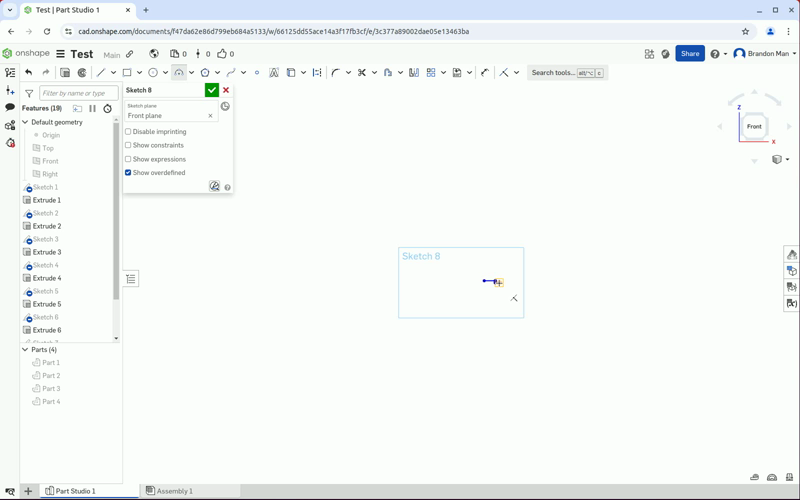
mouse_move(498, 273)
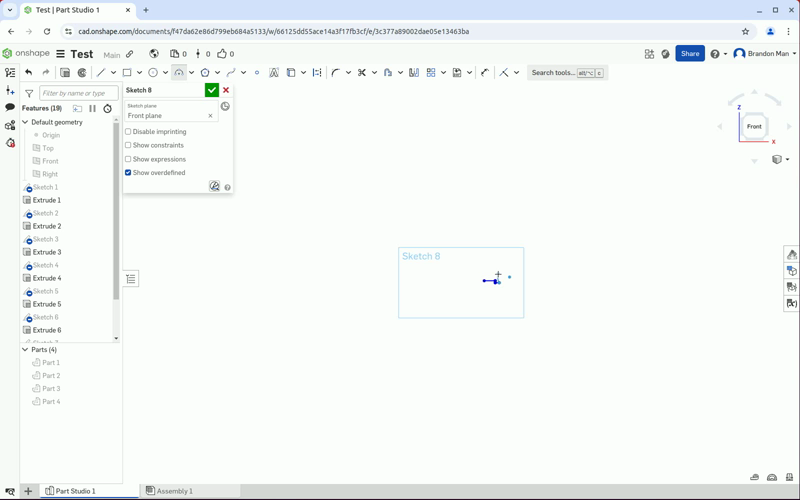
click(498, 273)
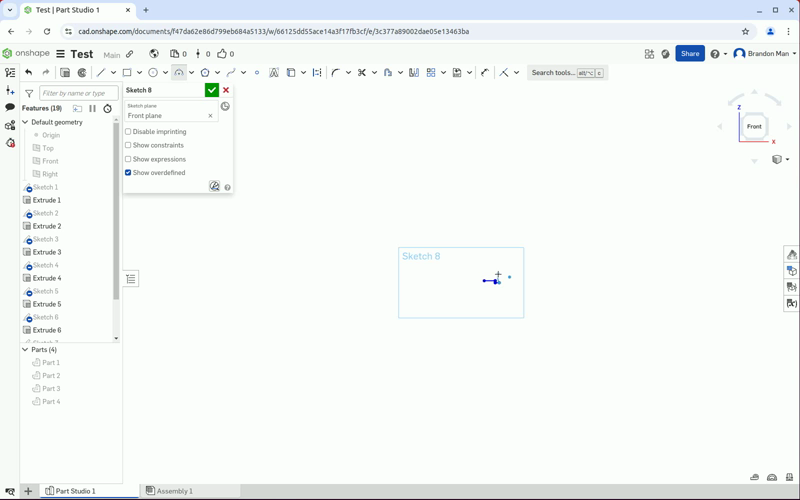
mouse_move(499, 278)
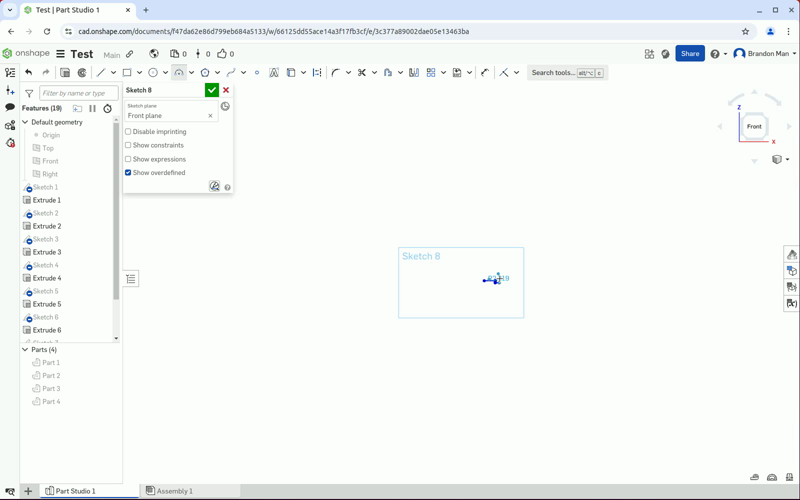
click(499, 278)
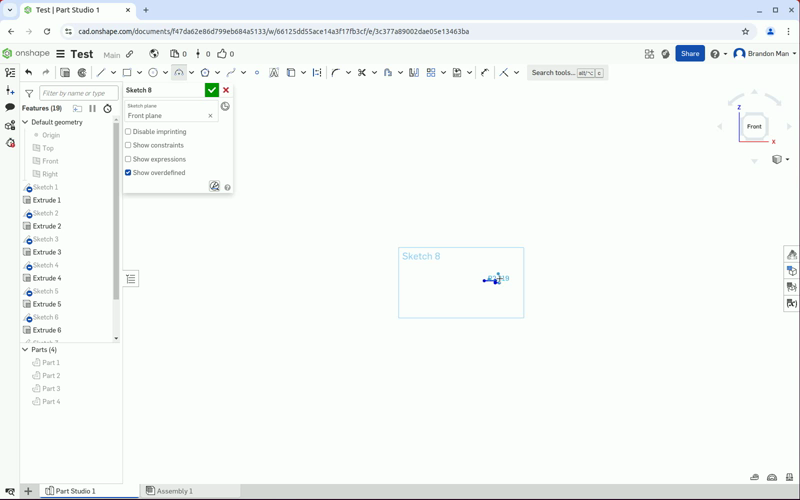
key_up(shift)
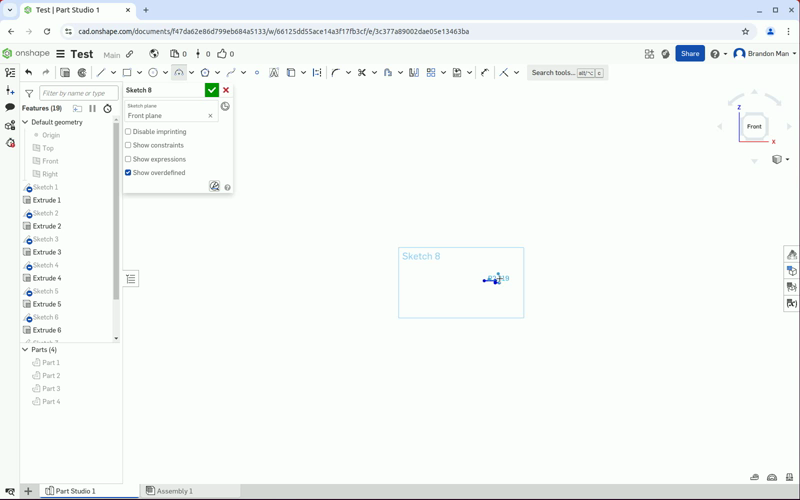
key(esc)
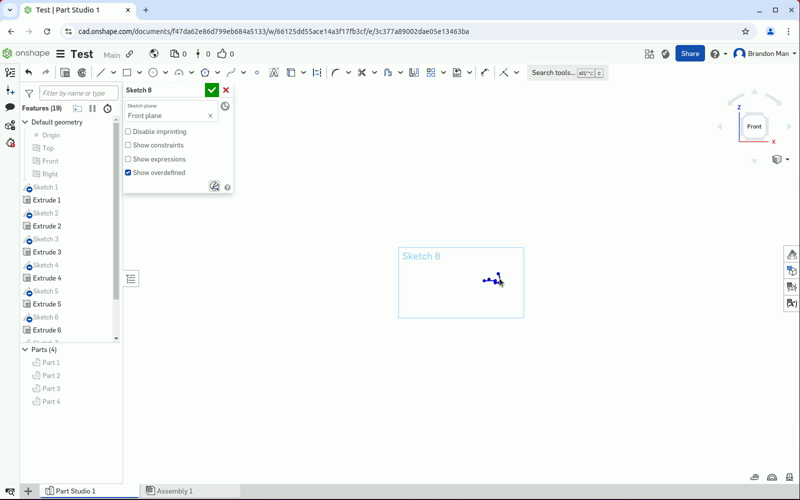
key(l)
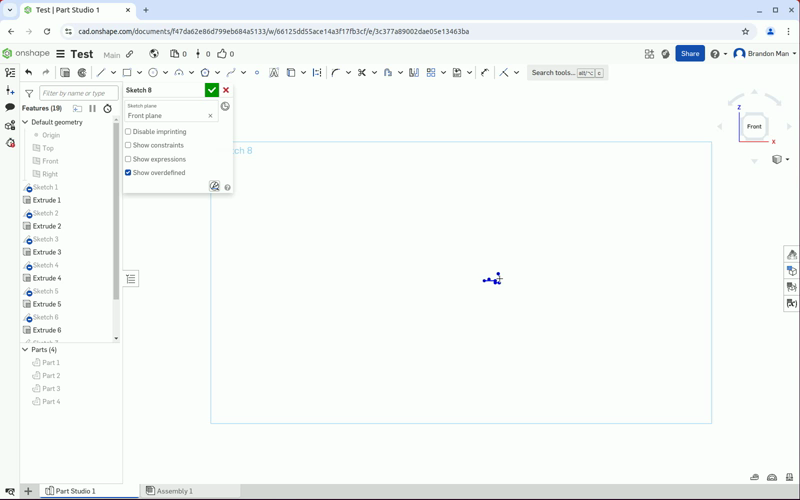
mouse_move(498, 273)
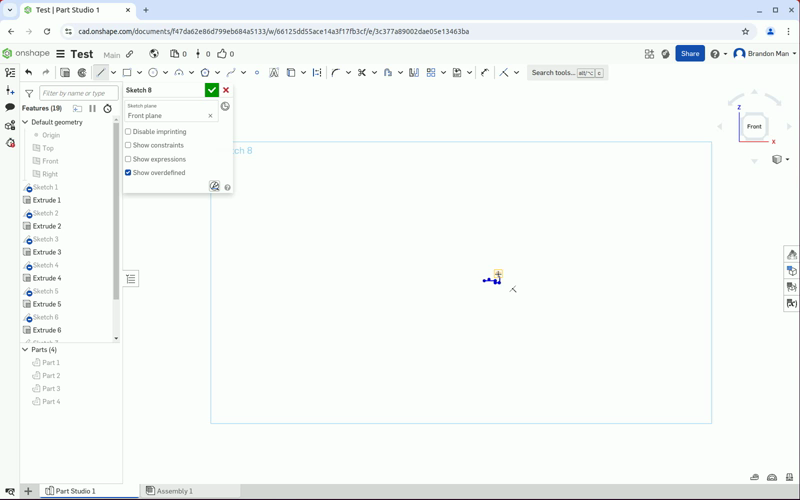
click(498, 273)
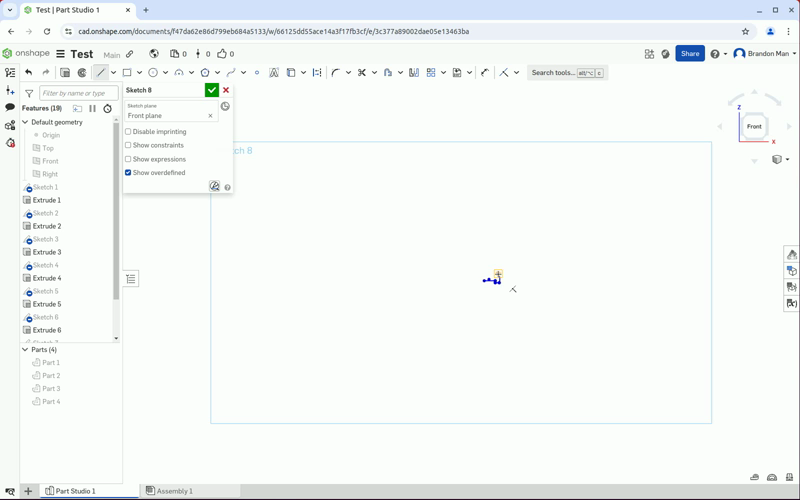
key_down(shift)
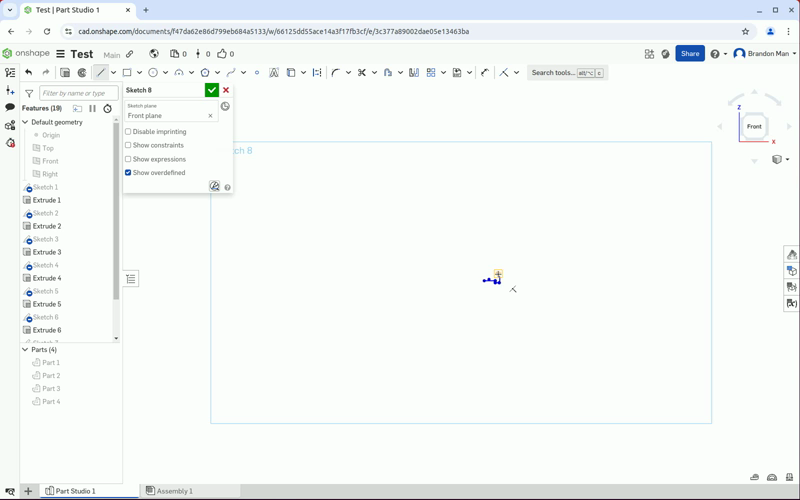
mouse_move(528, 273)
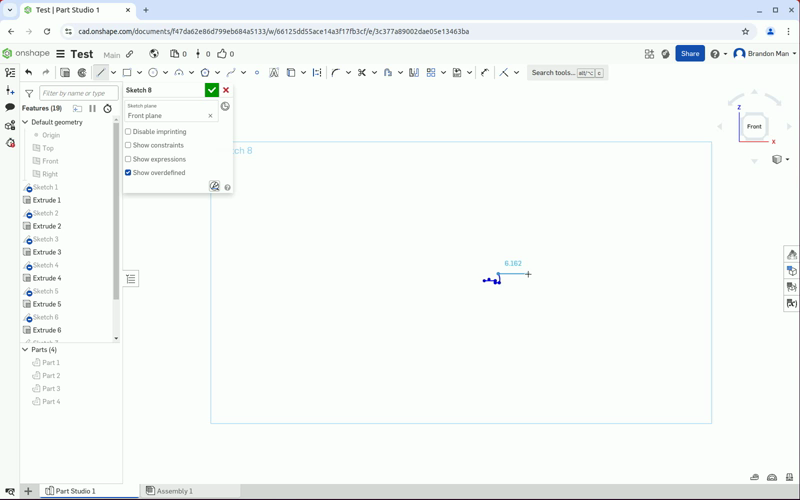
mouse_move(484, 273)
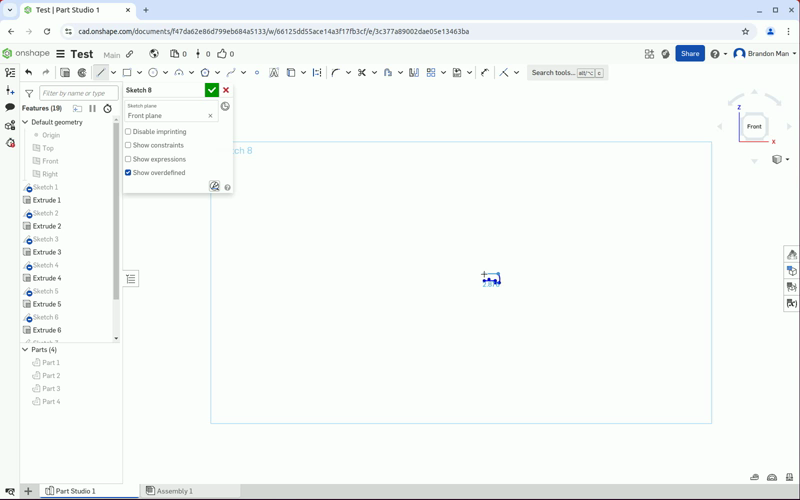
click(484, 273)
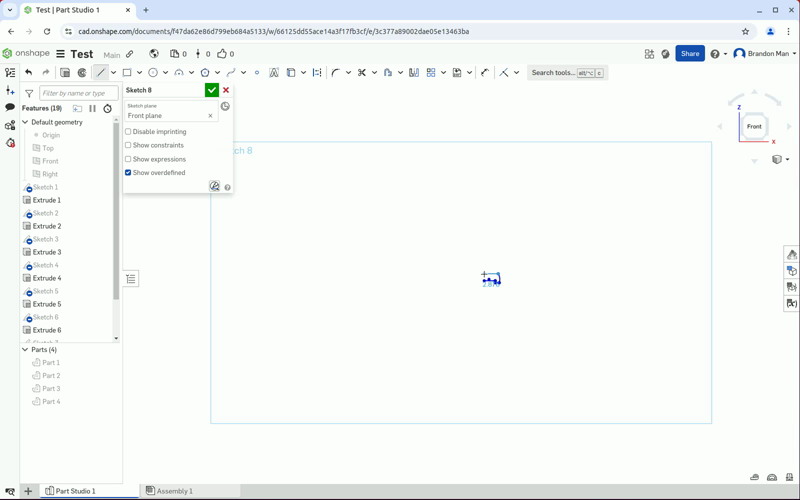
key_up(shift)
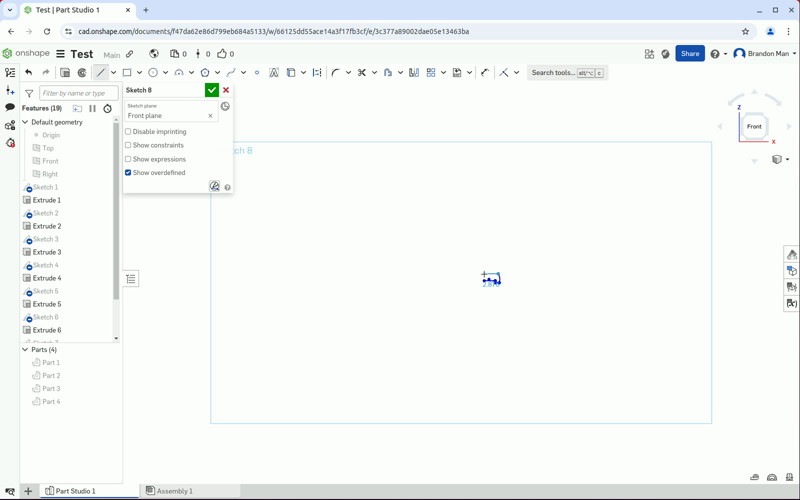
mouse_move(514, 273)
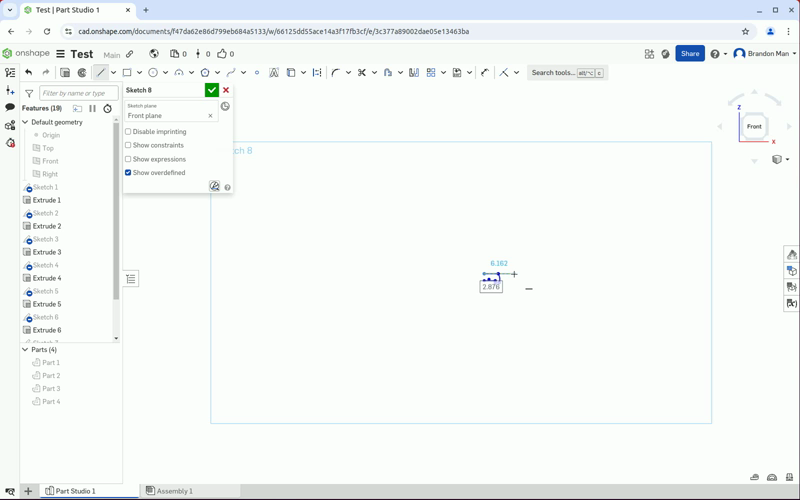
key_down(shift)
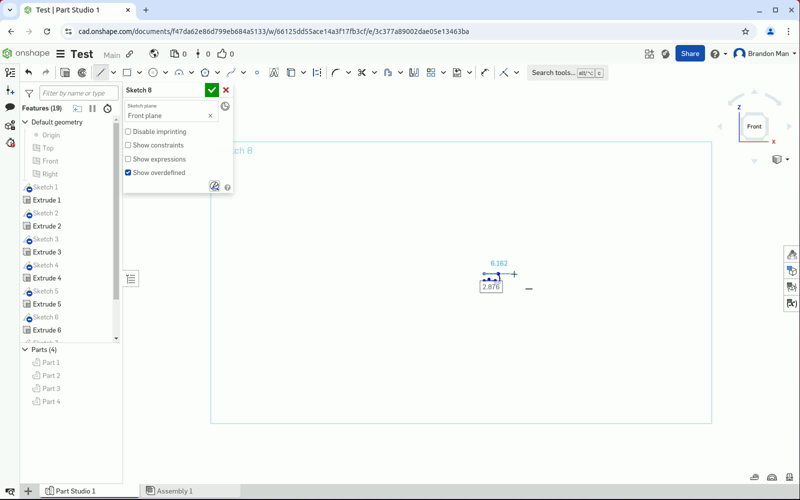
mouse_move(484, 280)
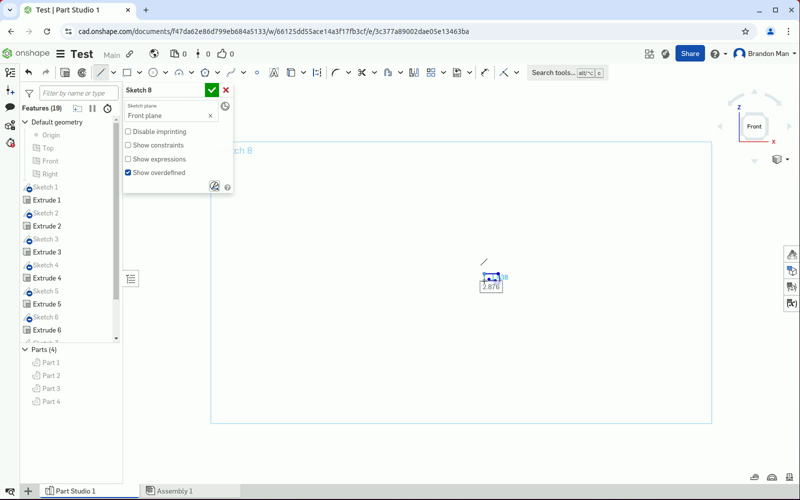
scroll(6)
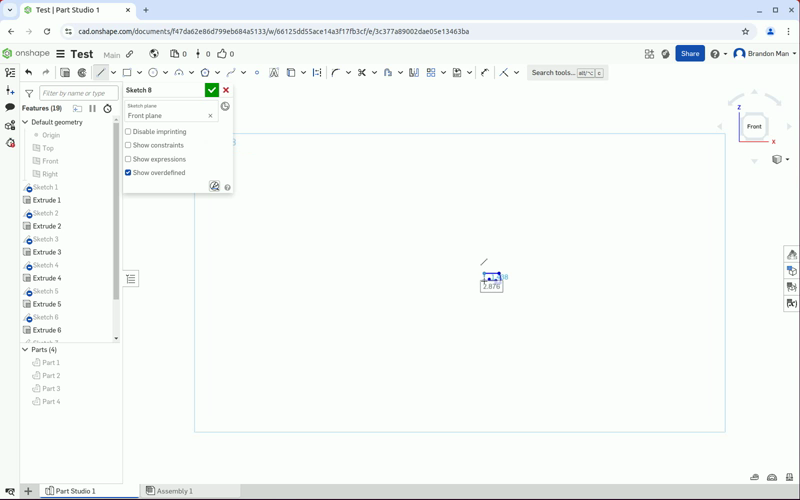
scroll(6)
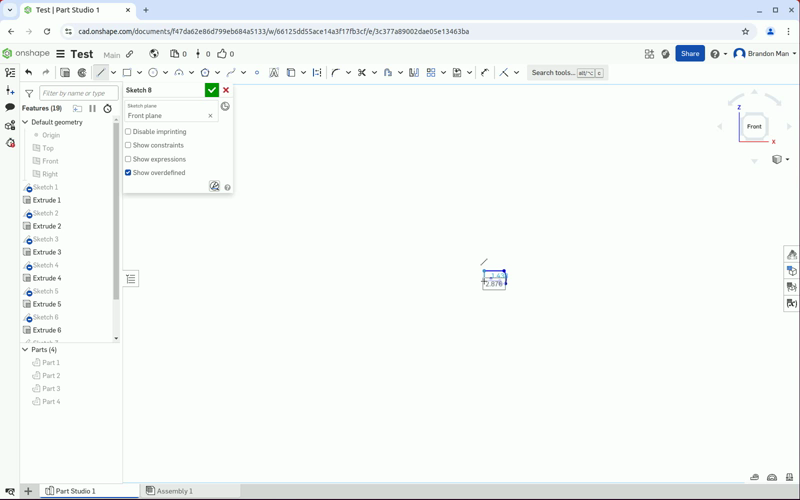
scroll(6)
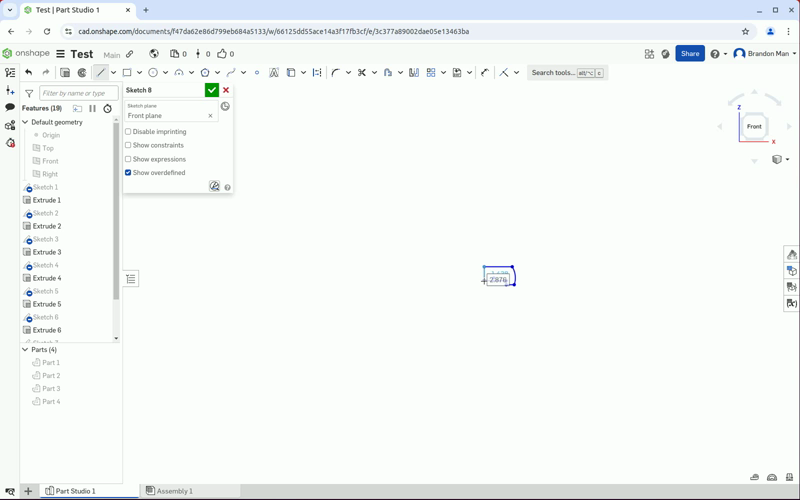
scroll(6)
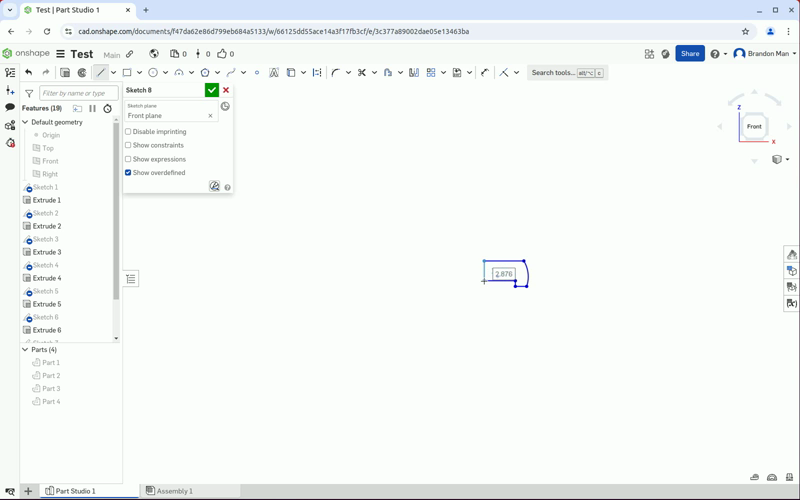
scroll(6)
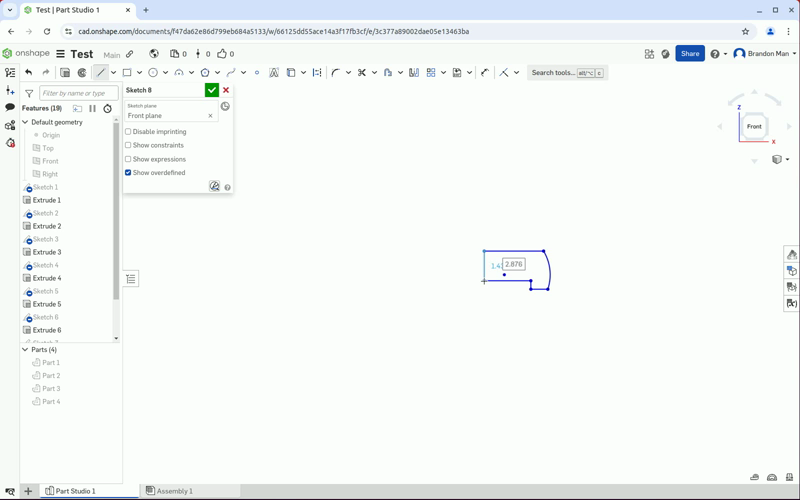
scroll(6)
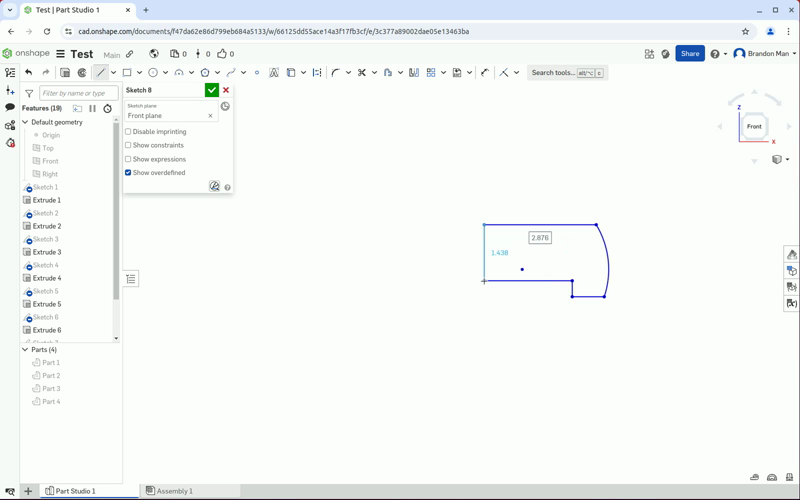
scroll(6)
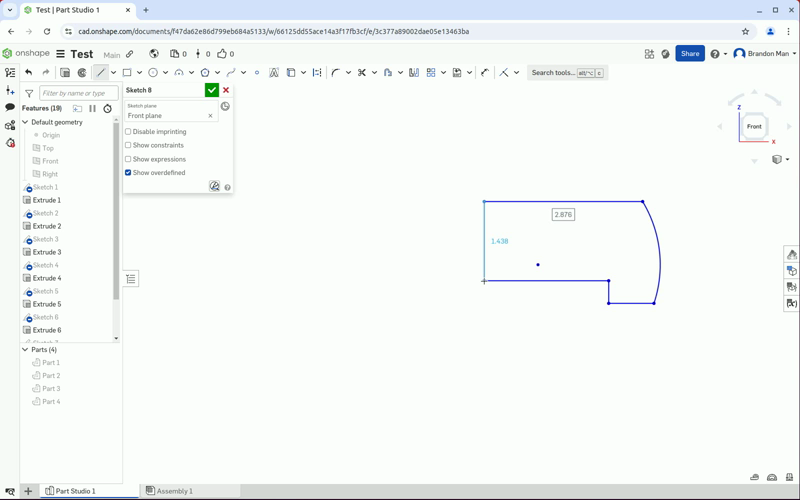
key_up(shift)
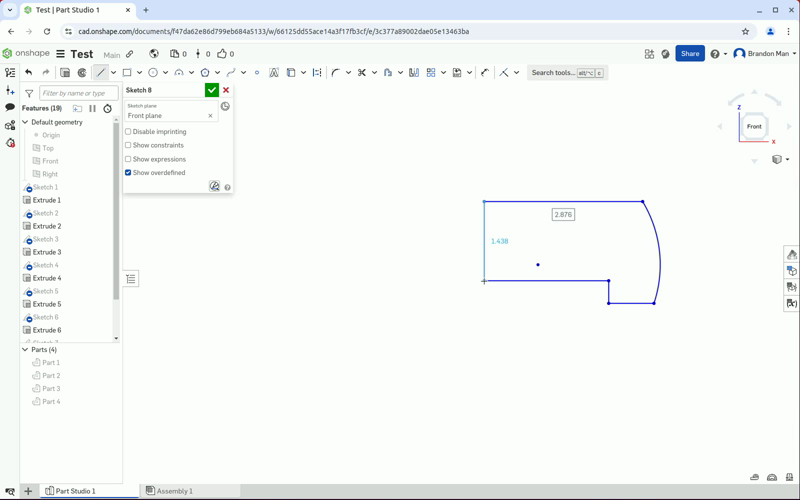
click(484, 280)
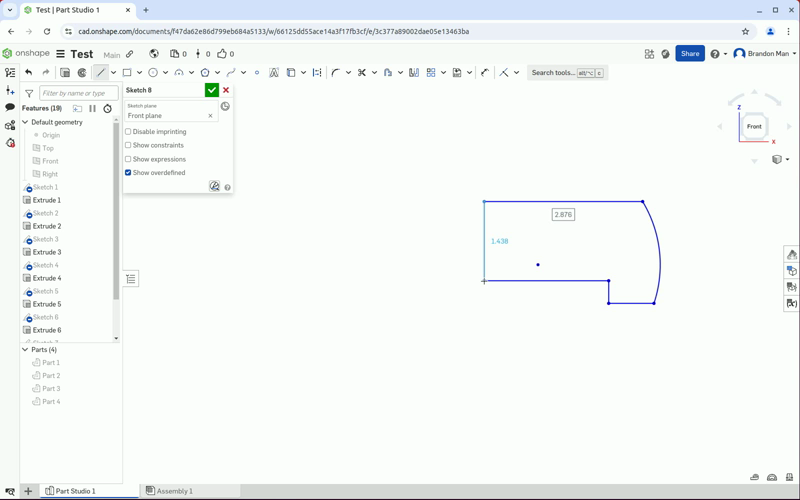
scroll(-6)
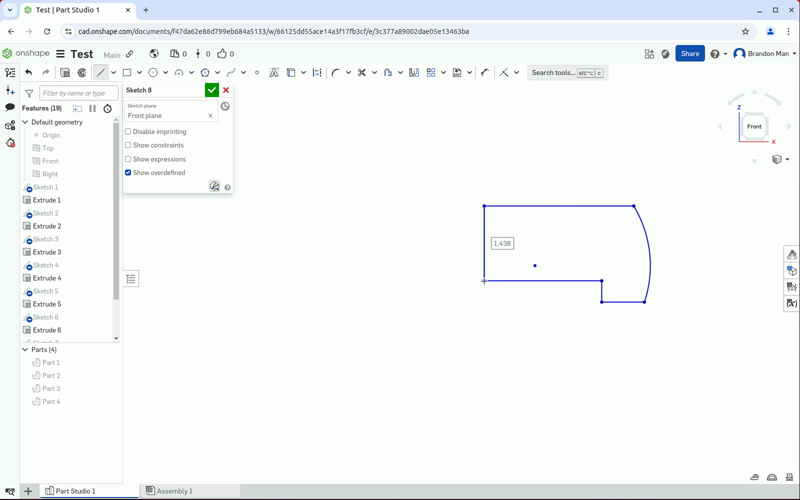
scroll(-6)
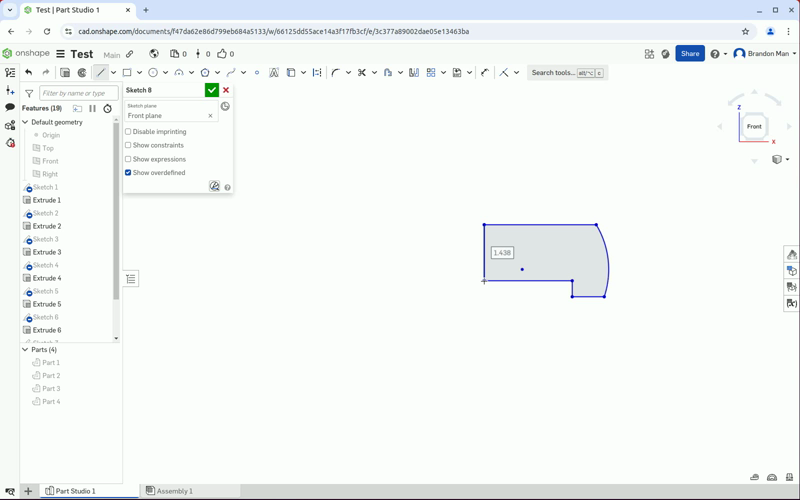
scroll(-6)
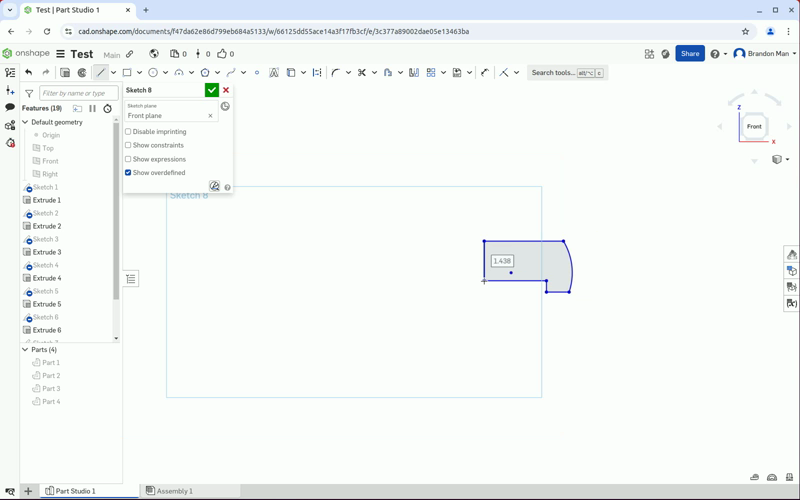
scroll(-6)
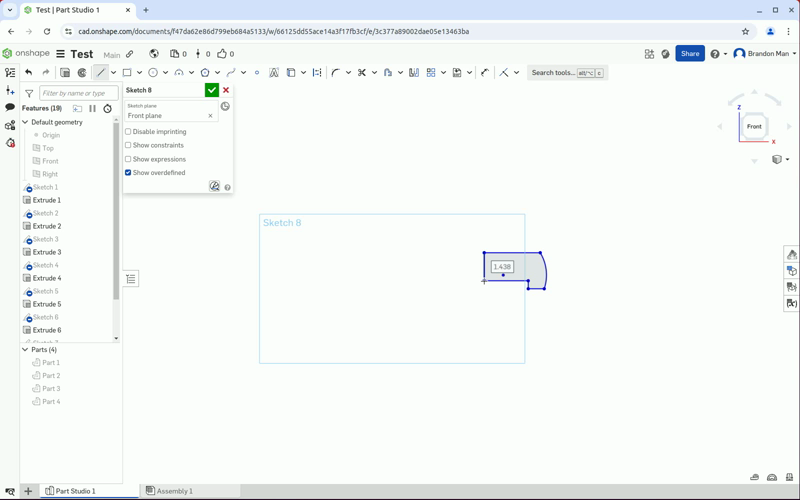
scroll(-6)
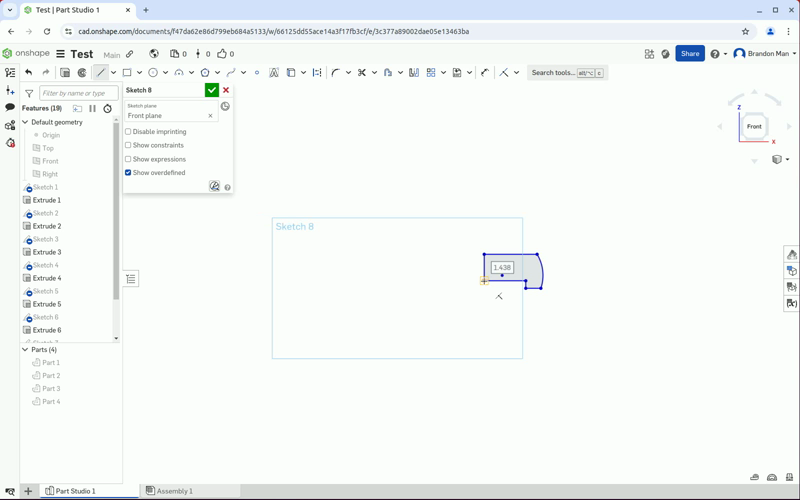
scroll(-6)
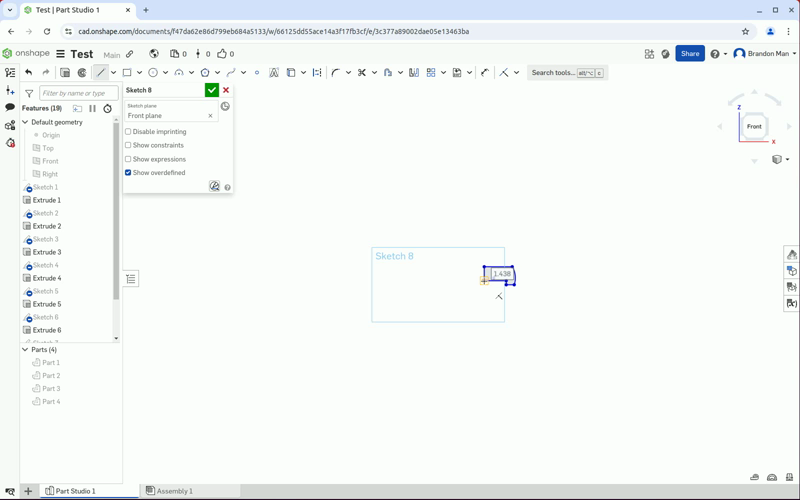
scroll(-6)
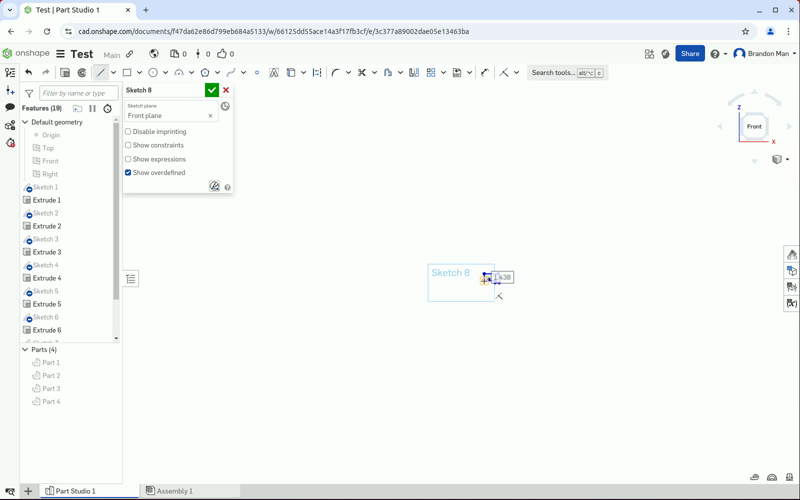
key(esc)
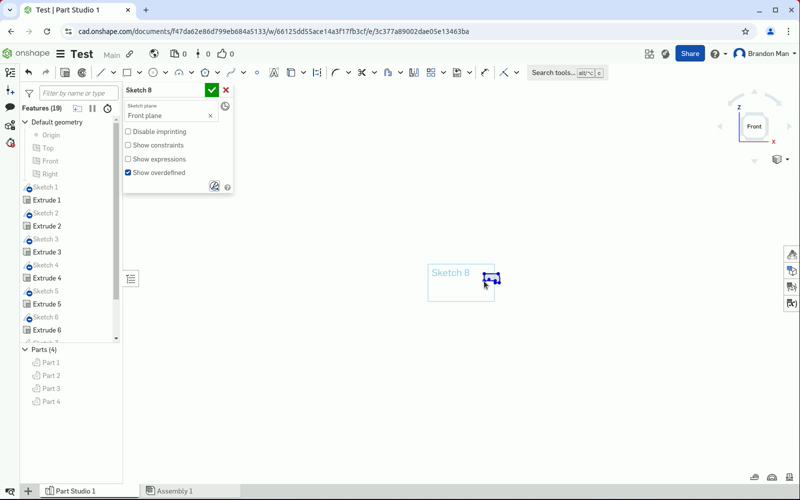
mouse_move(486, 276)
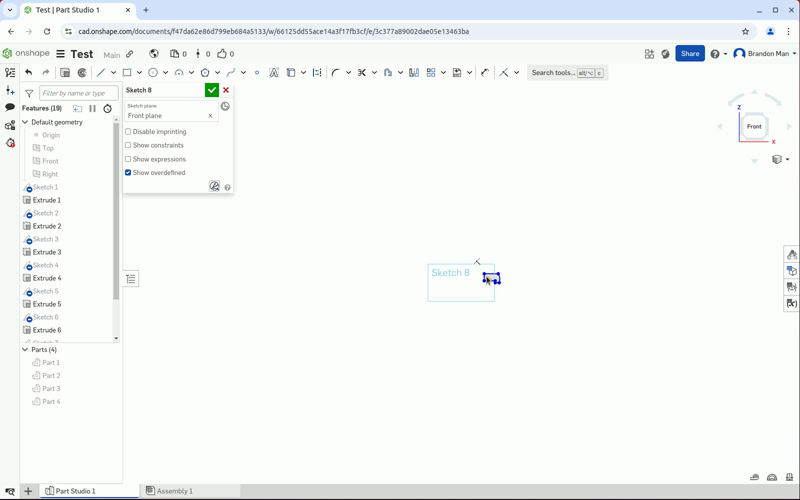
scroll(6)
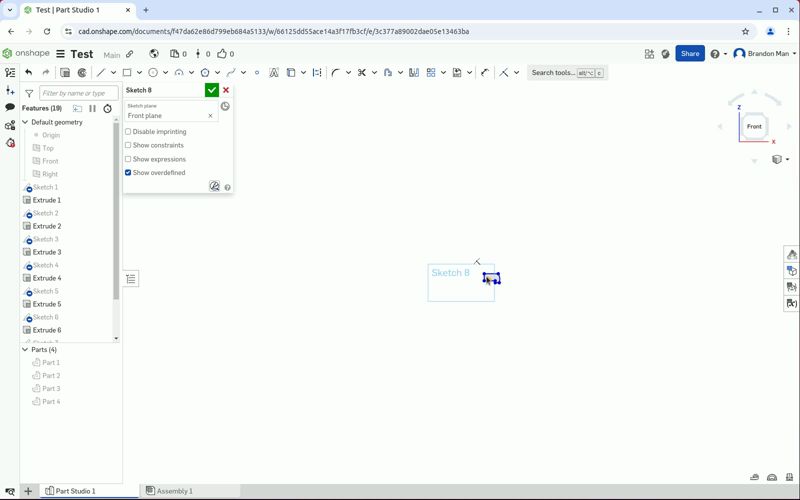
scroll(6)
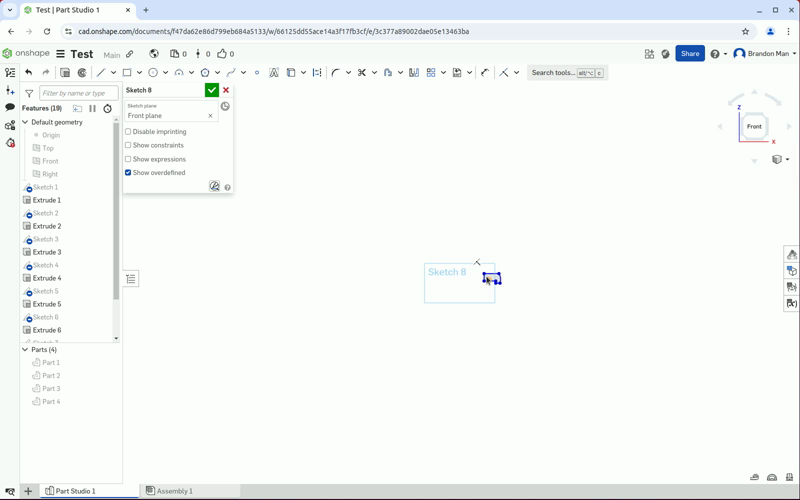
scroll(6)
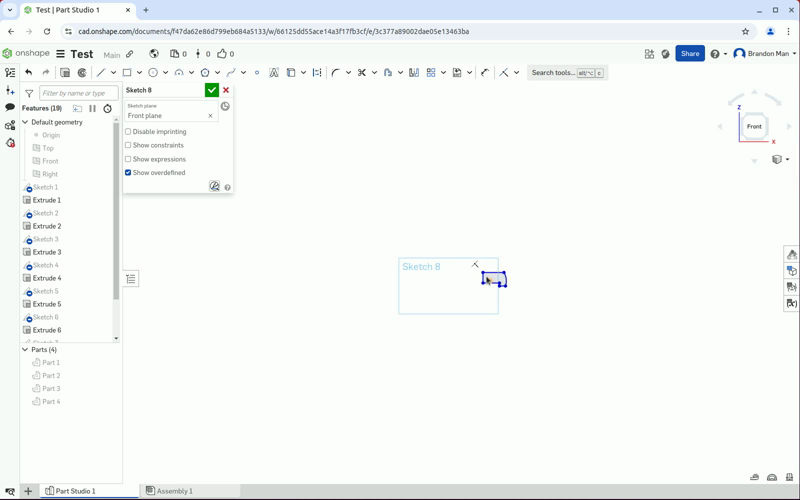
scroll(6)
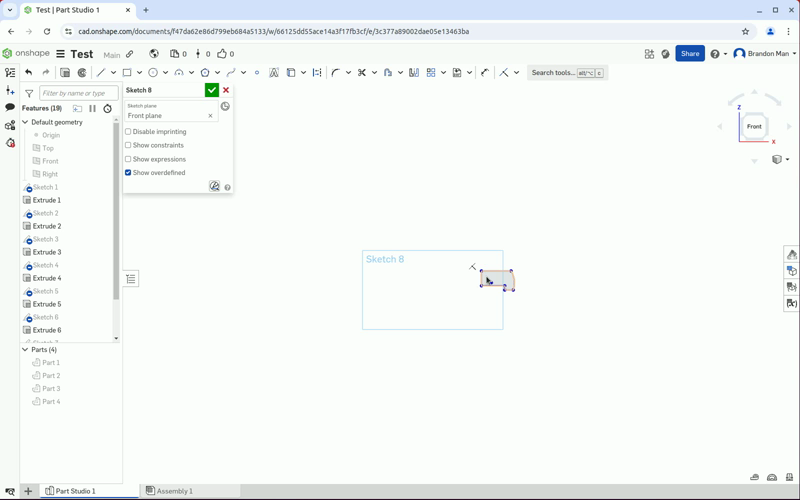
scroll(6)
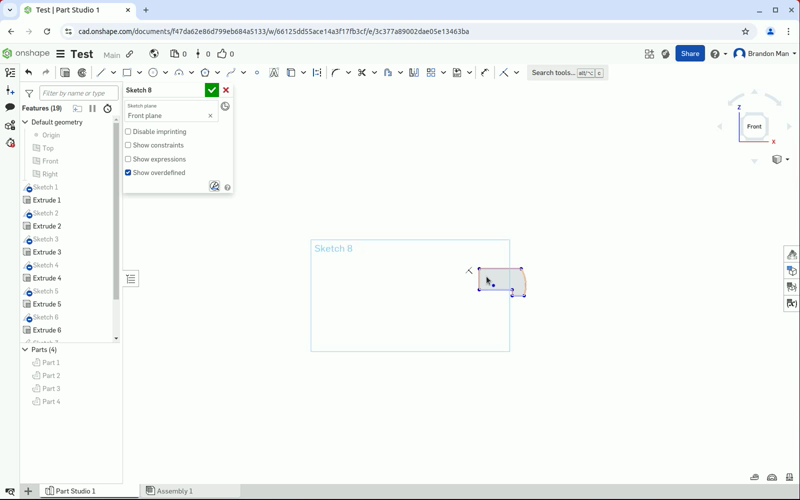
scroll(6)
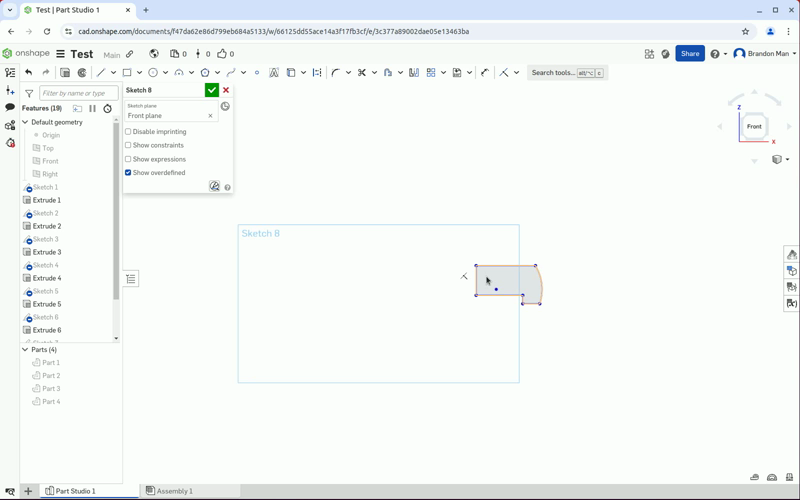
scroll(6)
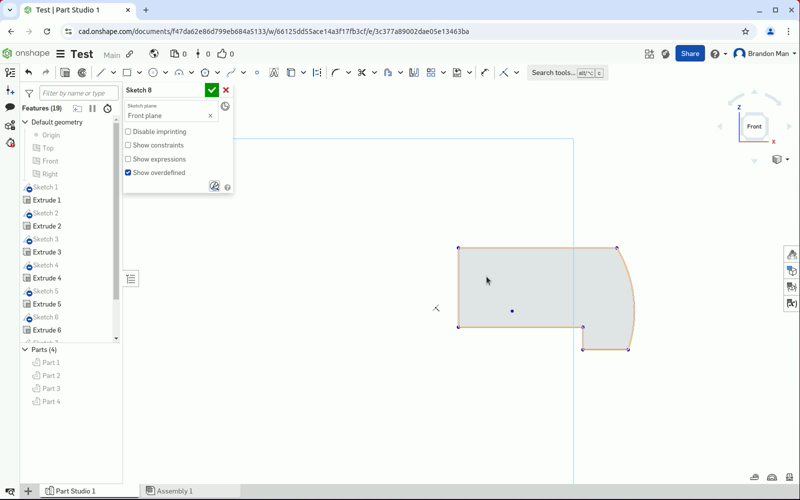
click(486, 276)
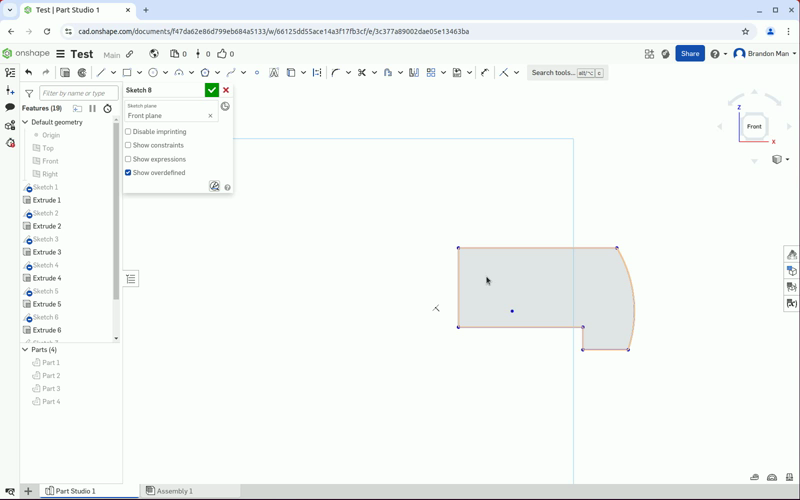
scroll(-6)
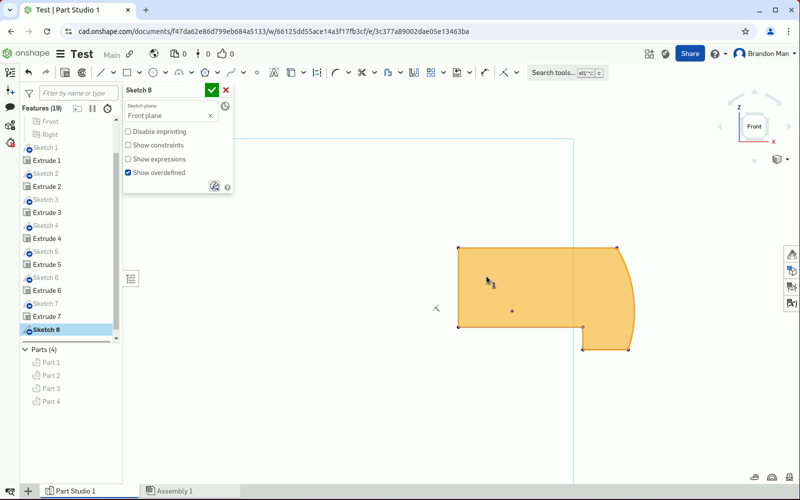
scroll(-6)
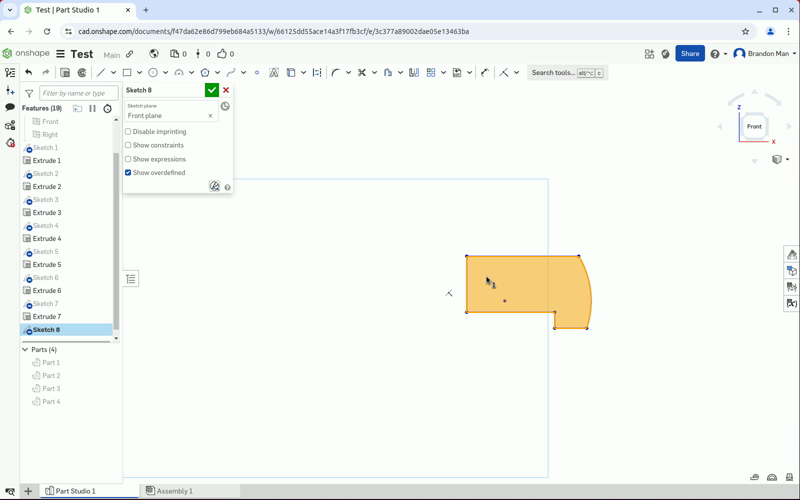
scroll(-6)
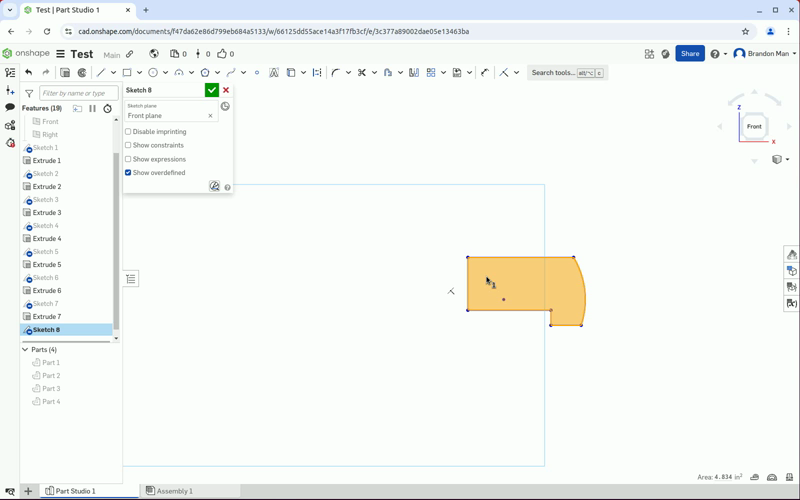
scroll(-6)
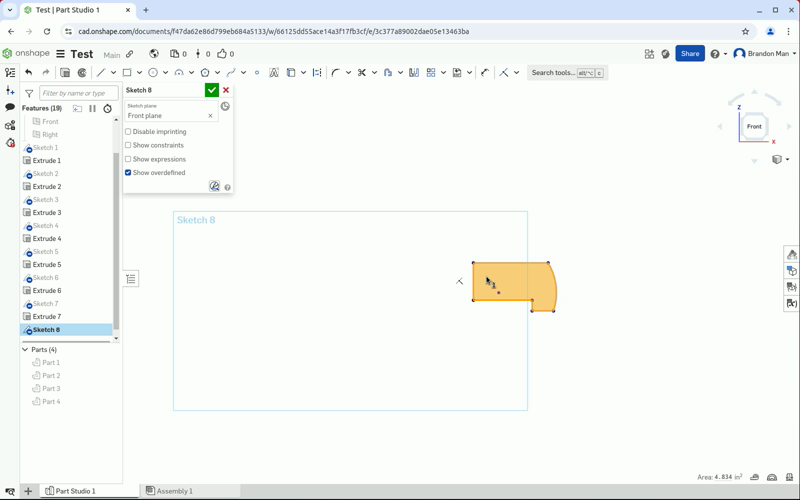
scroll(-6)
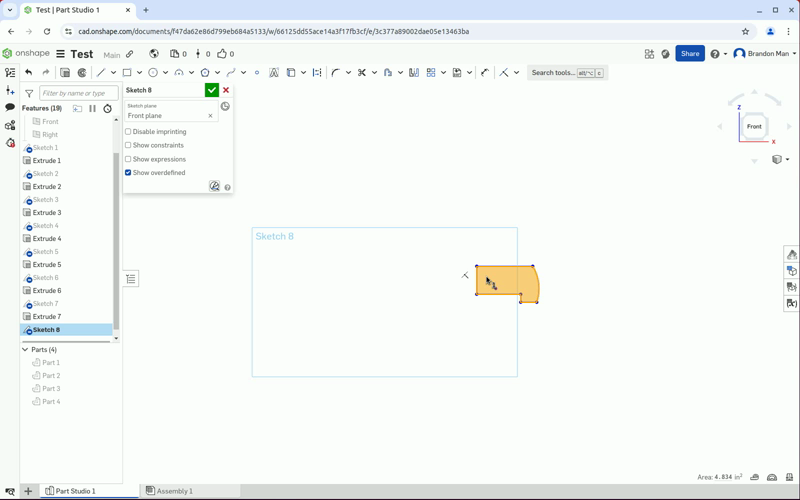
scroll(-6)
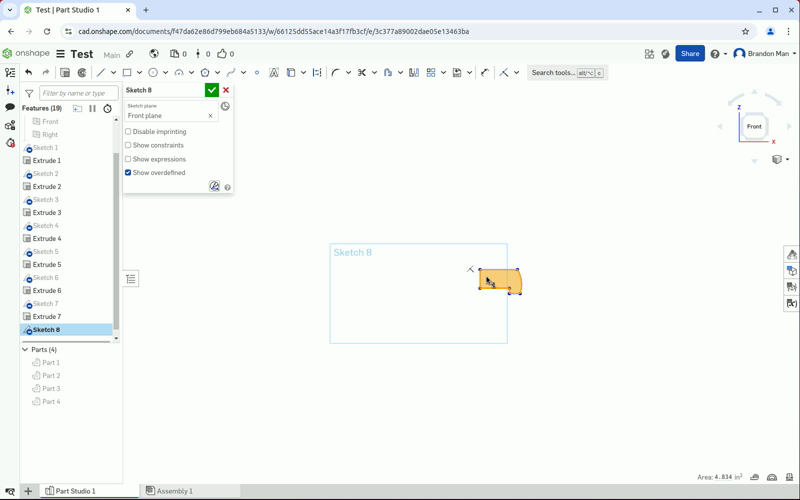
scroll(-6)
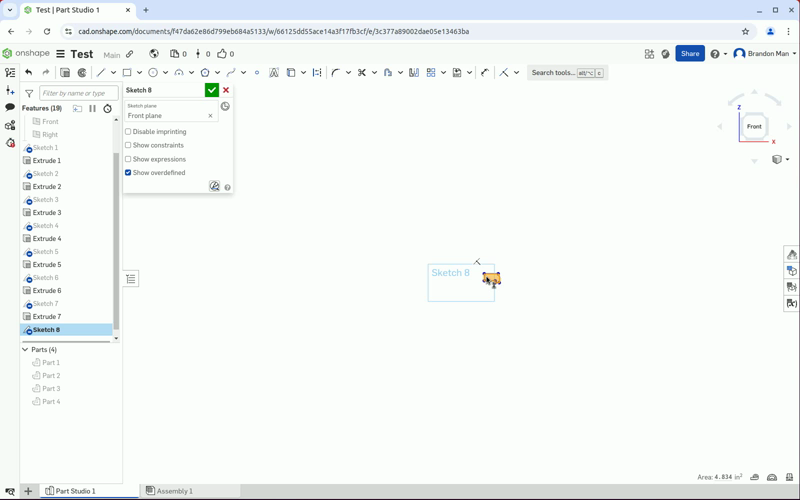
mouse_move(73, 352)
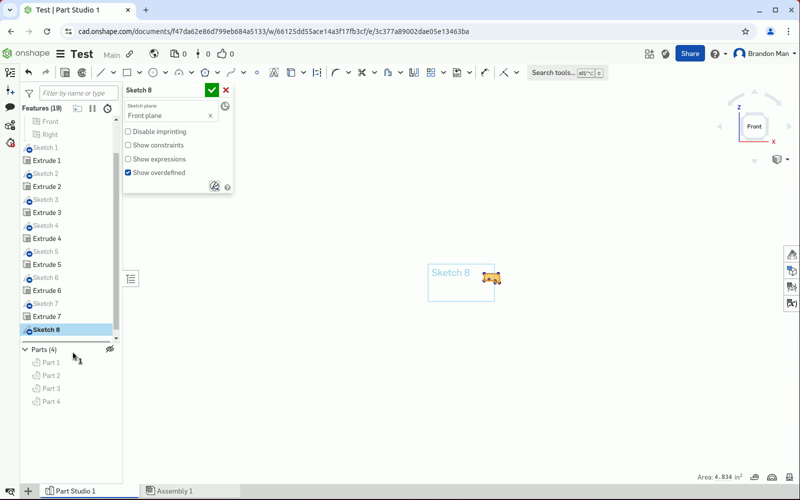
key(shift+y)
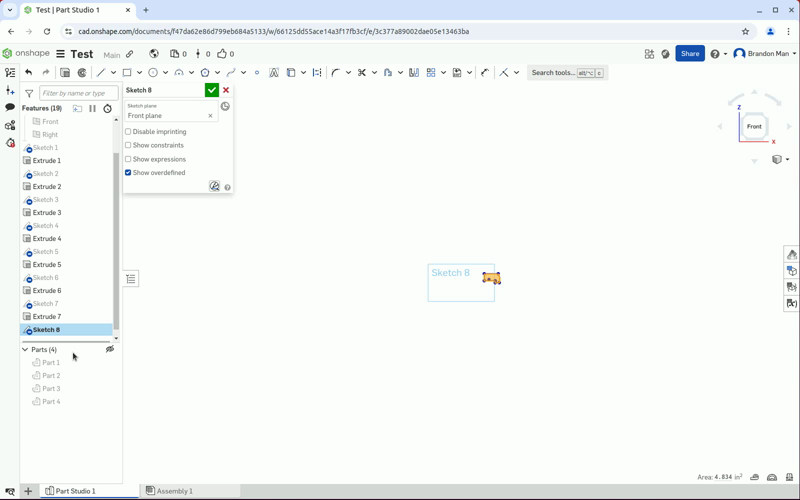
key(shift+e)
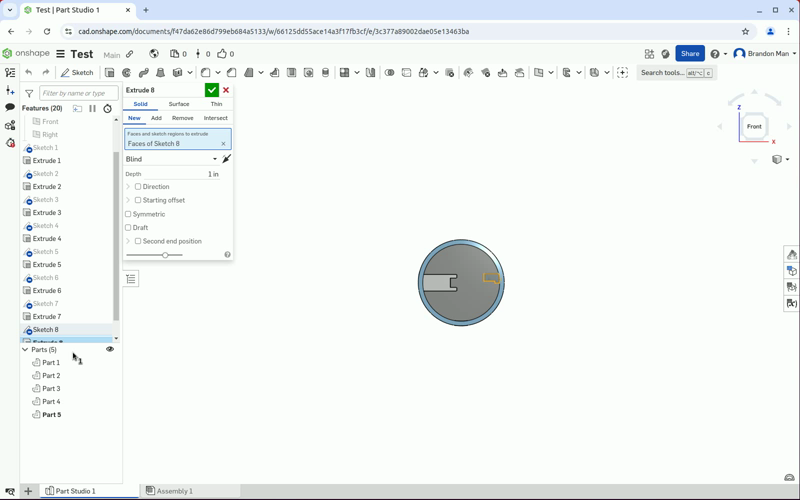
mouse_move(143, 106)
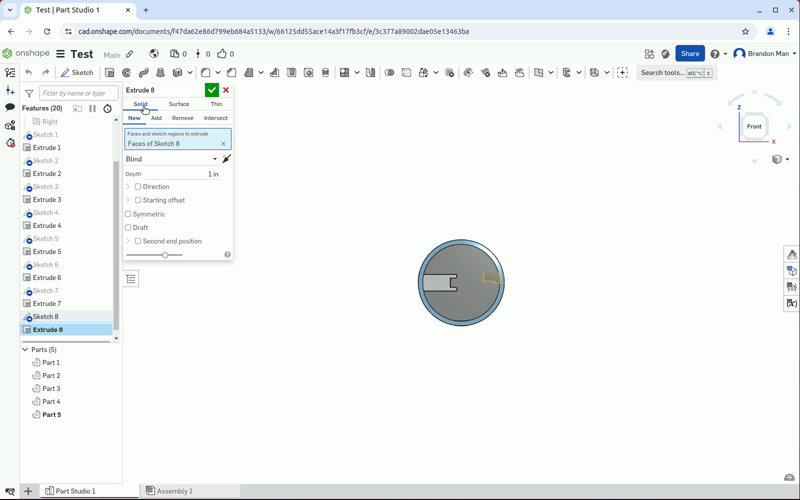
click(143, 106)
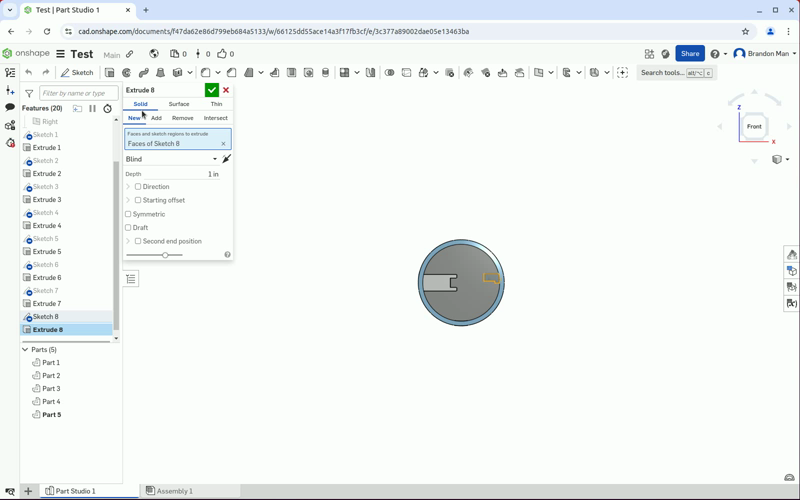
mouse_move(137, 120)
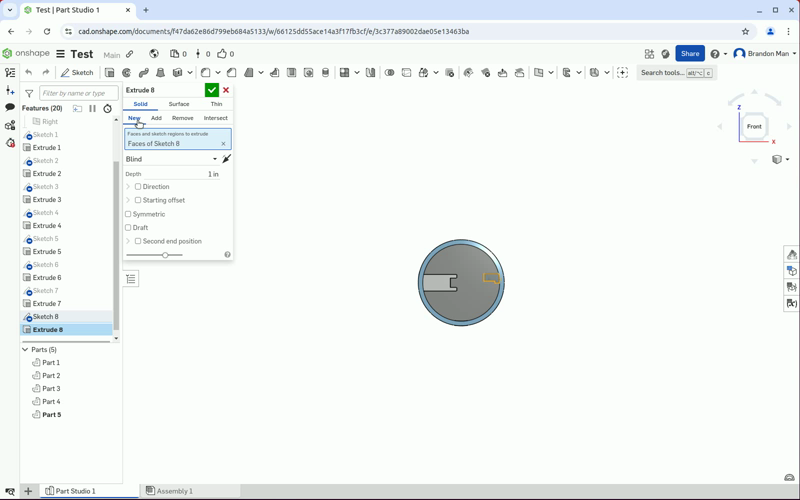
click(137, 120)
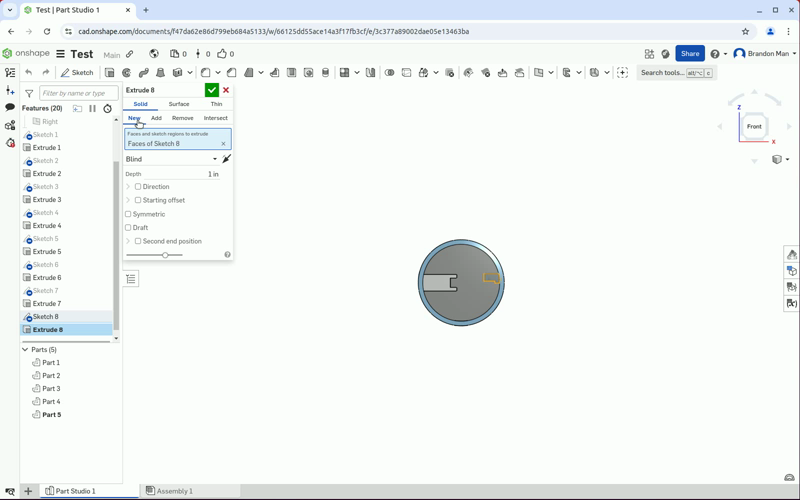
key(tab, 4)
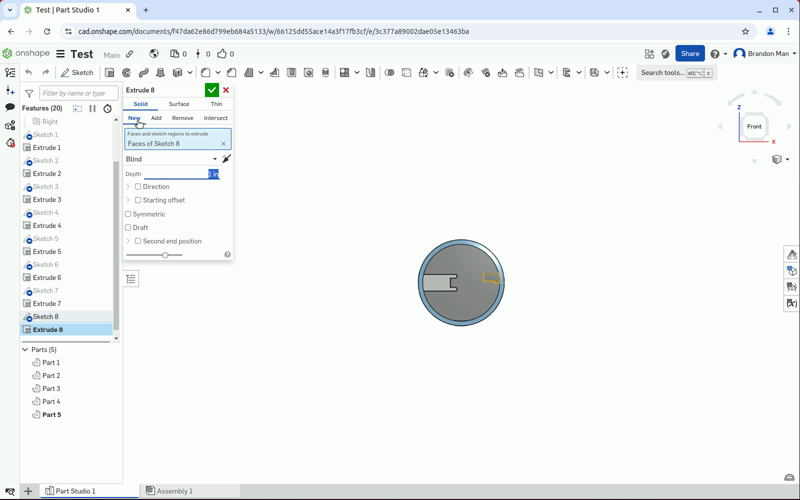
text(17.331)
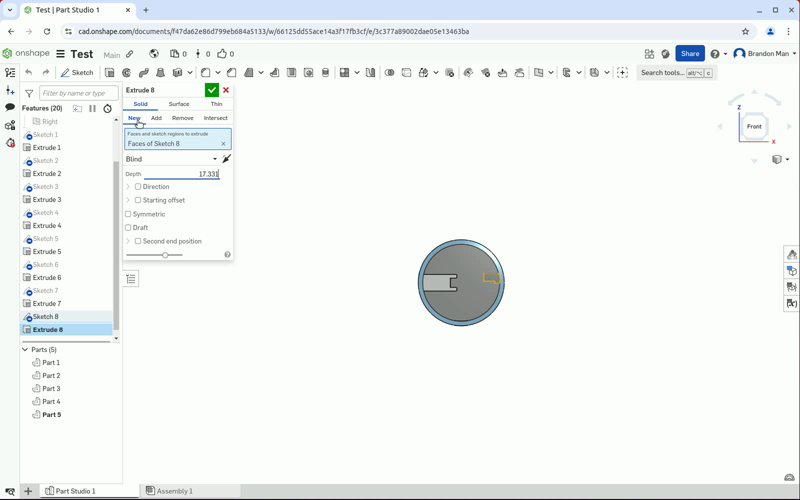
key(enter)
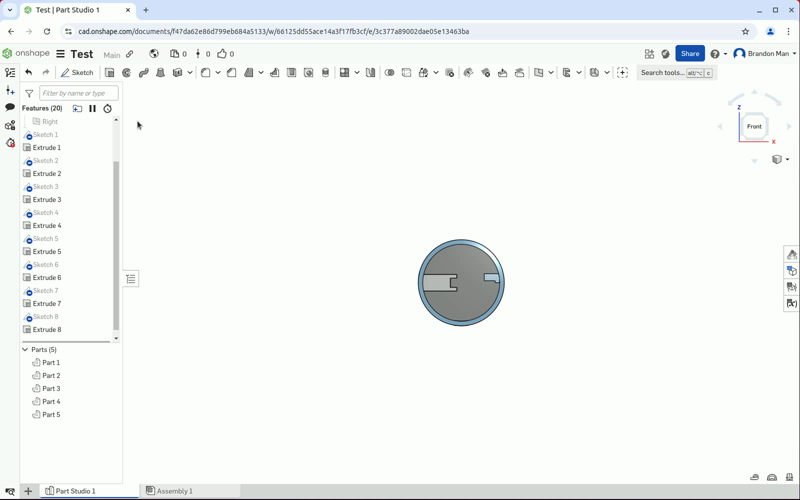
key(shift+h)
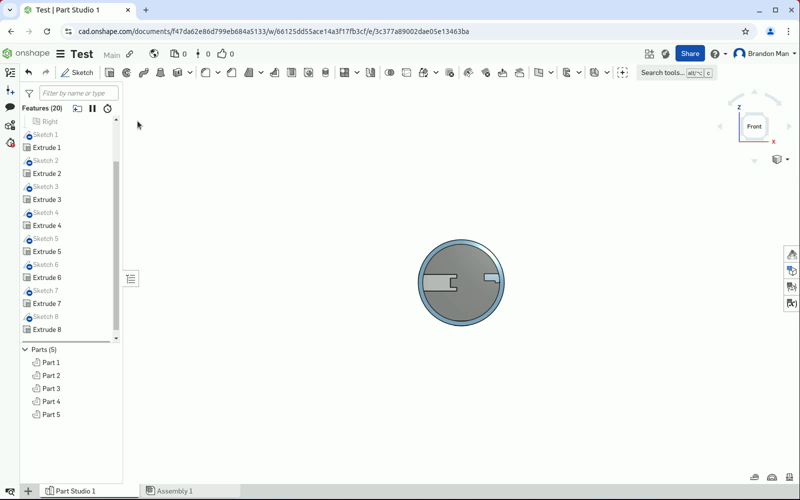
key(shift+h)
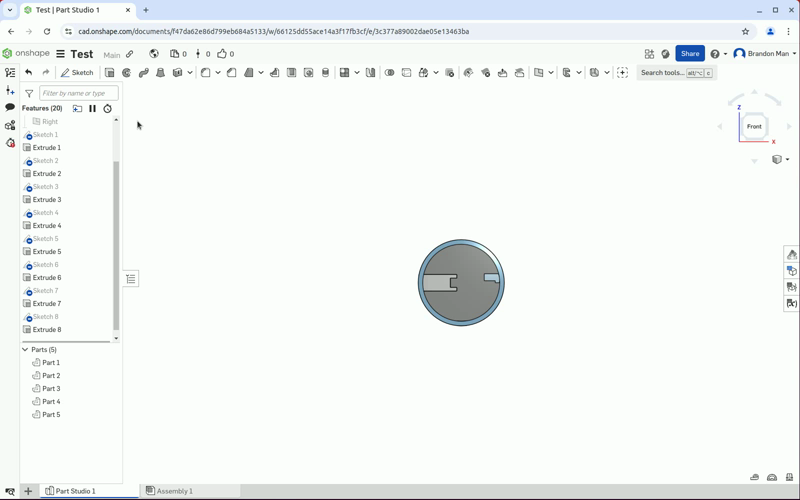
mouse_move(69, 137)
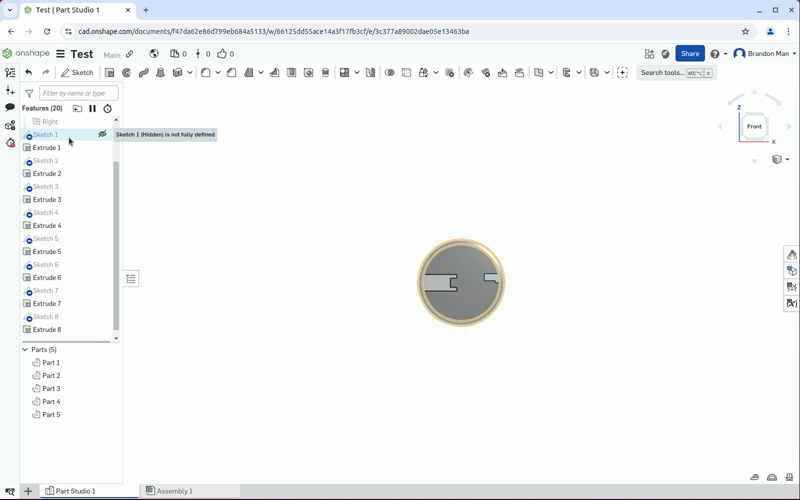
click(69, 137)
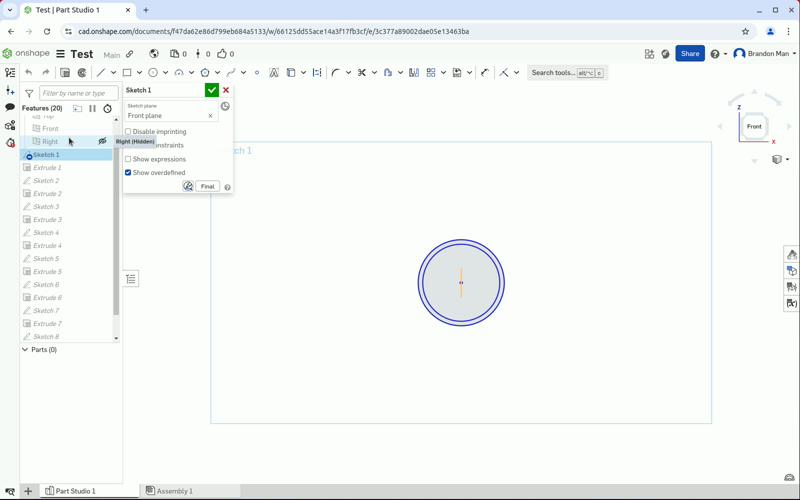
mouse_move(229, 92)
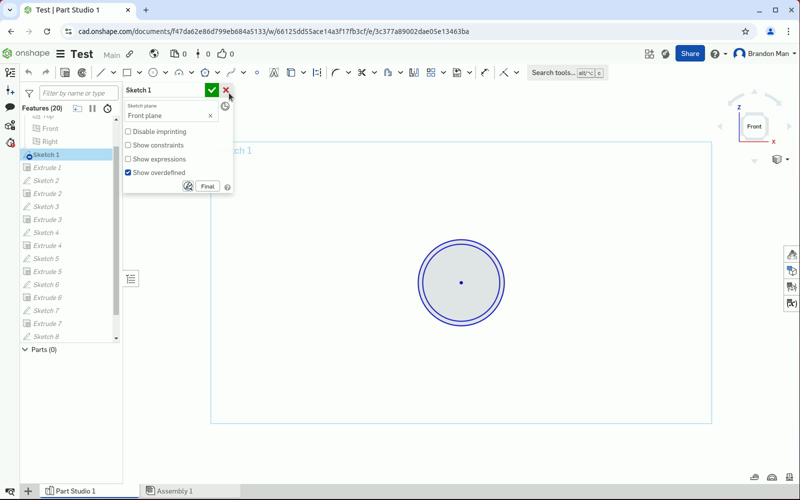
click(229, 92)
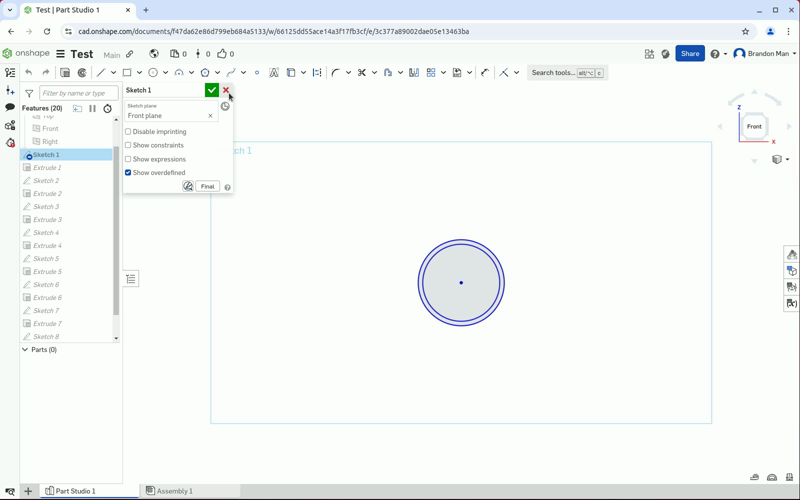
key(shift+s)
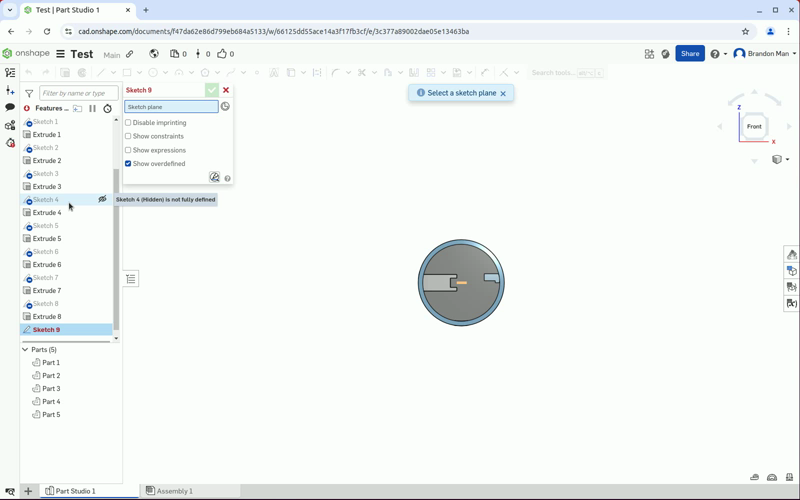
scroll(3)
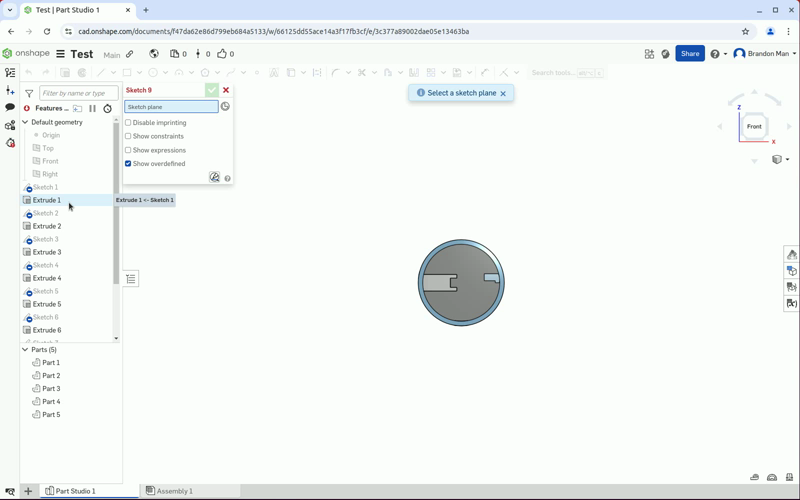
mouse_move(69, 163)
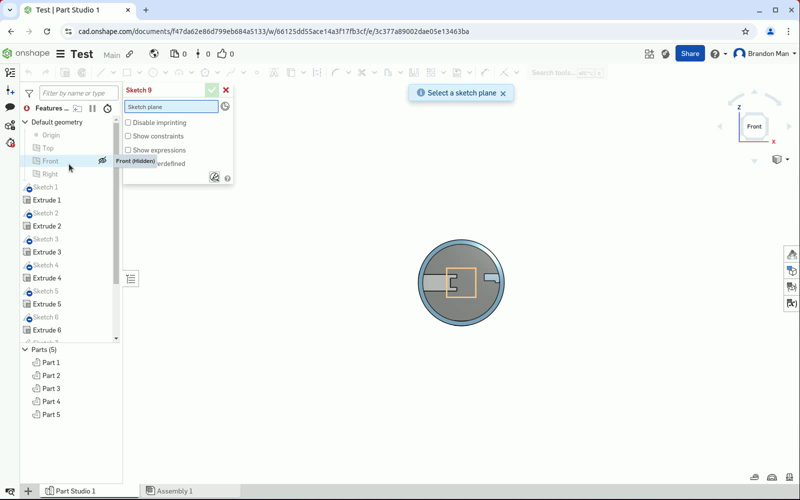
click(69, 163)
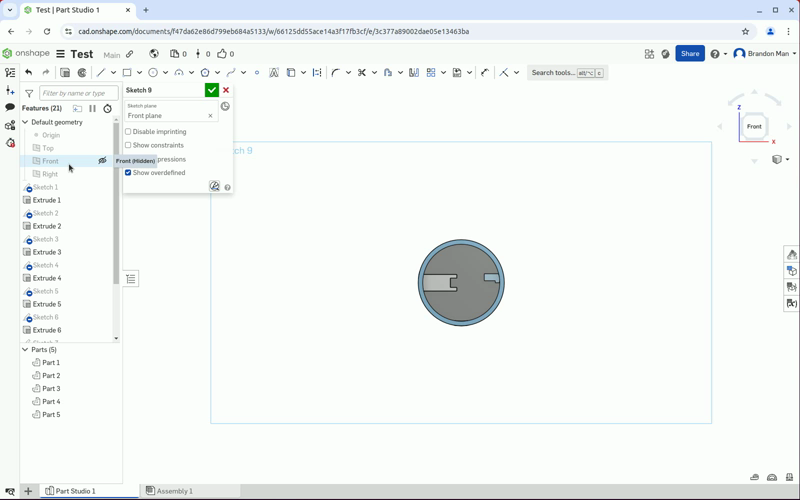
mouse_move(73, 352)
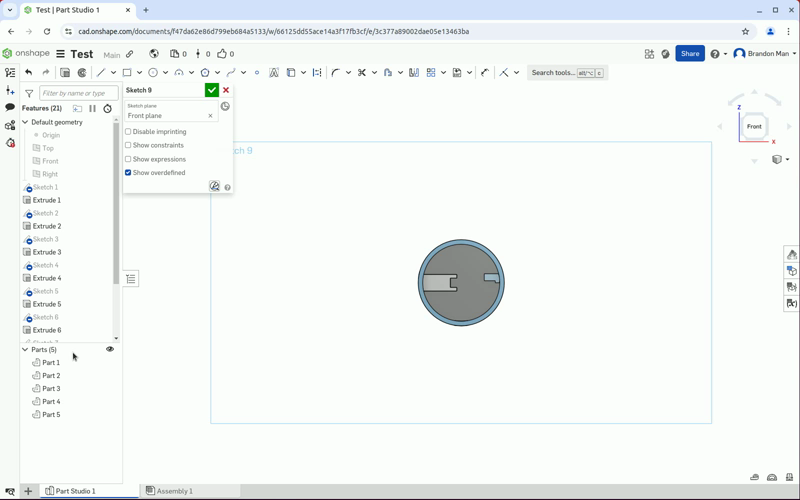
key(y)
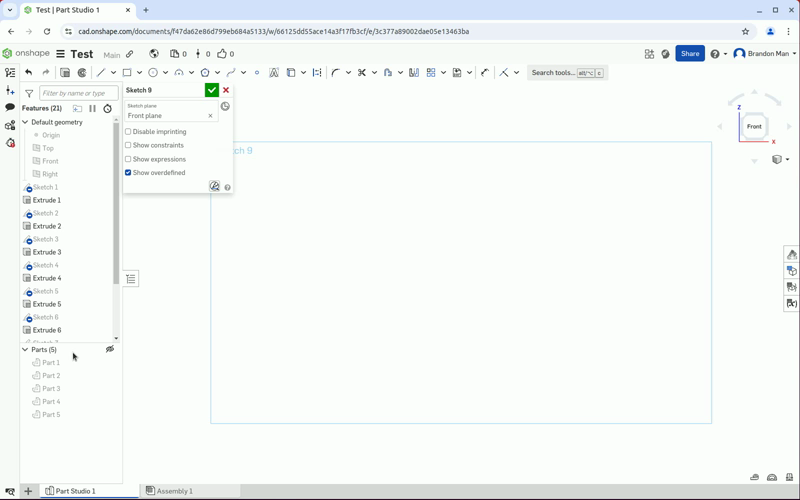
key(l)
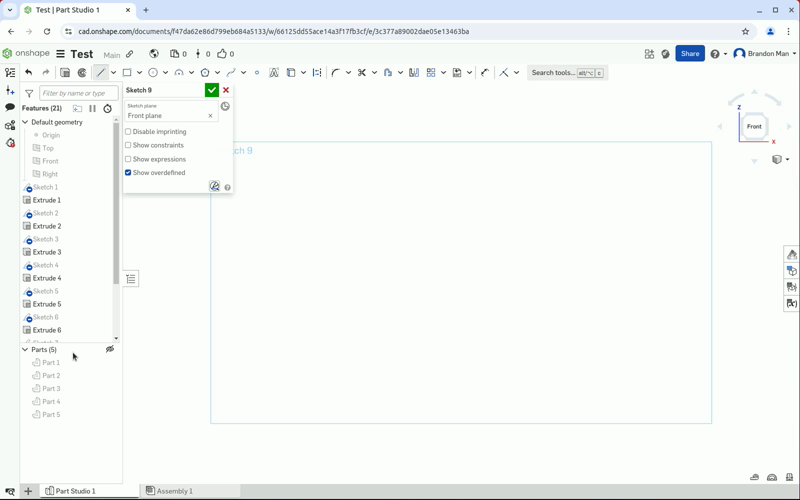
key_down(shift)
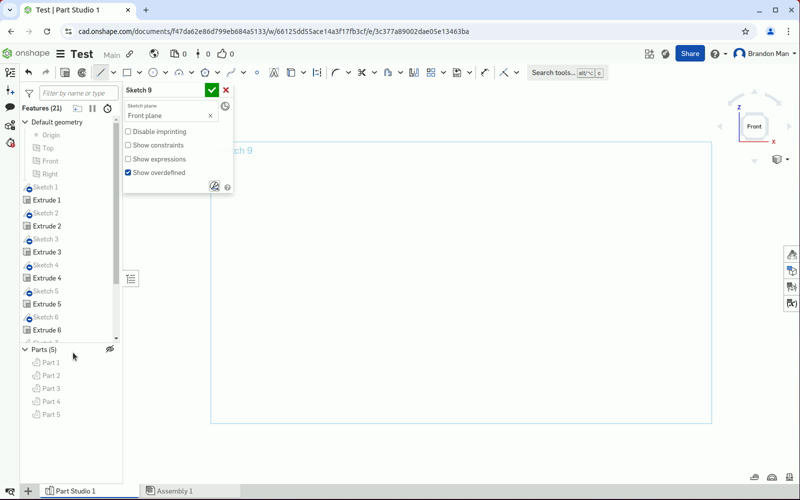
mouse_move(484, 291)
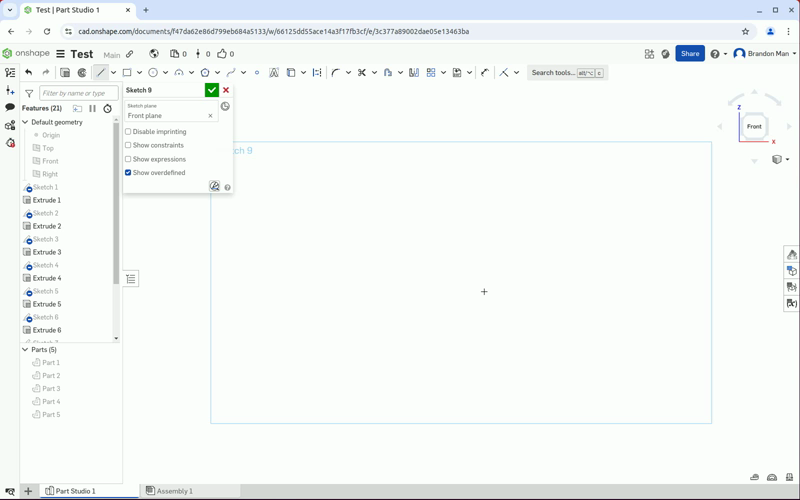
click(484, 291)
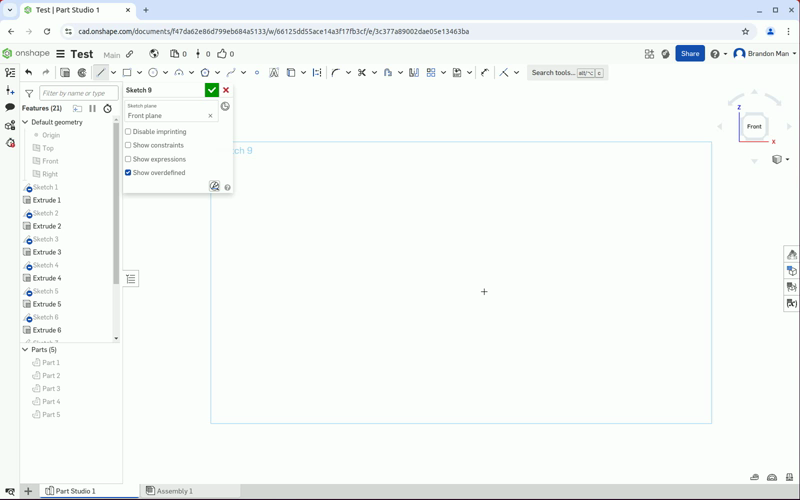
key_up(shift)
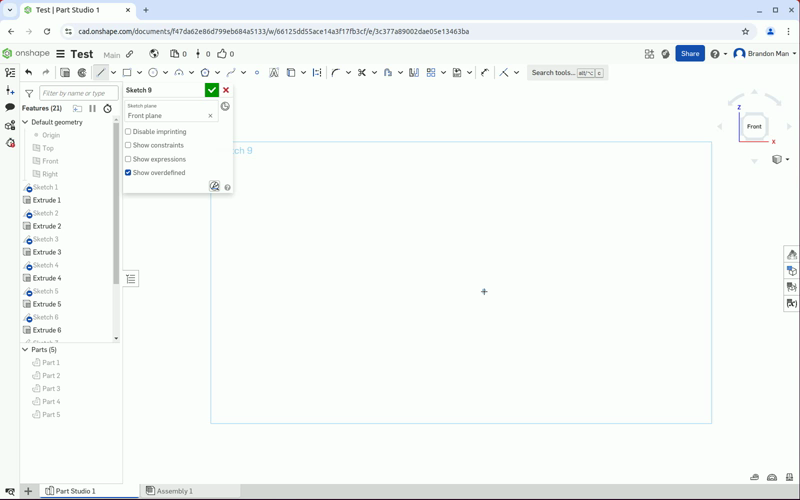
key_down(shift)
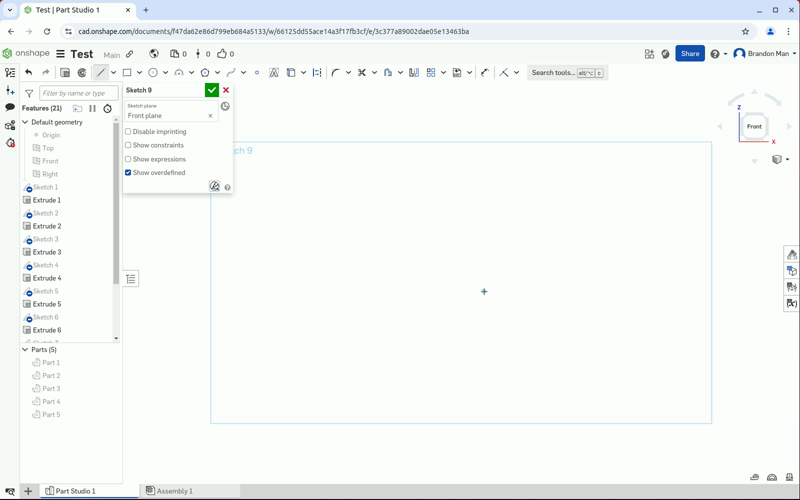
mouse_move(514, 291)
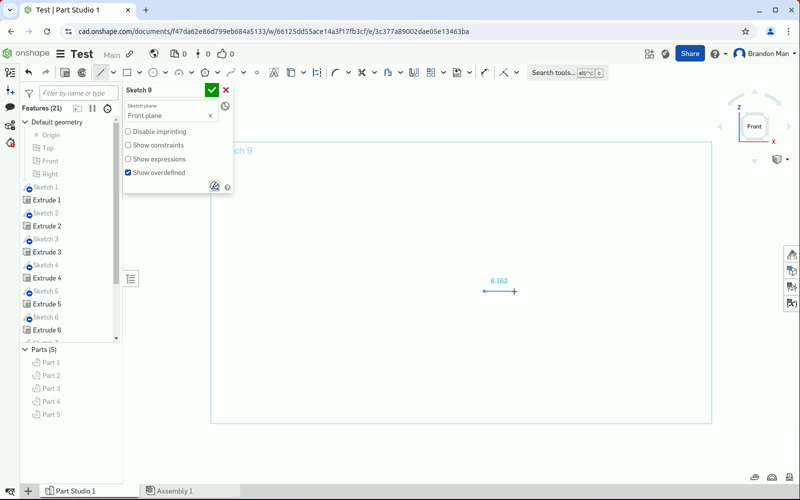
mouse_move(498, 291)
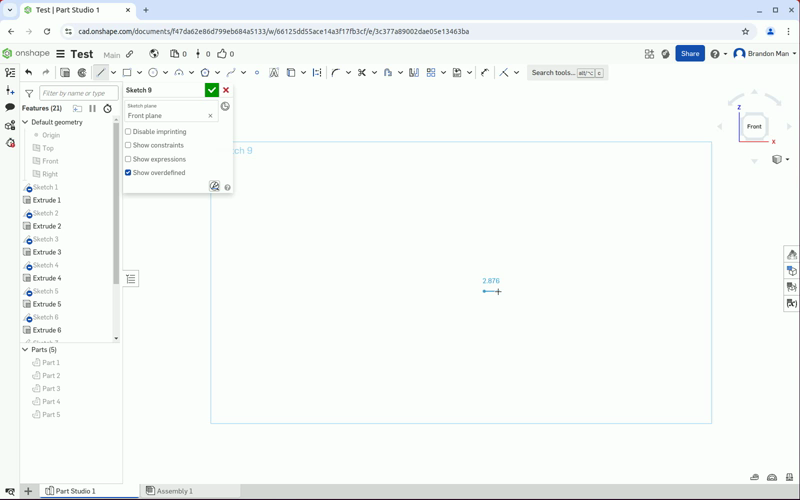
click(498, 291)
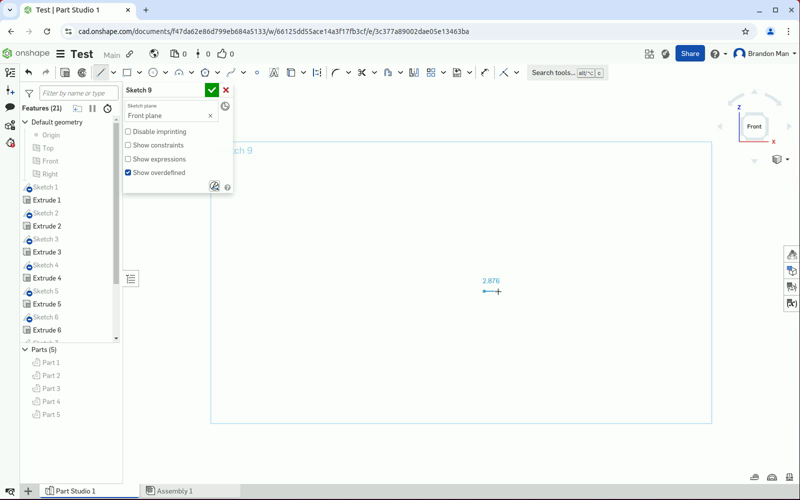
key_up(shift)
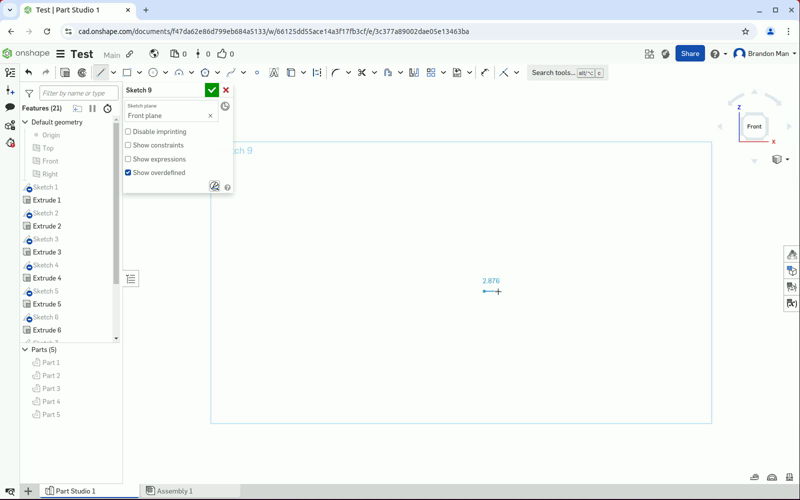
key(esc)
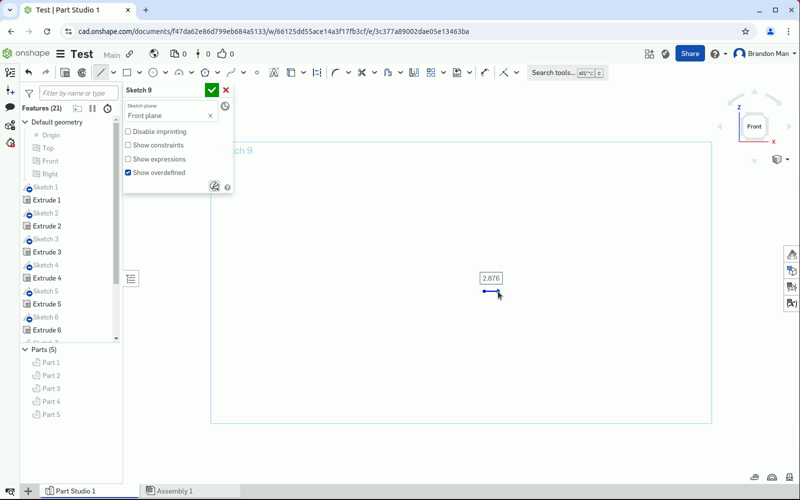
key(a)
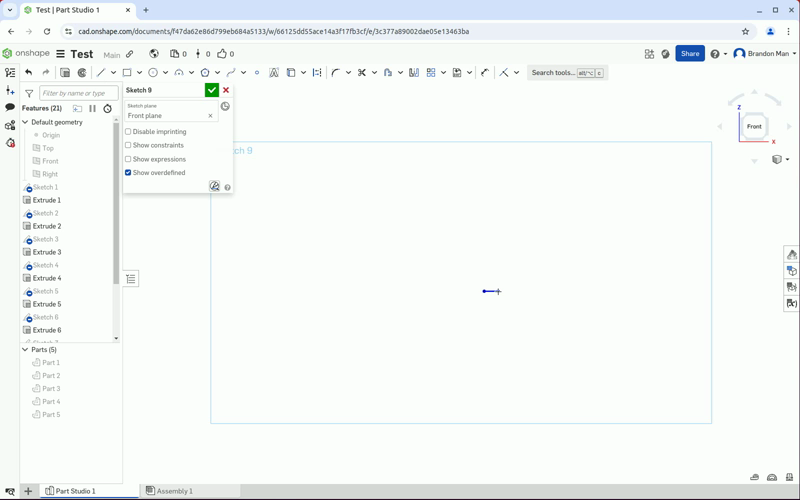
mouse_move(498, 291)
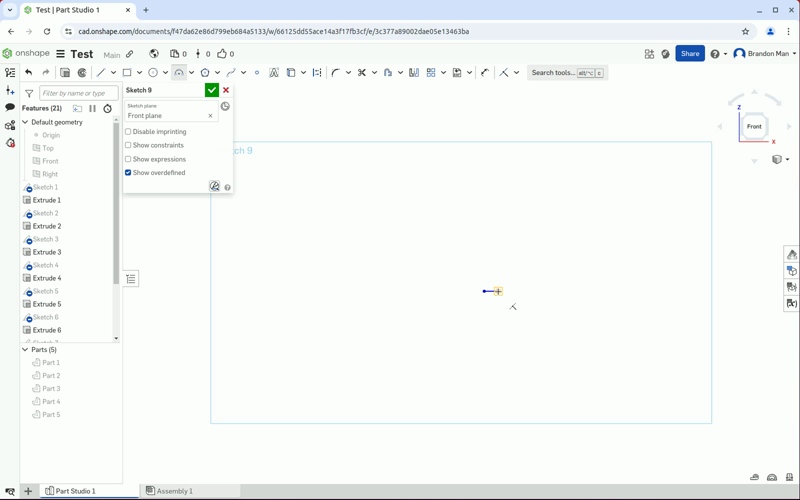
click(498, 291)
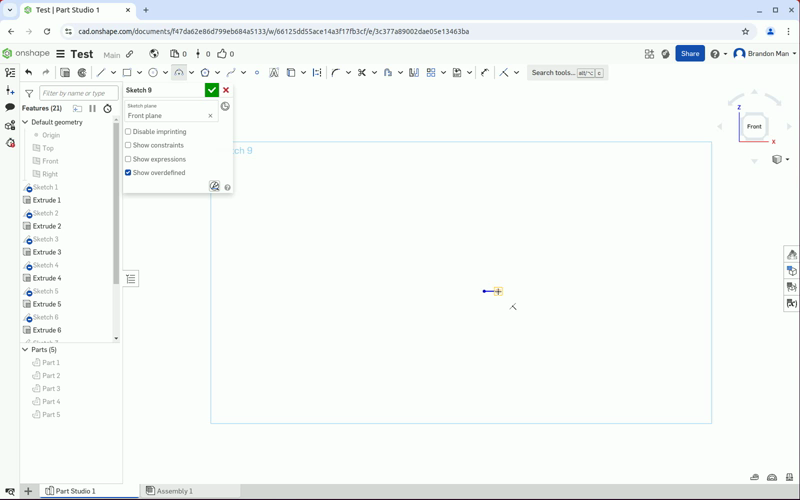
key_down(shift)
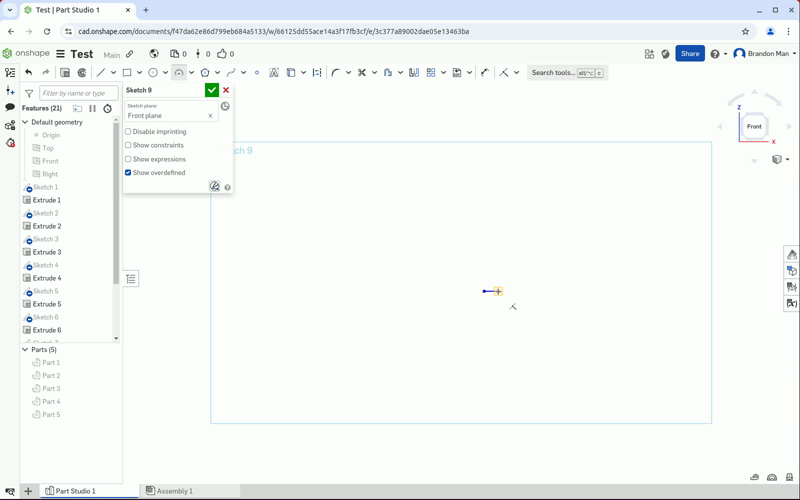
mouse_move(499, 282)
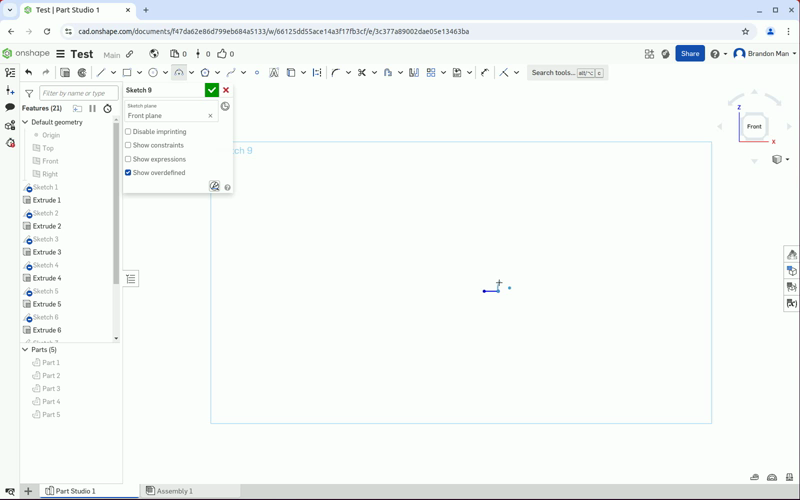
click(499, 282)
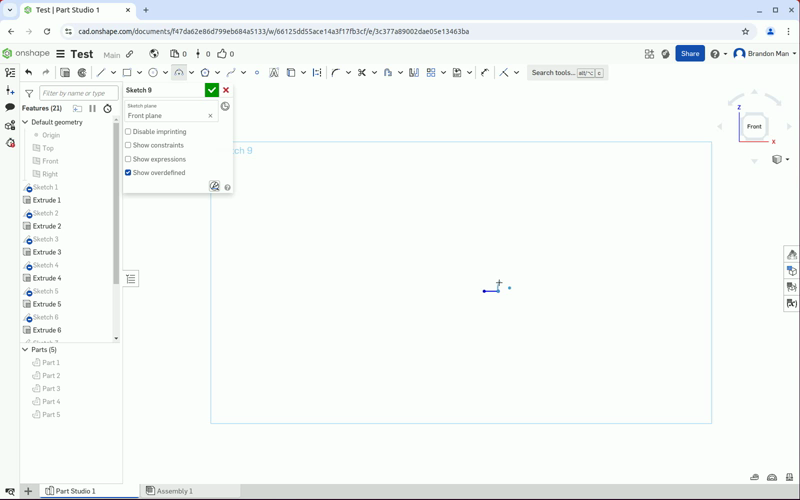
mouse_move(499, 286)
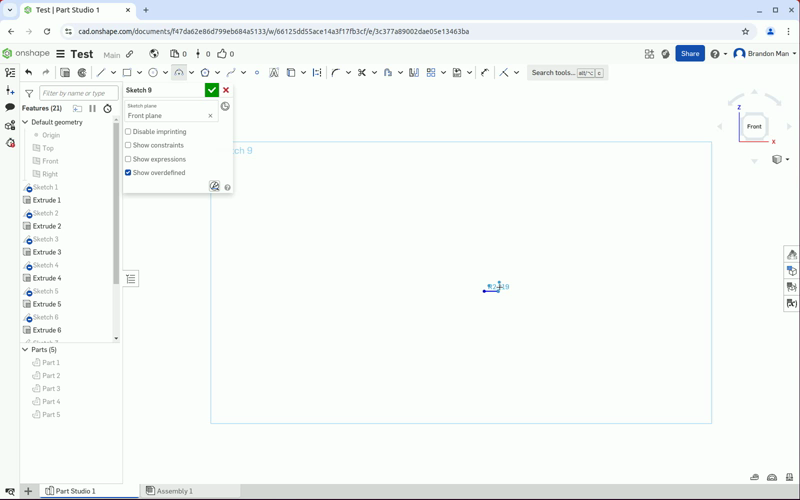
click(499, 286)
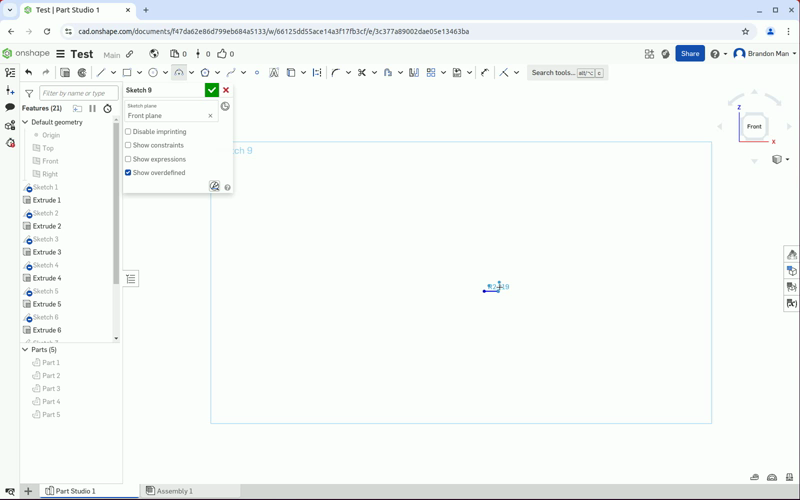
key_up(shift)
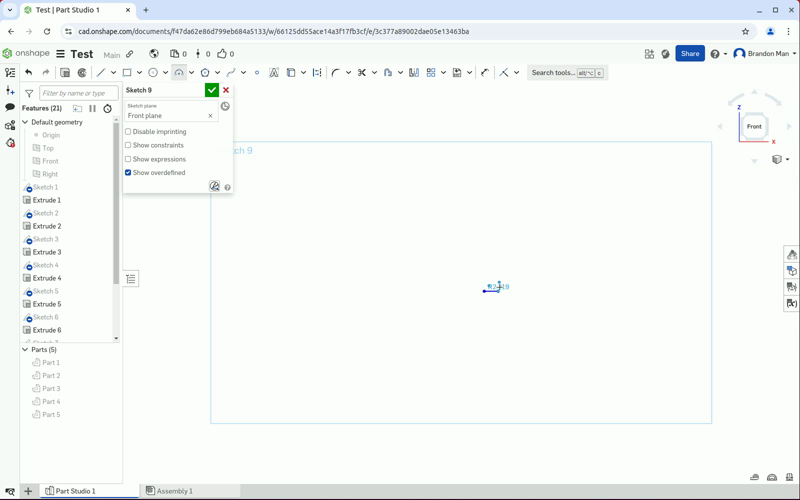
key(esc)
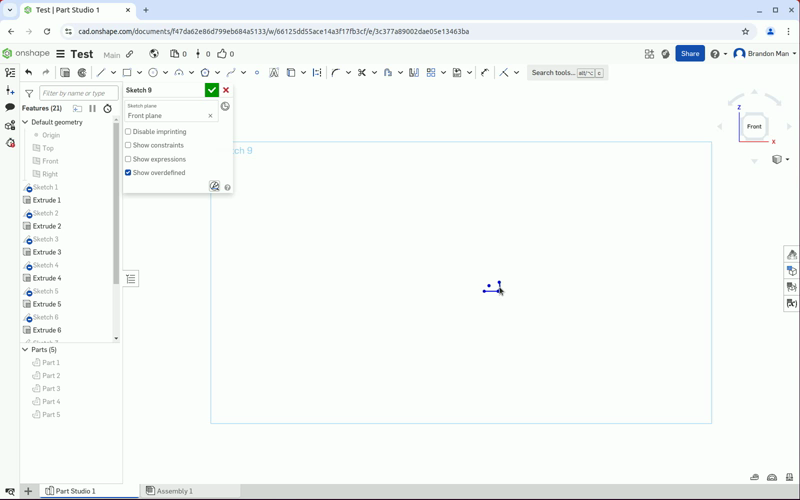
key(l)
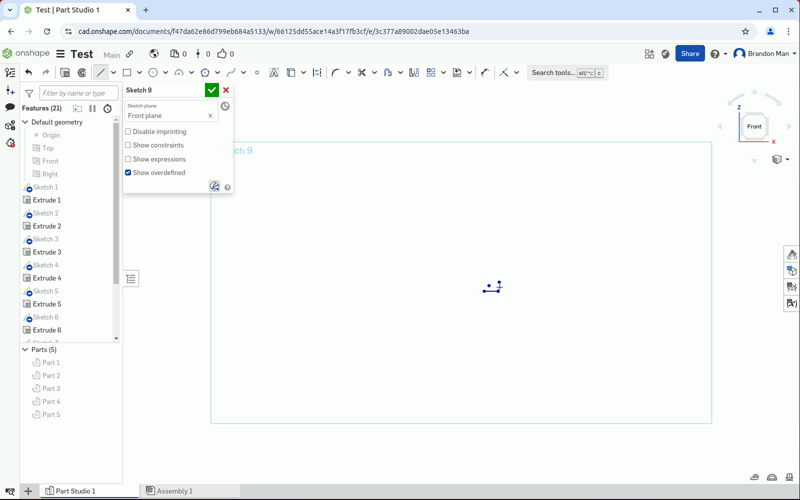
mouse_move(499, 282)
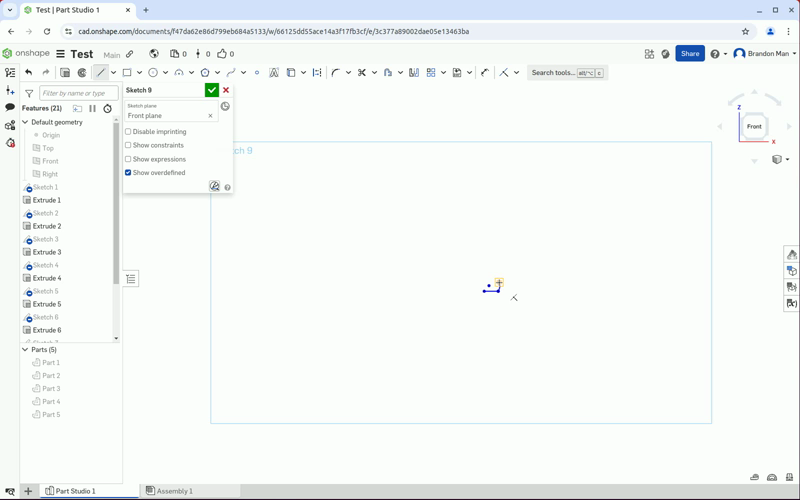
click(499, 282)
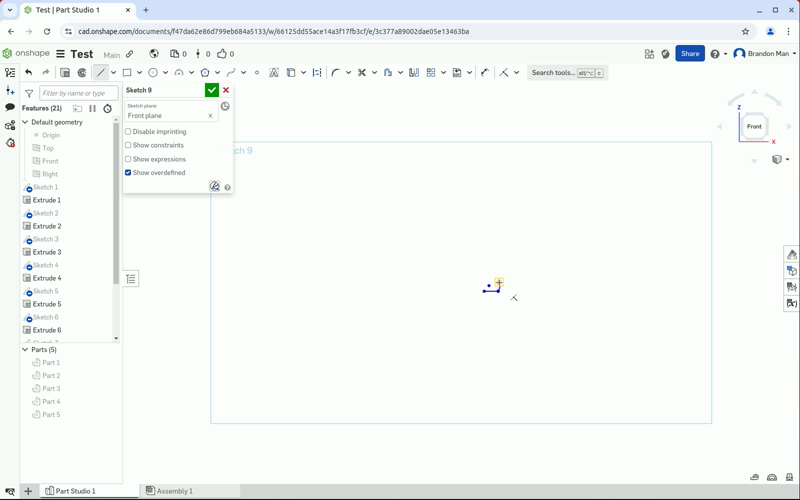
key_down(shift)
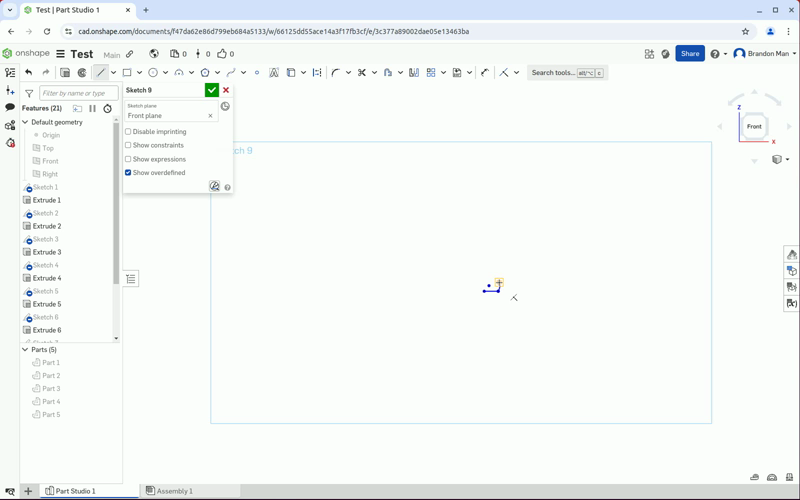
mouse_move(529, 282)
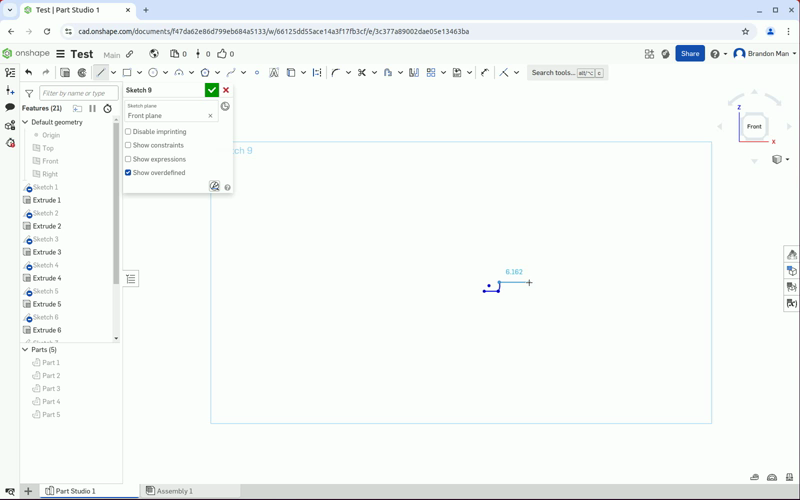
mouse_move(495, 282)
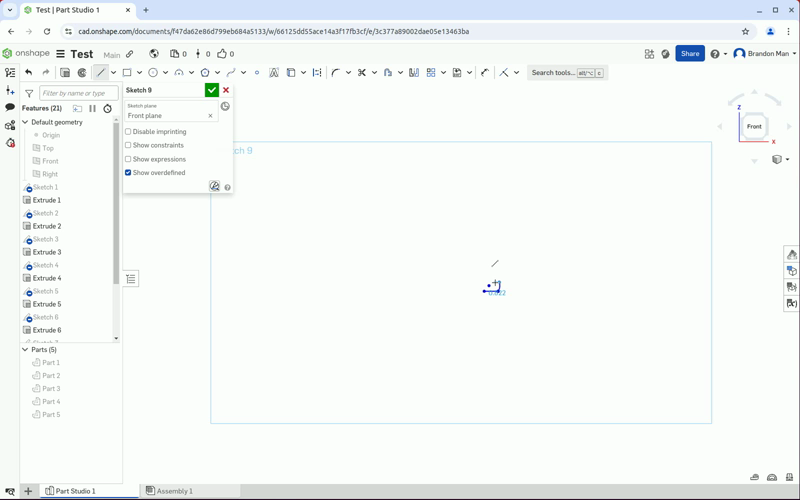
scroll(6)
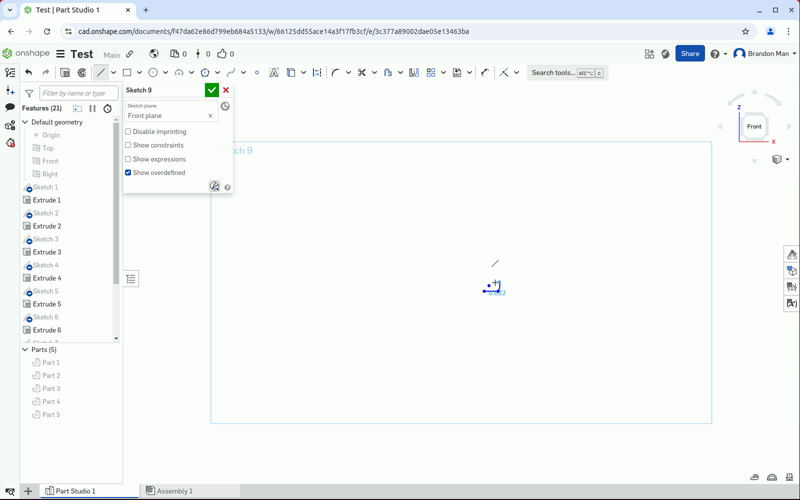
scroll(6)
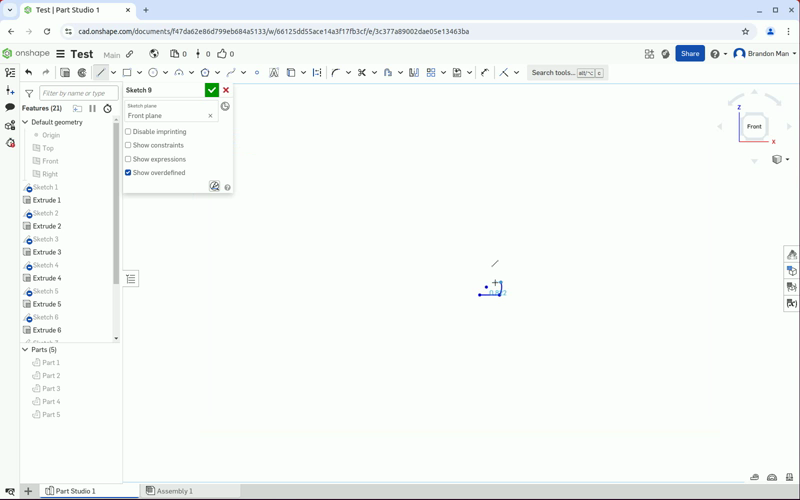
scroll(6)
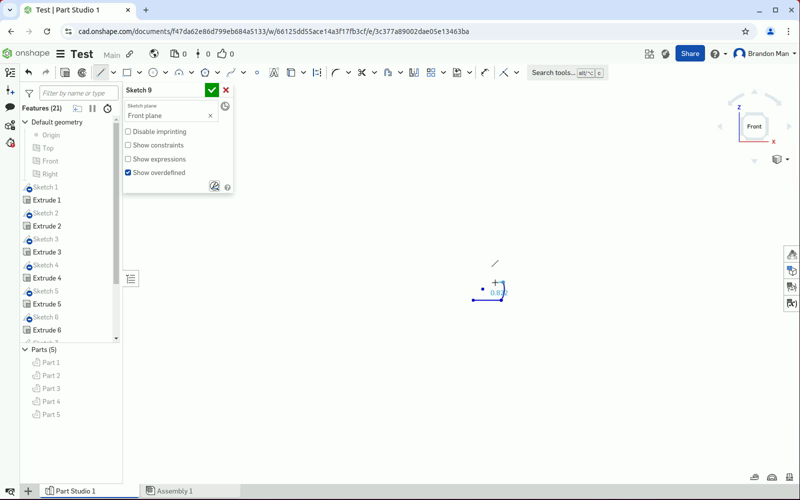
scroll(6)
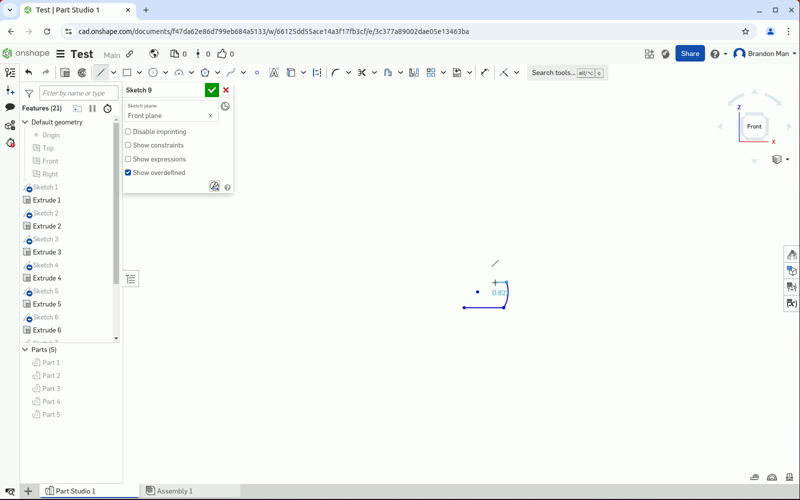
scroll(6)
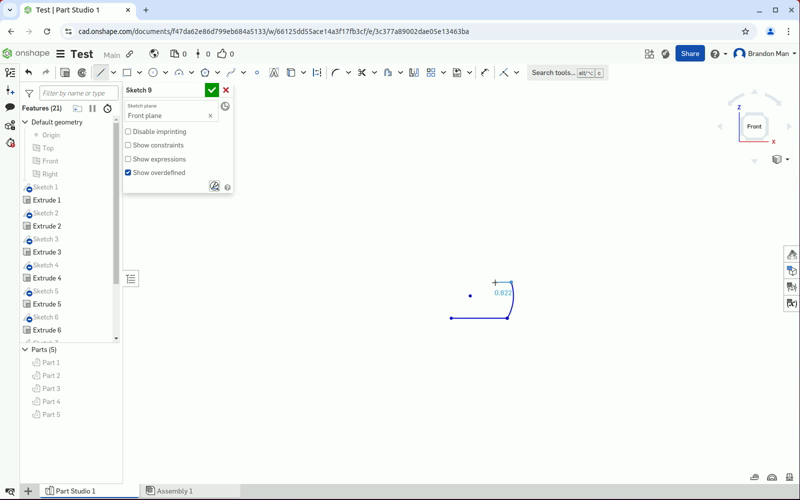
scroll(6)
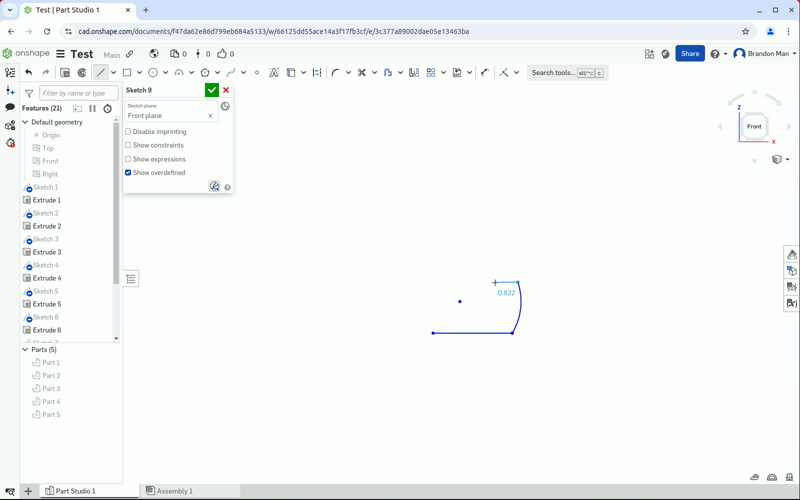
scroll(6)
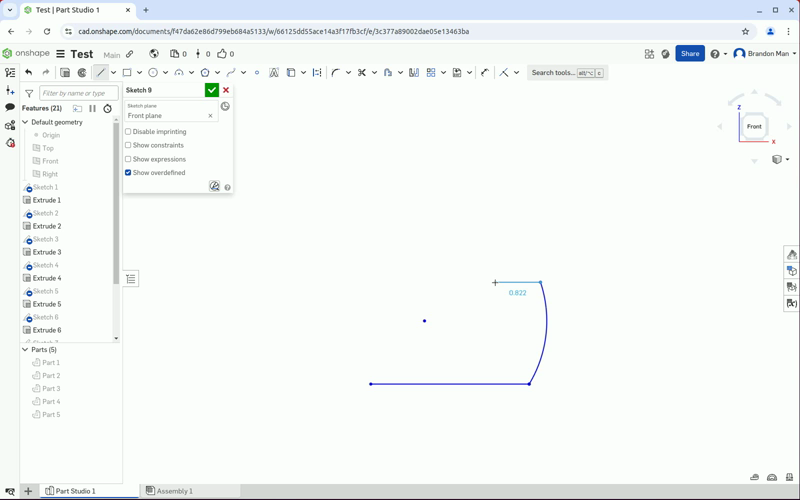
click(495, 282)
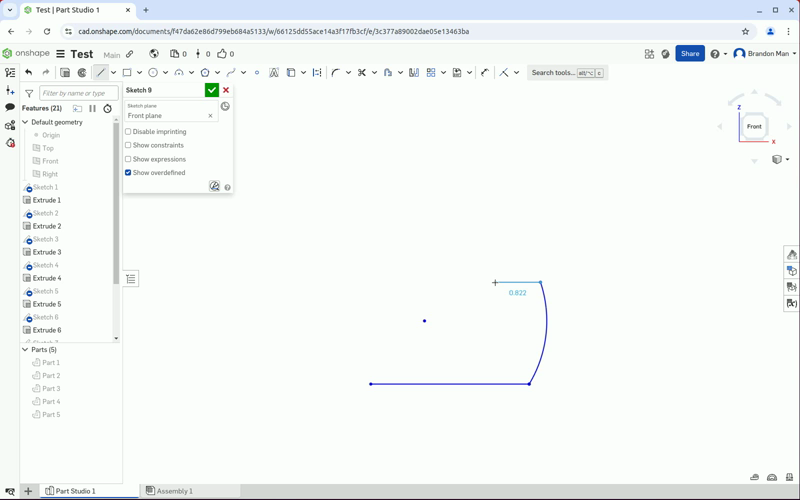
scroll(-6)
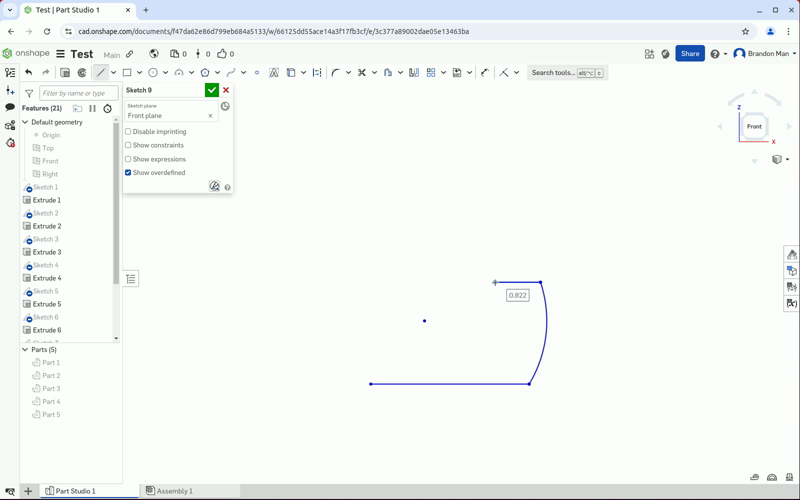
scroll(-6)
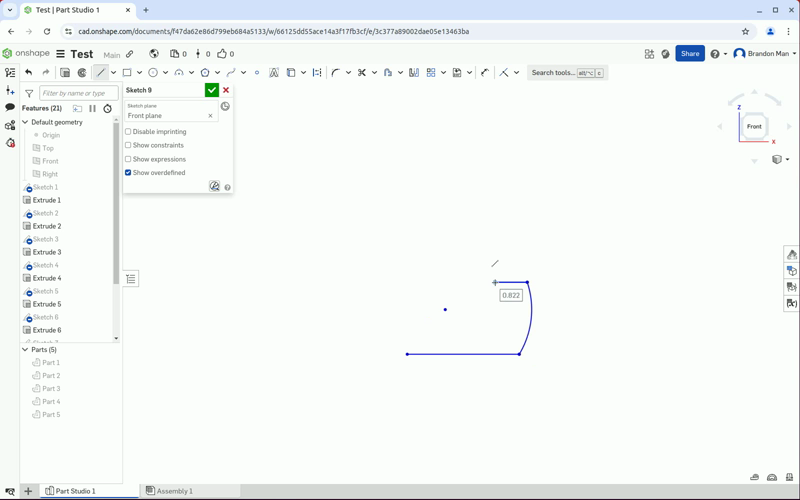
scroll(-6)
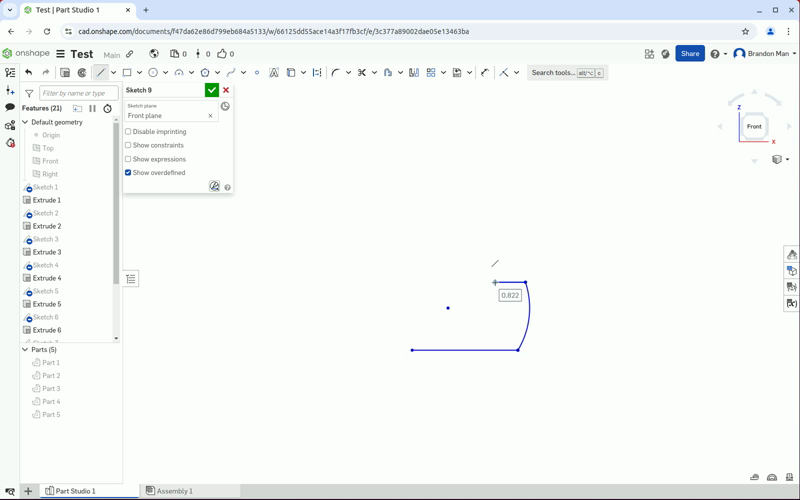
scroll(-6)
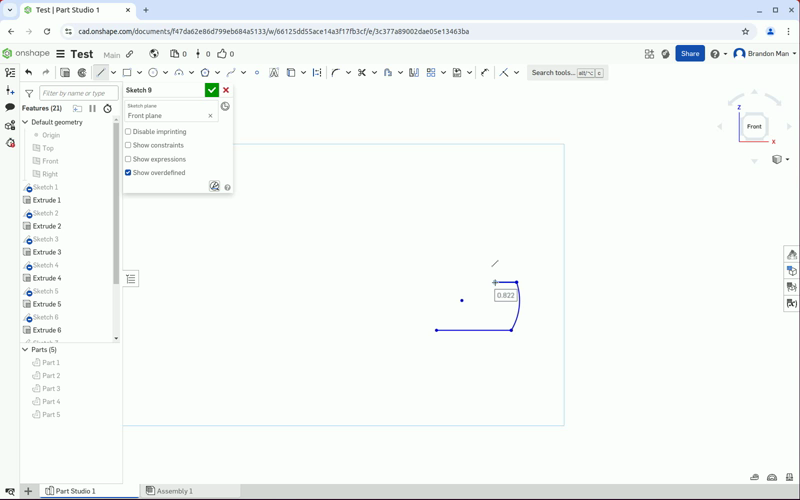
scroll(-6)
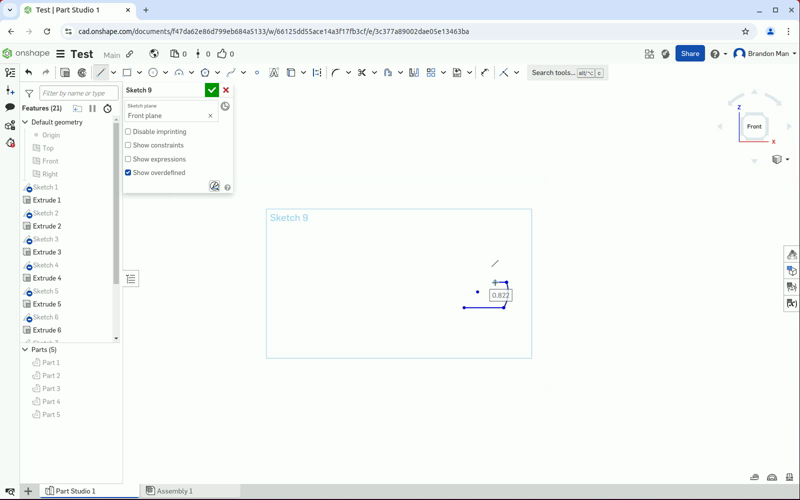
scroll(-6)
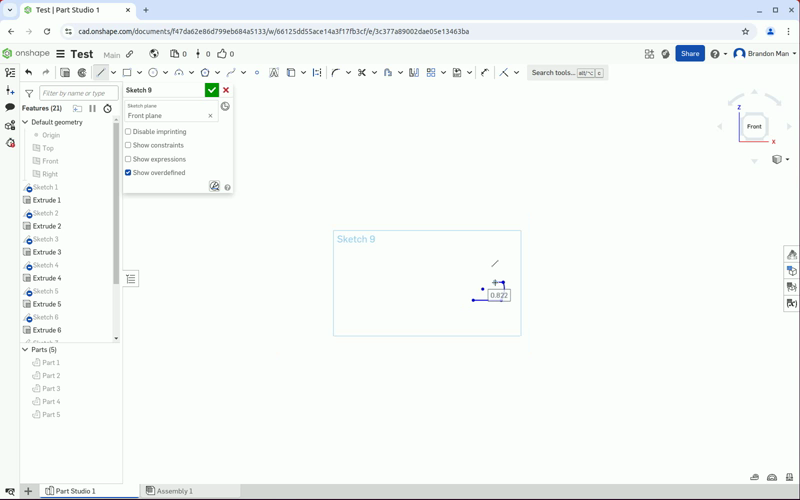
scroll(-6)
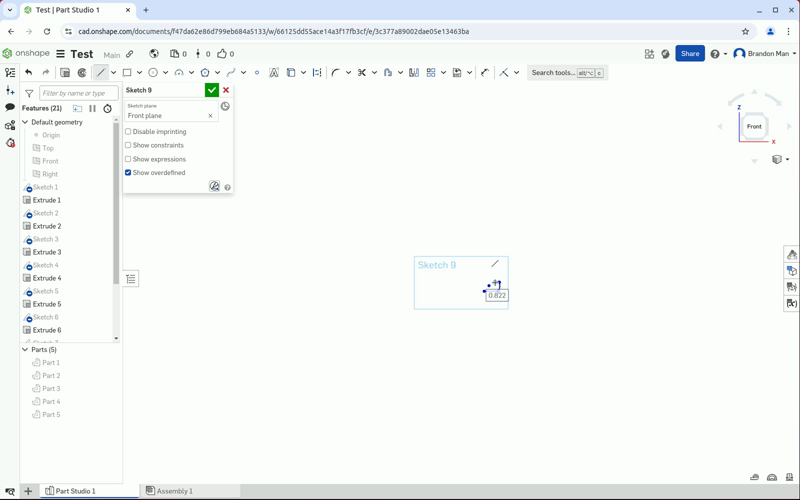
key_up(shift)
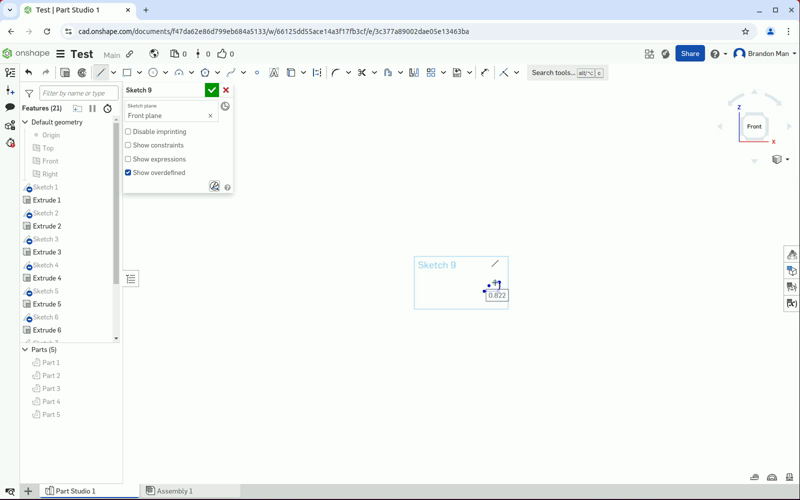
key_down(shift)
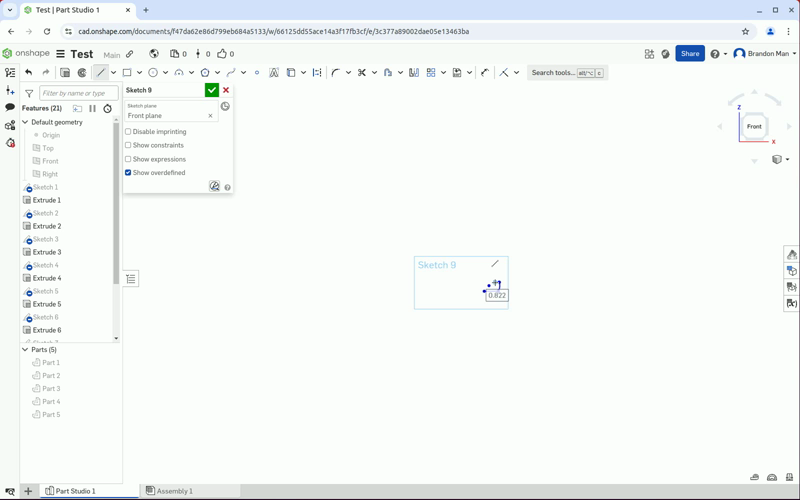
mouse_move(525, 282)
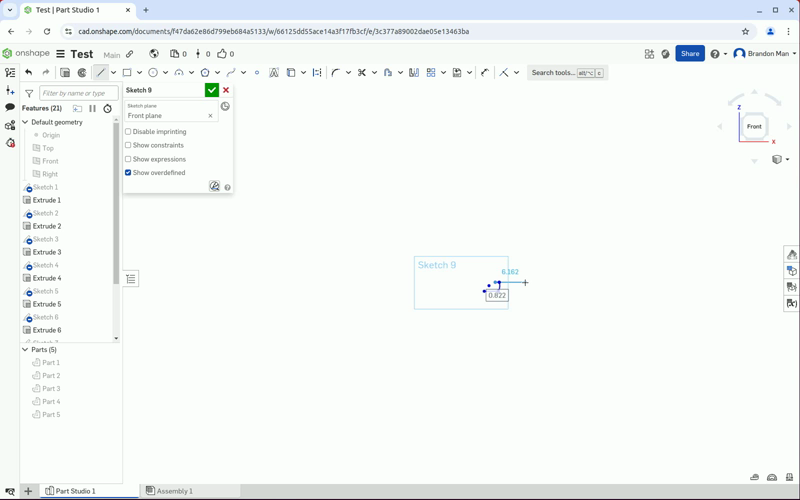
mouse_move(495, 284)
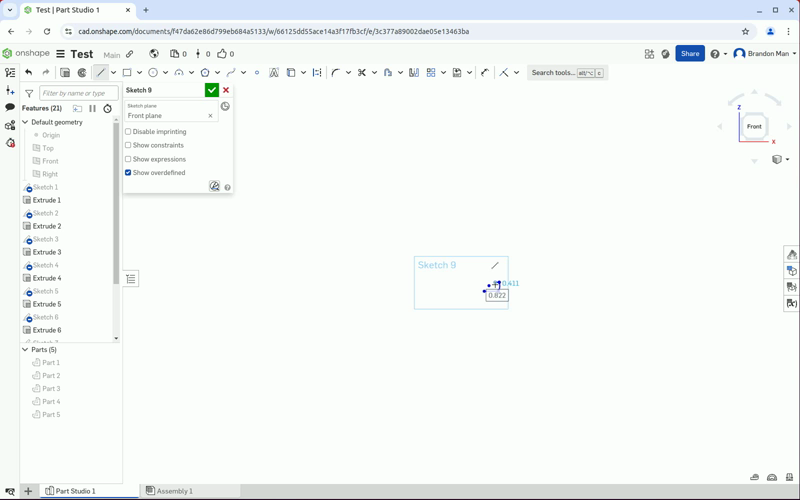
scroll(6)
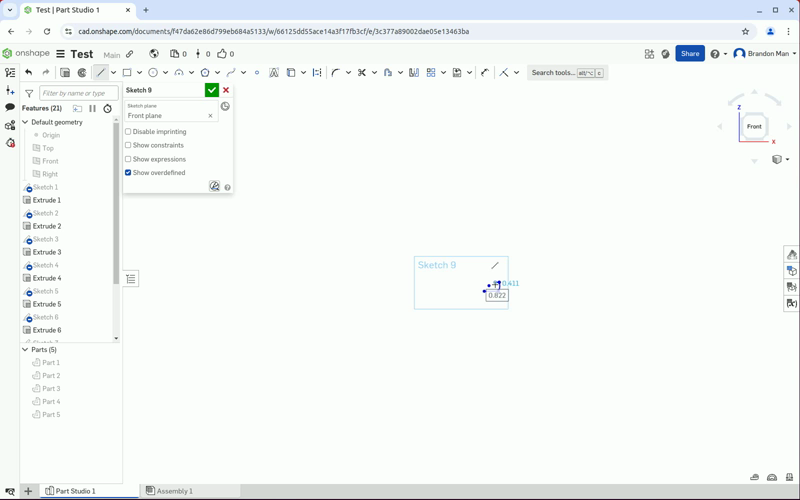
scroll(6)
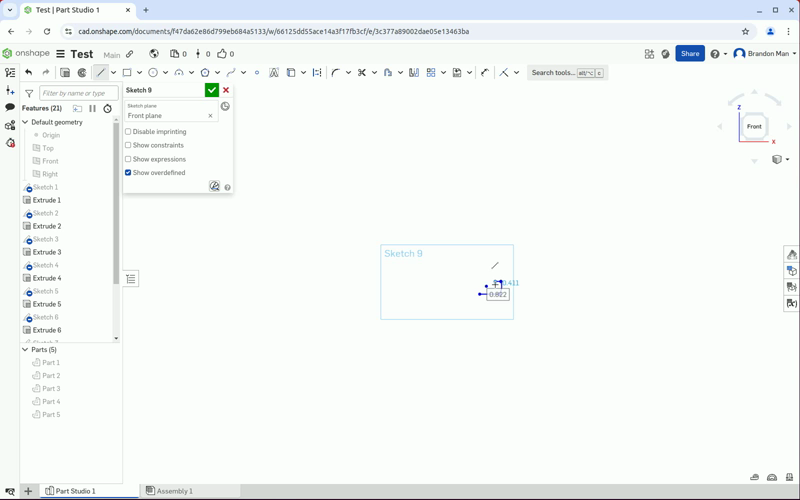
scroll(6)
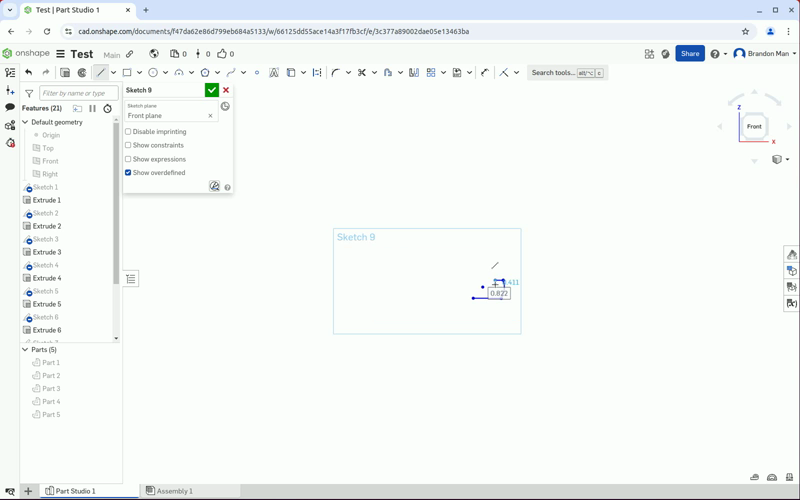
scroll(6)
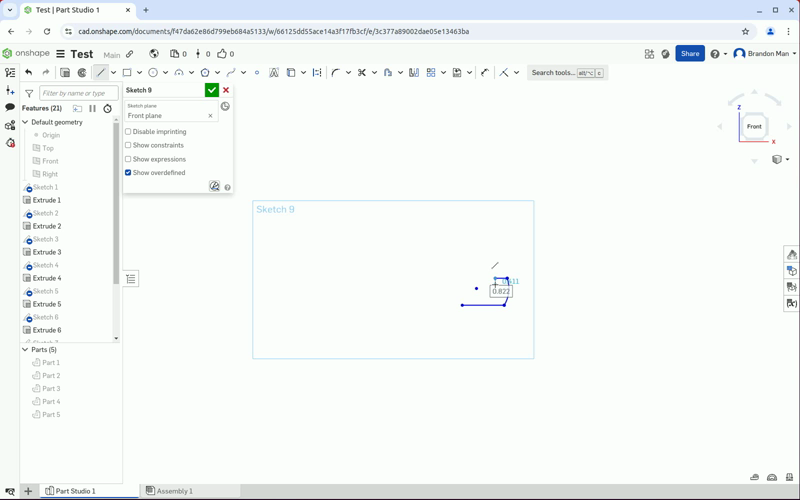
scroll(6)
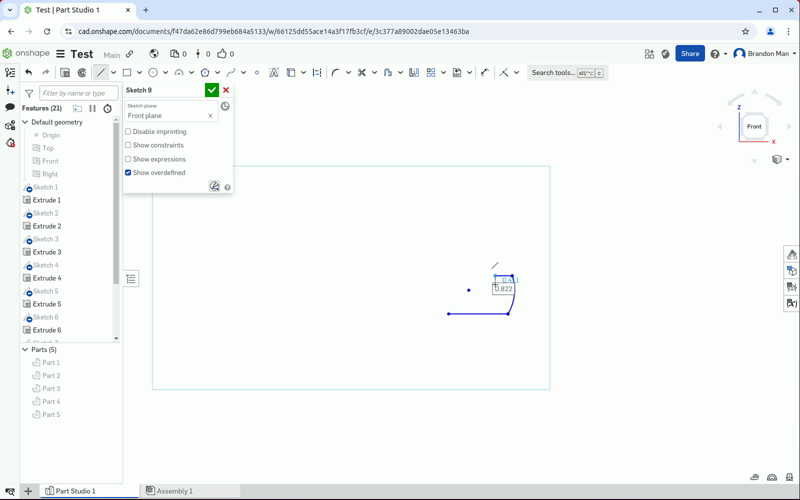
scroll(6)
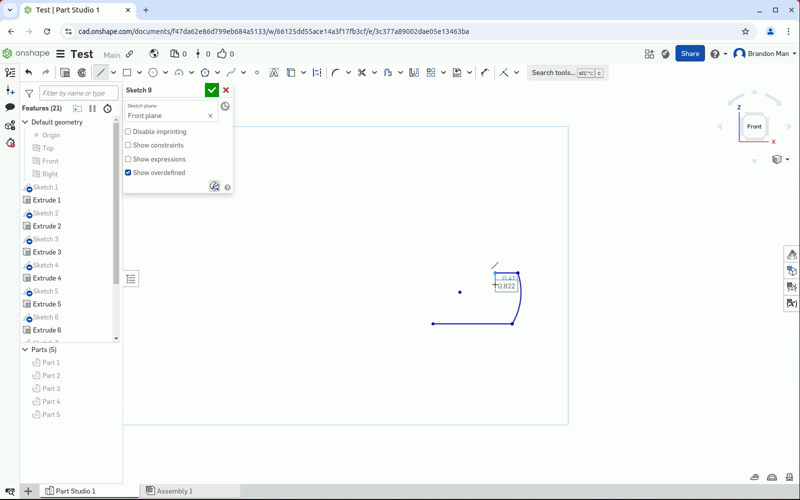
scroll(6)
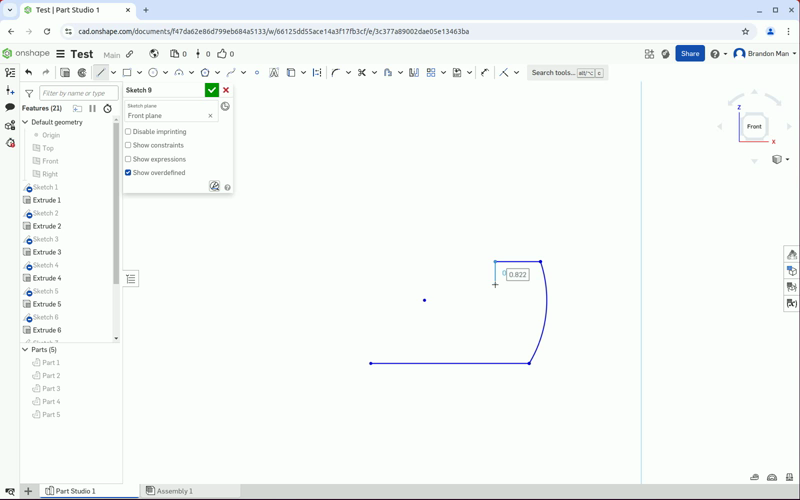
click(495, 284)
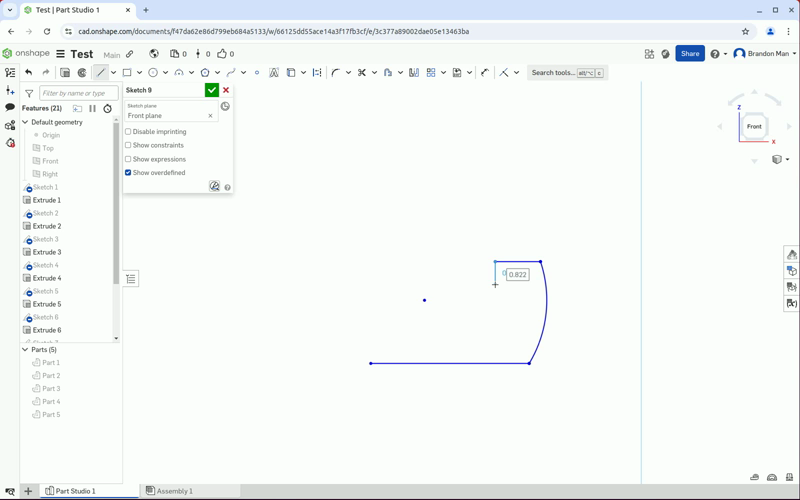
scroll(-6)
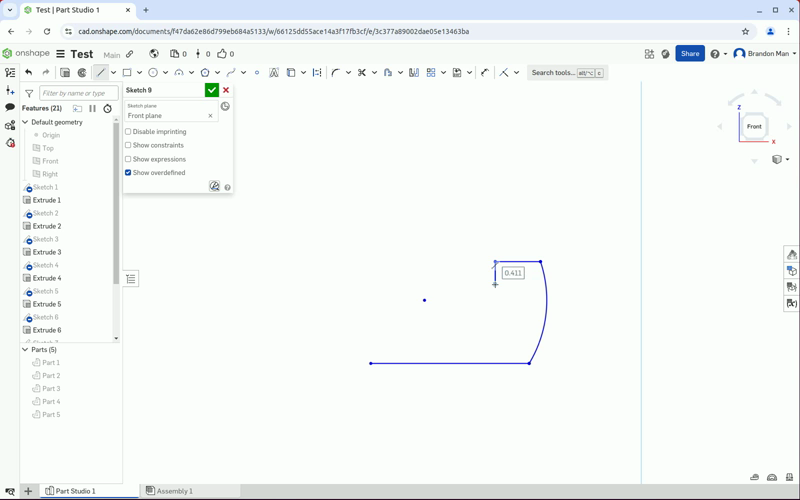
scroll(-6)
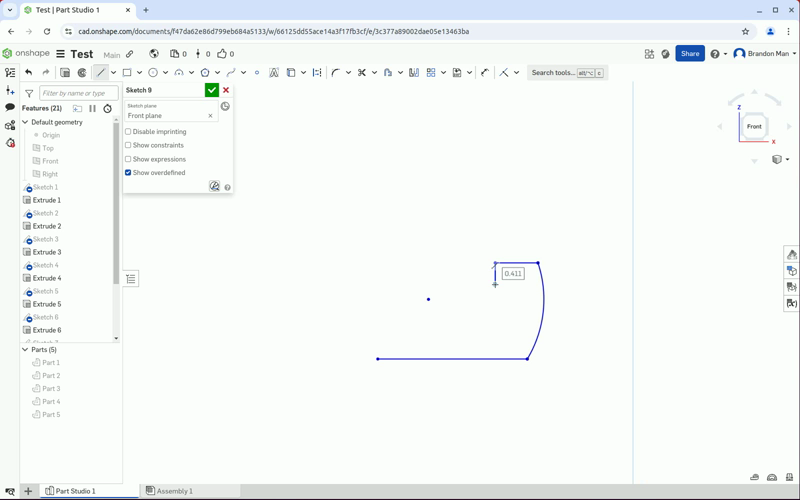
scroll(-6)
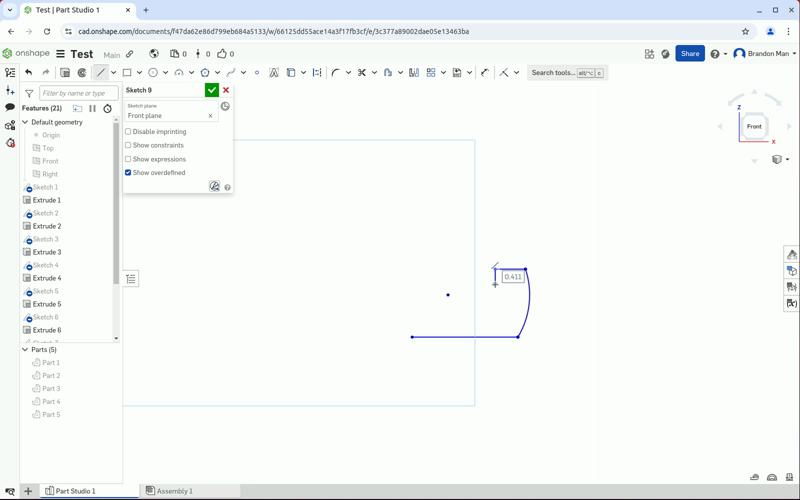
scroll(-6)
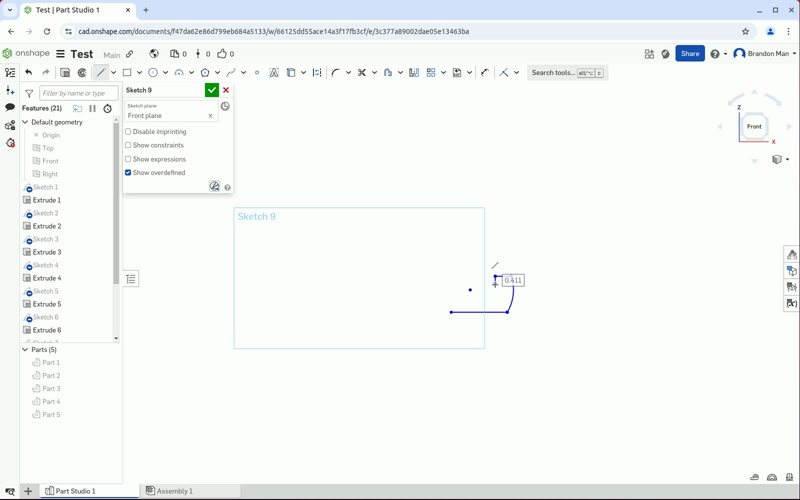
scroll(-6)
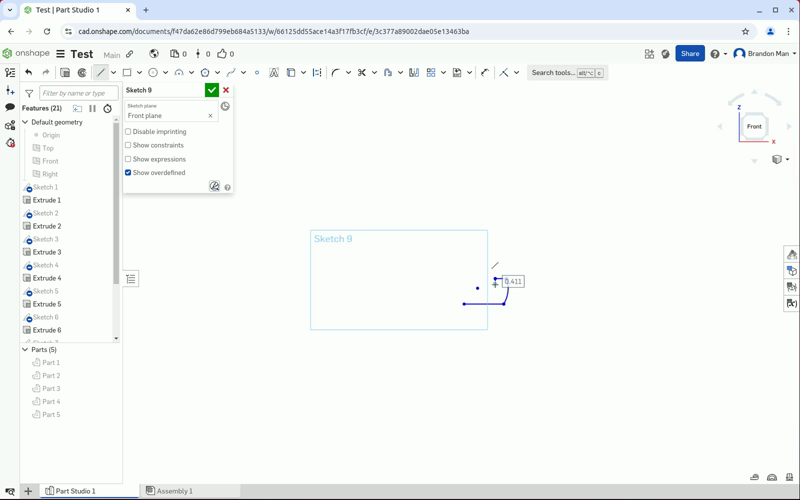
scroll(-6)
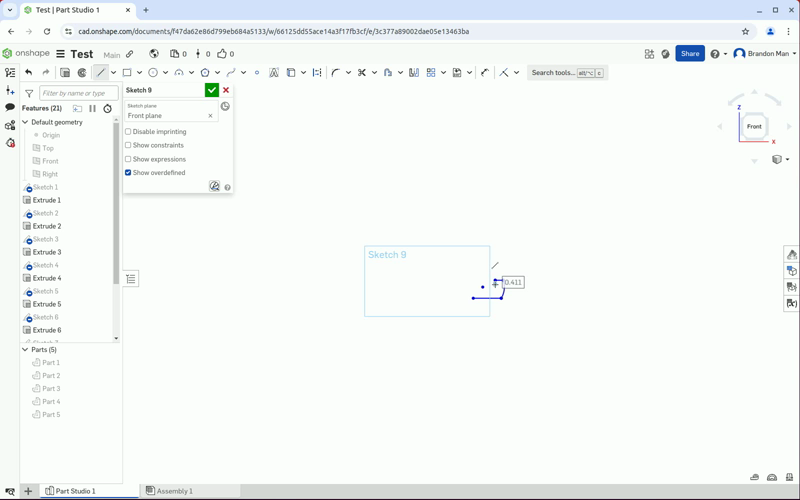
scroll(-6)
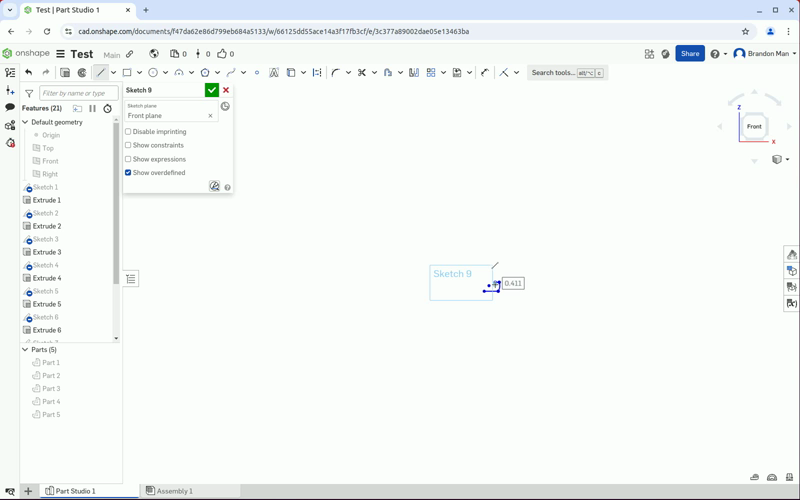
key_up(shift)
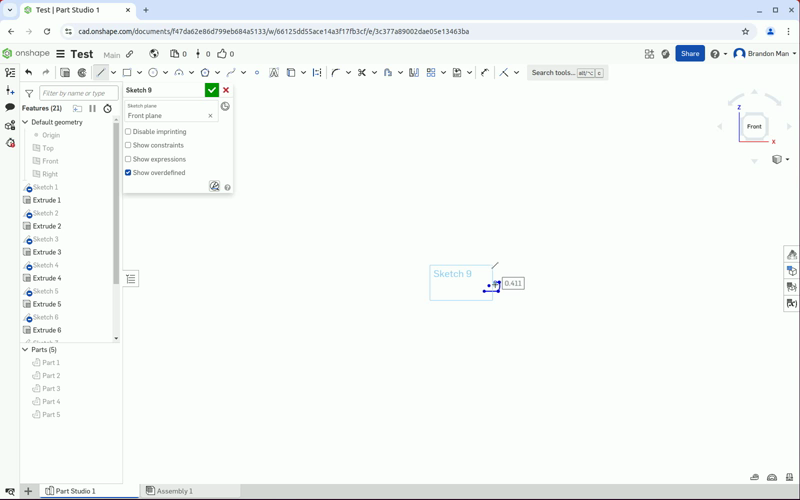
key_down(shift)
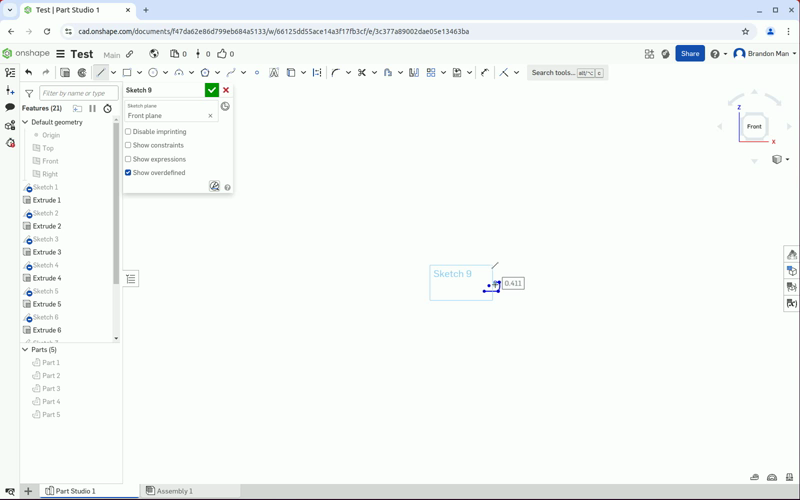
mouse_move(525, 284)
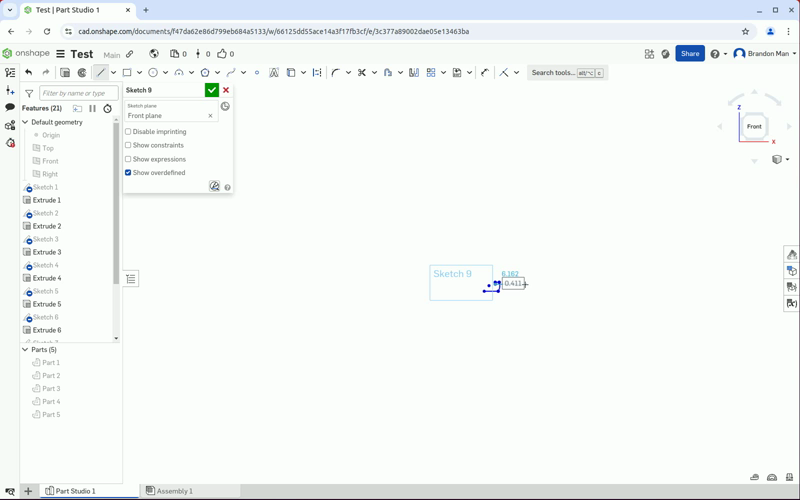
mouse_move(484, 284)
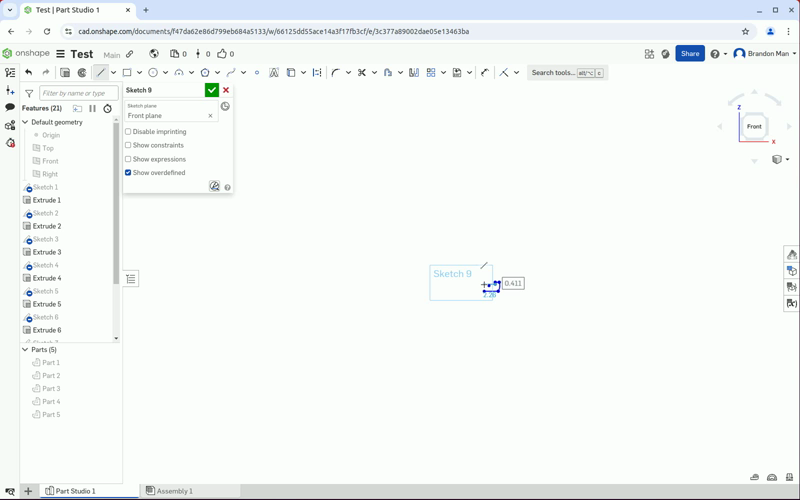
click(484, 284)
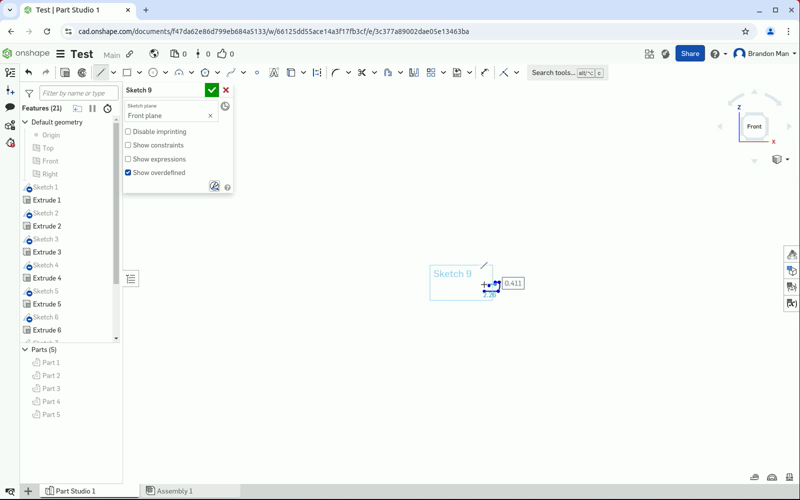
key_up(shift)
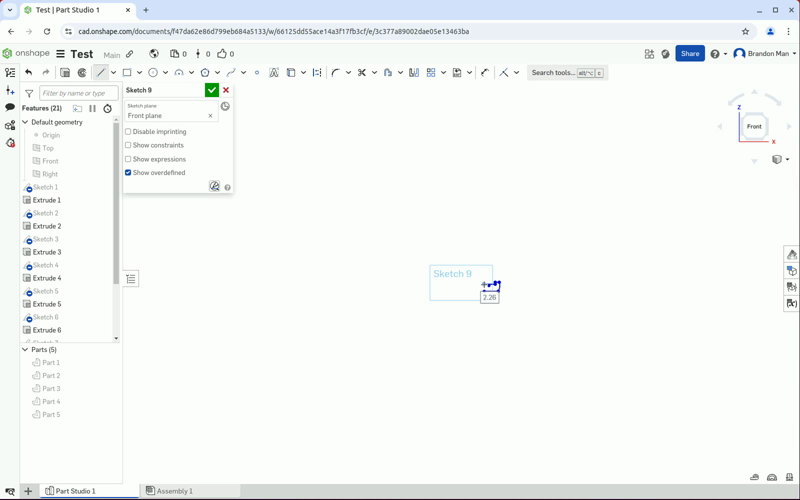
mouse_move(514, 284)
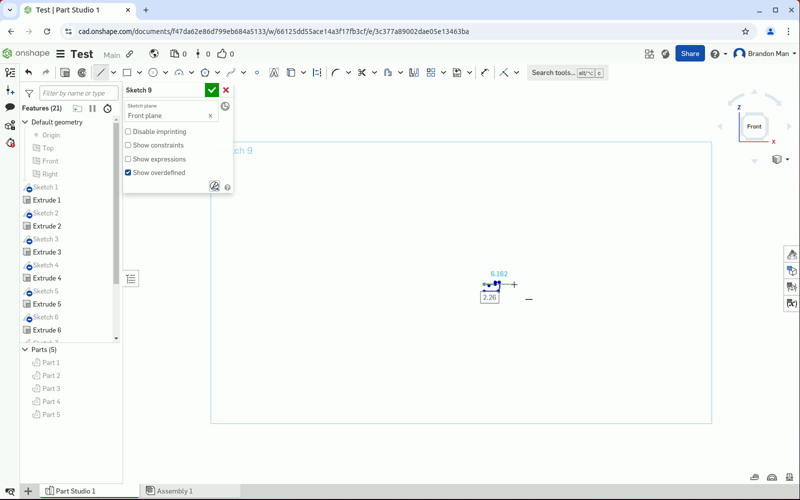
key_down(shift)
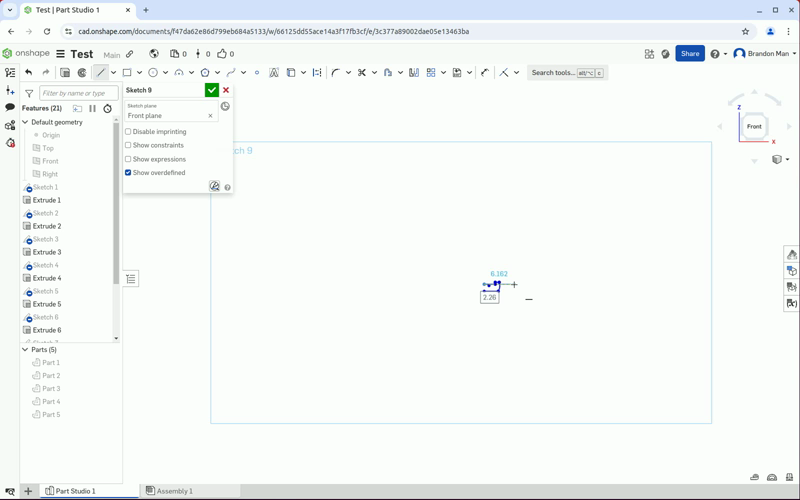
mouse_move(484, 291)
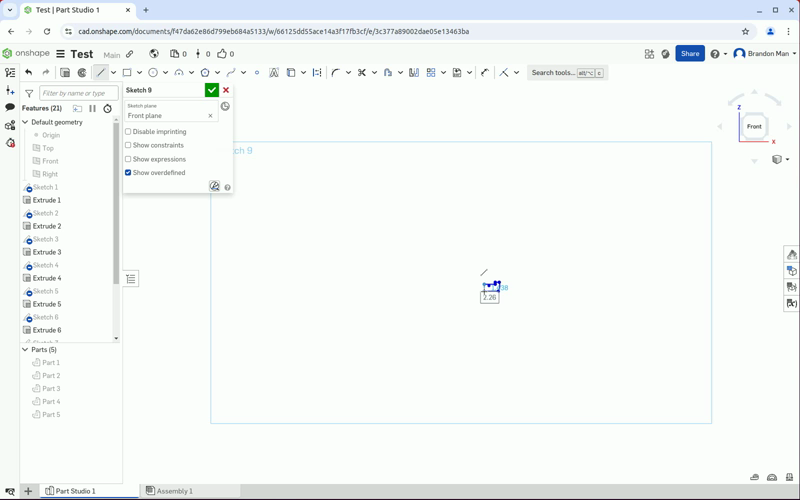
scroll(6)
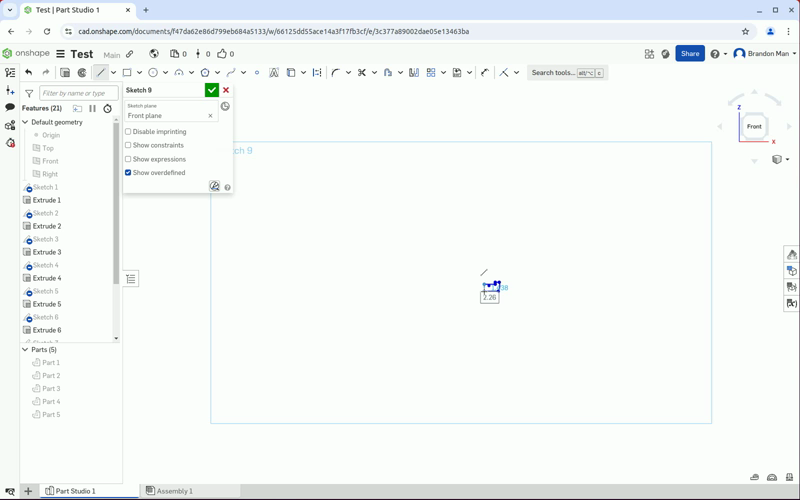
scroll(6)
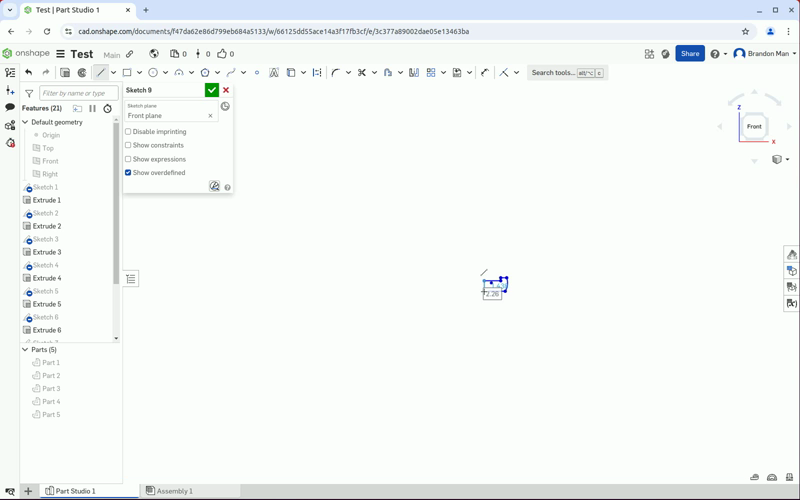
scroll(6)
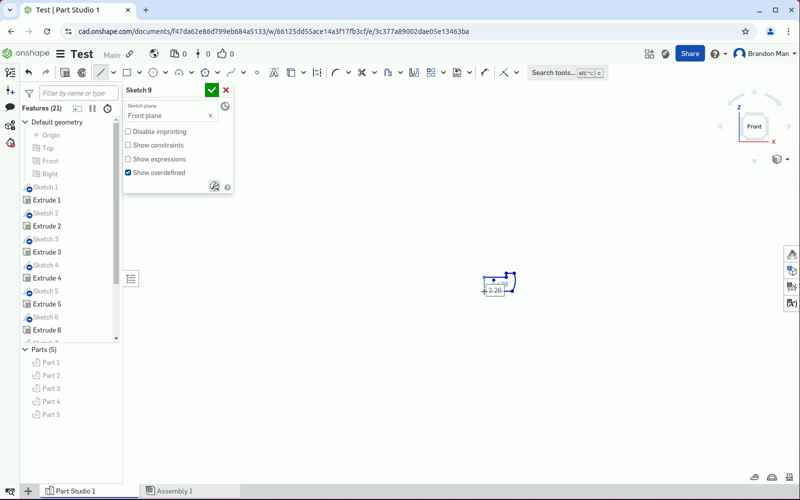
scroll(6)
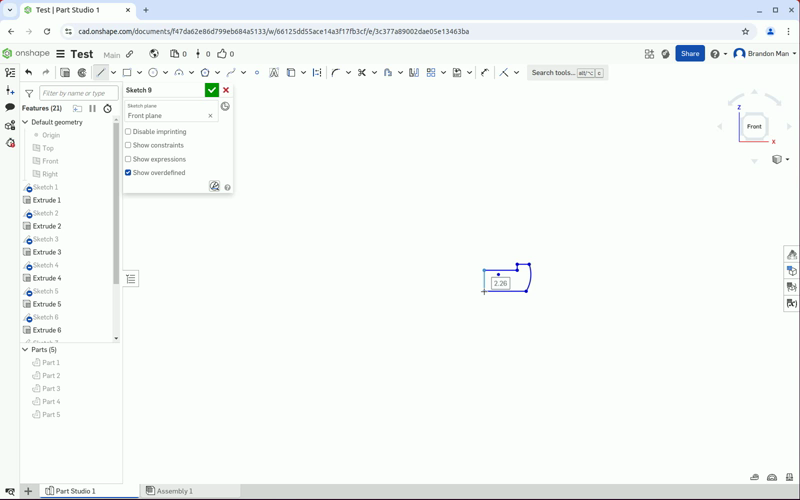
scroll(6)
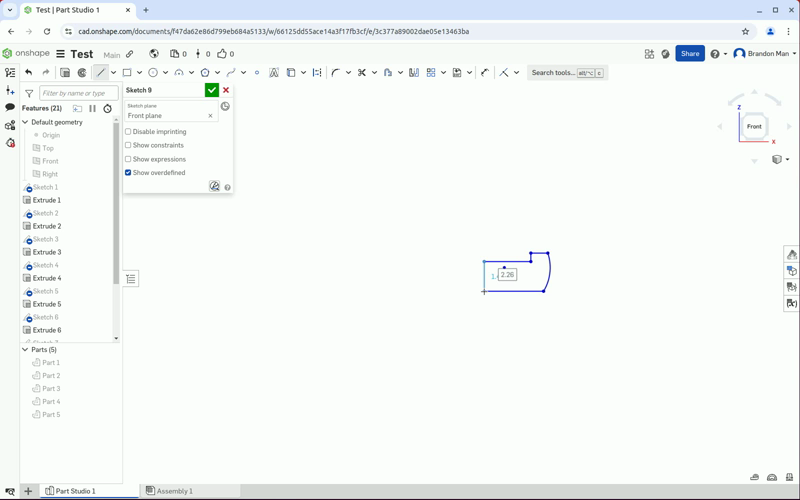
scroll(6)
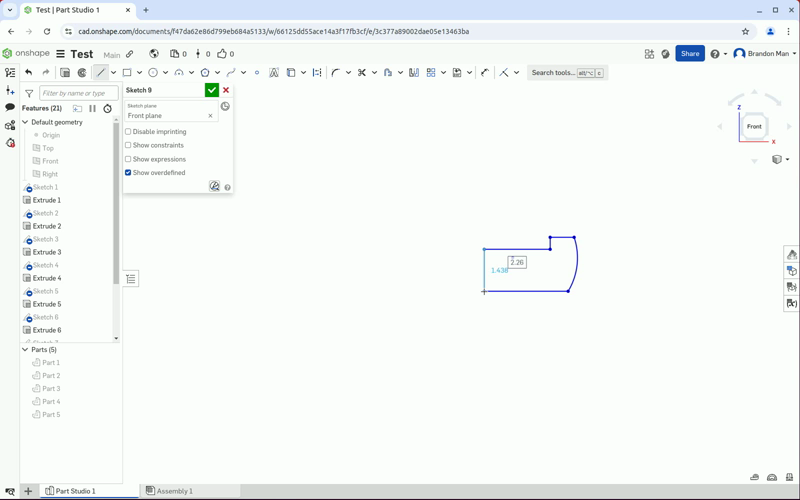
scroll(6)
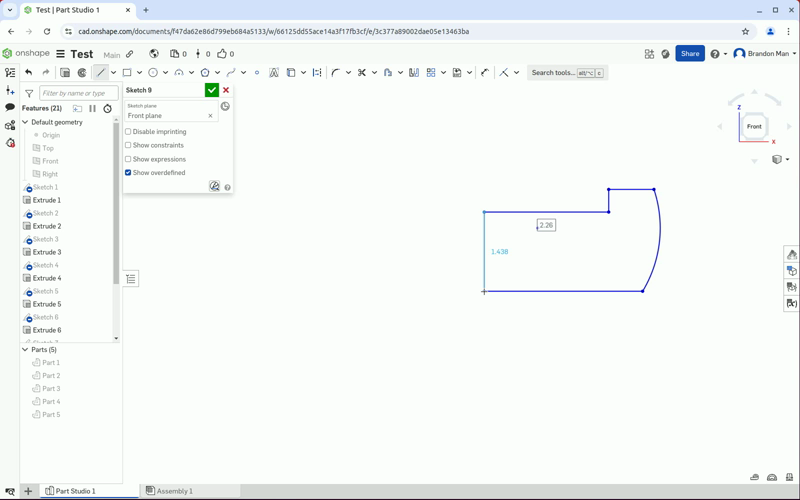
key_up(shift)
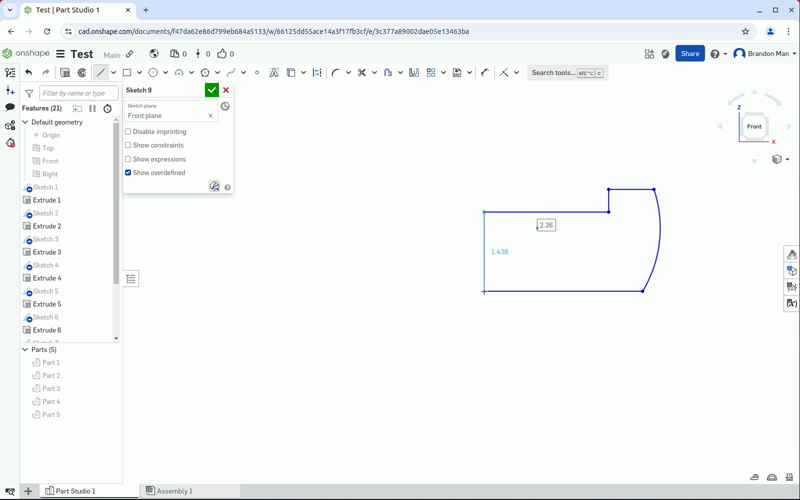
click(484, 291)
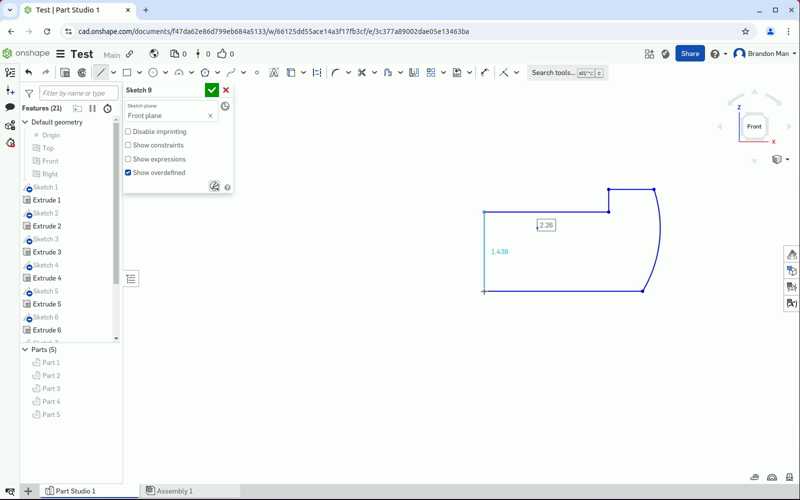
scroll(-6)
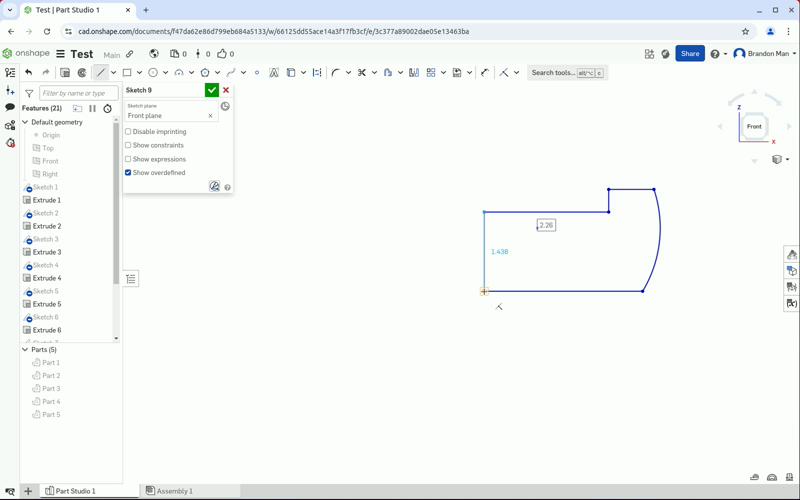
scroll(-6)
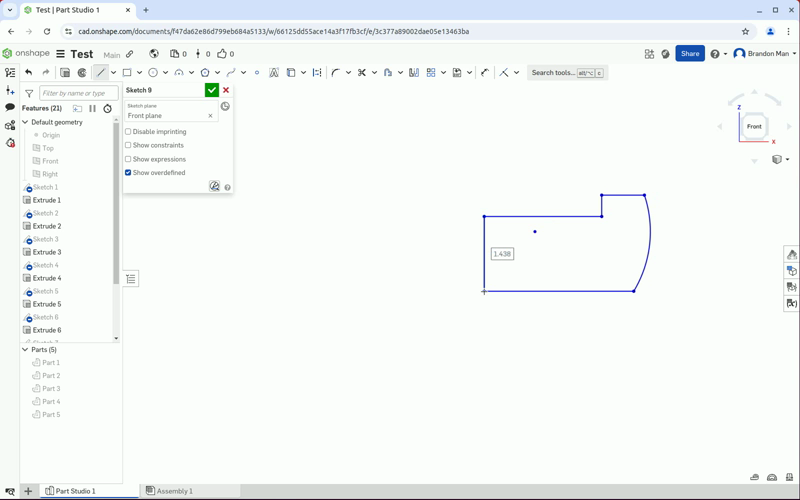
scroll(-6)
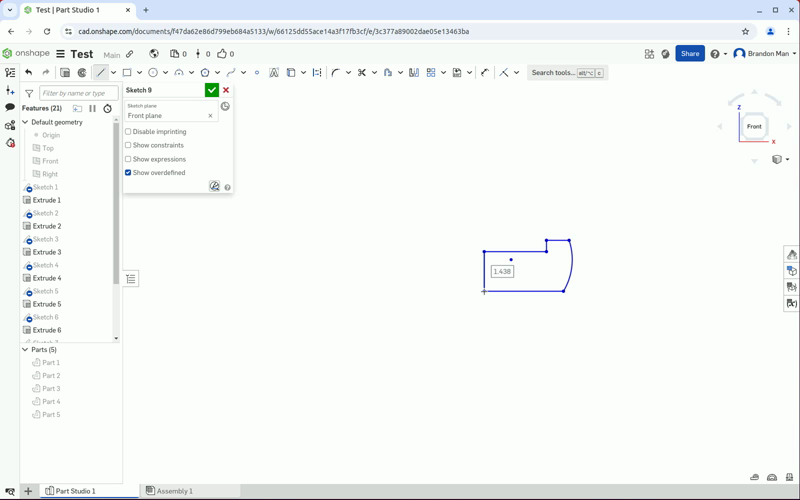
scroll(-6)
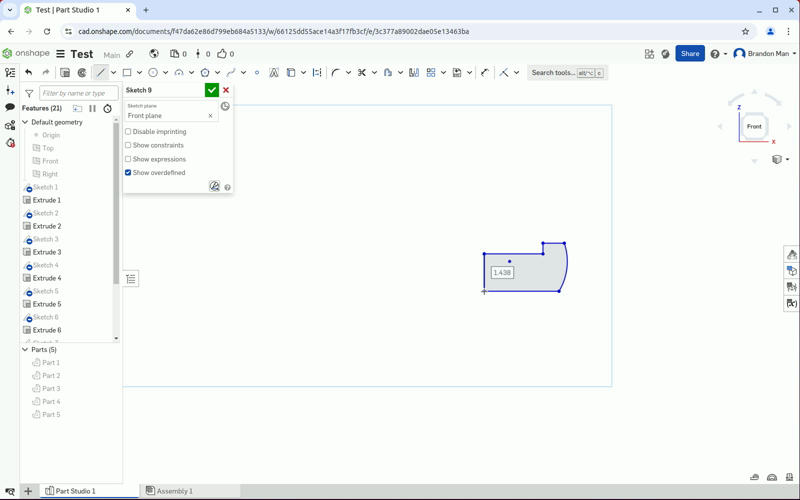
scroll(-6)
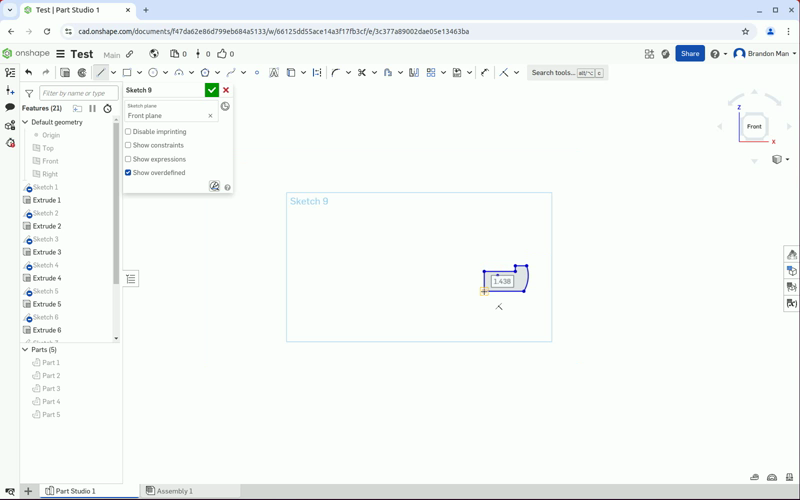
scroll(-6)
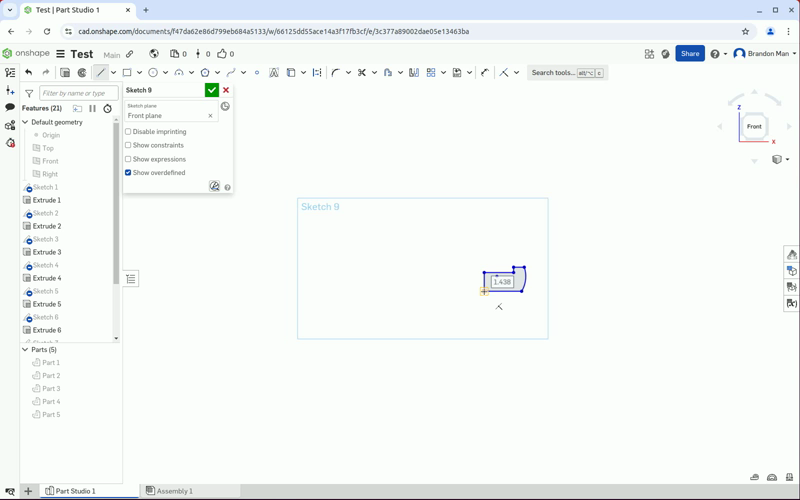
scroll(-6)
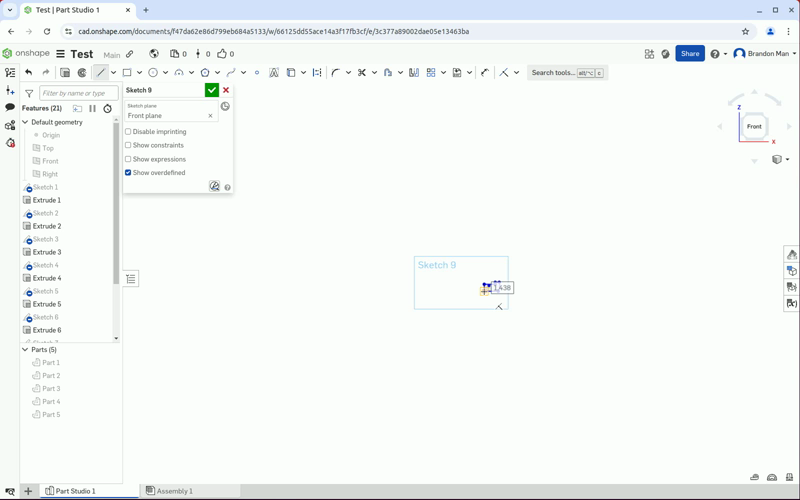
key(esc)
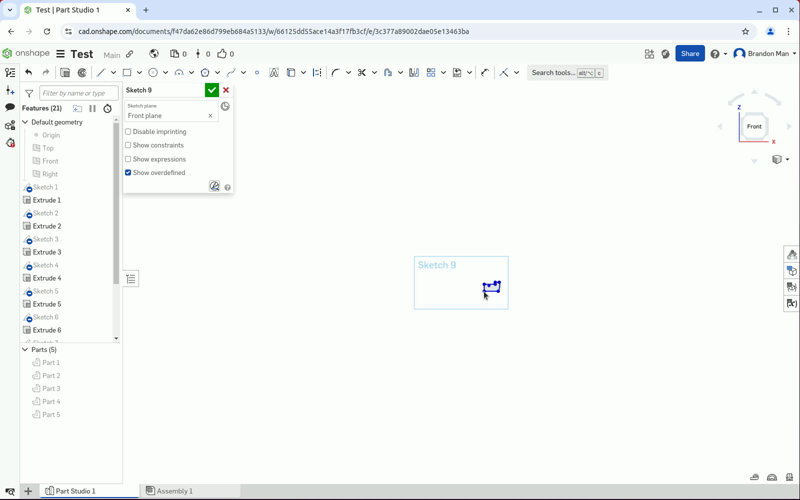
mouse_move(496, 285)
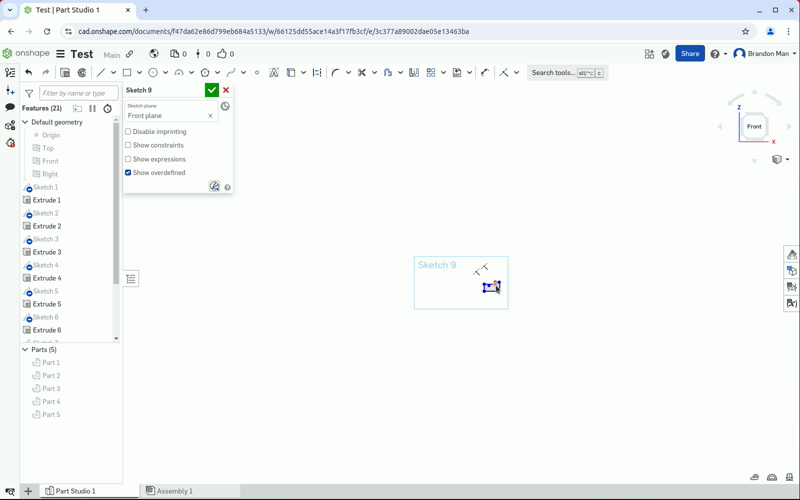
scroll(6)
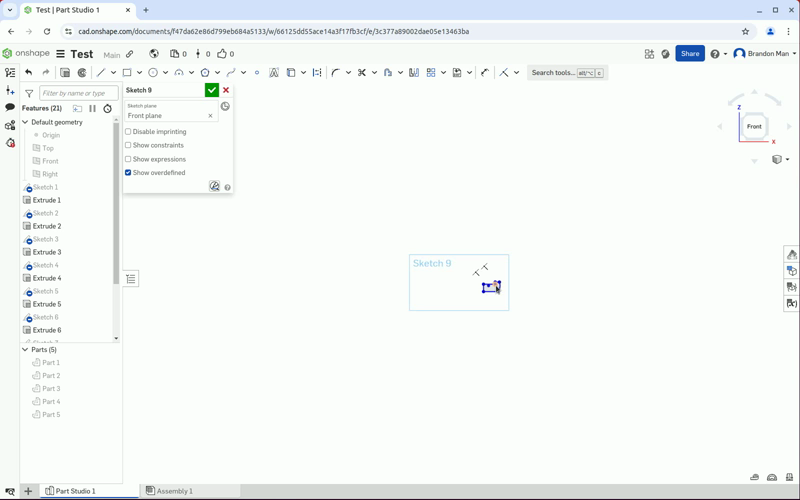
scroll(6)
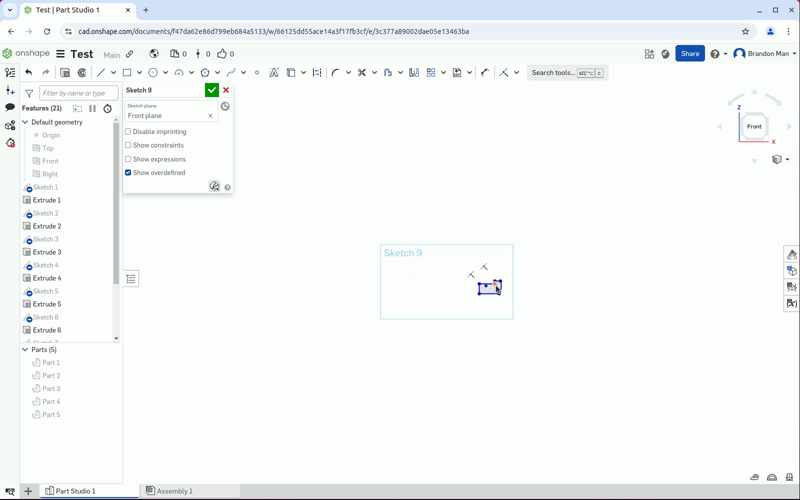
scroll(6)
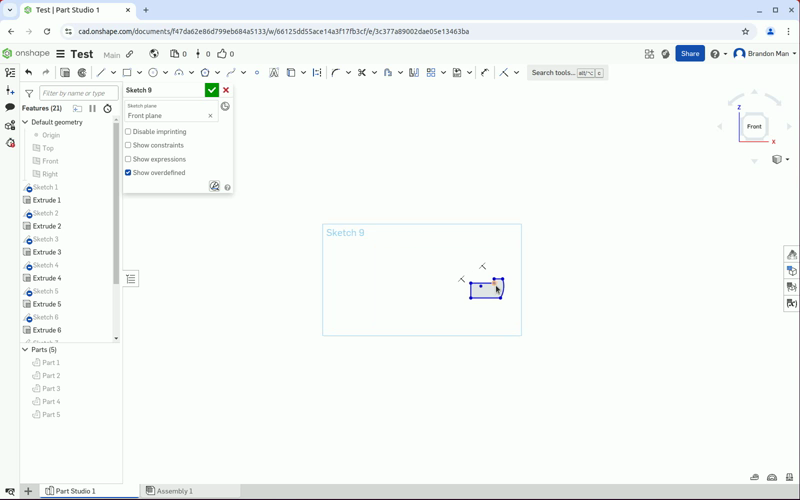
scroll(6)
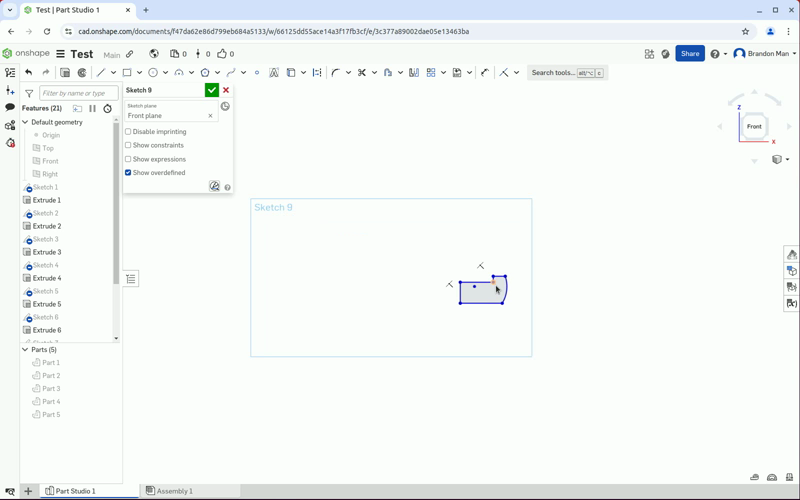
scroll(6)
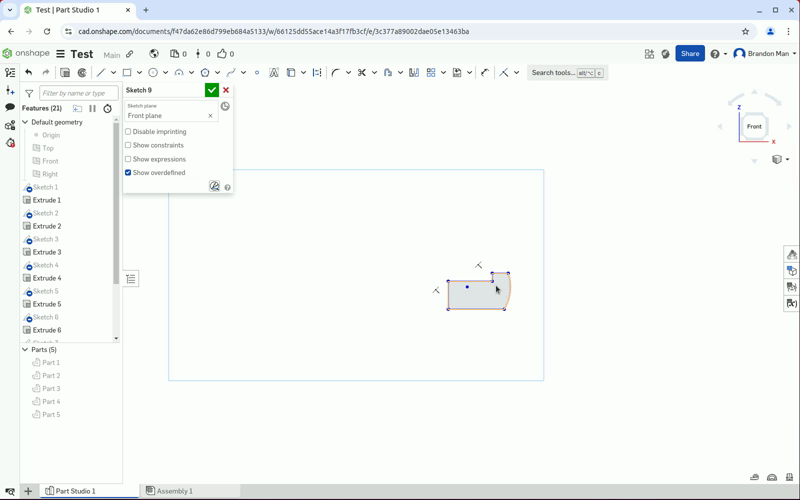
scroll(6)
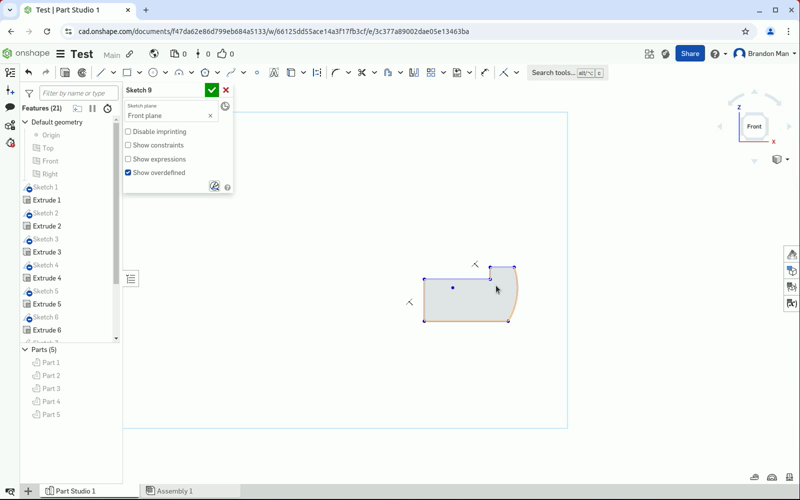
scroll(6)
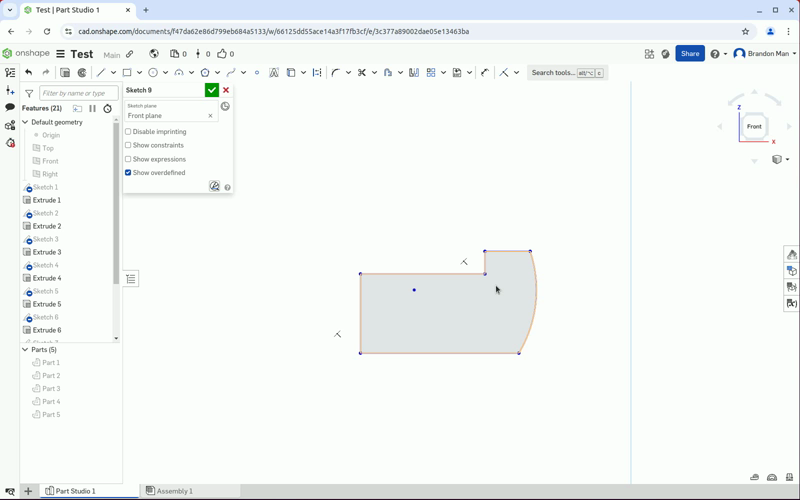
click(496, 285)
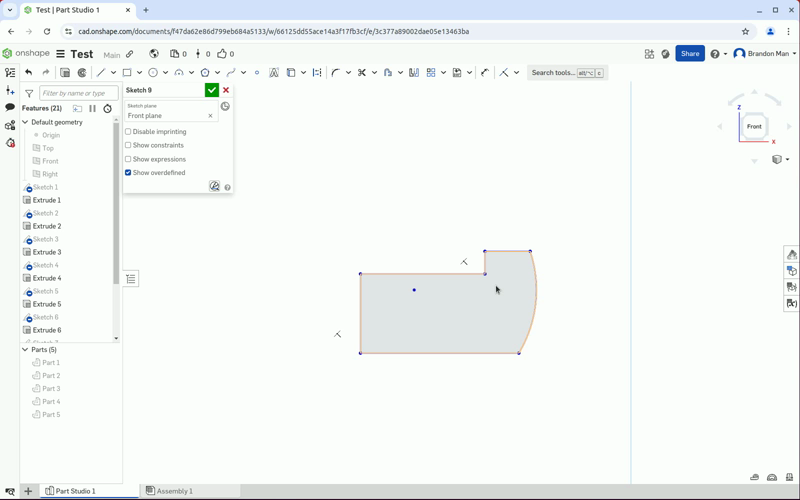
scroll(-6)
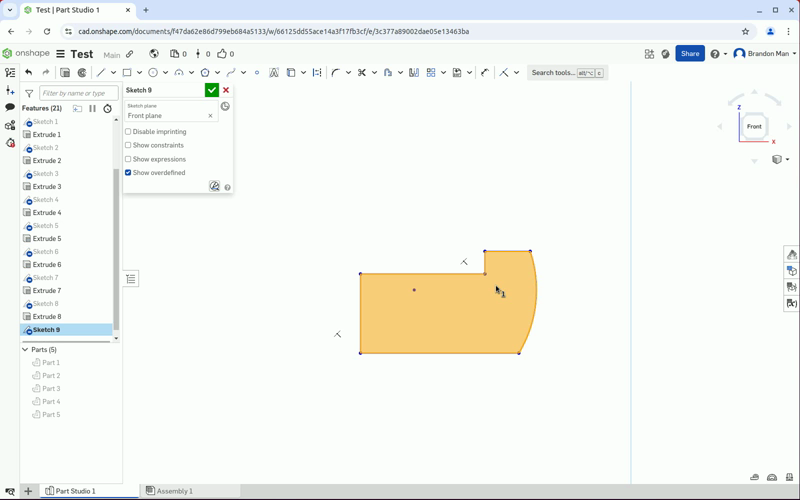
scroll(-6)
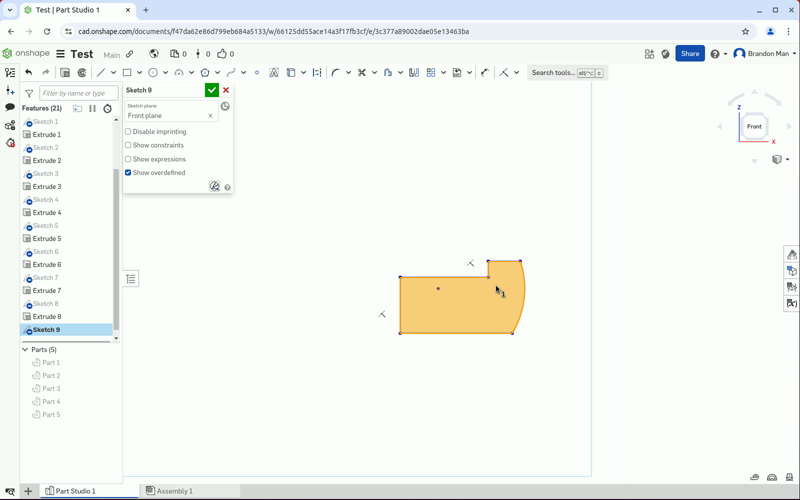
scroll(-6)
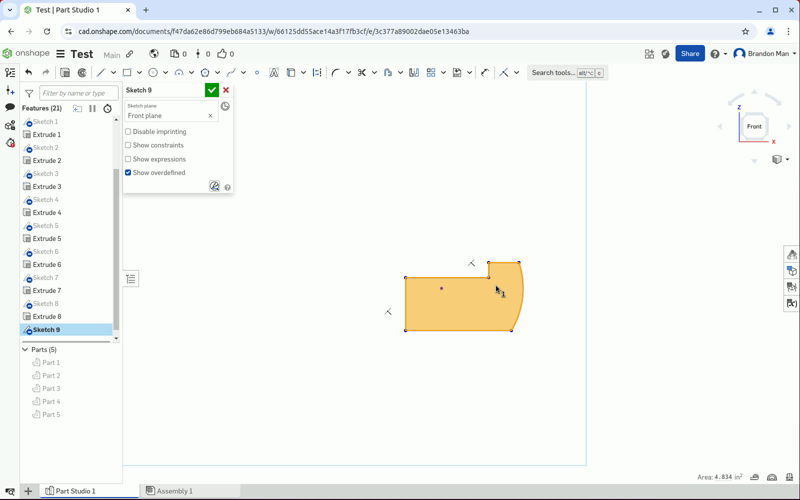
scroll(-6)
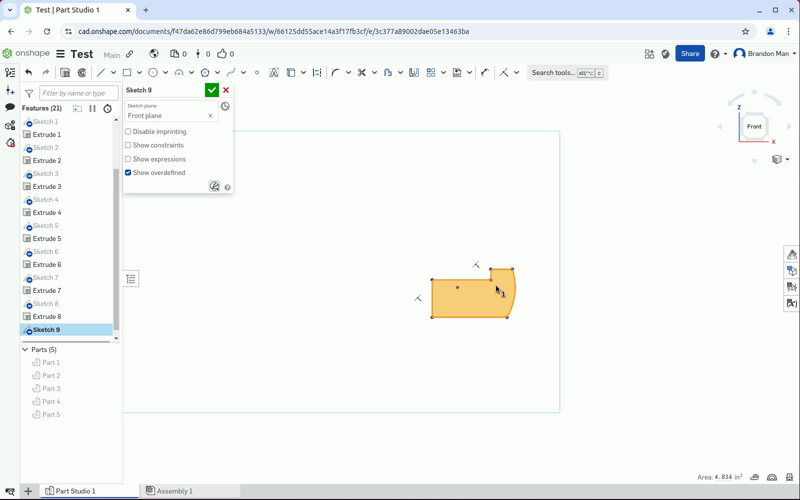
scroll(-6)
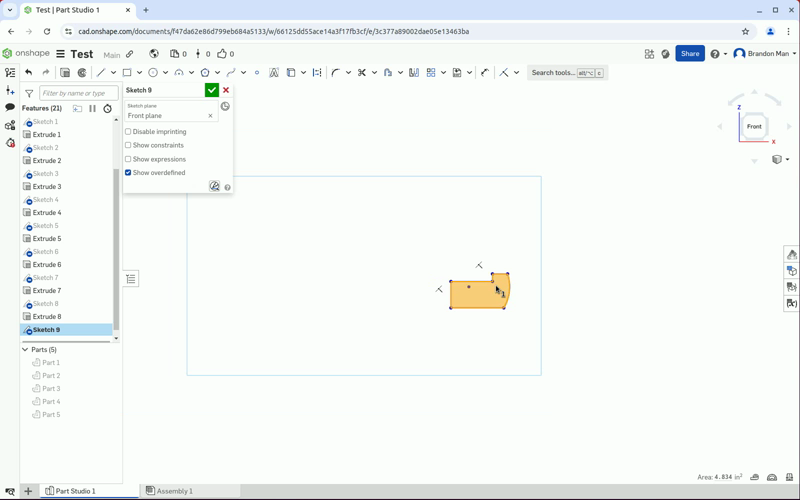
scroll(-6)
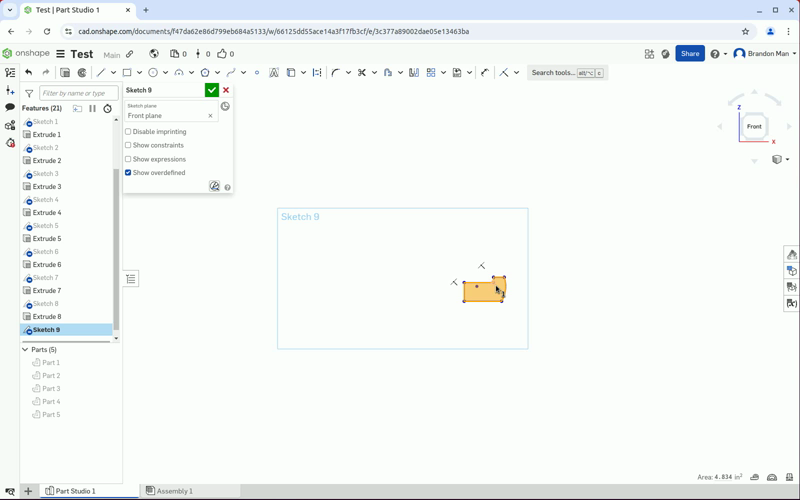
scroll(-6)
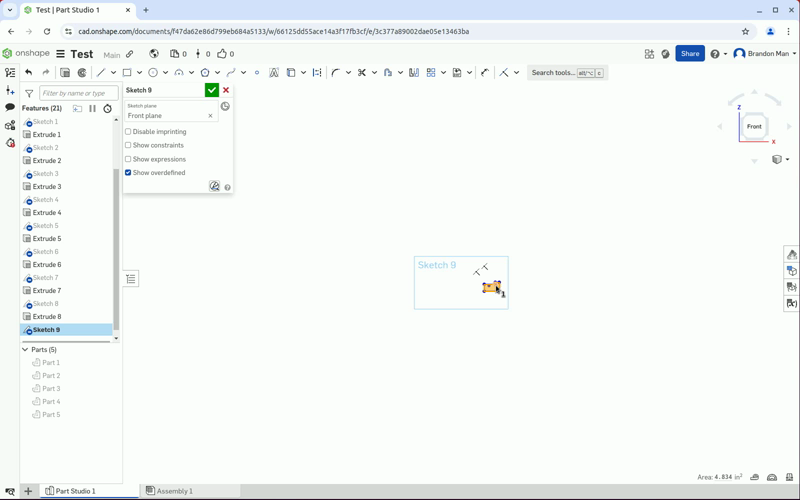
mouse_move(73, 352)
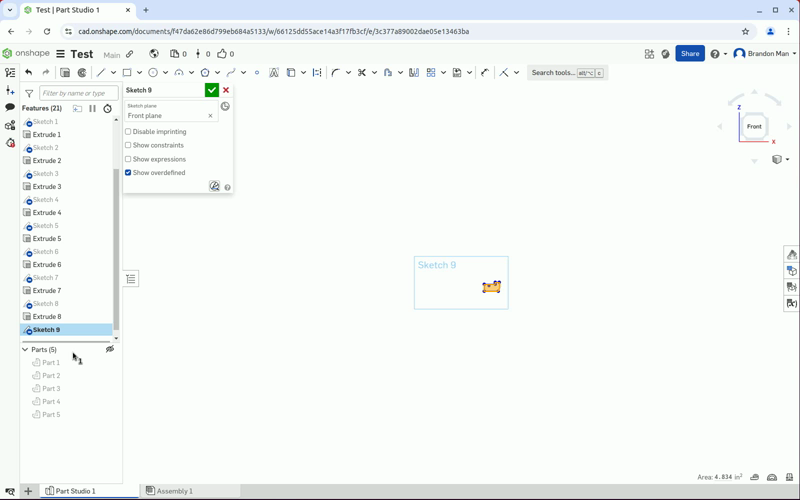
key(shift+y)
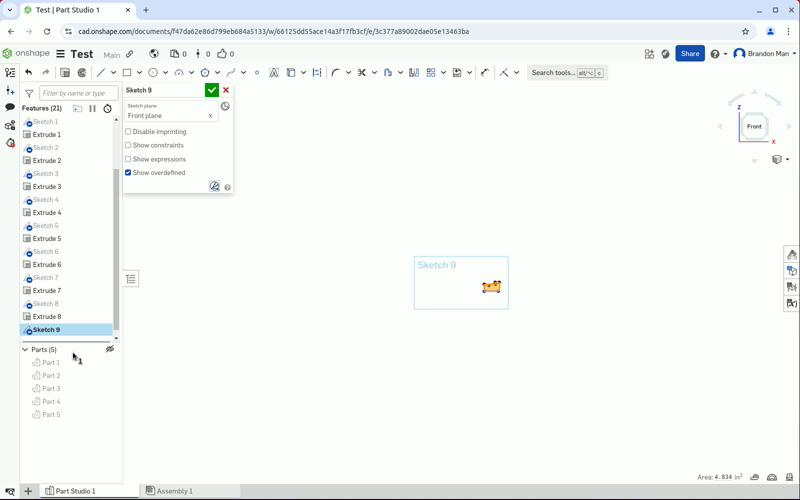
key(shift+e)
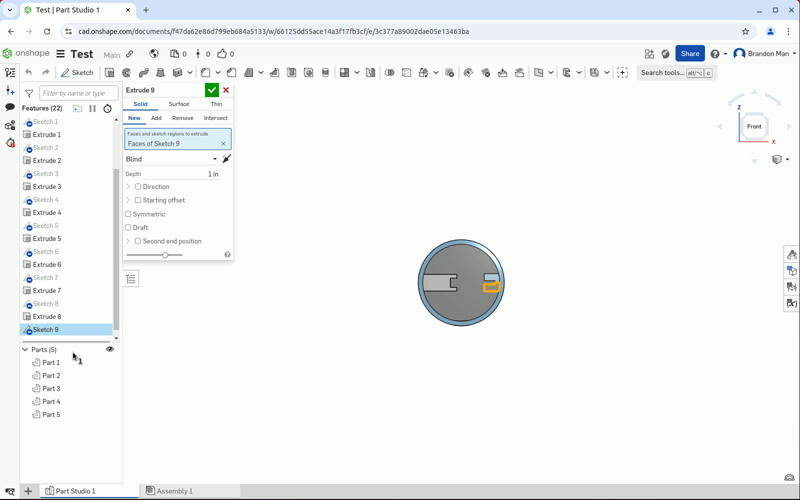
mouse_move(143, 106)
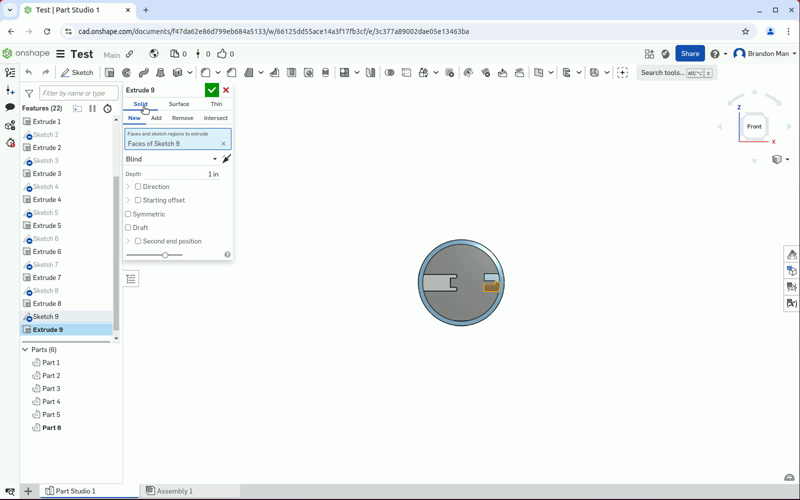
click(143, 106)
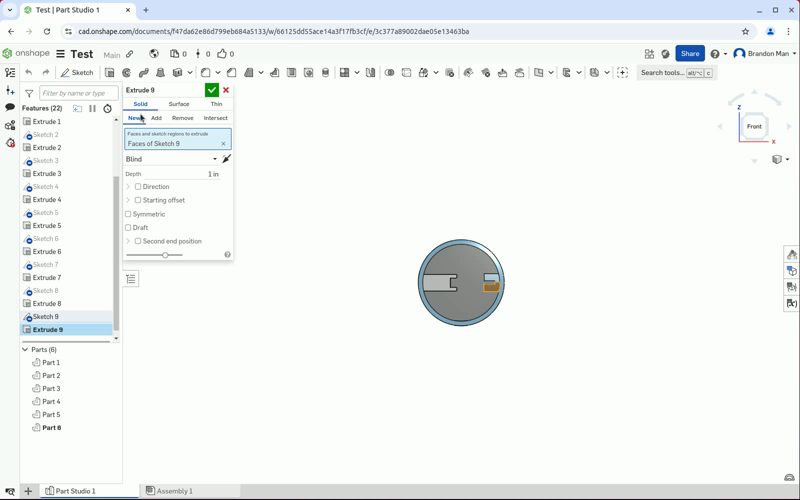
mouse_move(137, 120)
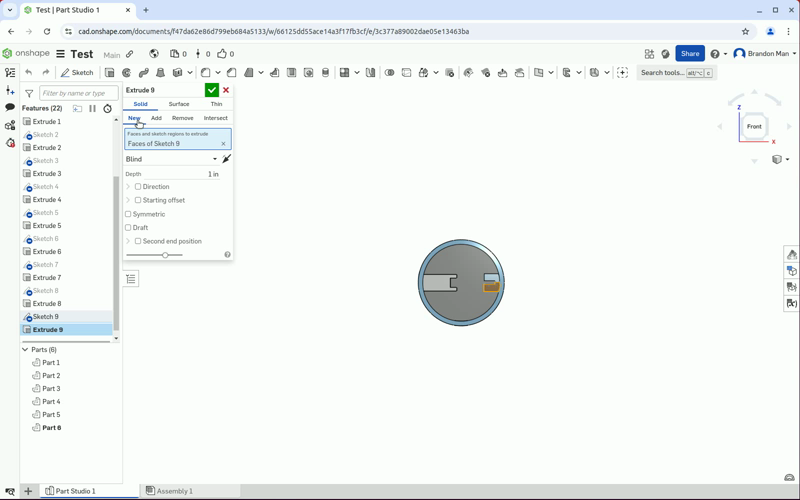
click(137, 120)
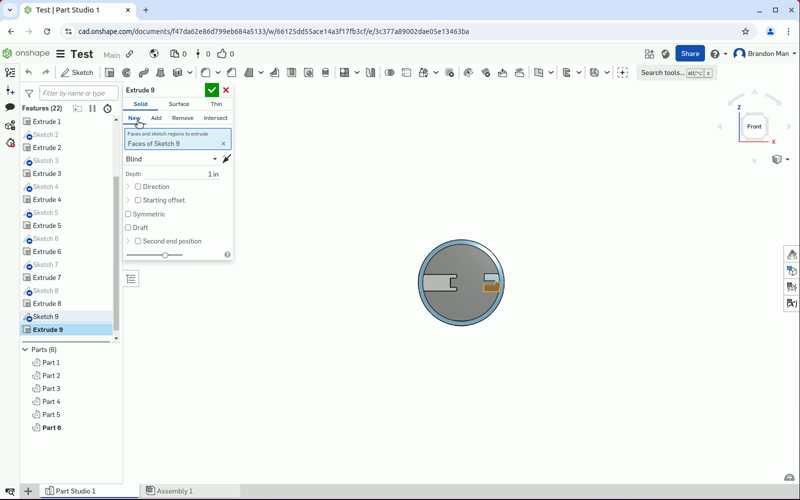
key(tab, 4)
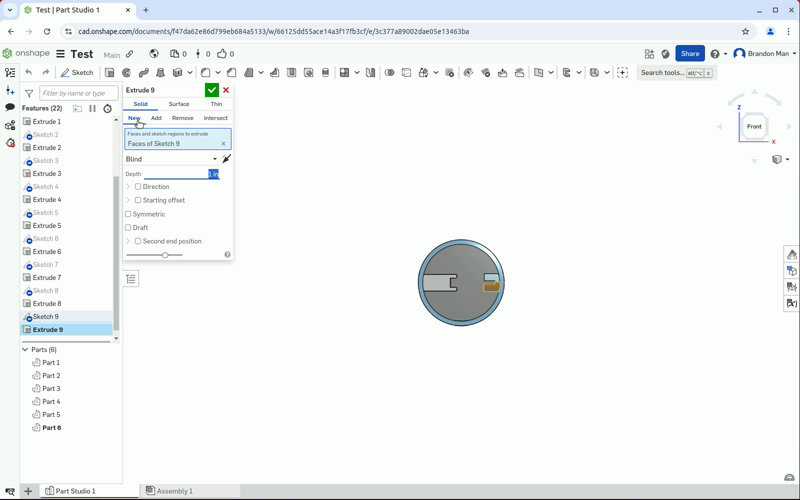
text(17.331)
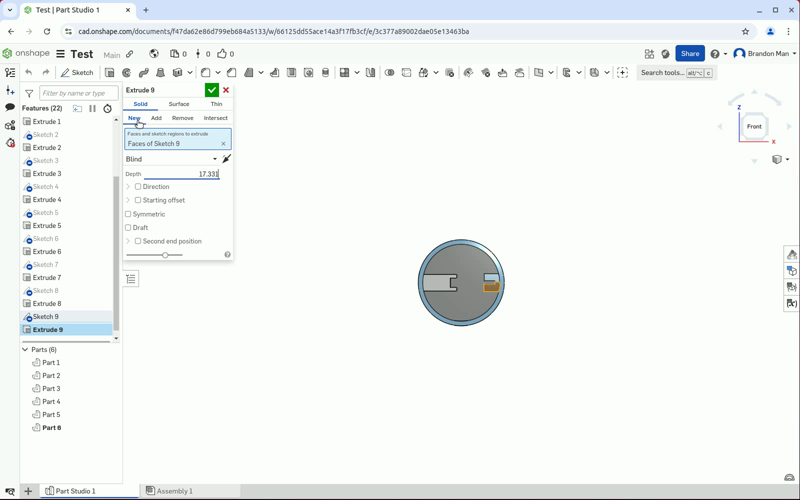
key(enter)
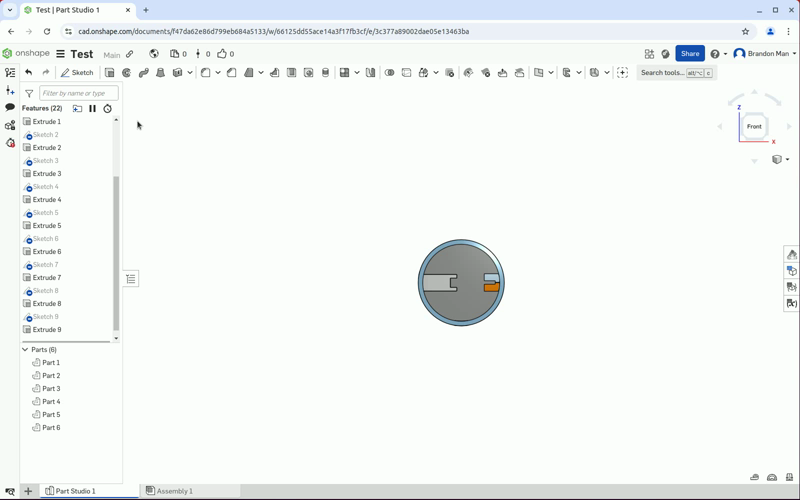
key(shift+h)
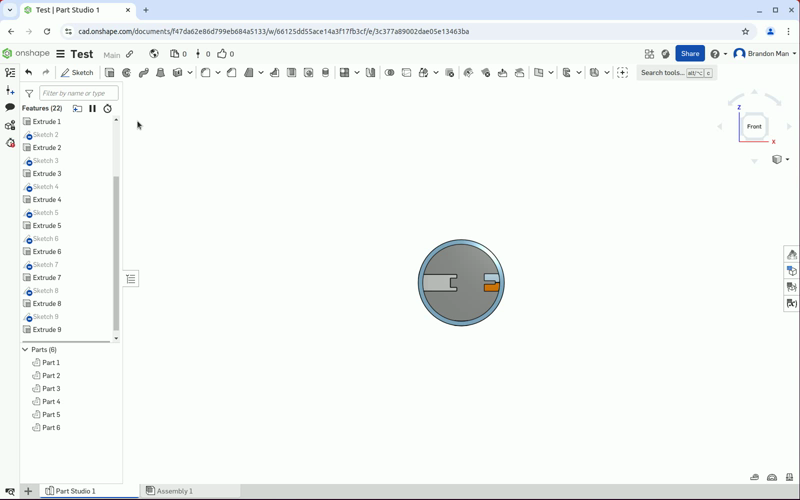
key(shift+h)
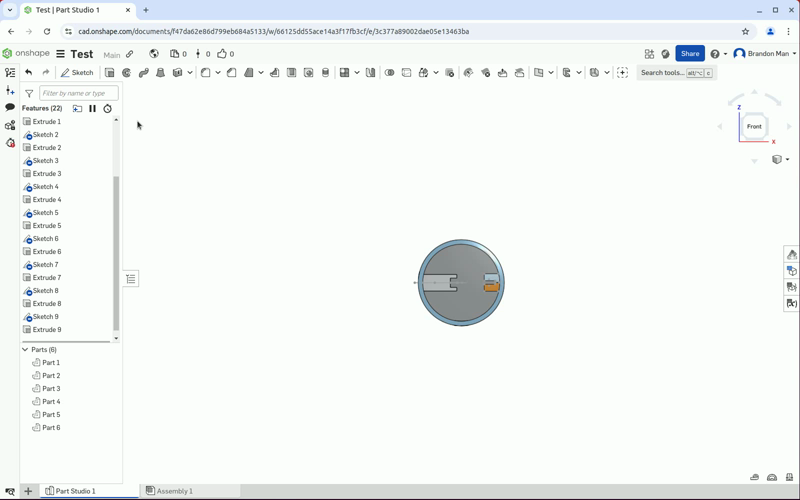
key(shift+7)
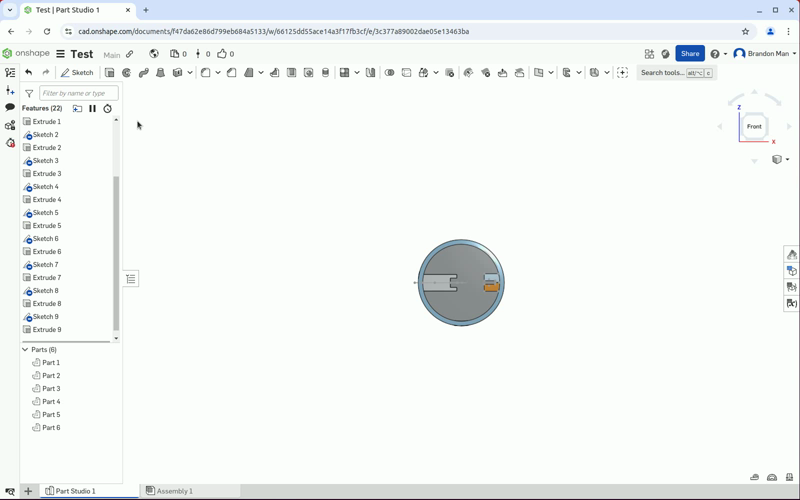
key(left, 2)
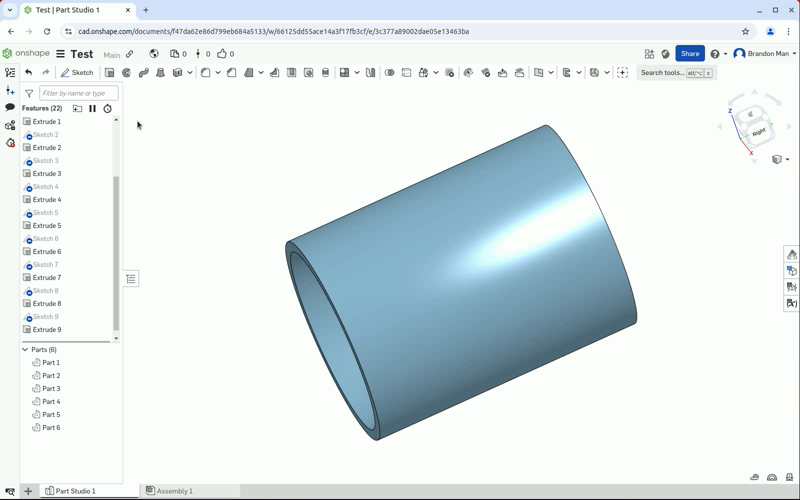
key(down, 2)
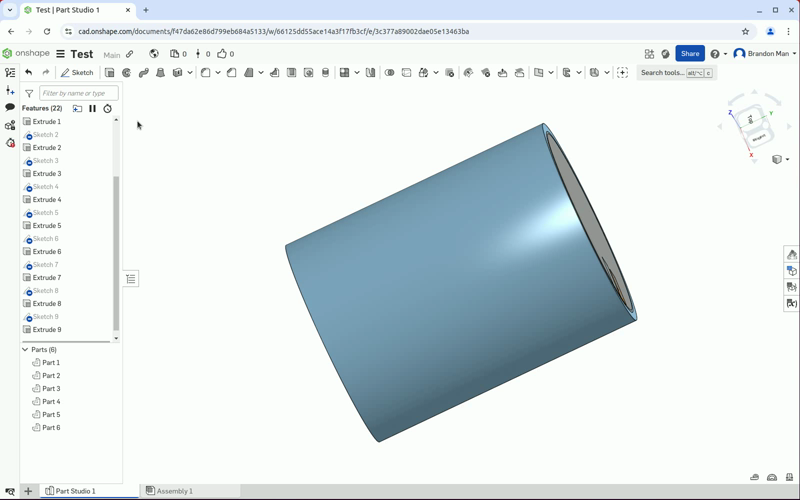
key(up, 2)
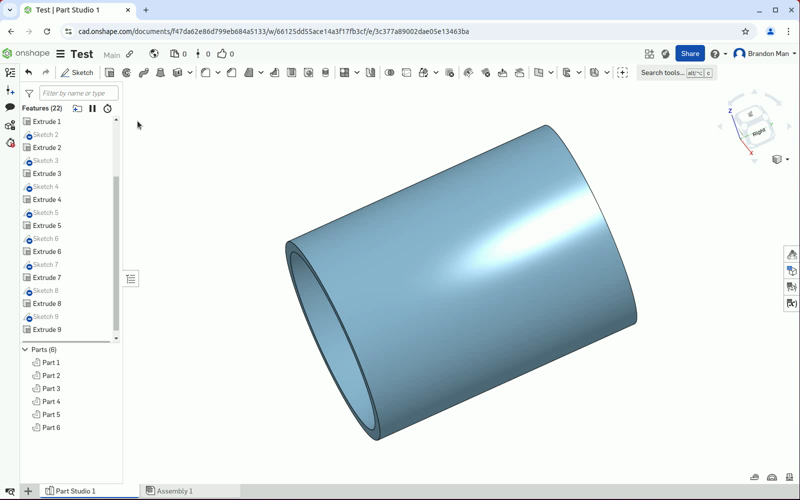
key(right, 2)
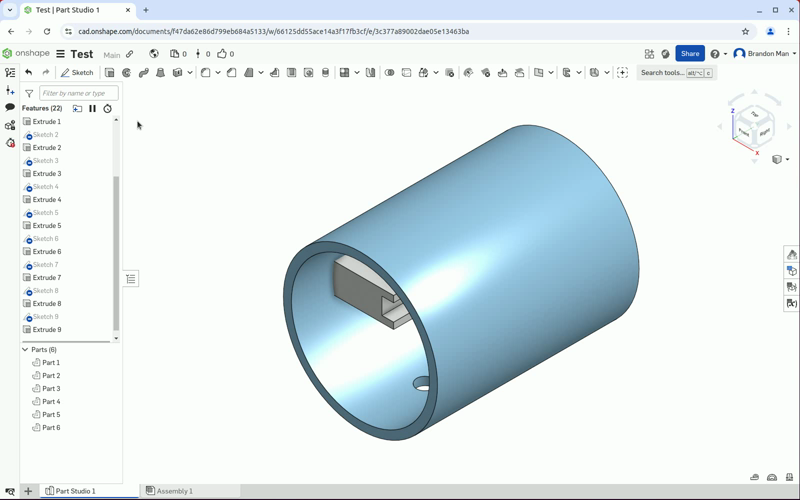
mouse_move(69, 111)
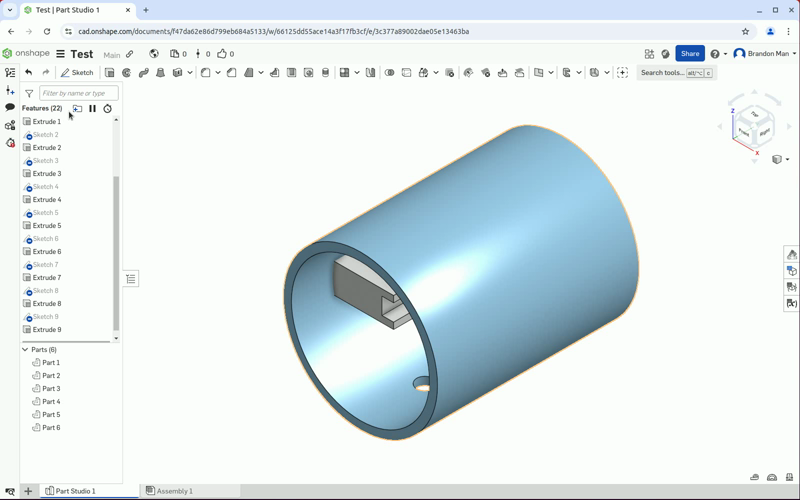
click(69, 111)